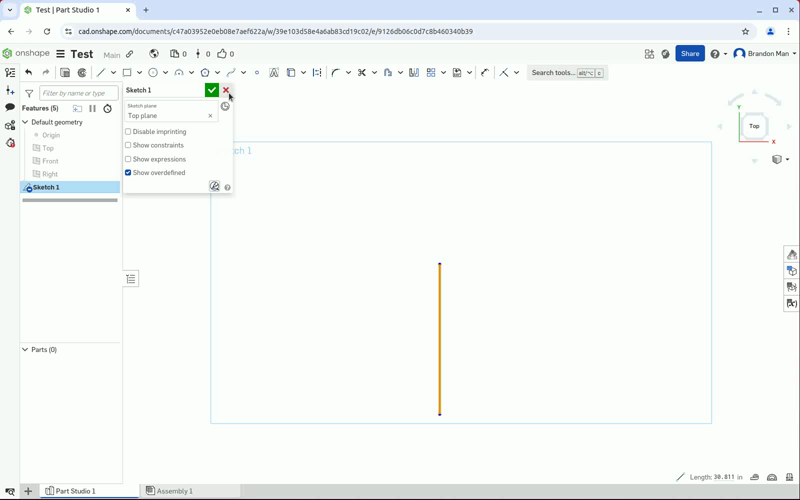
key(shift+h)
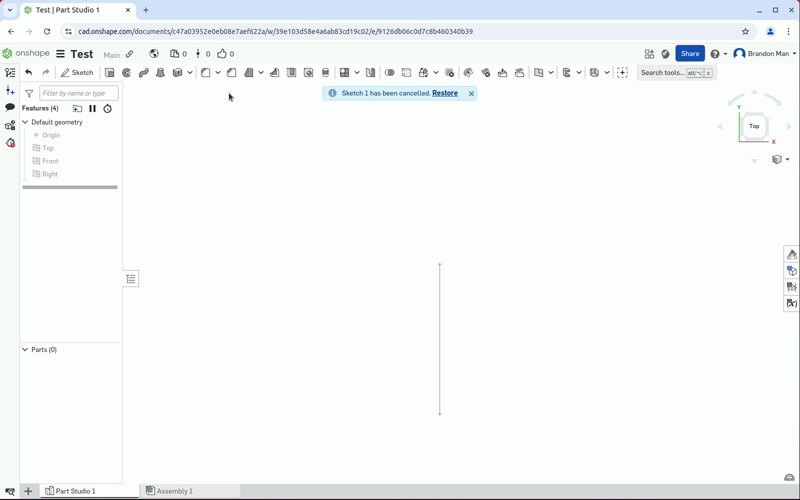
mouse_move(73, 352)
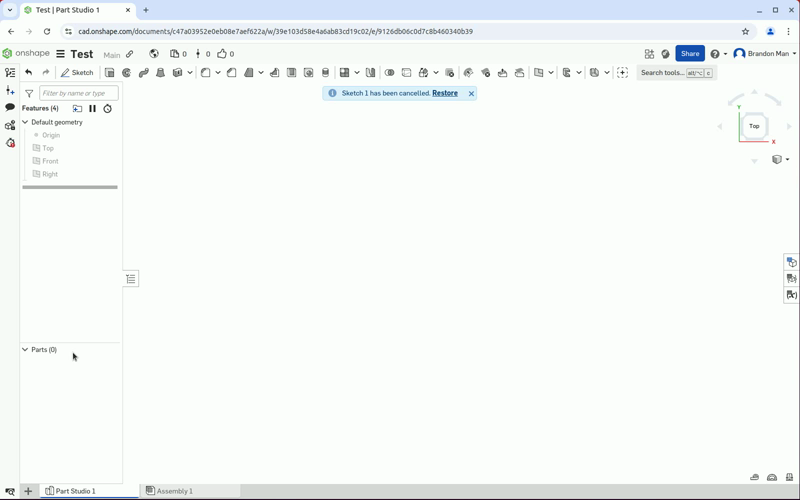
key(y)
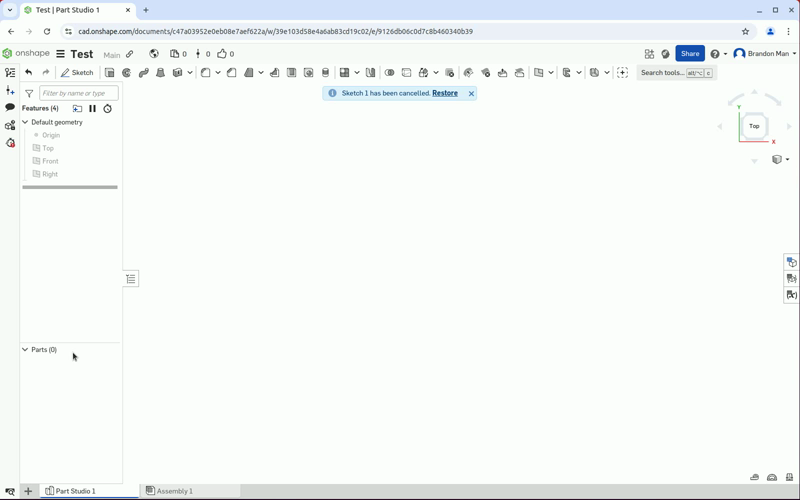
key(shift+p)
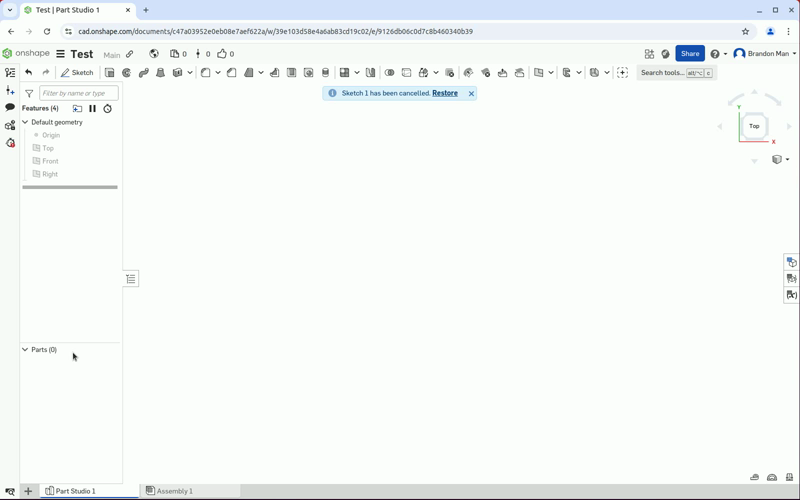
key(space)
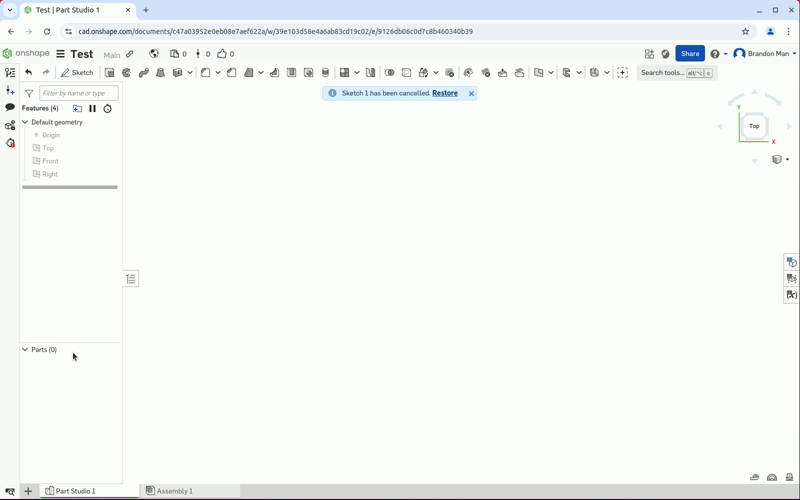
key_down(shift)
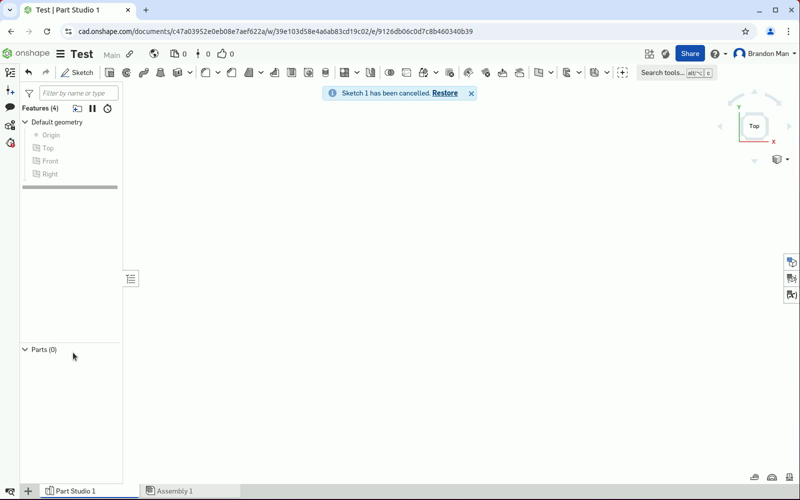
key(up)
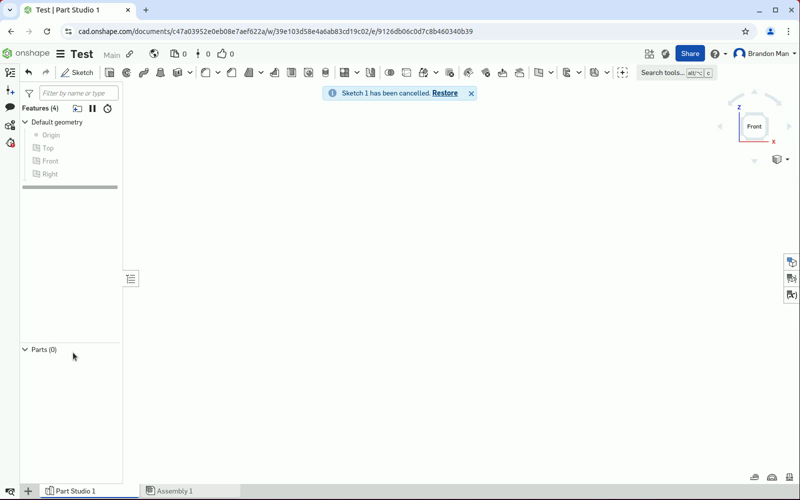
key_up(shift)
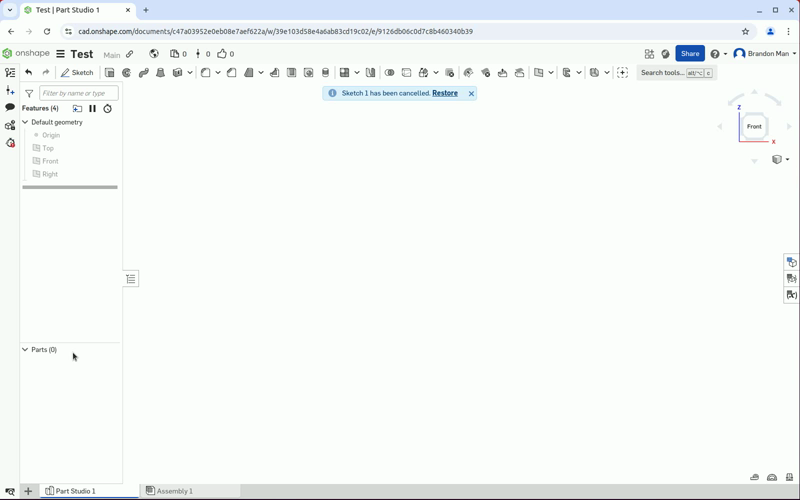
mouse_move(73, 352)
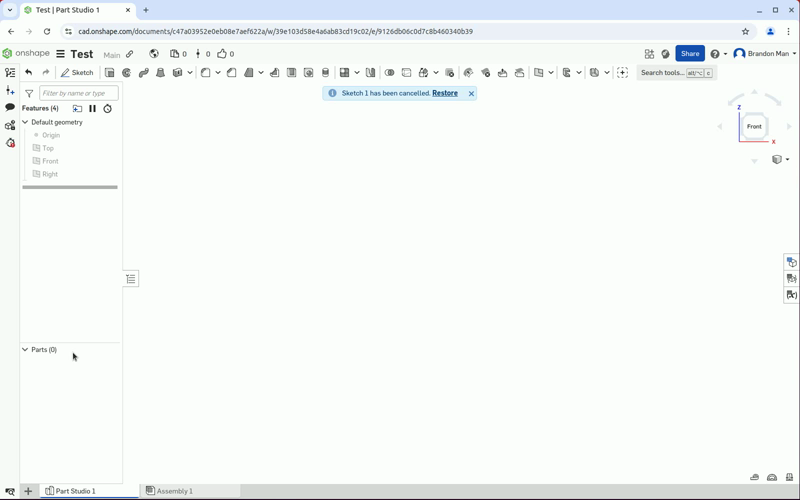
key(shift+y)
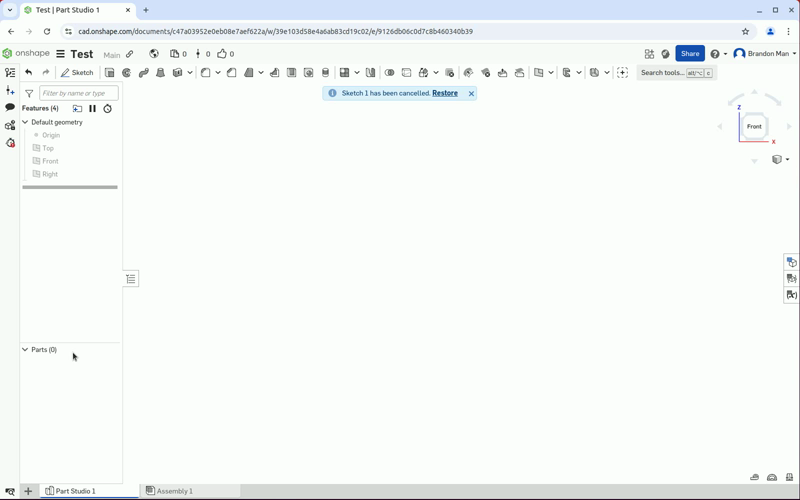
key(shift+s)
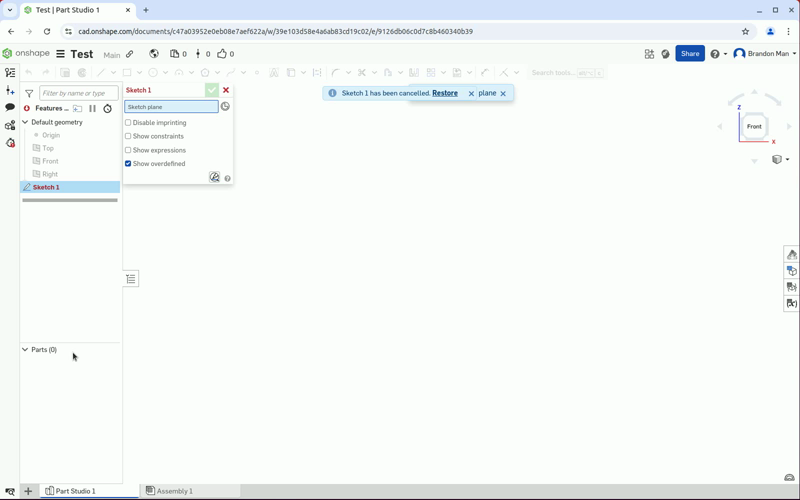
mouse_move(73, 163)
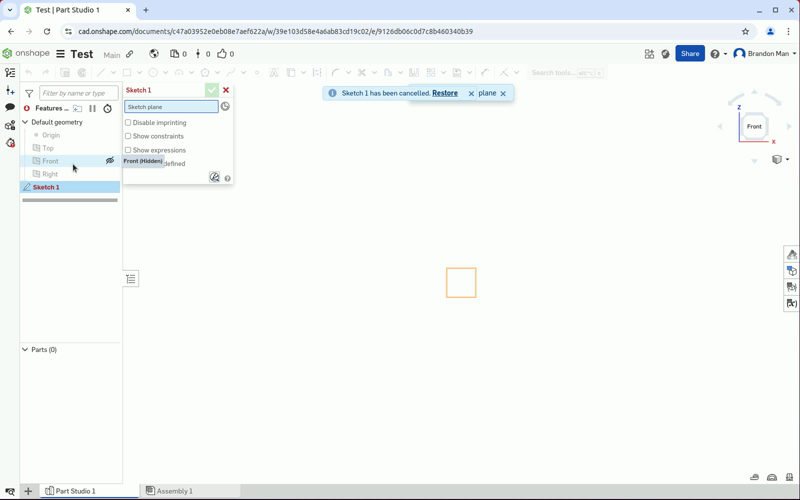
click(73, 163)
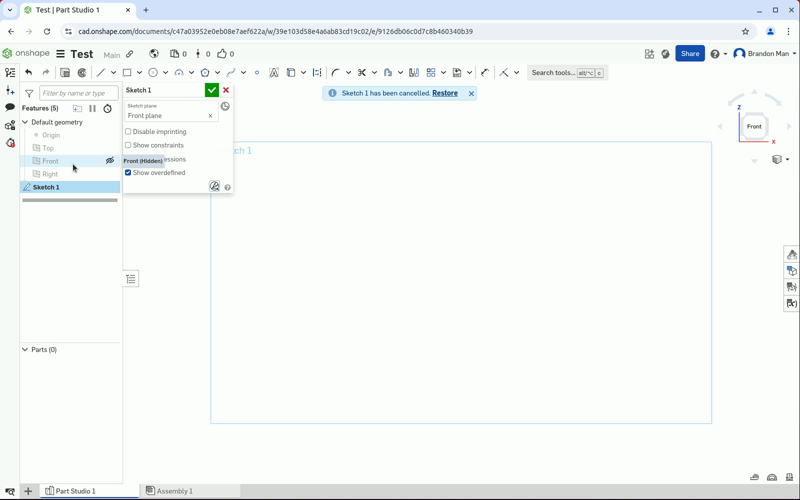
mouse_move(73, 352)
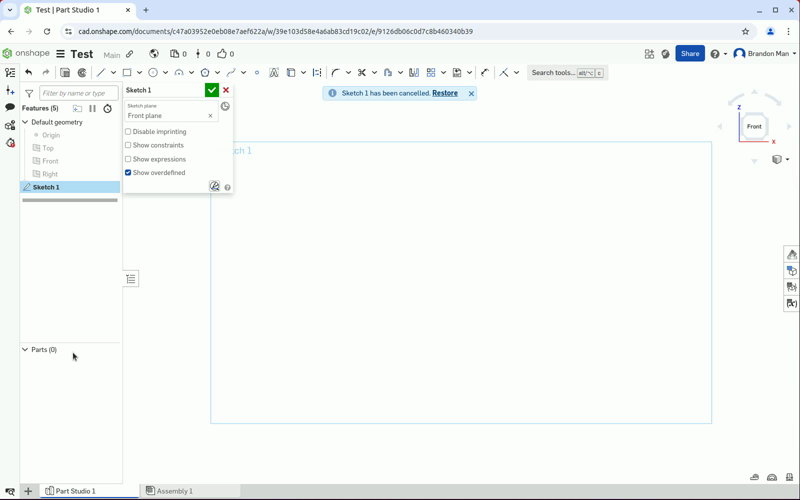
key(y)
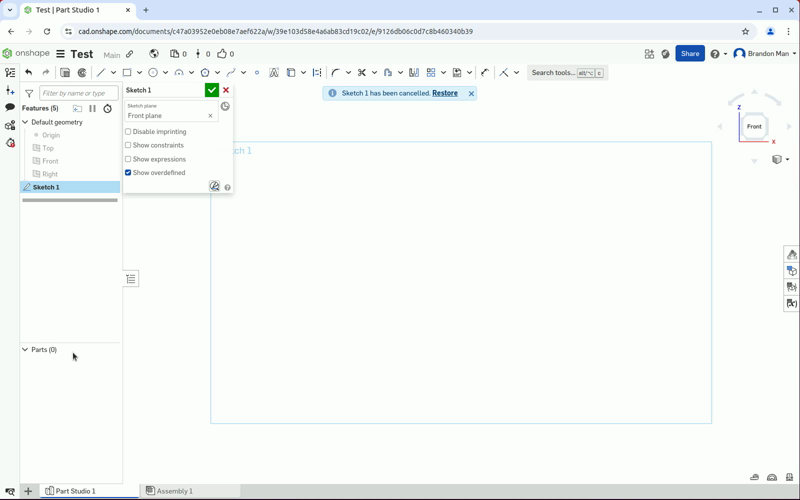
key(l)
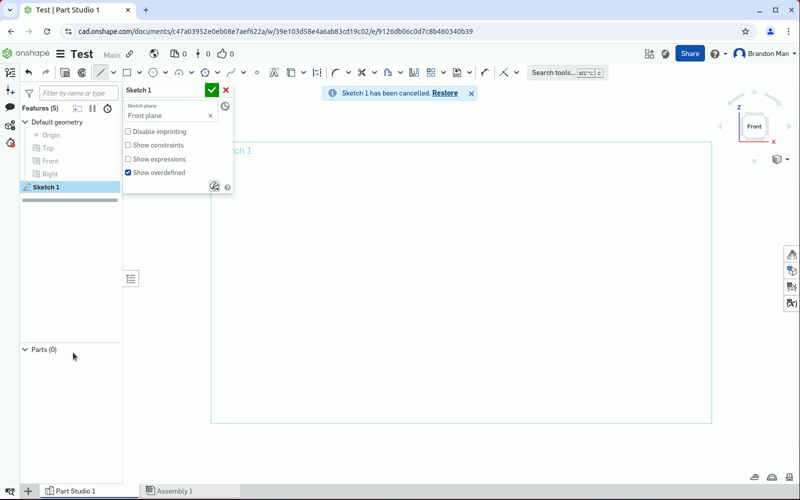
key_down(shift)
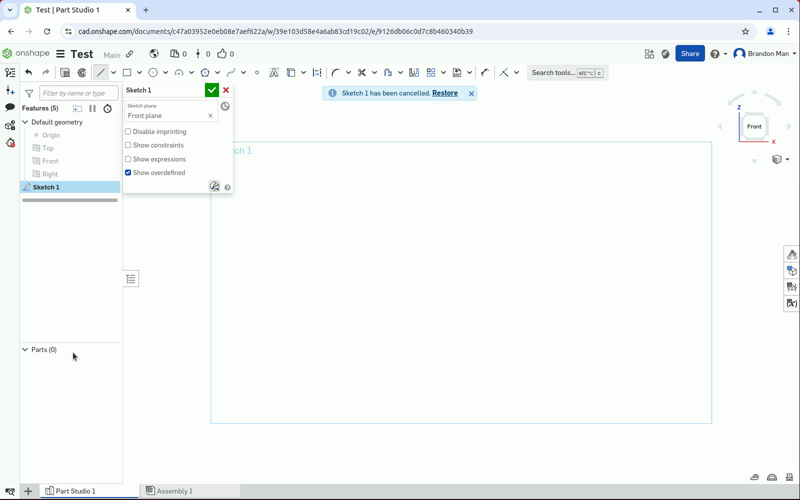
mouse_move(460, 282)
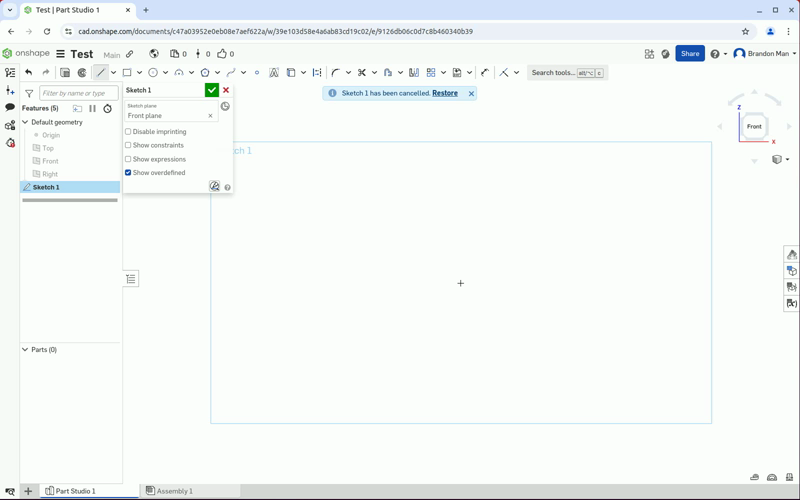
click(460, 282)
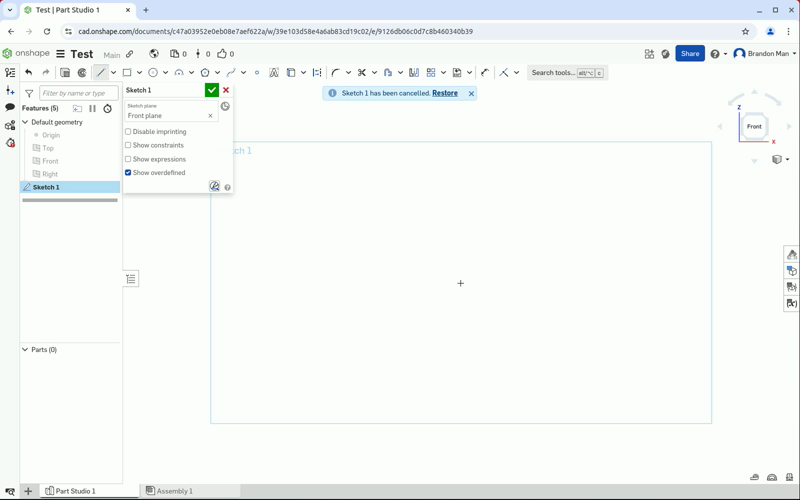
key_up(shift)
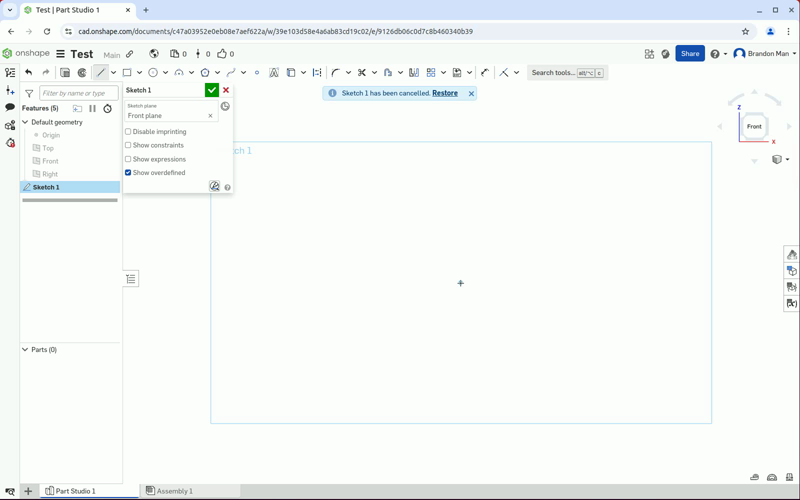
key_down(shift)
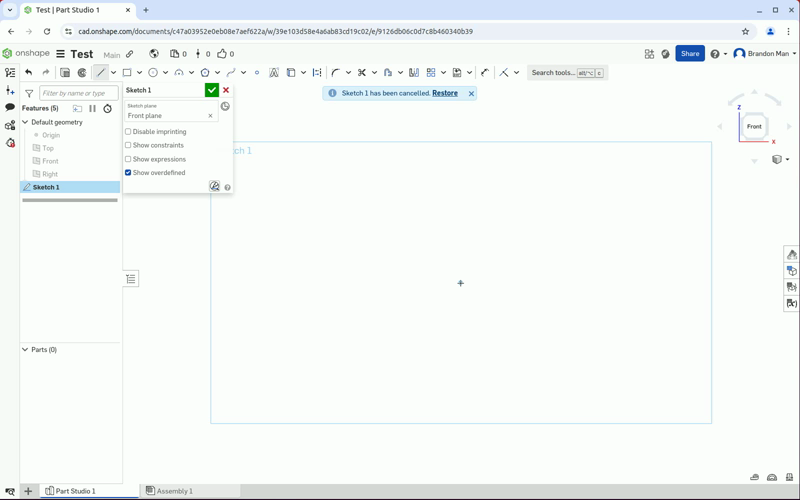
mouse_move(573, 282)
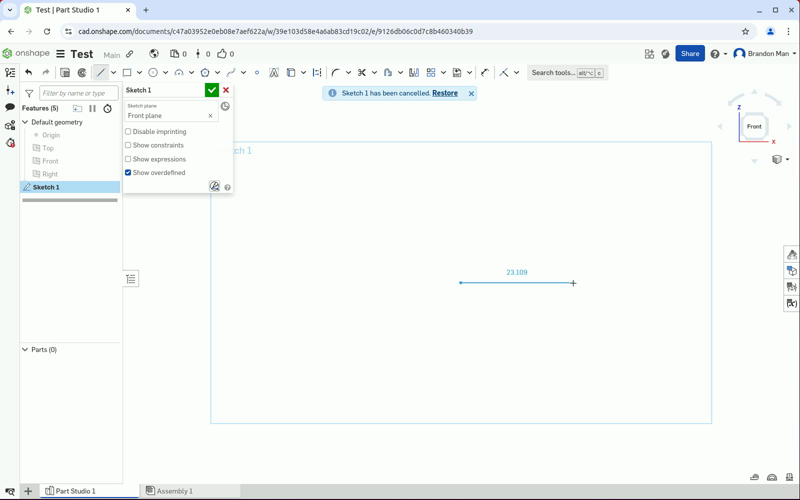
click(573, 282)
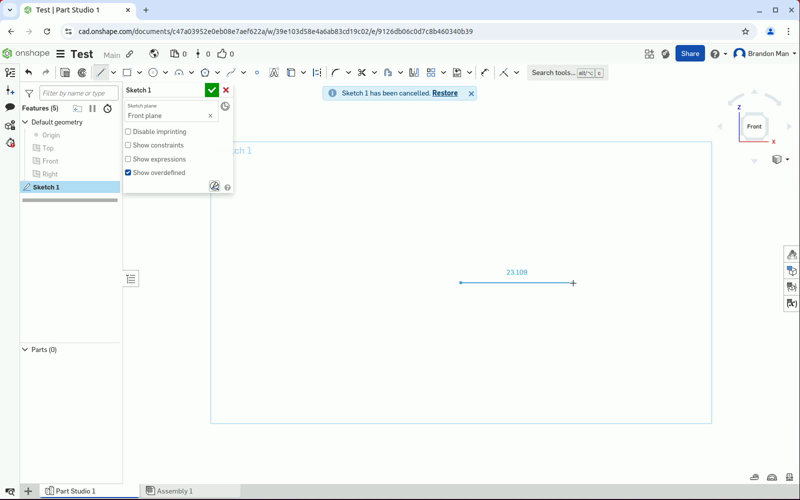
key_up(shift)
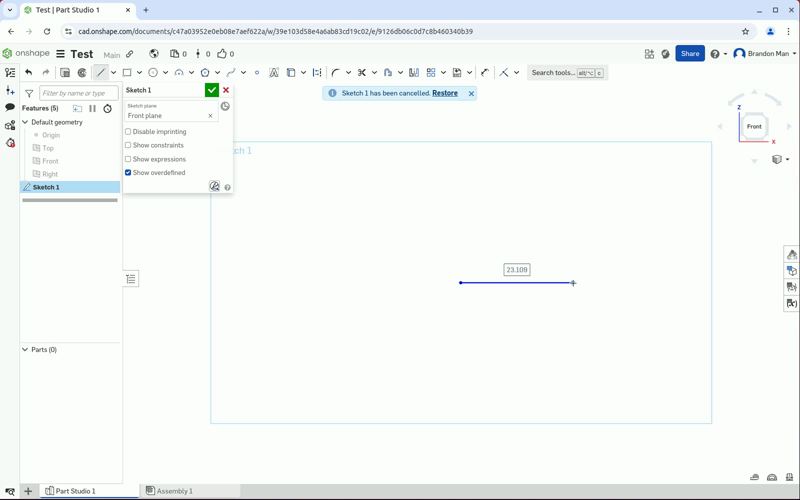
key_down(shift)
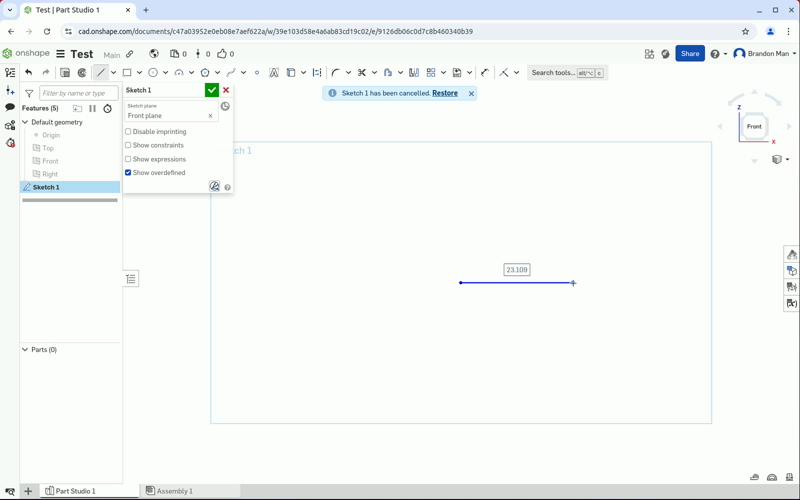
mouse_move(589, 282)
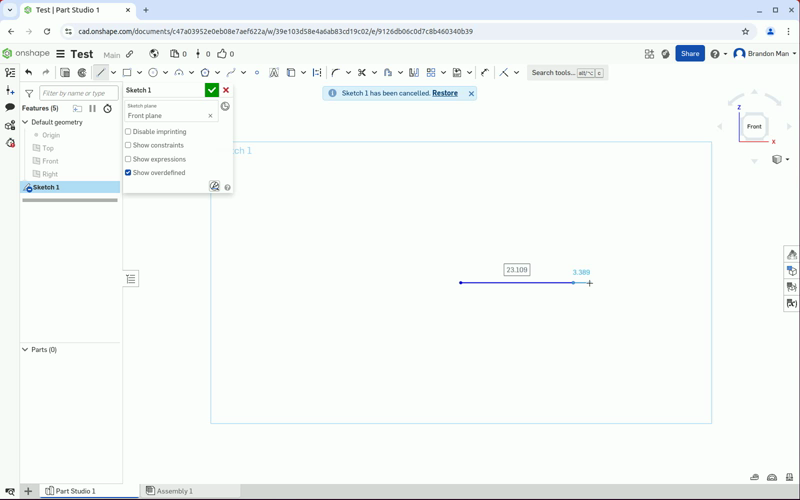
mouse_move(573, 226)
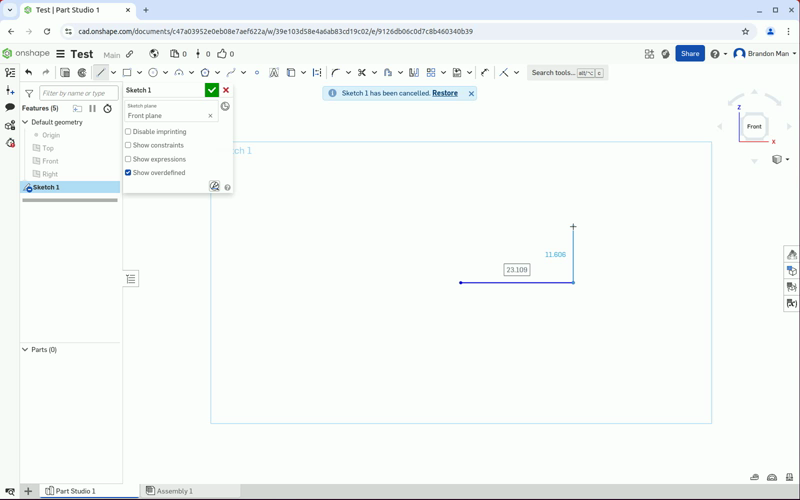
click(573, 226)
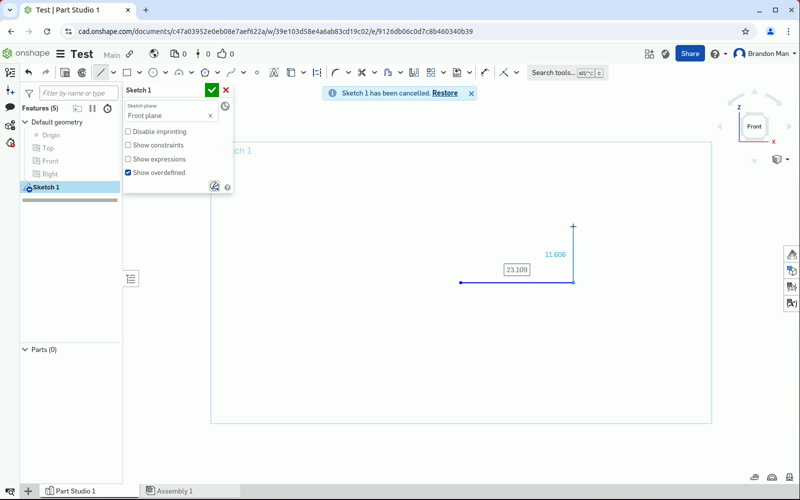
key_up(shift)
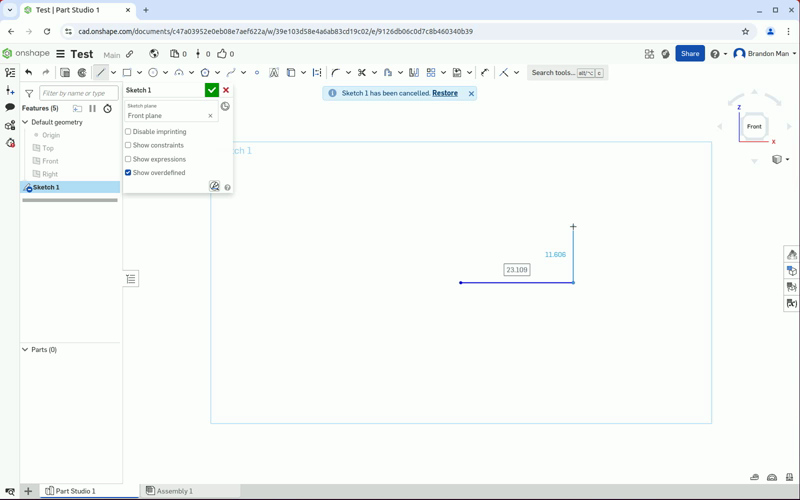
key_down(shift)
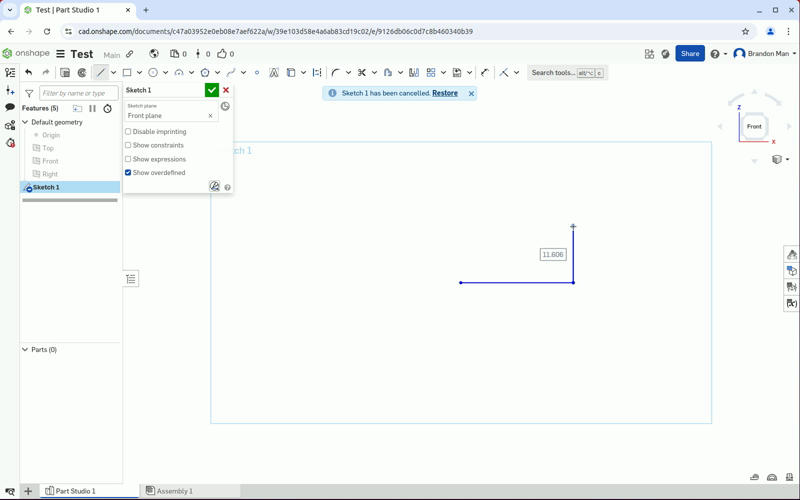
mouse_move(460, 226)
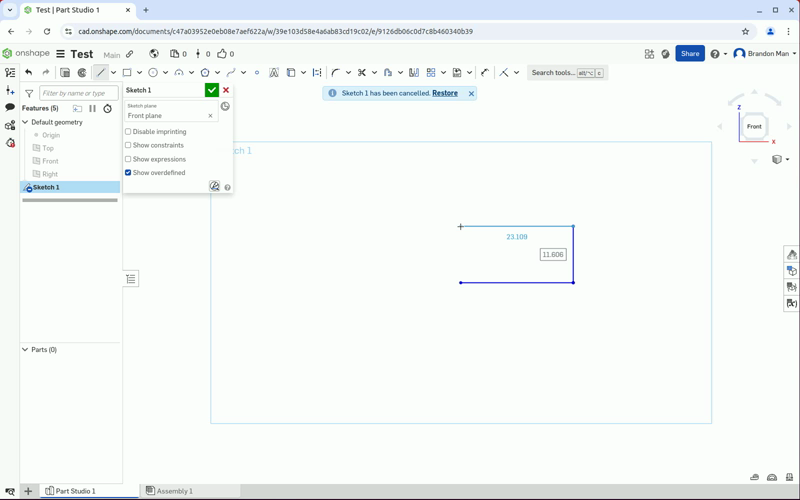
click(460, 226)
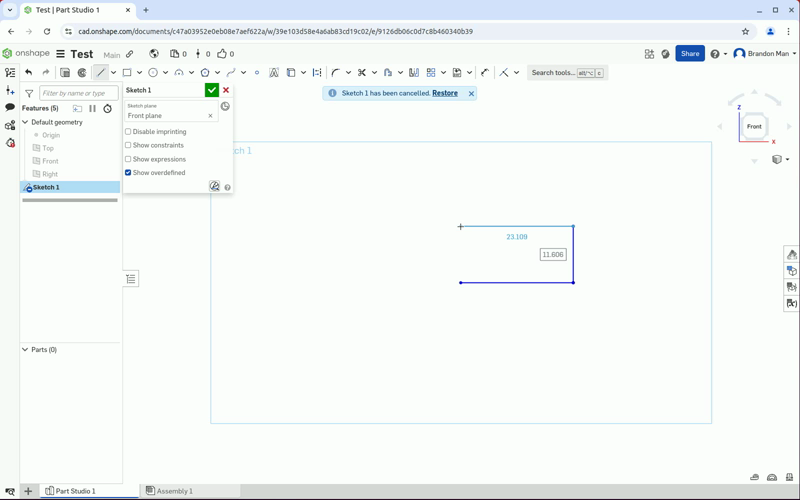
key_up(shift)
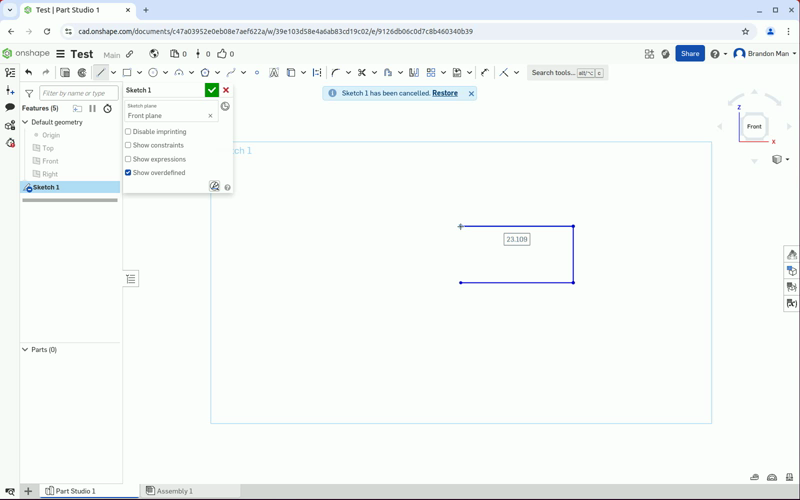
mouse_move(490, 226)
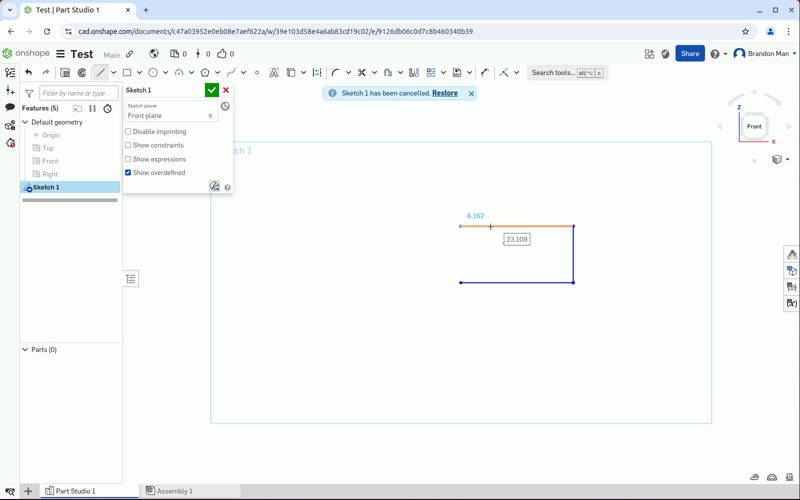
key_down(shift)
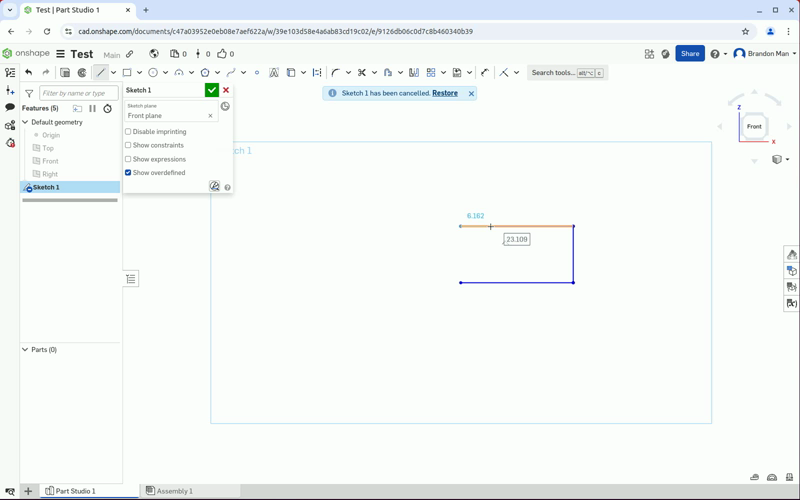
mouse_move(460, 282)
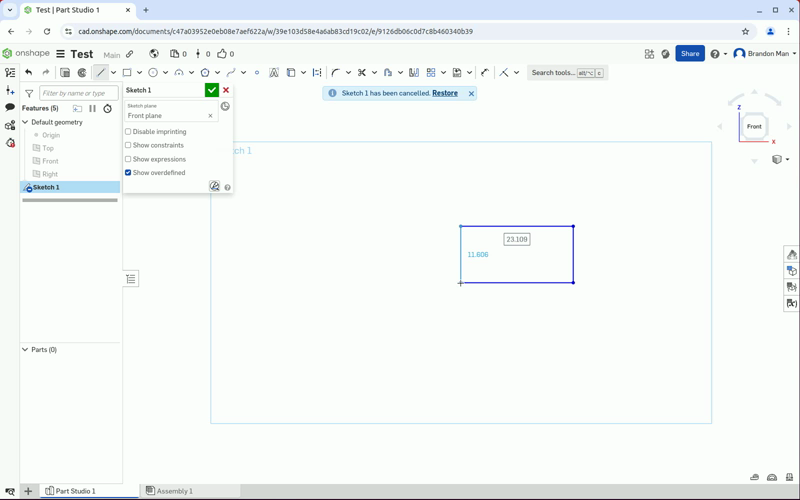
key_up(shift)
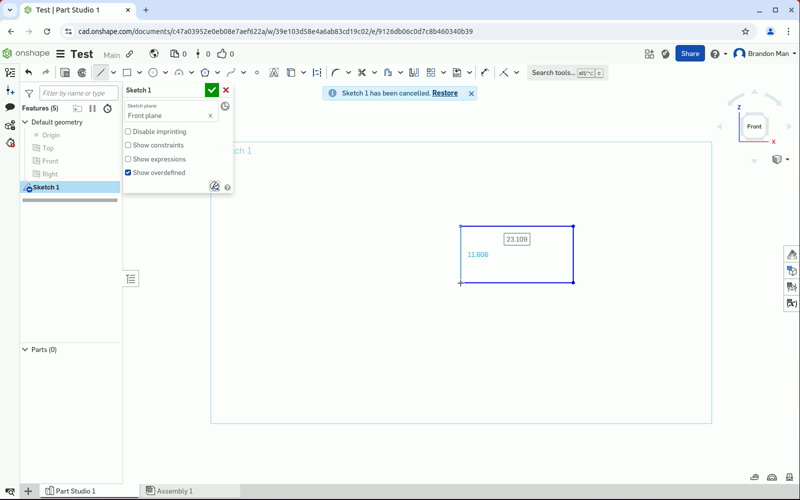
click(460, 282)
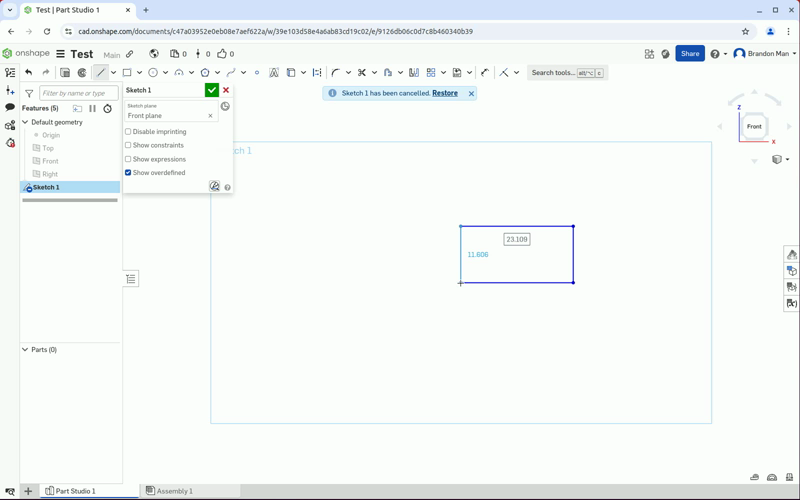
key(esc)
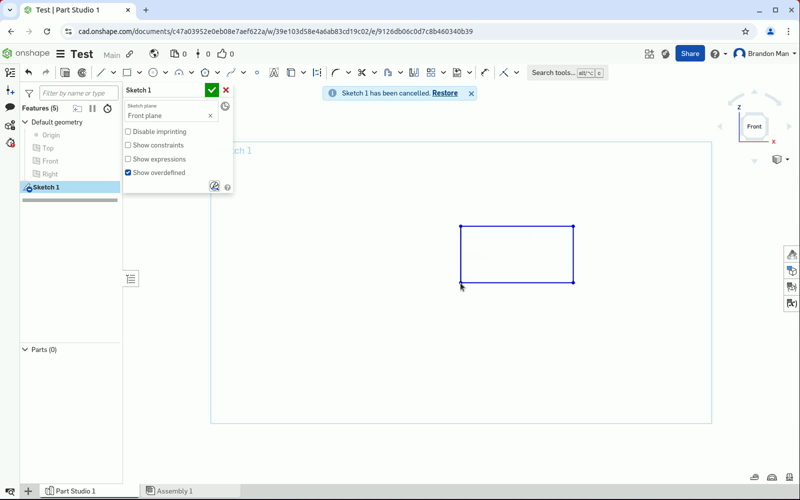
mouse_move(469, 245)
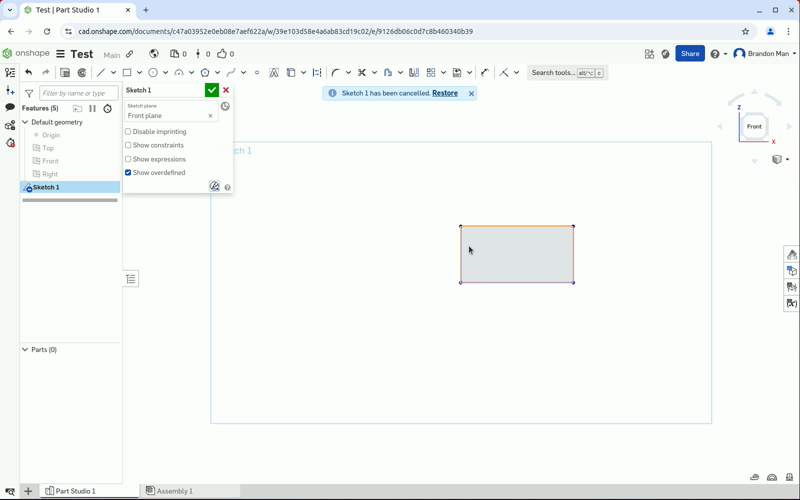
click(469, 245)
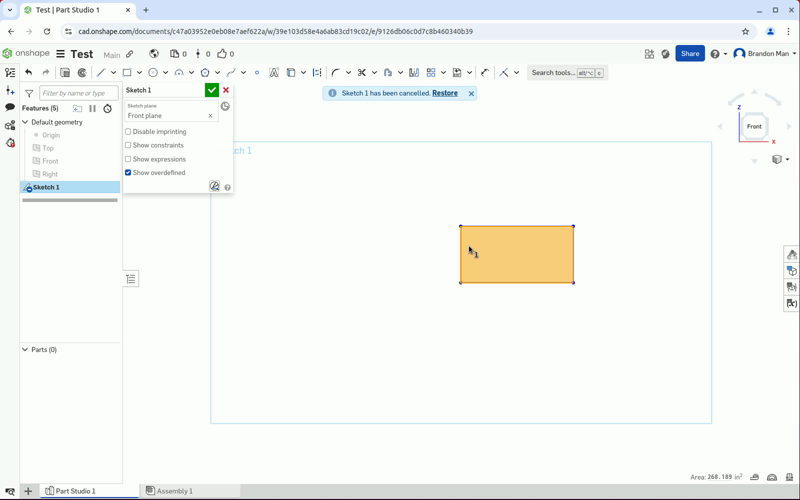
mouse_move(73, 352)
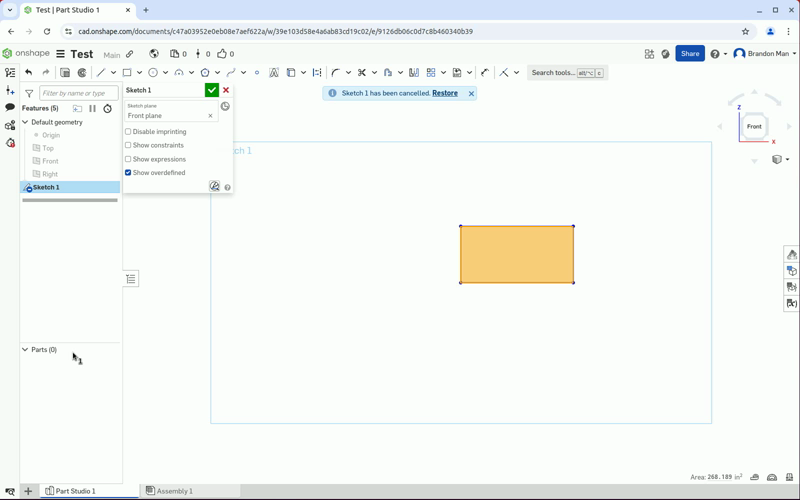
key(shift+y)
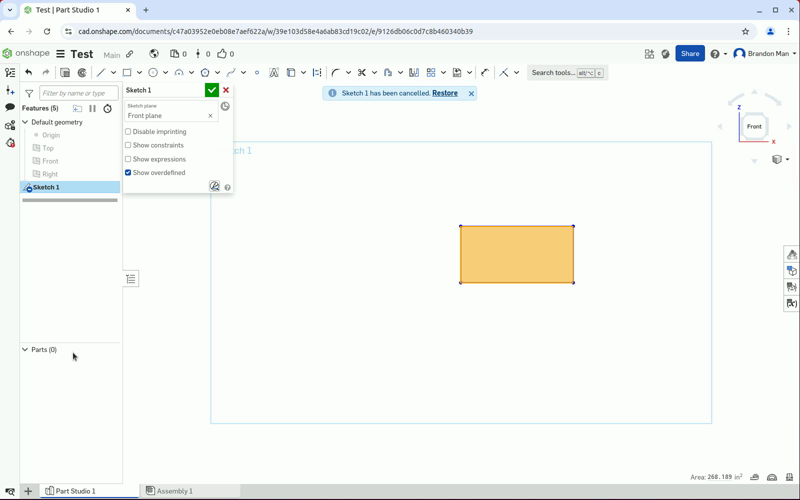
key(shift+e)
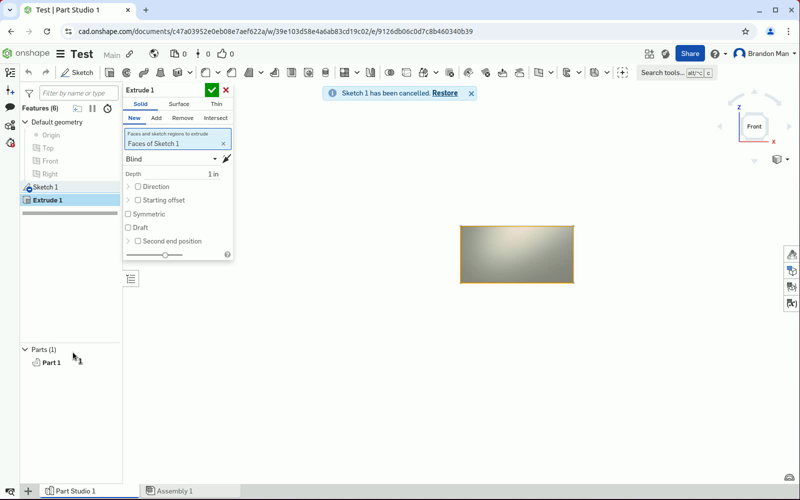
mouse_move(143, 106)
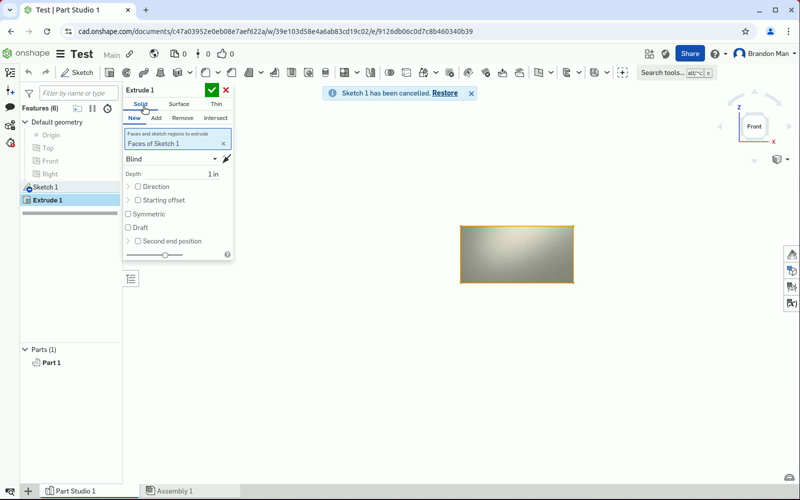
click(143, 106)
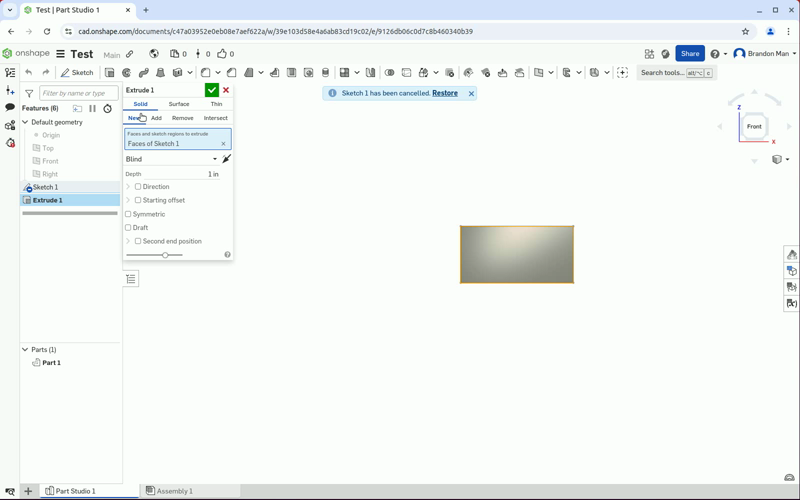
mouse_move(137, 120)
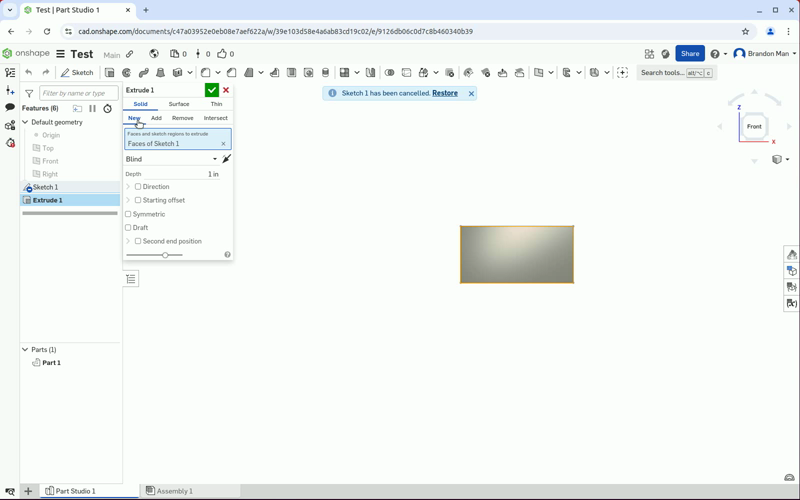
click(137, 120)
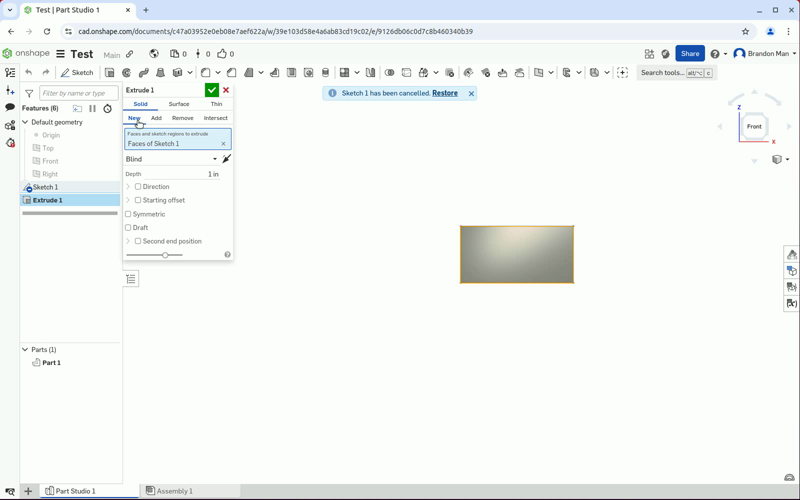
key(tab, 4)
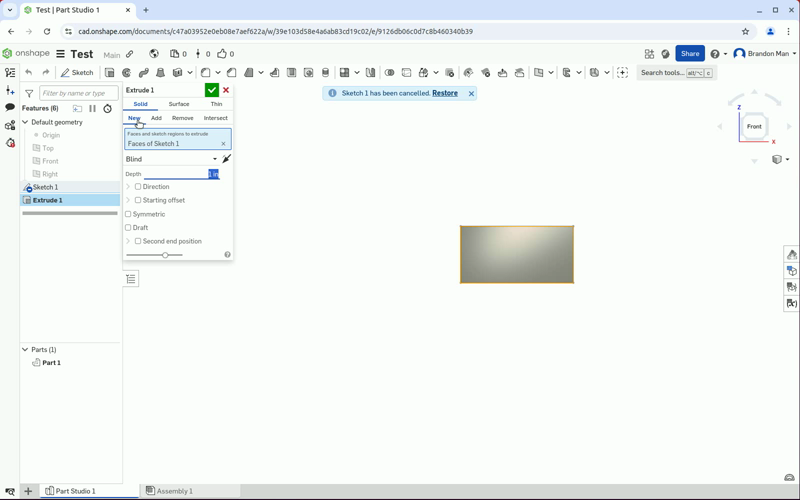
text(20.701)
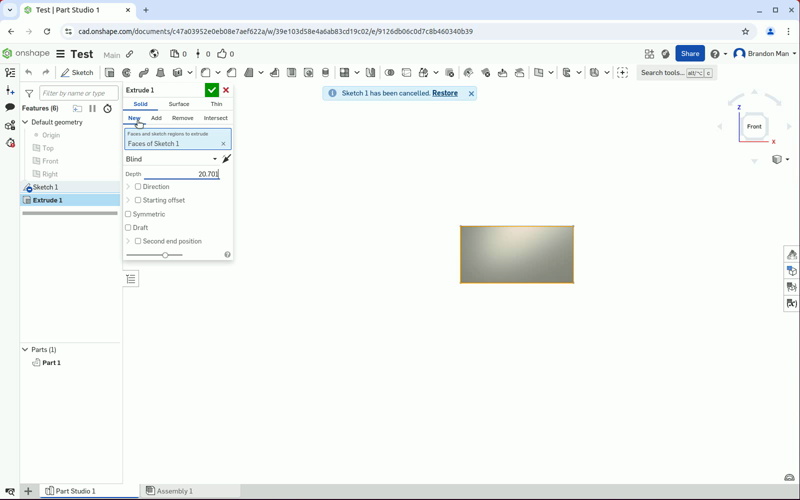
key(enter)
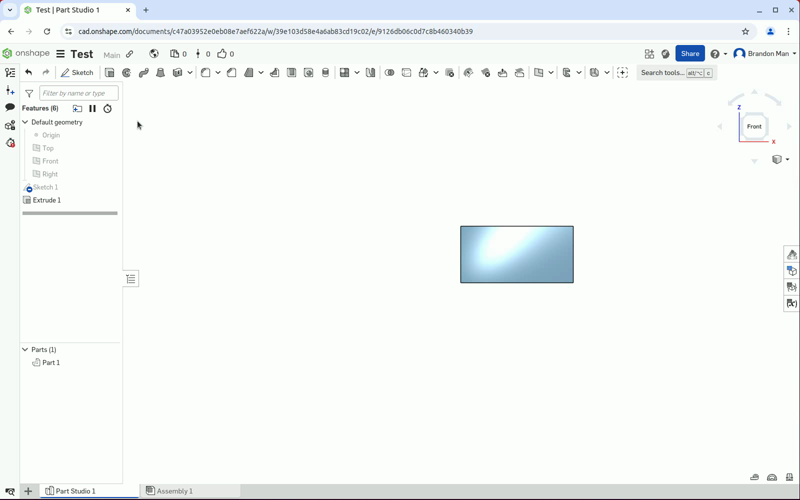
key(shift+h)
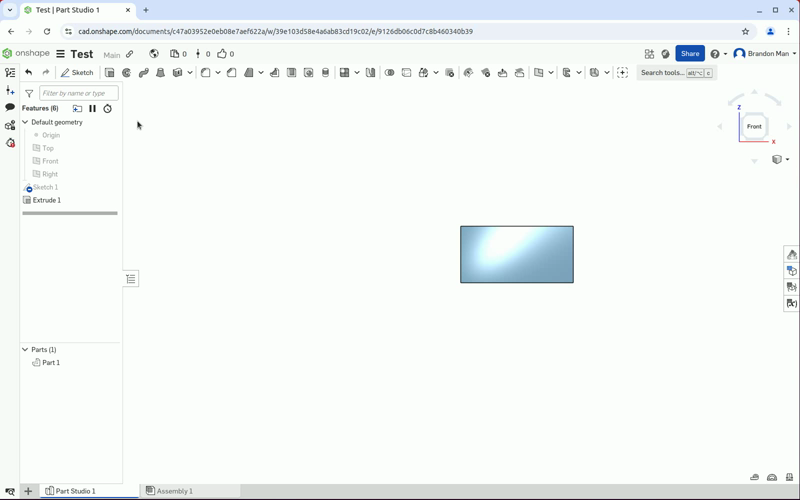
key(shift+h)
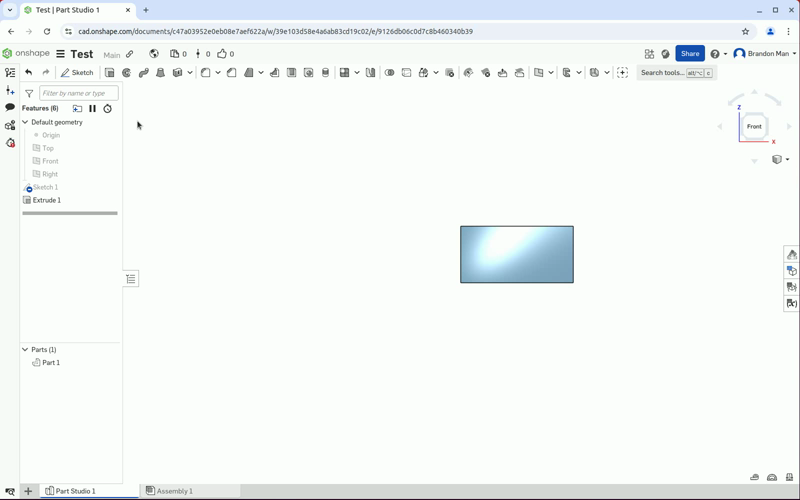
mouse_move(73, 189)
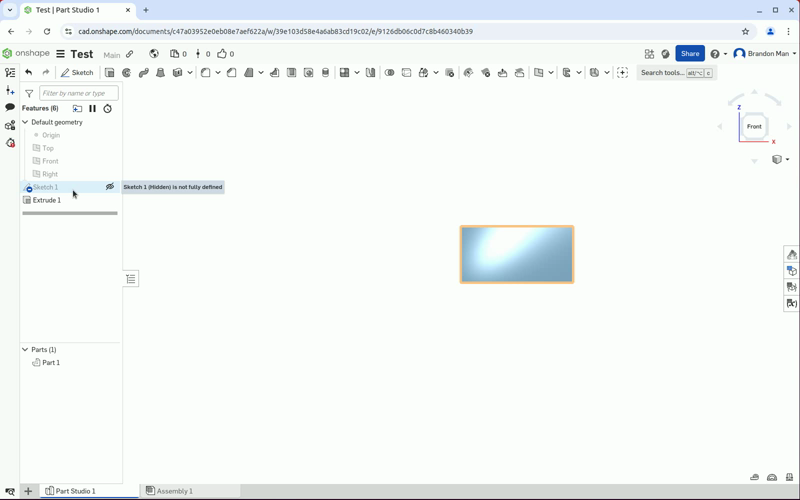
click(73, 189)
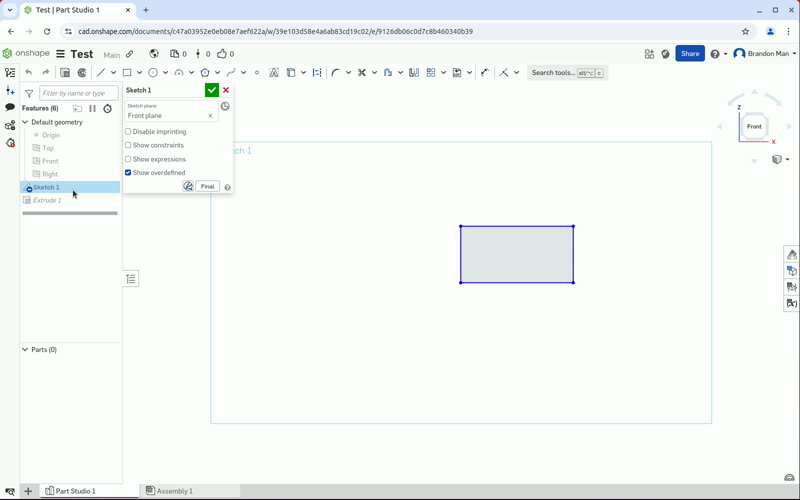
mouse_move(229, 92)
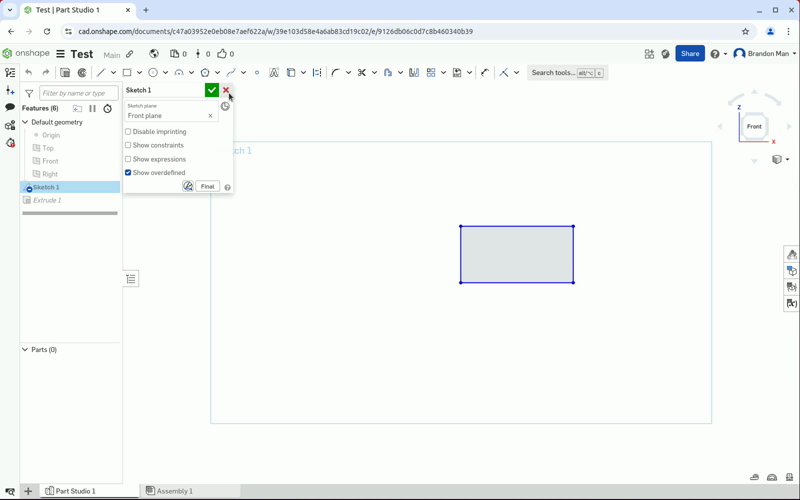
click(229, 92)
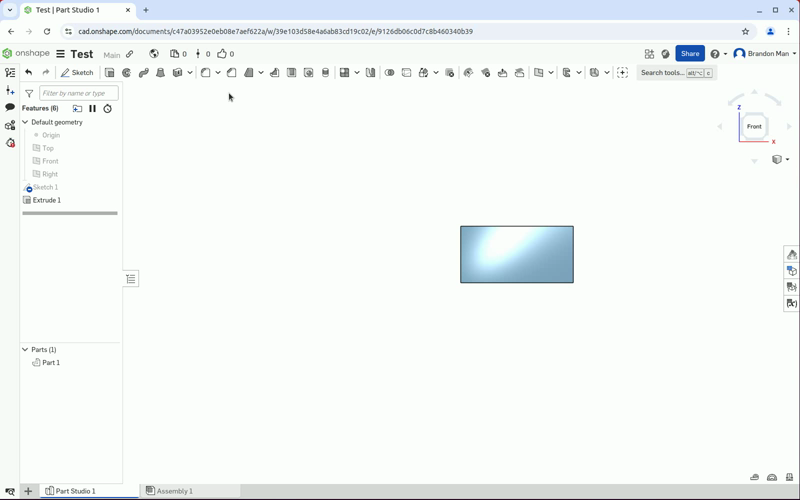
mouse_move(73, 352)
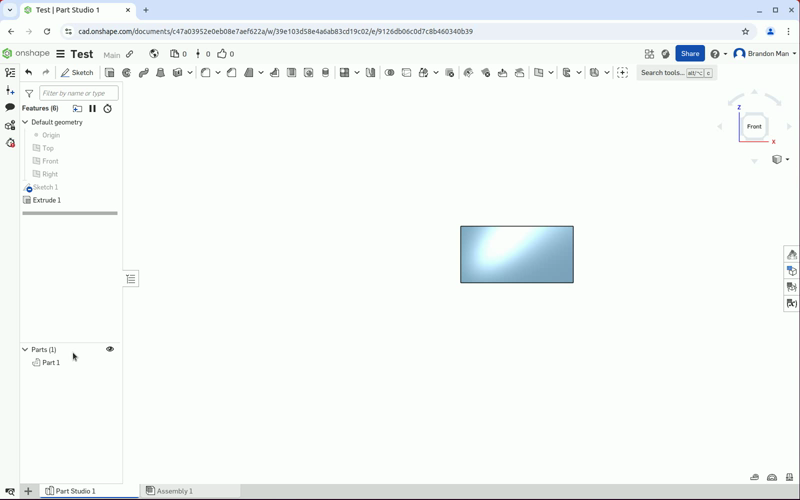
key(y)
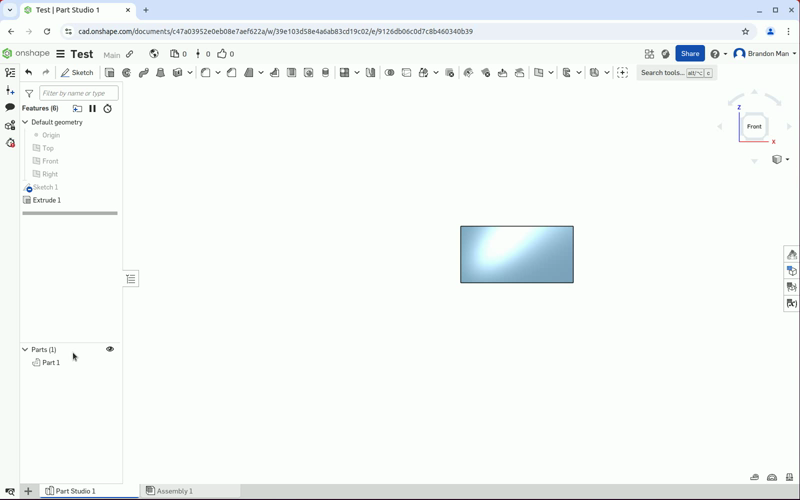
key(shift+p)
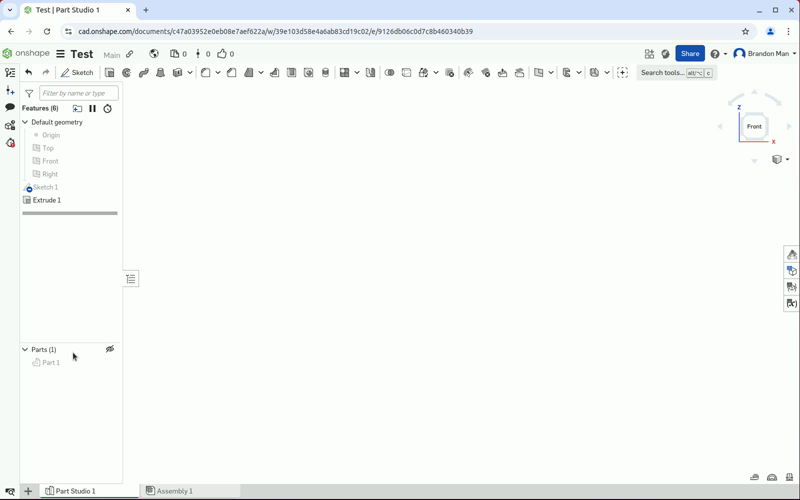
key(space)
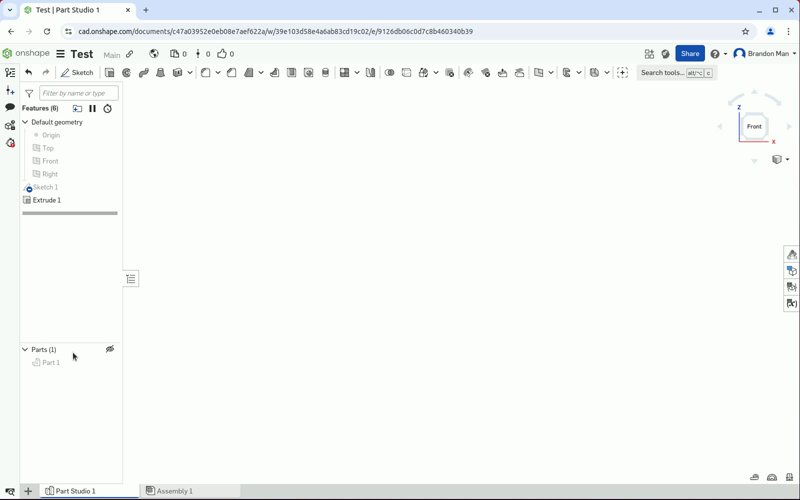
key_down(shift)
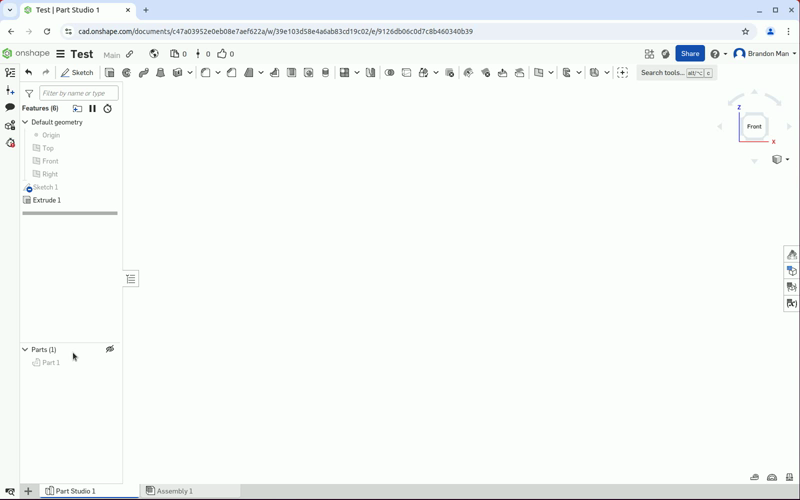
key(down)
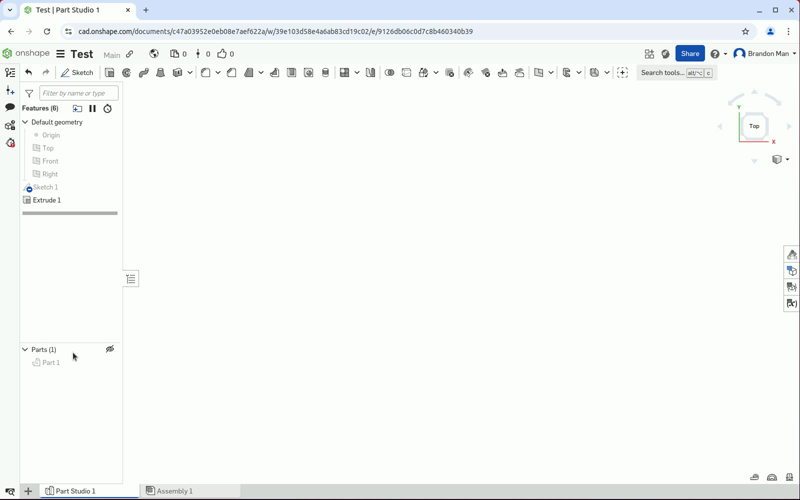
key_up(shift)
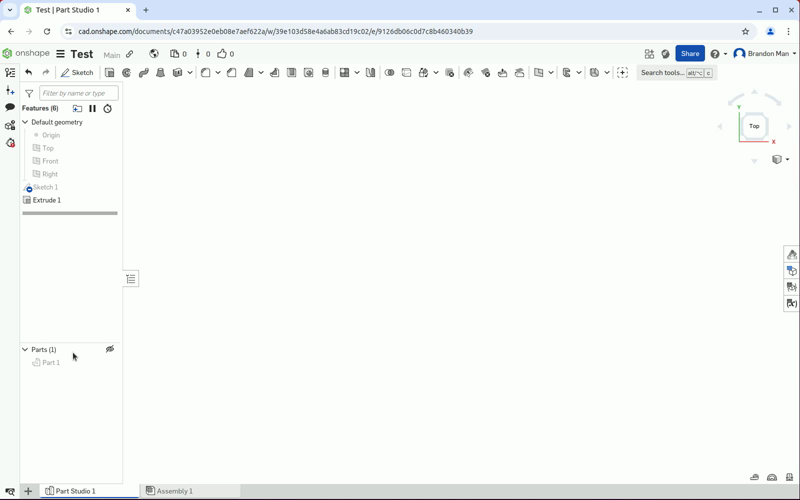
mouse_move(73, 352)
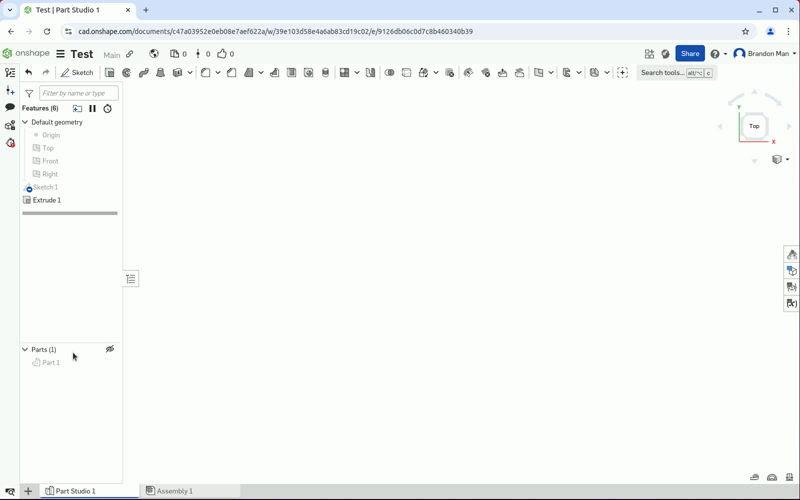
key(shift+y)
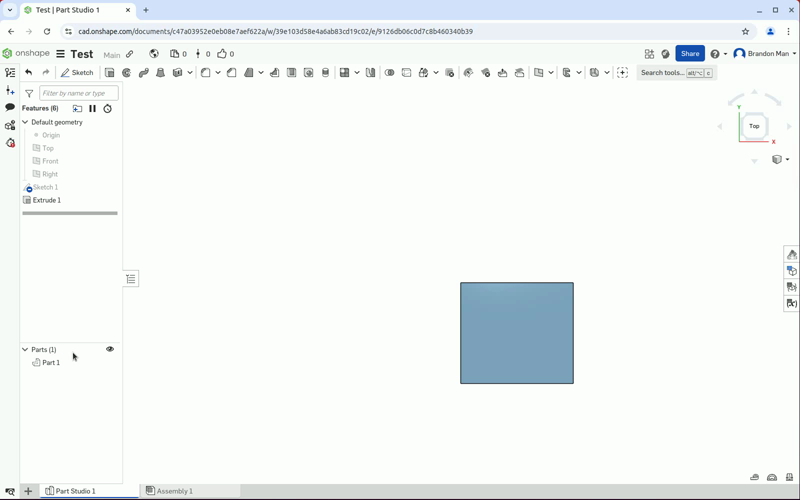
mouse_move(541, 75)
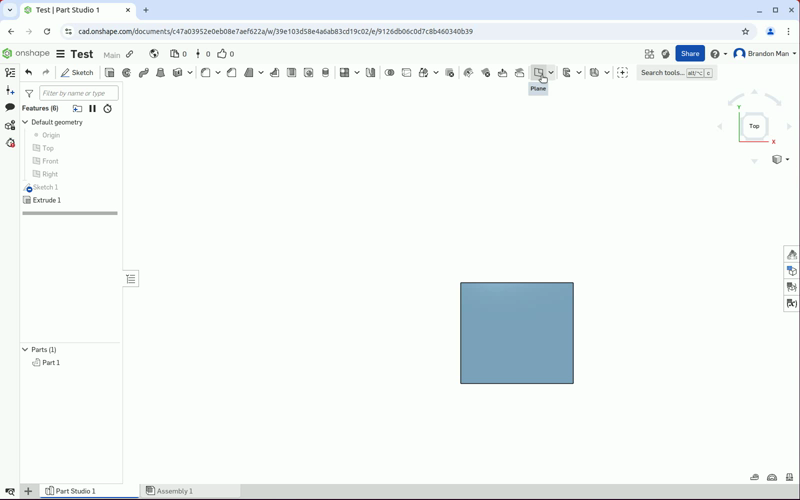
click(541, 75)
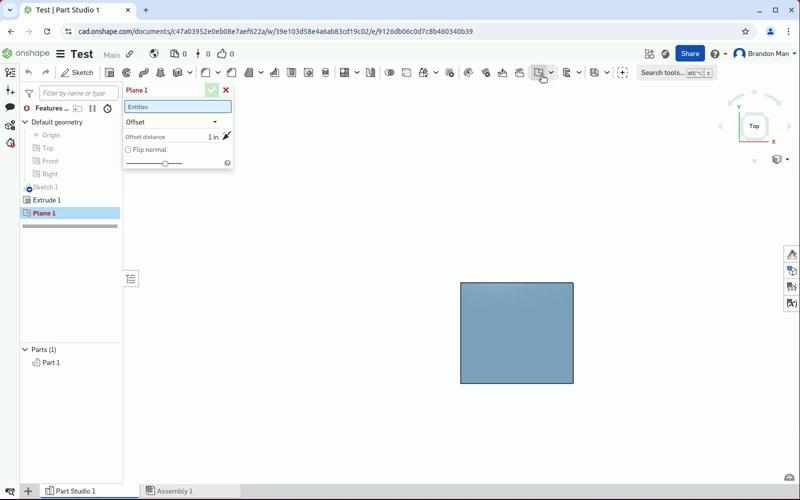
mouse_move(73, 150)
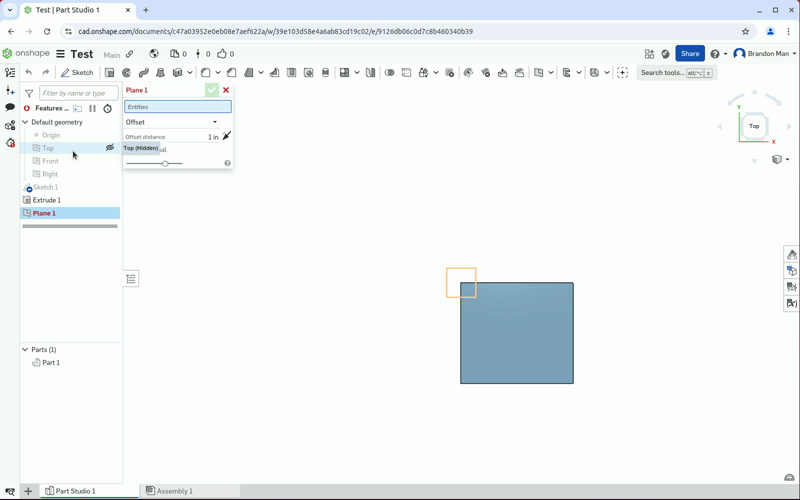
click(73, 150)
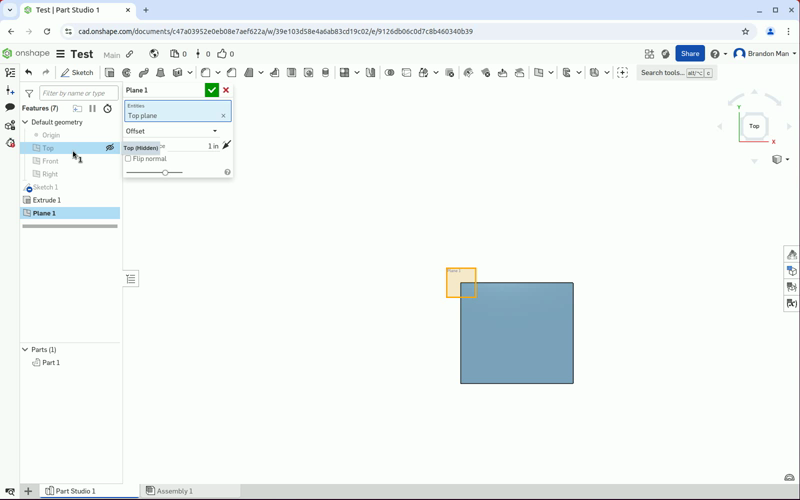
key(tab, 2)
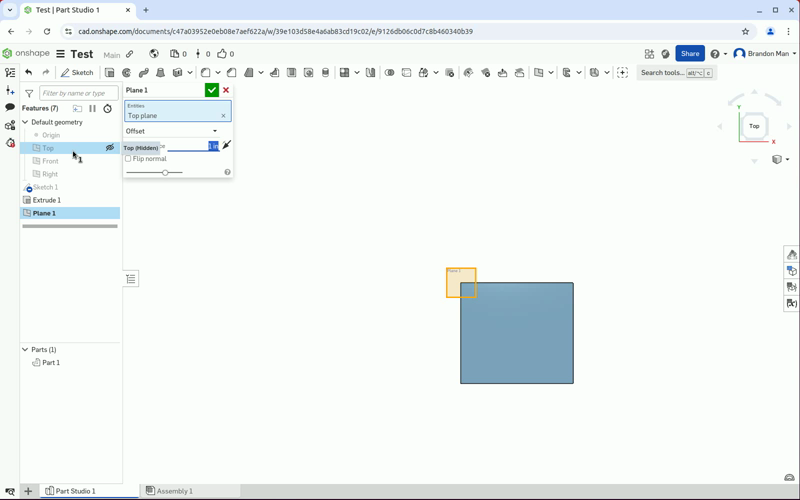
text(11.554)
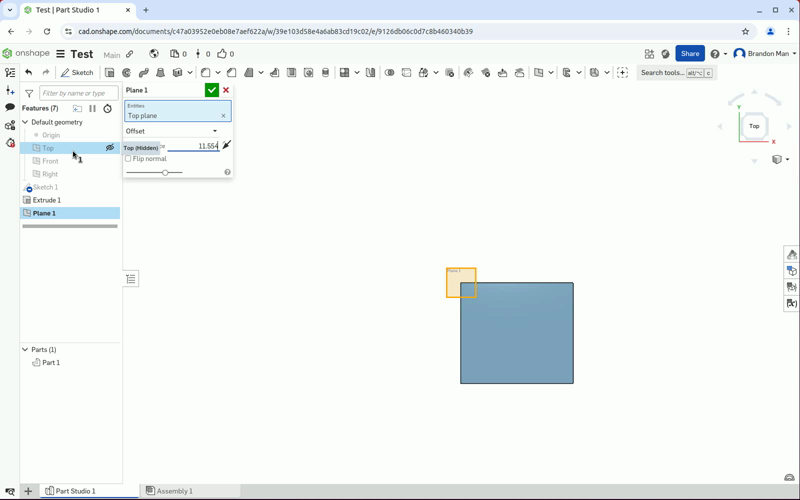
key(enter, 2)
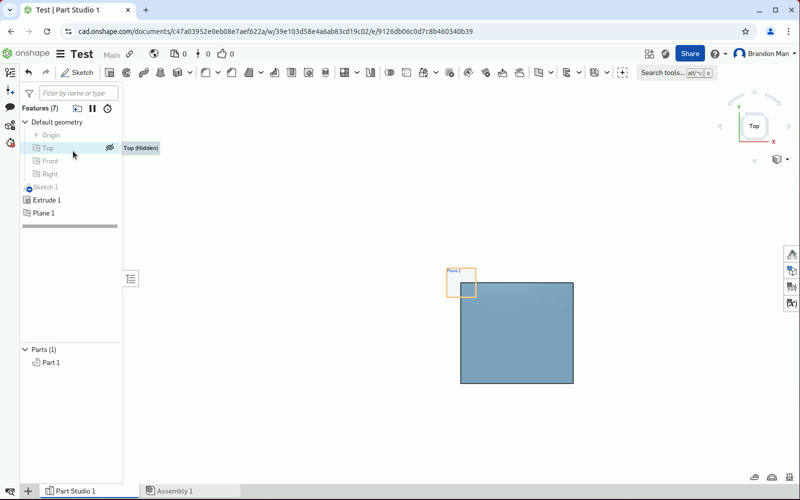
key(shift+s)
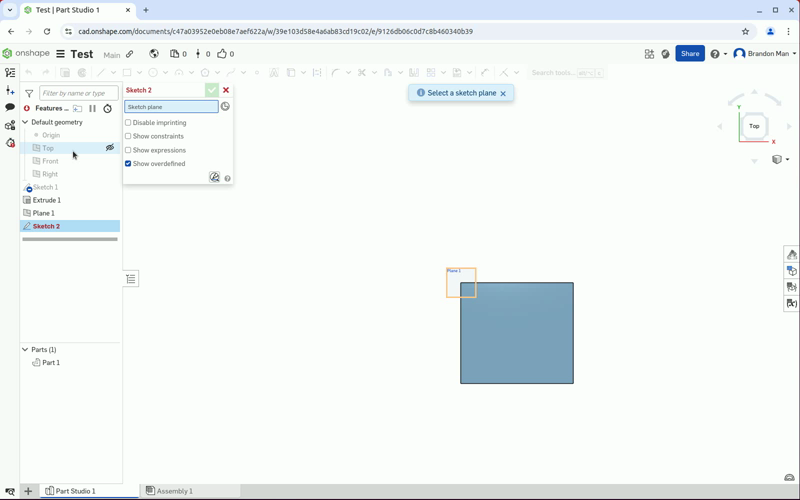
mouse_move(73, 215)
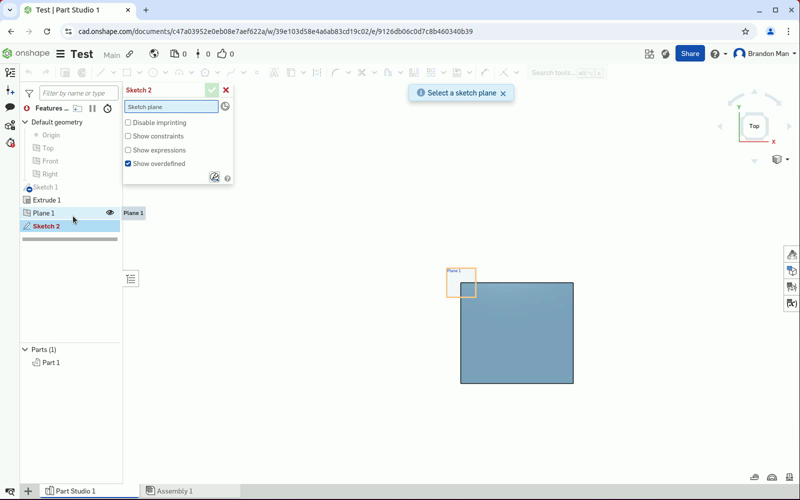
click(73, 215)
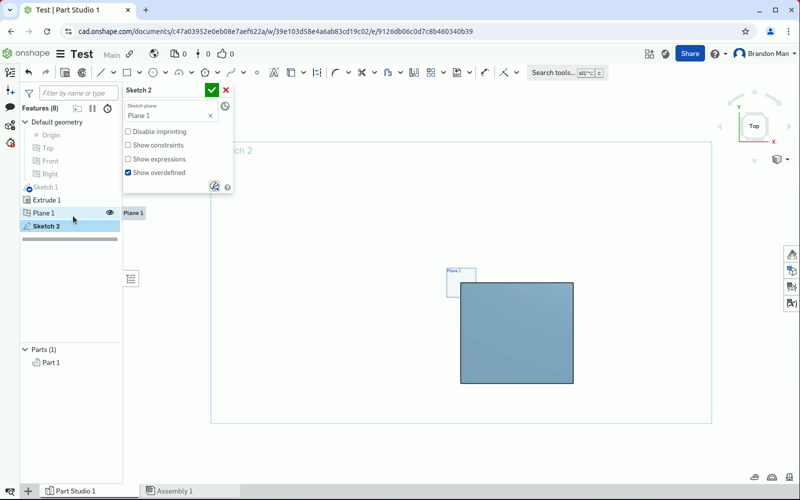
mouse_move(73, 352)
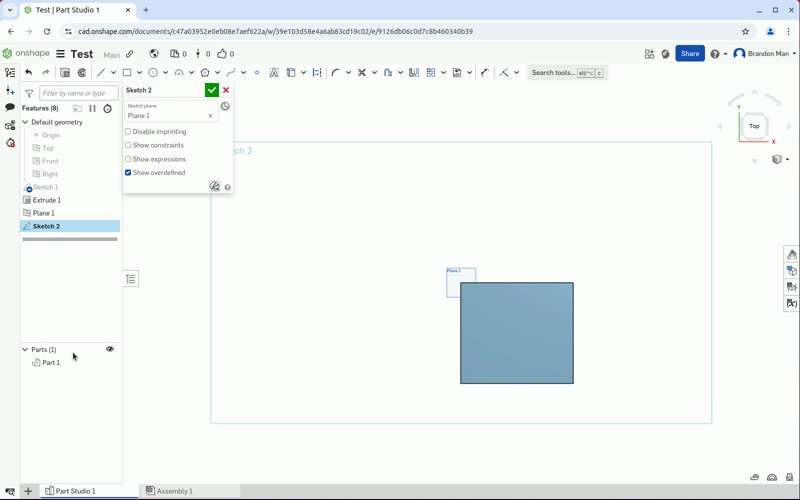
key(y)
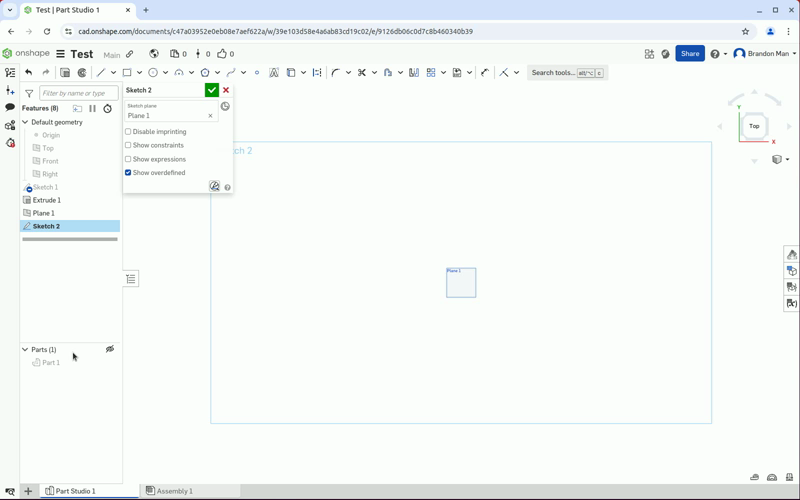
key(l)
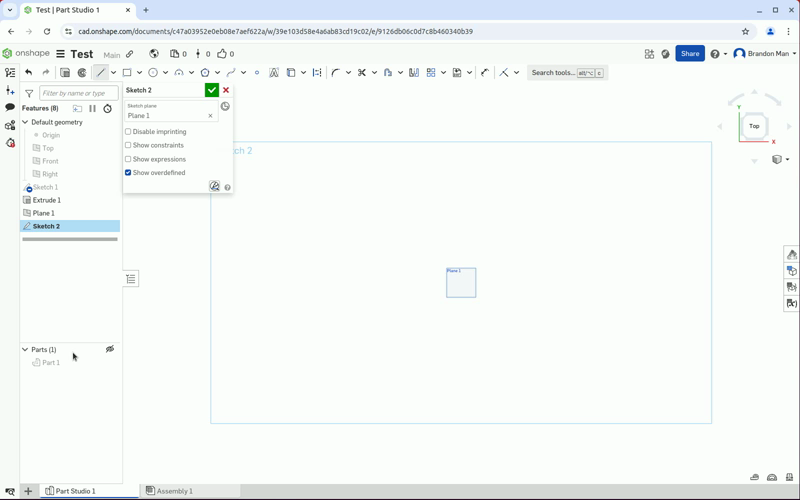
key_down(shift)
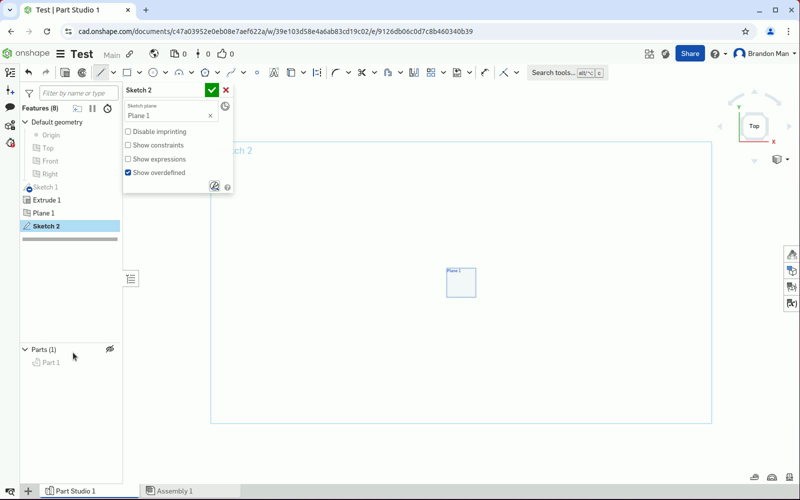
mouse_move(466, 328)
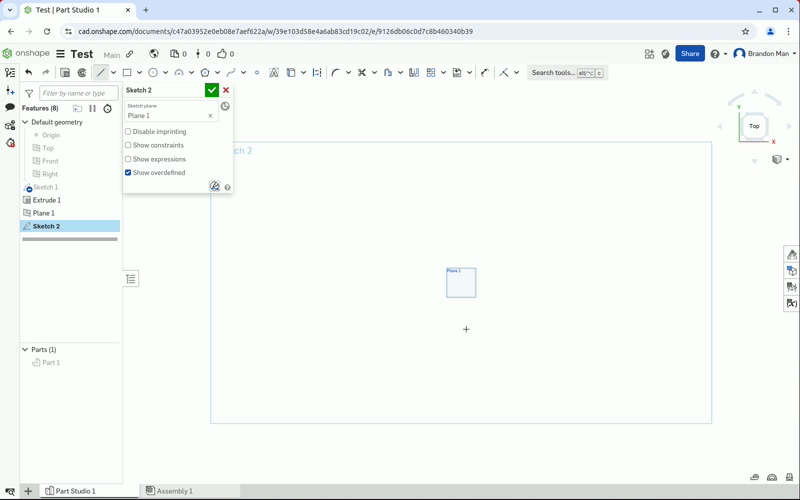
click(466, 328)
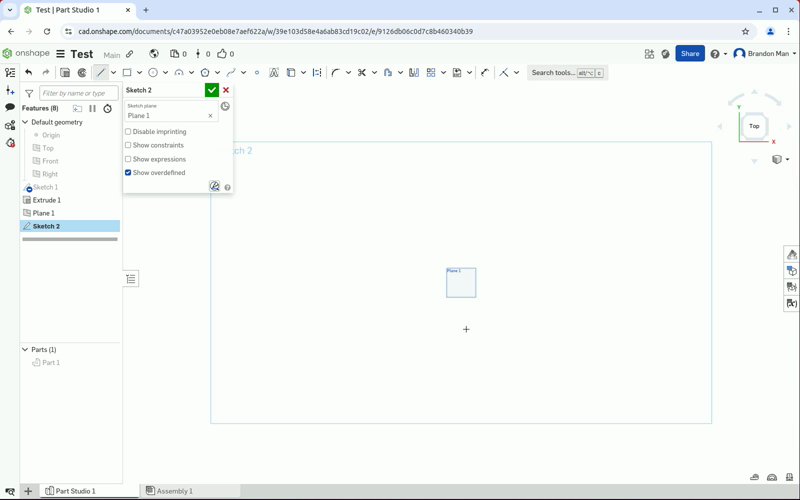
key_up(shift)
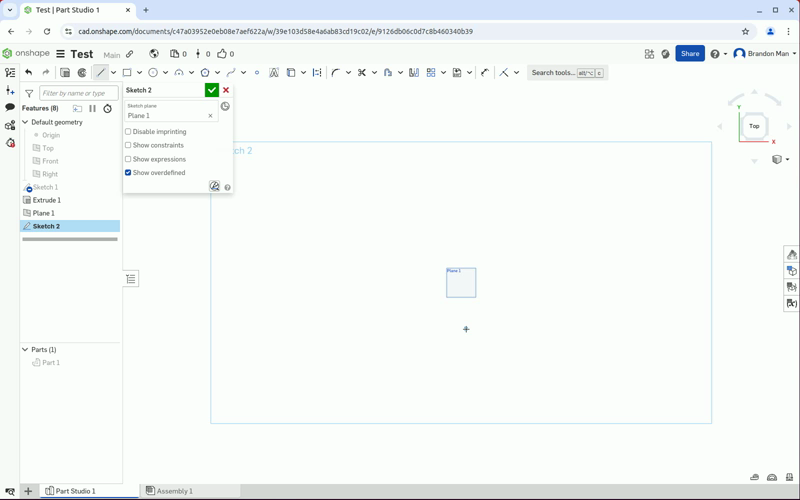
key_down(shift)
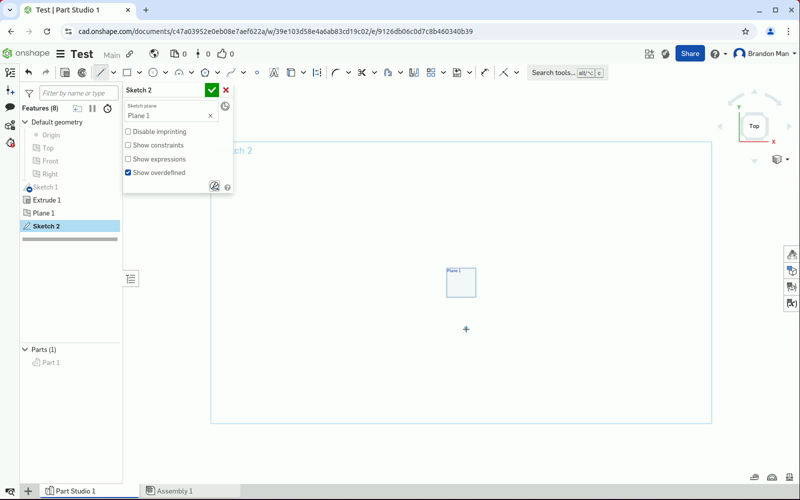
mouse_move(496, 328)
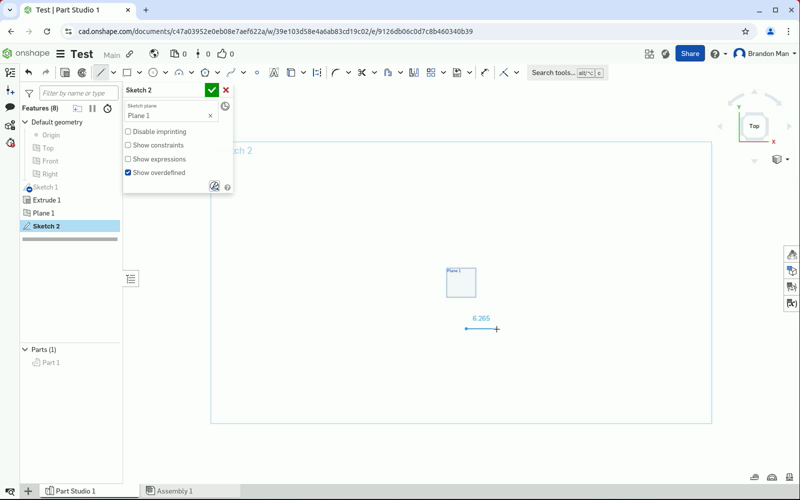
mouse_move(483, 328)
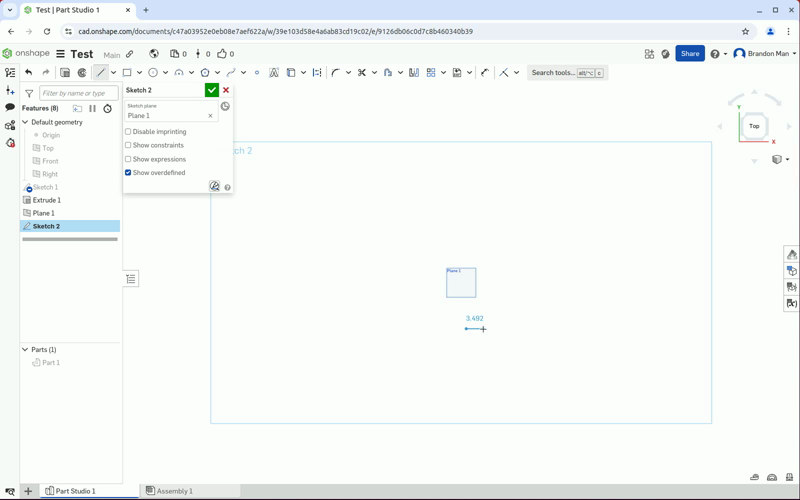
click(483, 328)
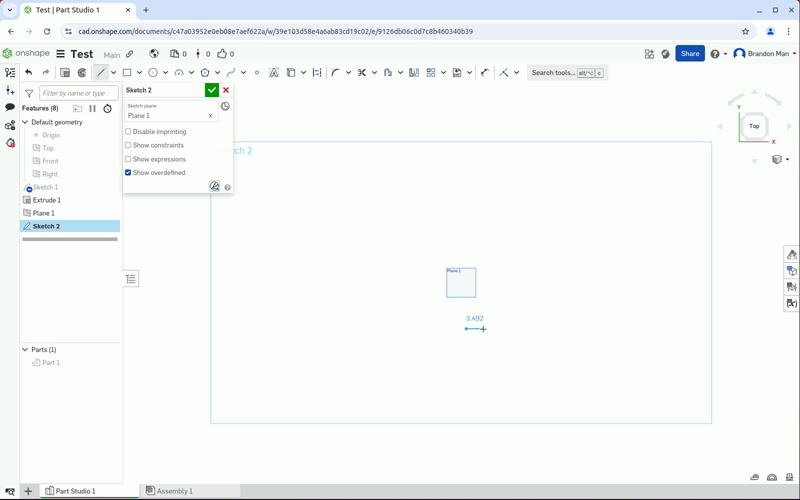
key_up(shift)
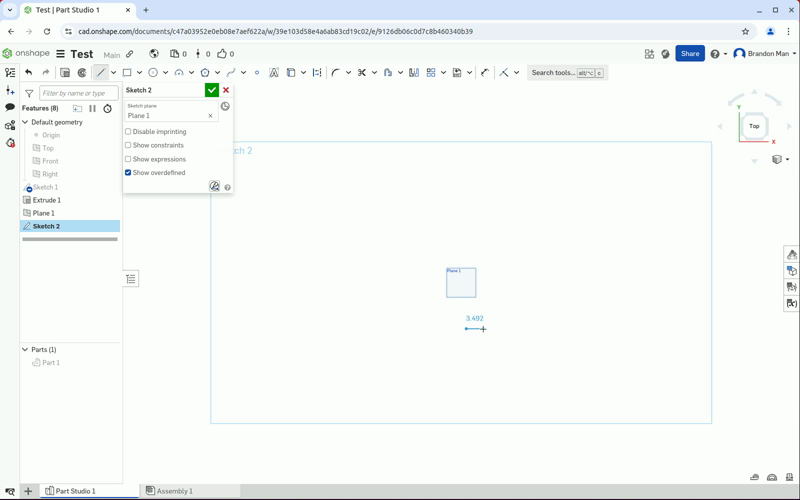
key_down(shift)
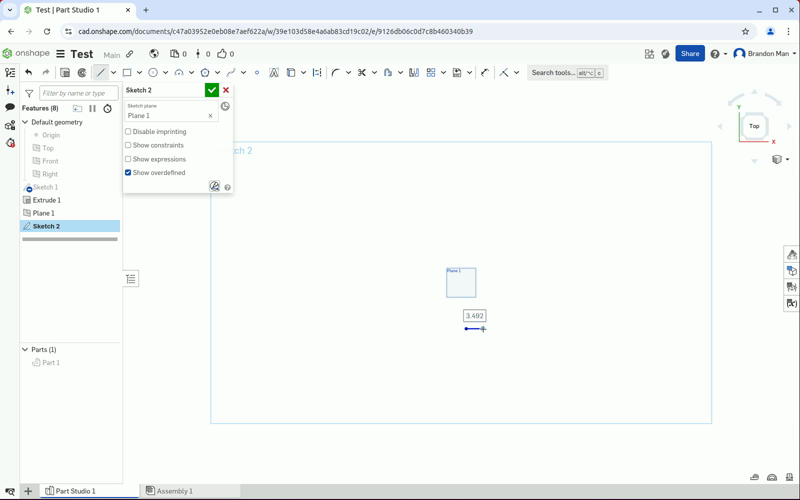
mouse_move(513, 328)
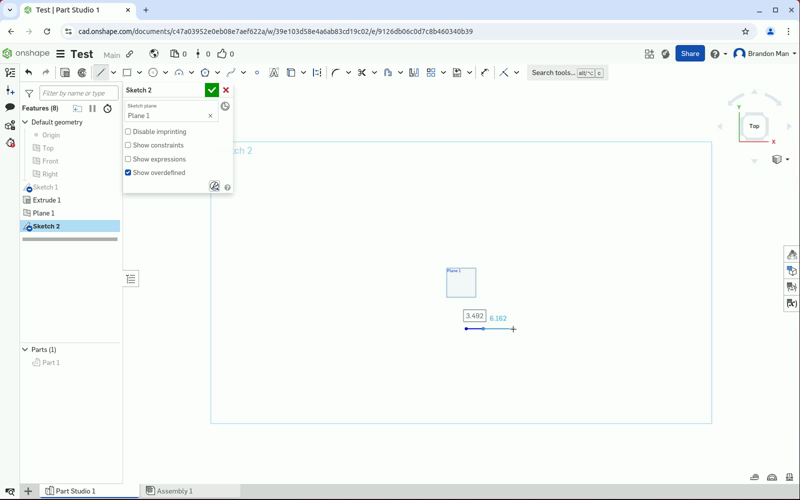
mouse_move(483, 313)
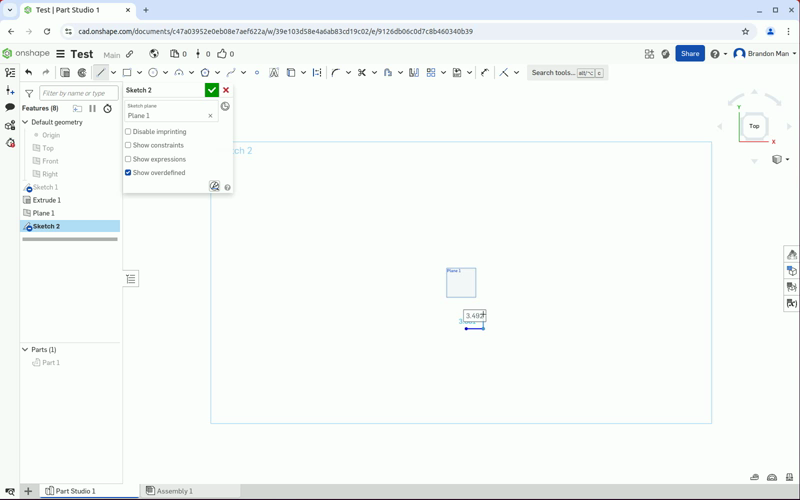
click(483, 313)
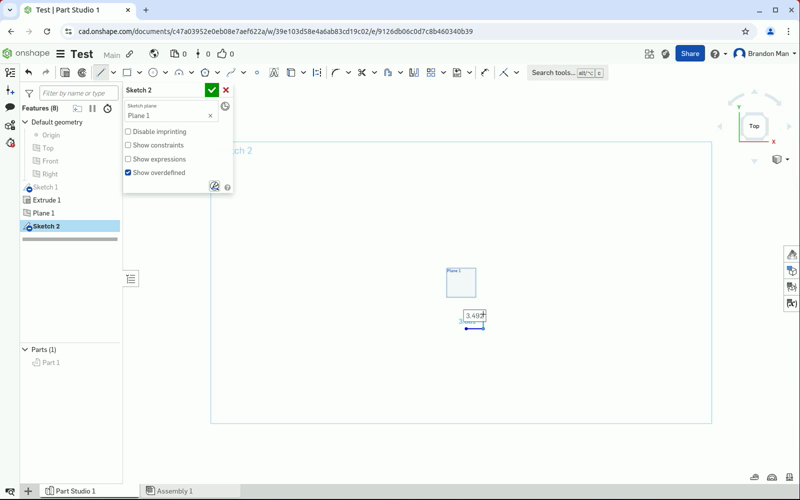
key_up(shift)
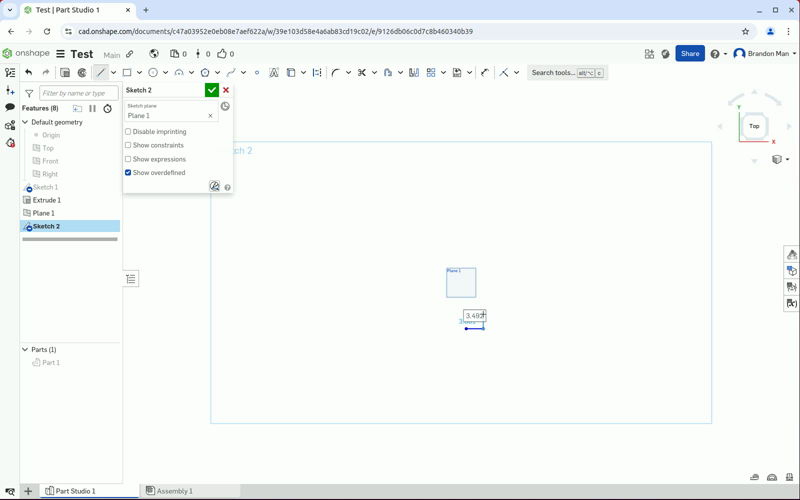
key_down(shift)
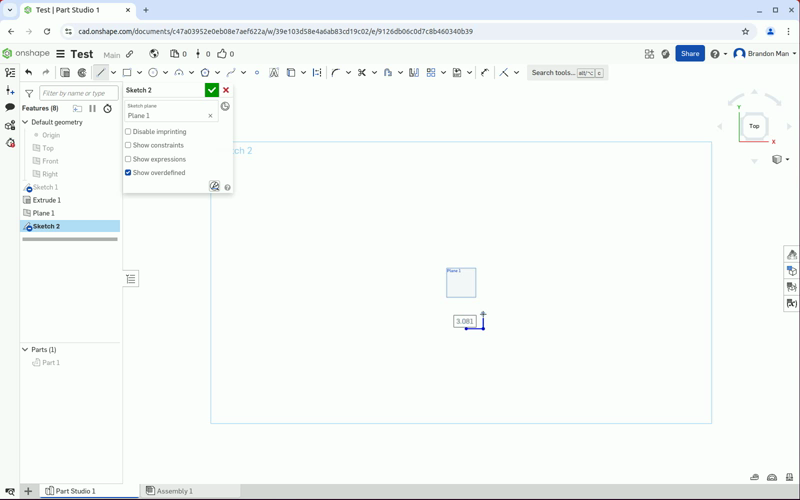
mouse_move(513, 313)
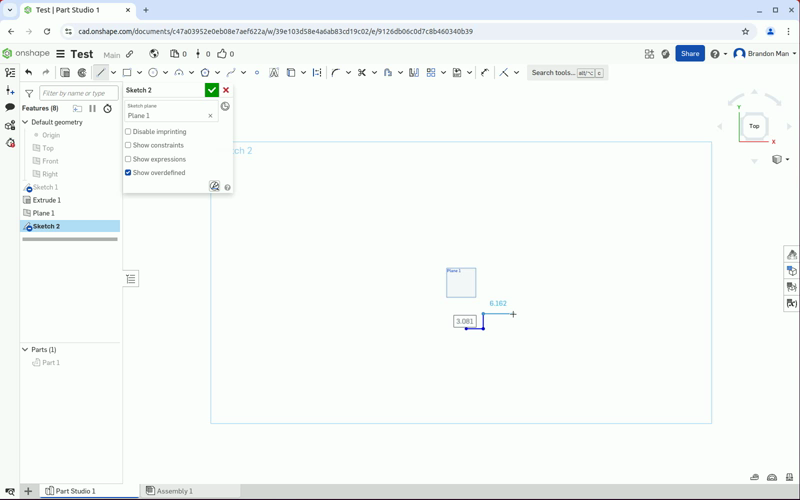
mouse_move(466, 313)
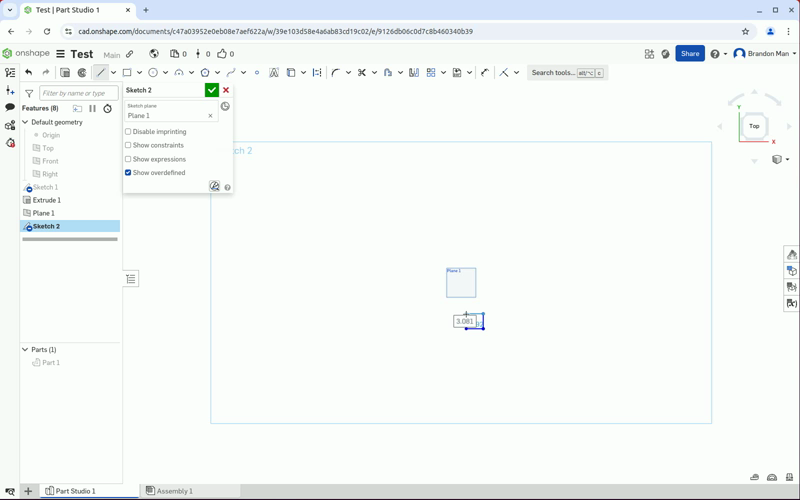
click(466, 313)
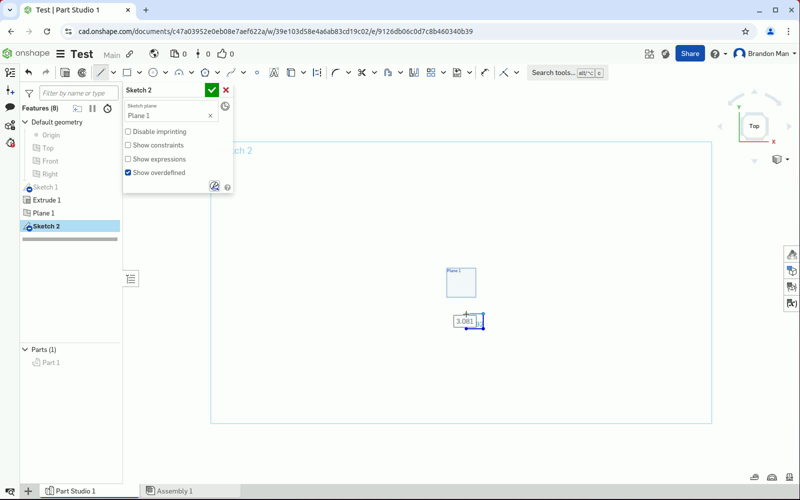
key_up(shift)
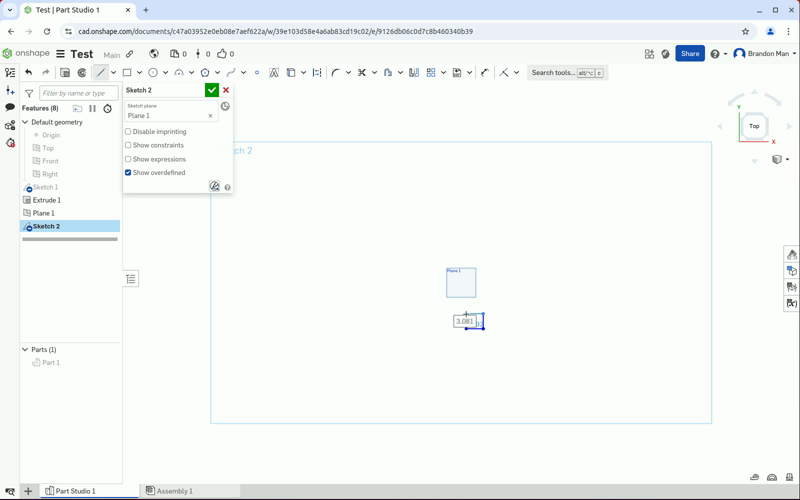
mouse_move(496, 313)
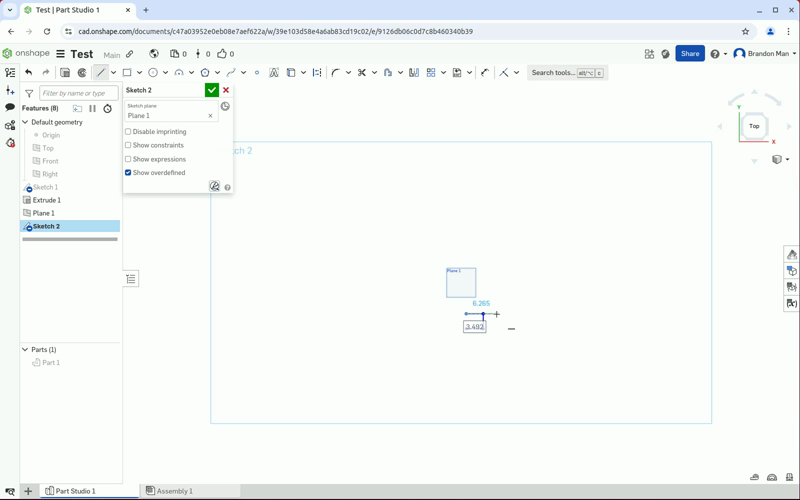
key_down(shift)
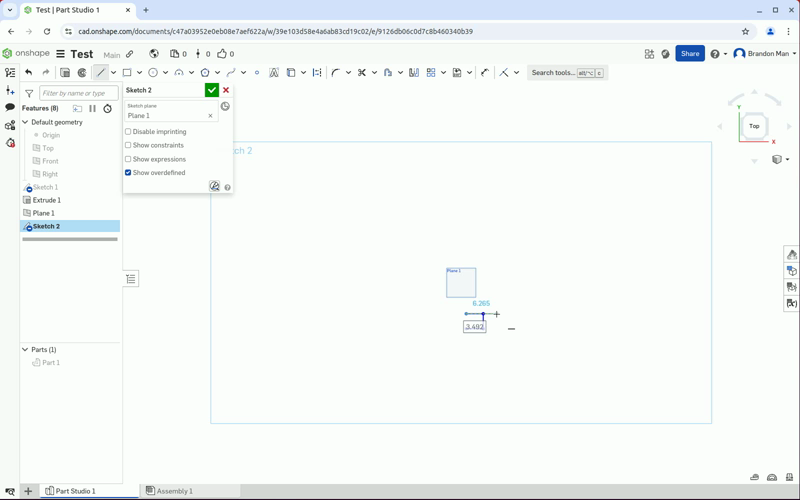
mouse_move(466, 328)
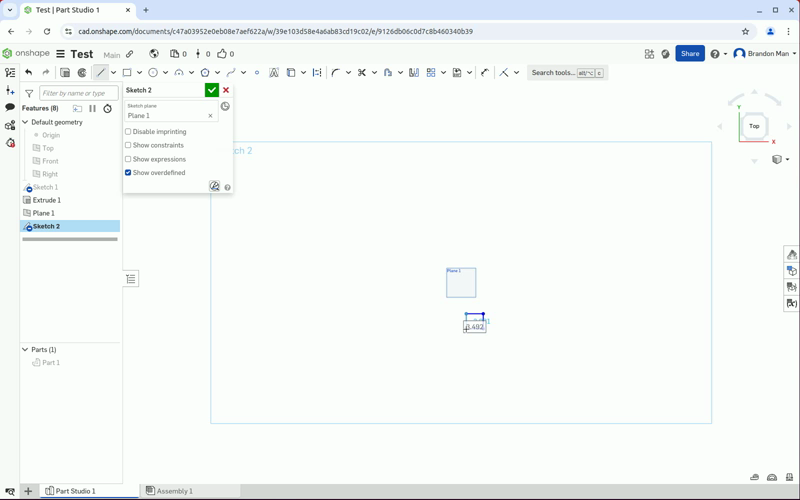
key_up(shift)
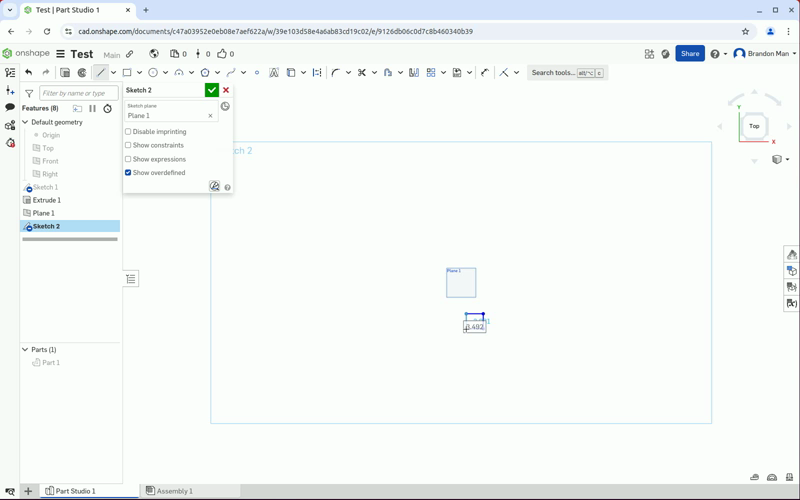
click(466, 328)
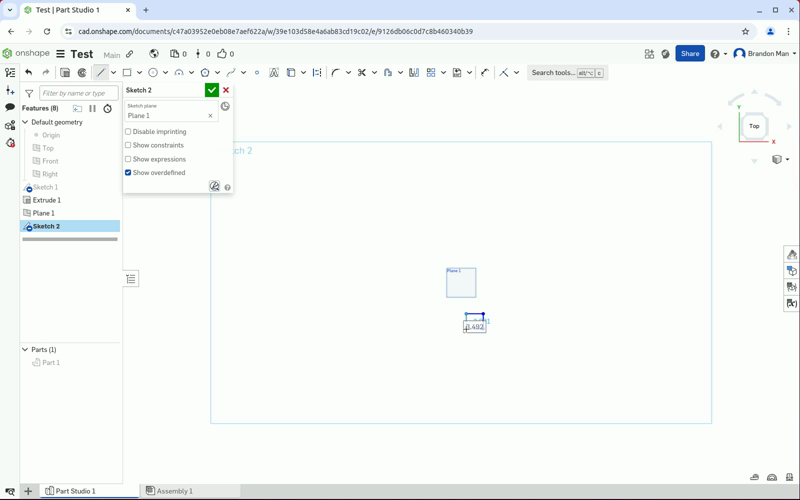
key(esc)
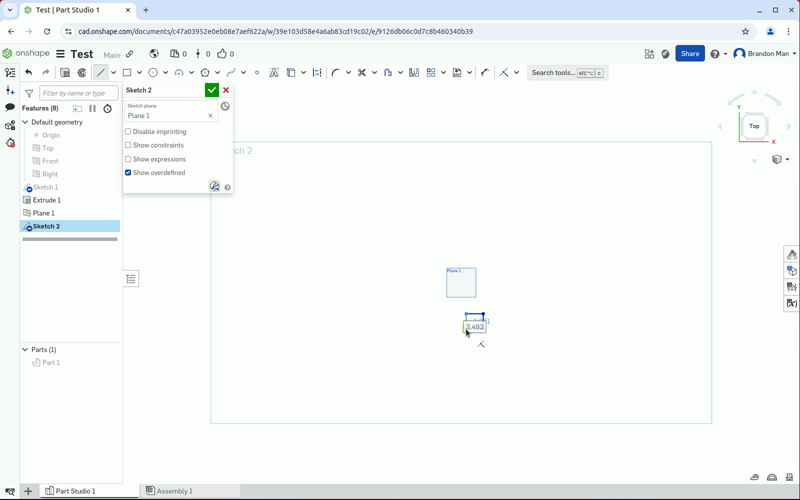
mouse_move(467, 320)
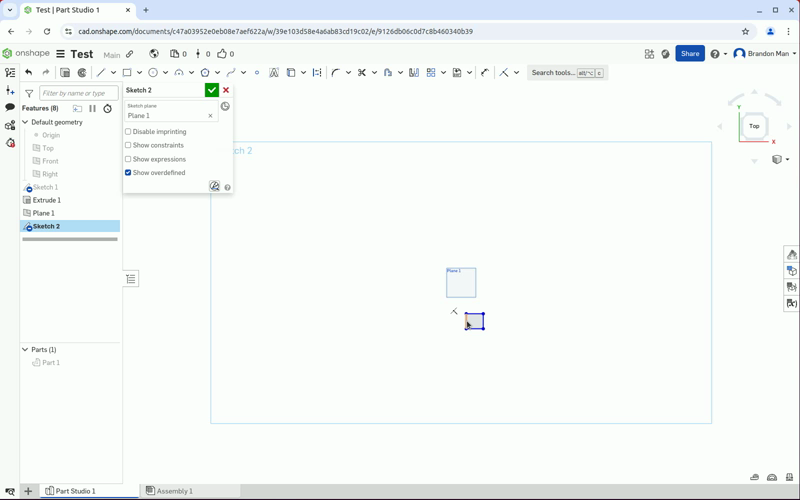
scroll(6)
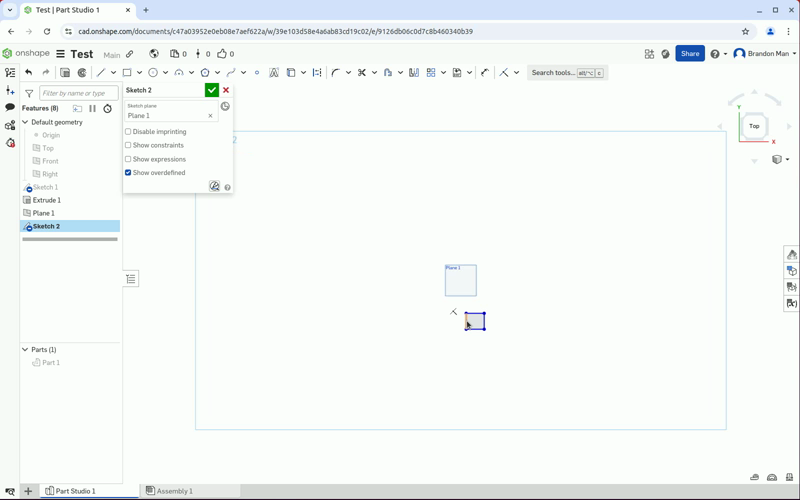
scroll(6)
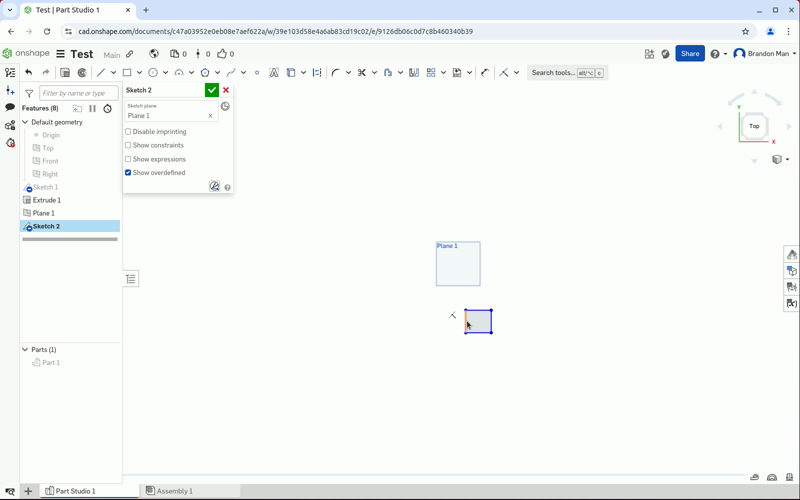
scroll(6)
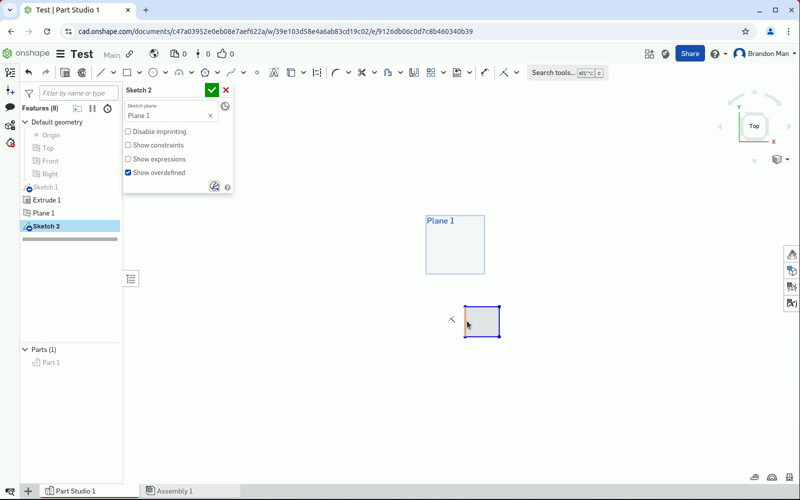
scroll(6)
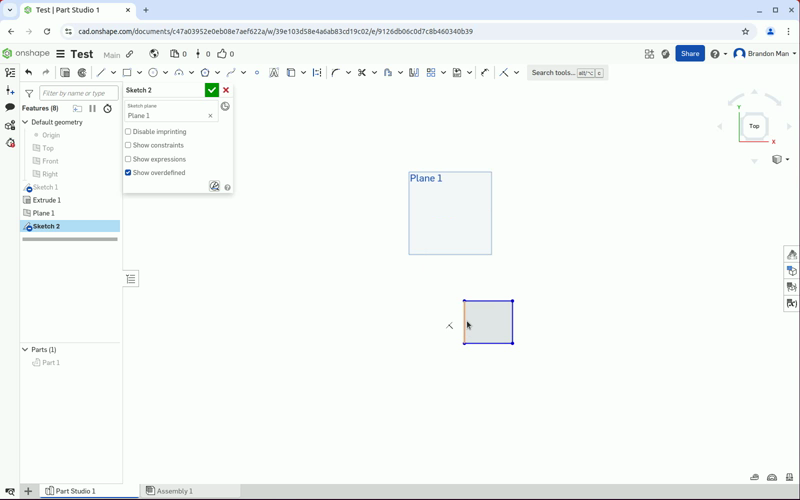
scroll(6)
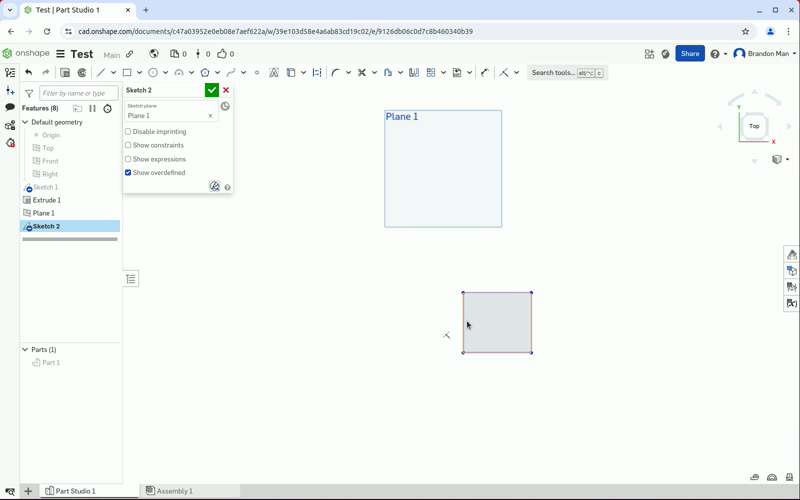
scroll(6)
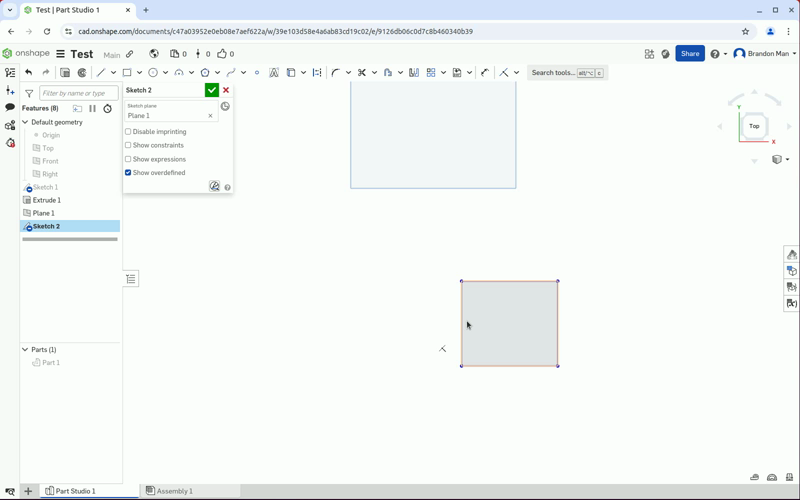
scroll(6)
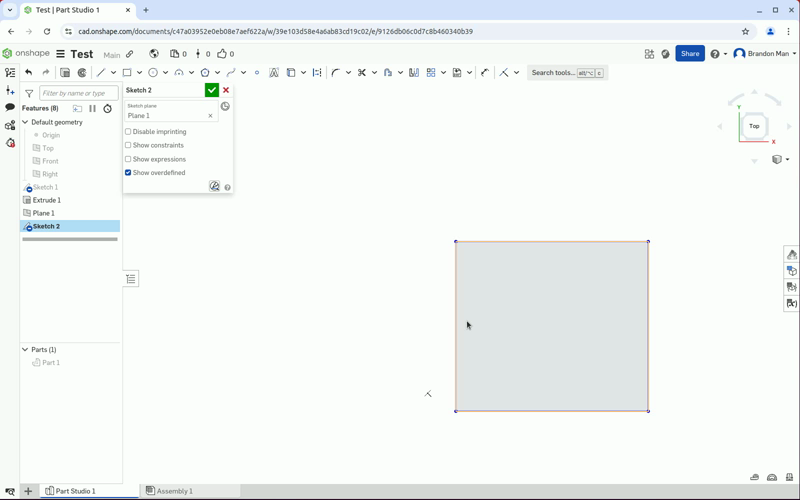
click(467, 320)
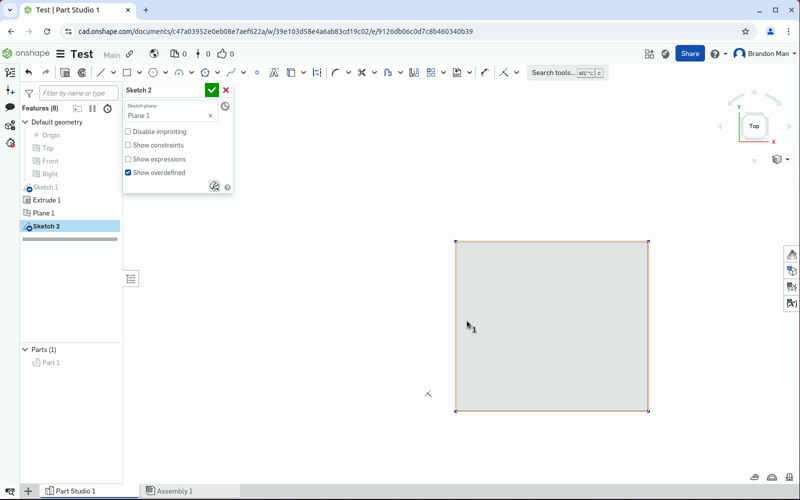
scroll(-6)
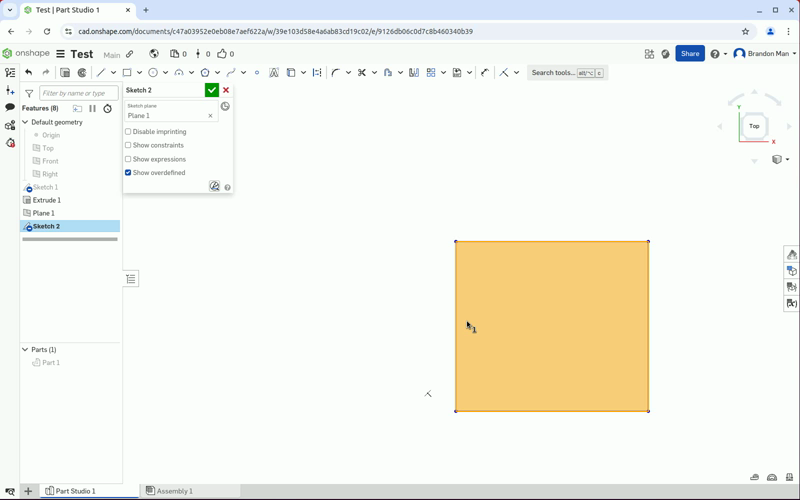
scroll(-6)
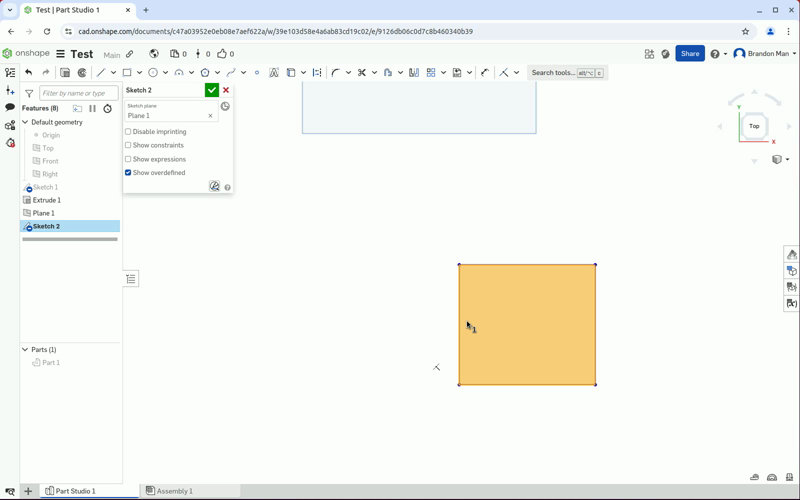
scroll(-6)
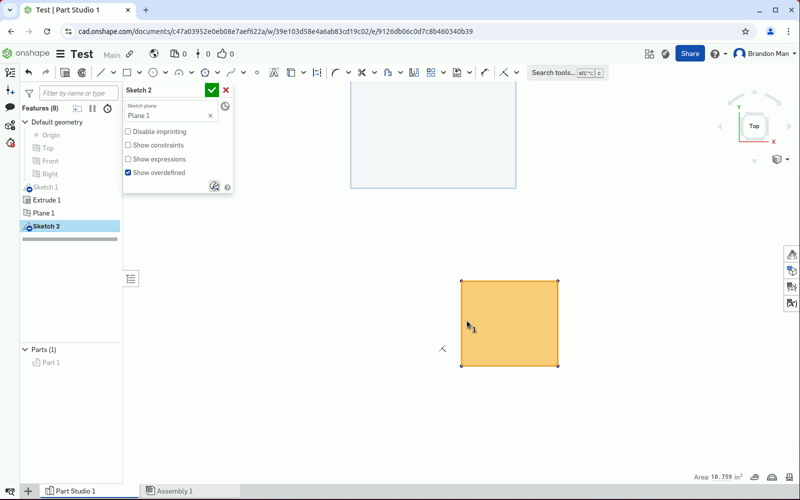
scroll(-6)
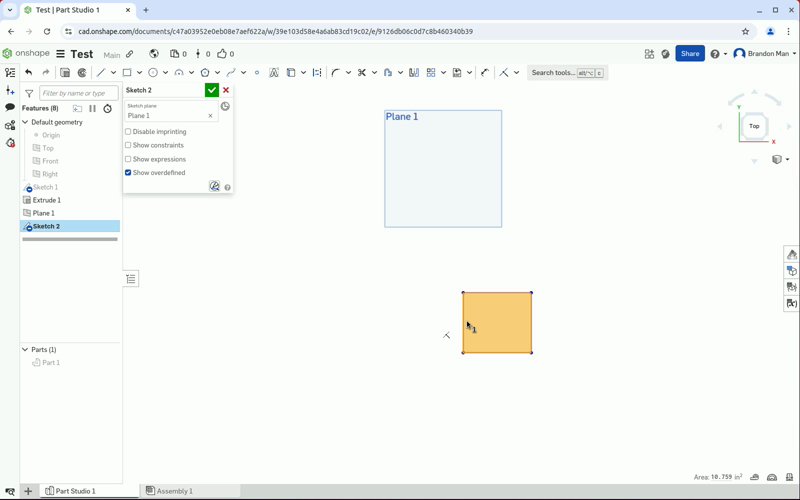
scroll(-6)
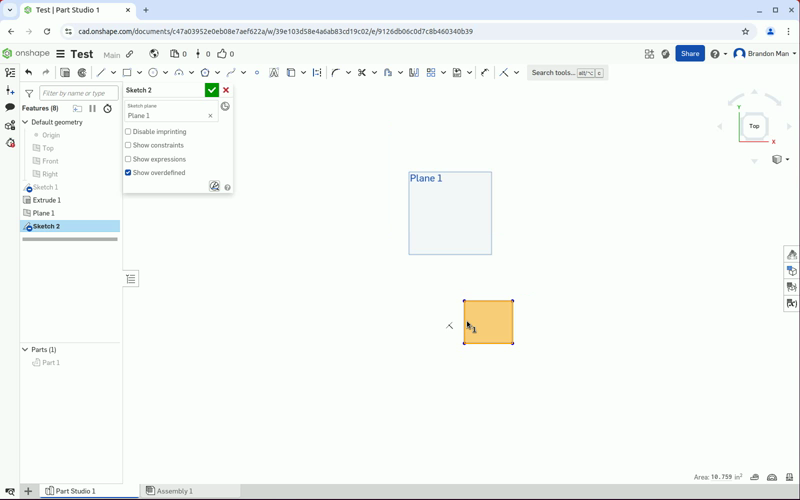
scroll(-6)
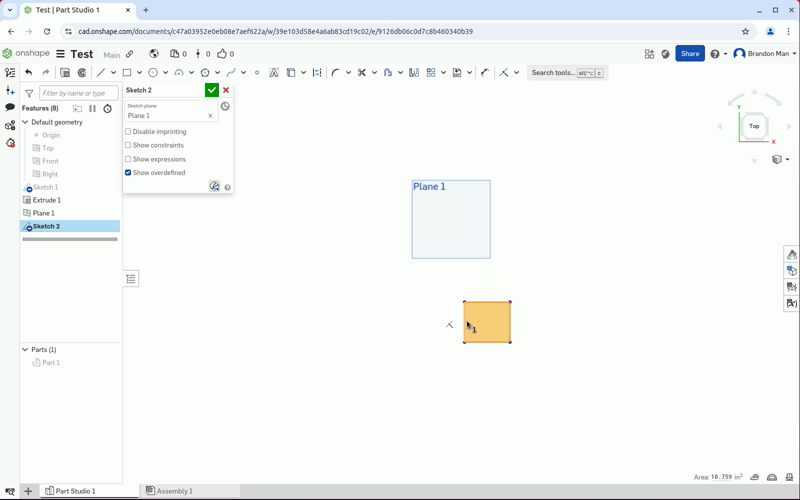
scroll(-6)
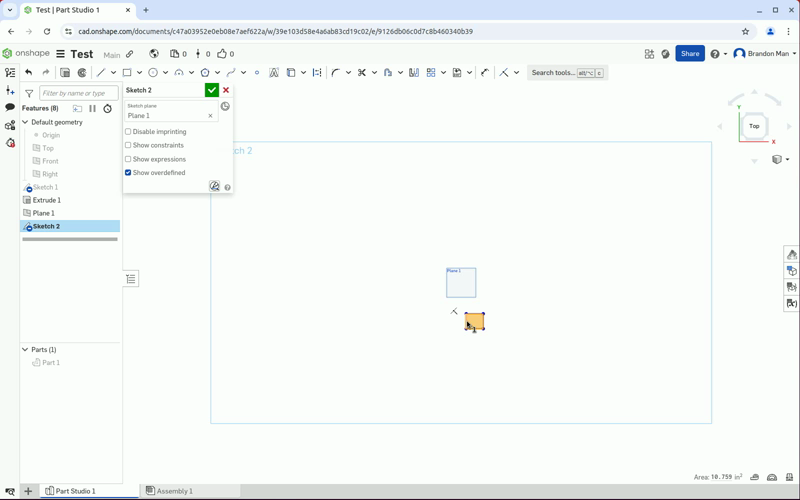
mouse_move(73, 352)
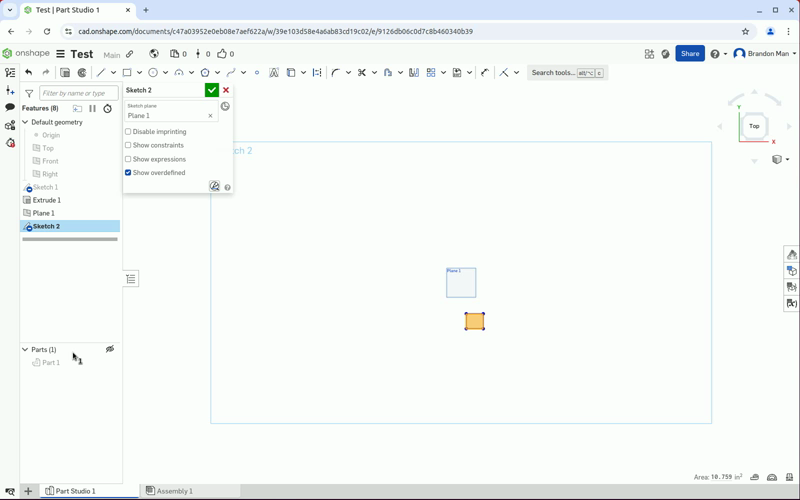
key(shift+y)
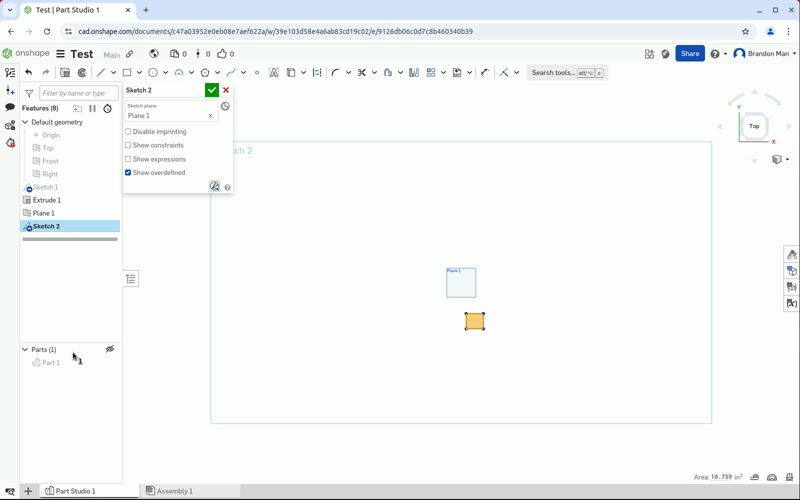
key(shift+e)
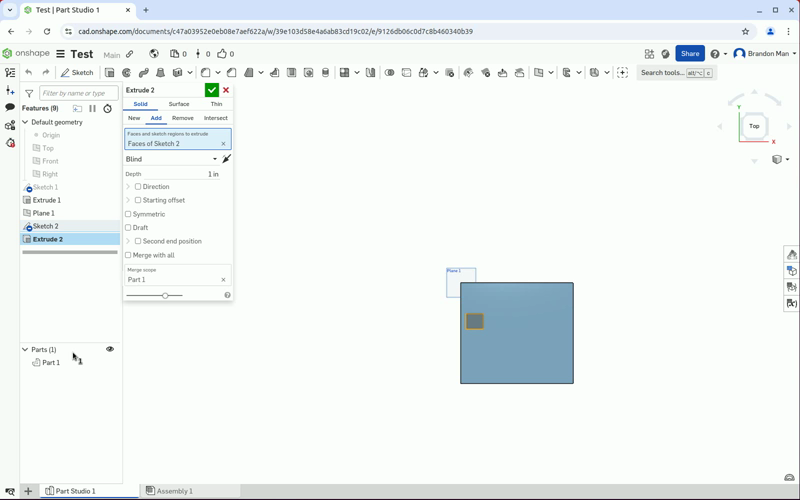
mouse_move(143, 106)
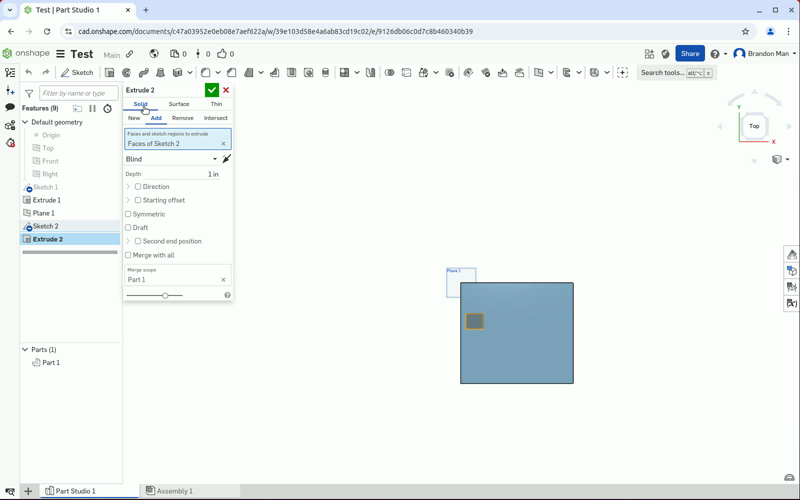
click(143, 106)
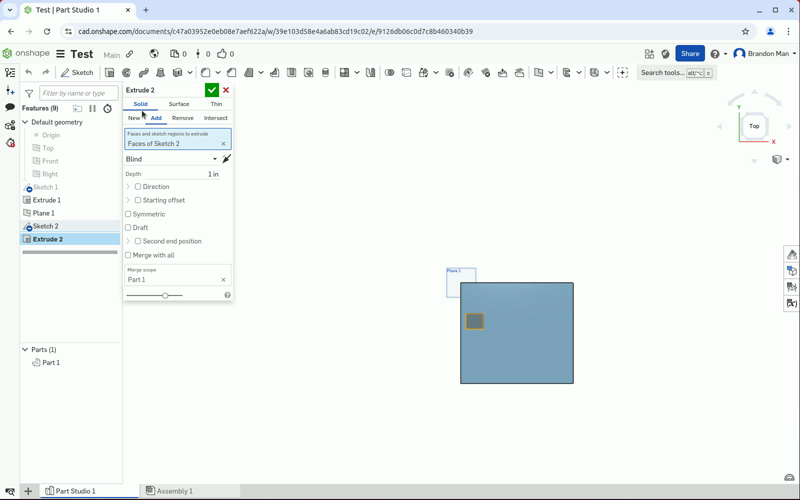
mouse_move(137, 120)
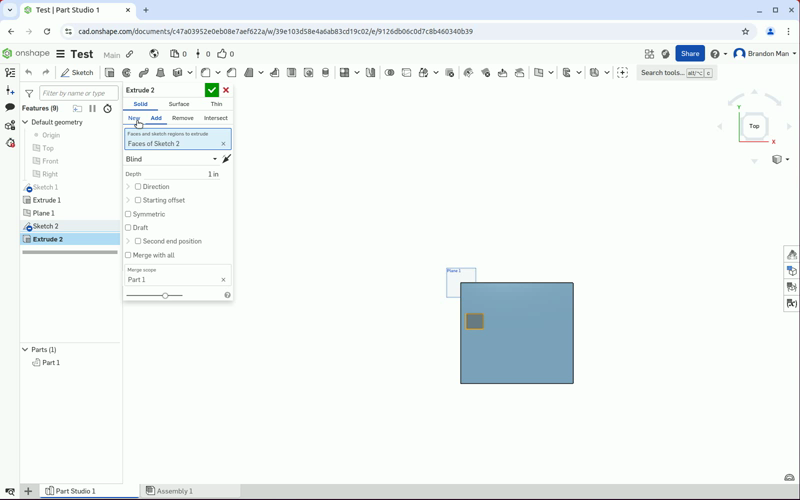
click(137, 120)
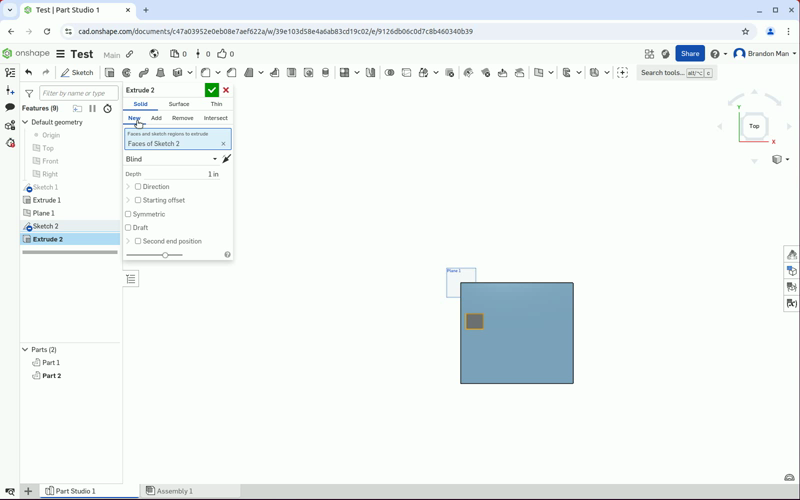
key(tab, 4)
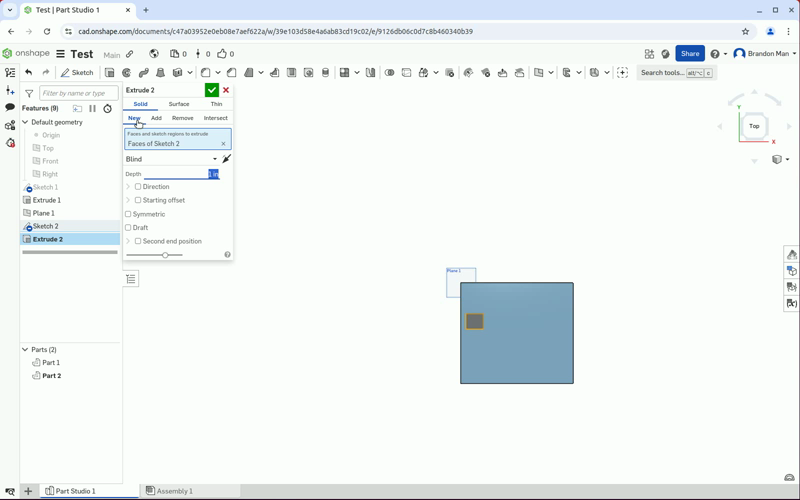
text(10.11)
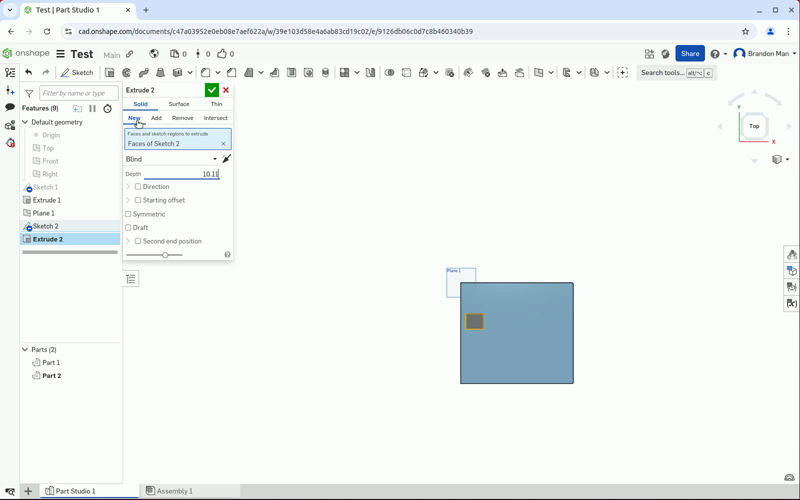
key(enter)
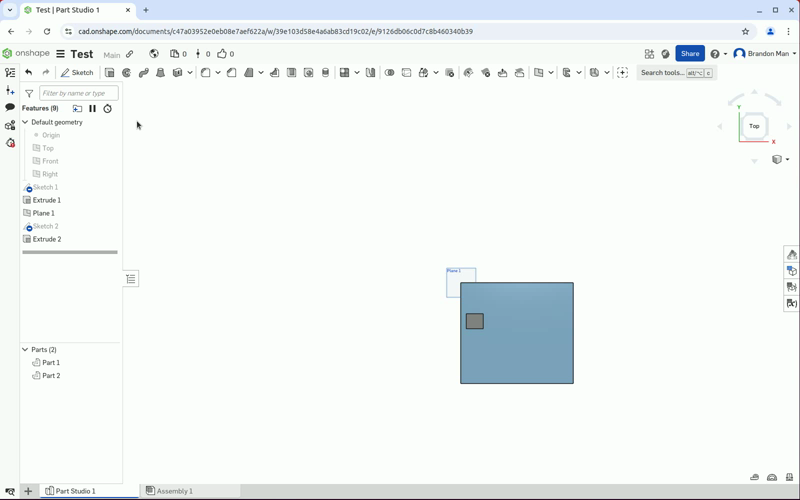
key(shift+h)
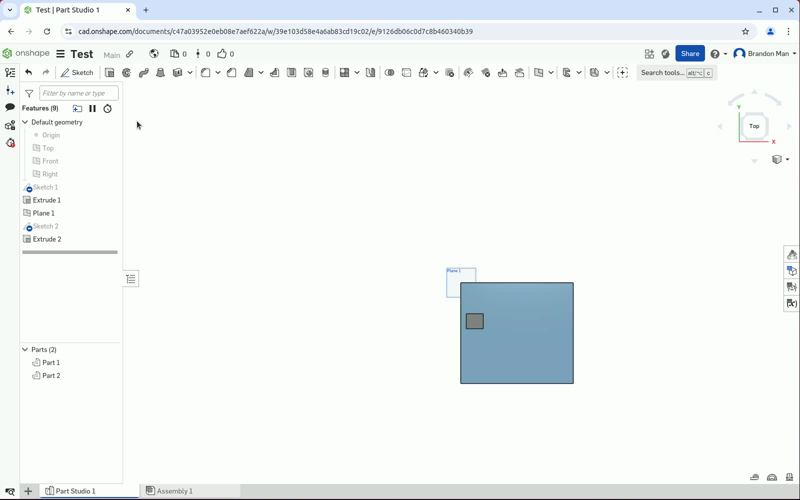
key(shift+h)
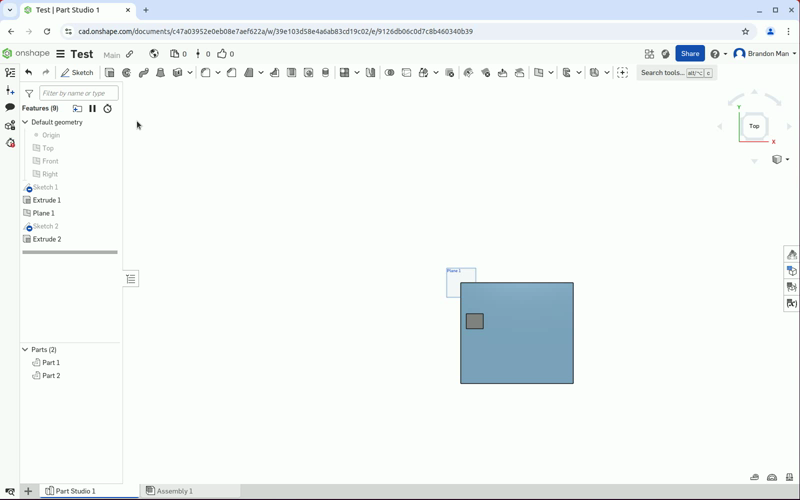
mouse_move(73, 189)
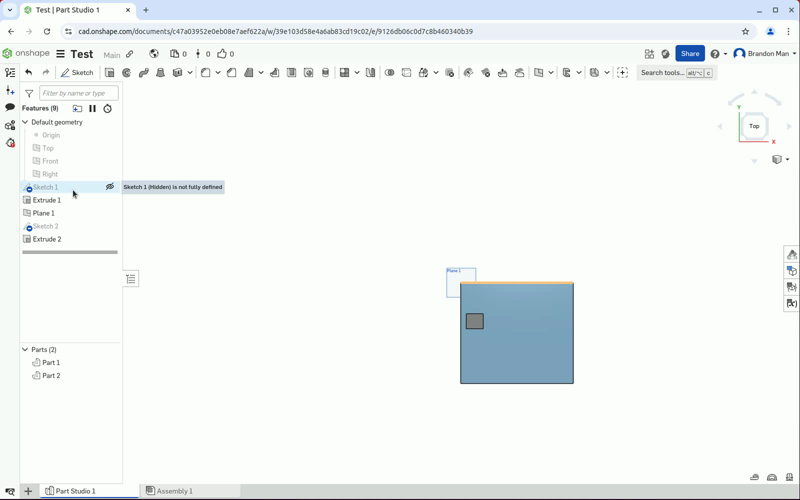
click(73, 189)
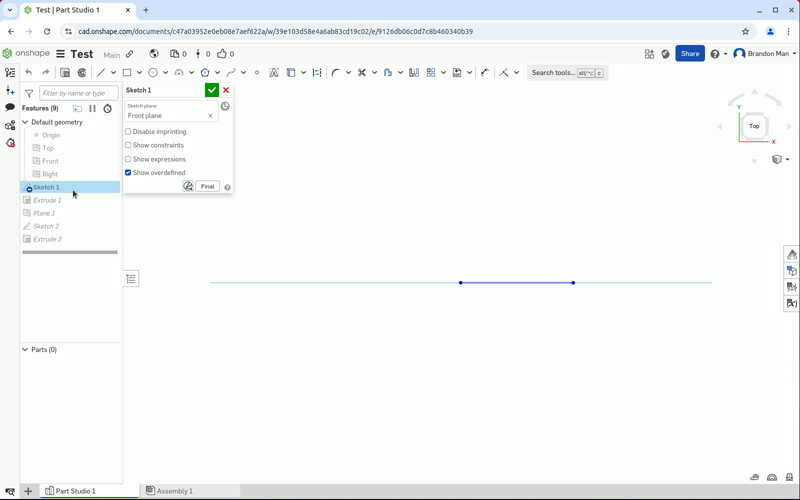
mouse_move(229, 92)
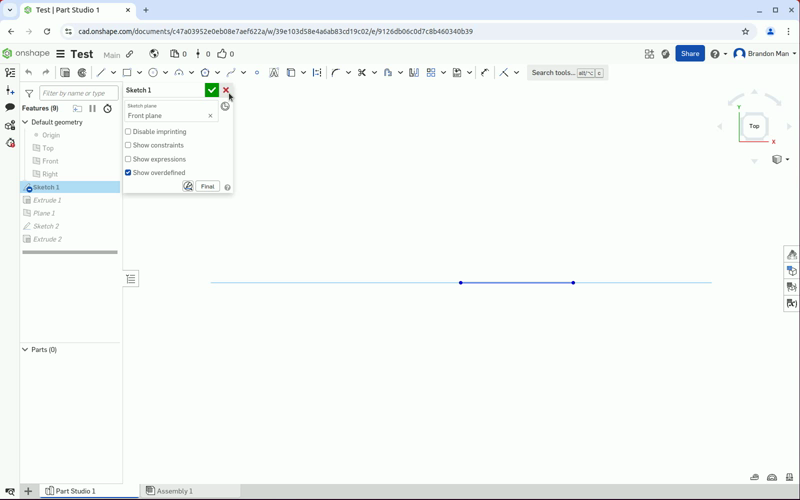
click(229, 92)
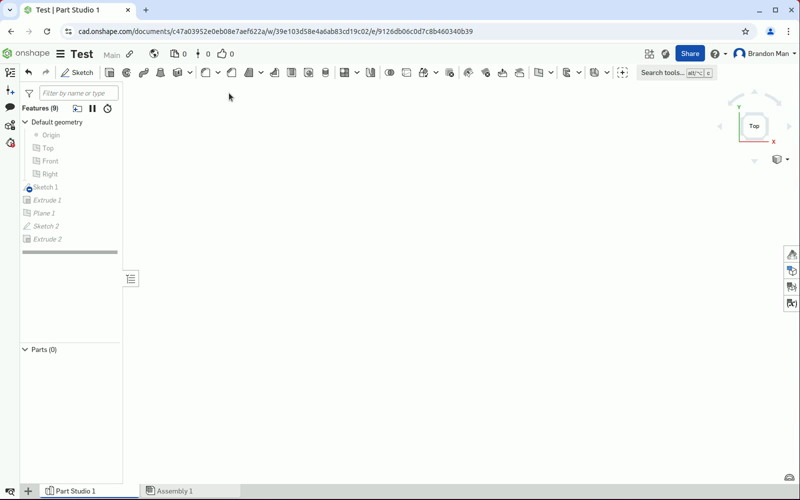
key(shift+s)
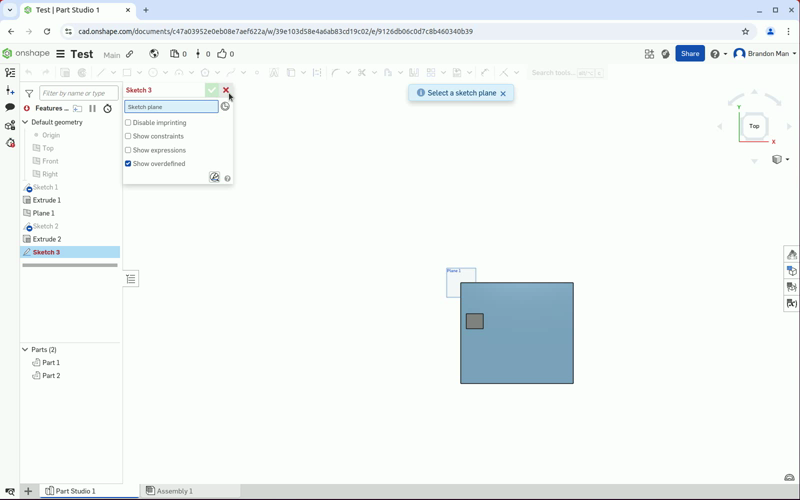
mouse_move(73, 215)
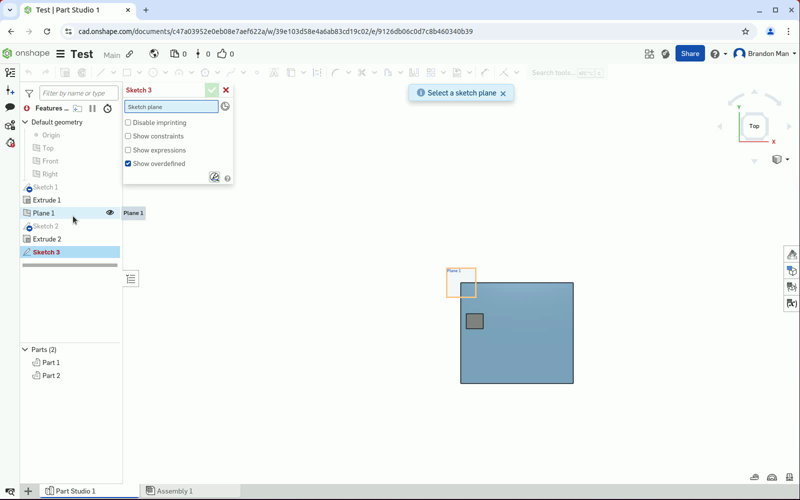
click(73, 215)
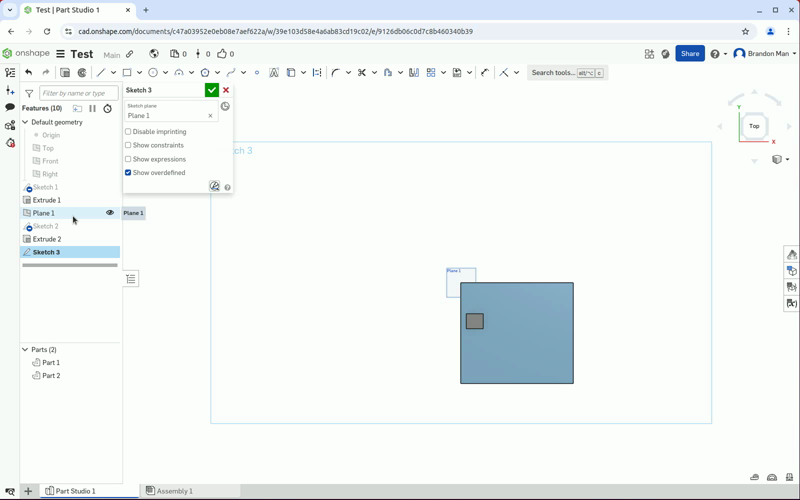
mouse_move(73, 352)
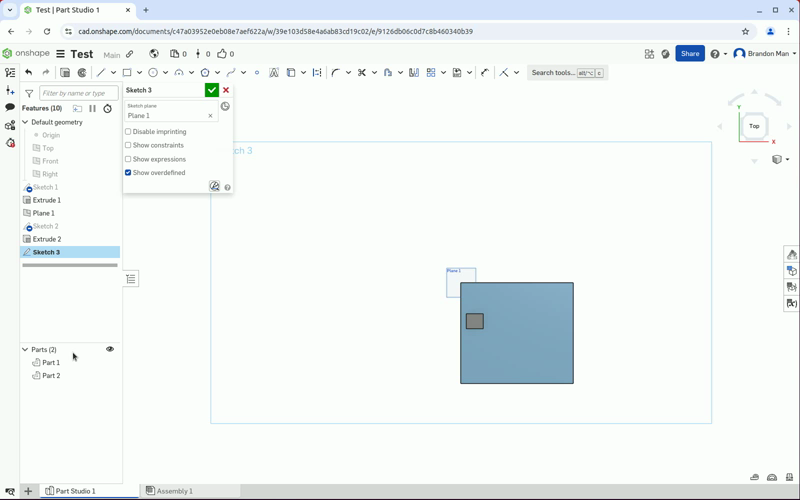
key(y)
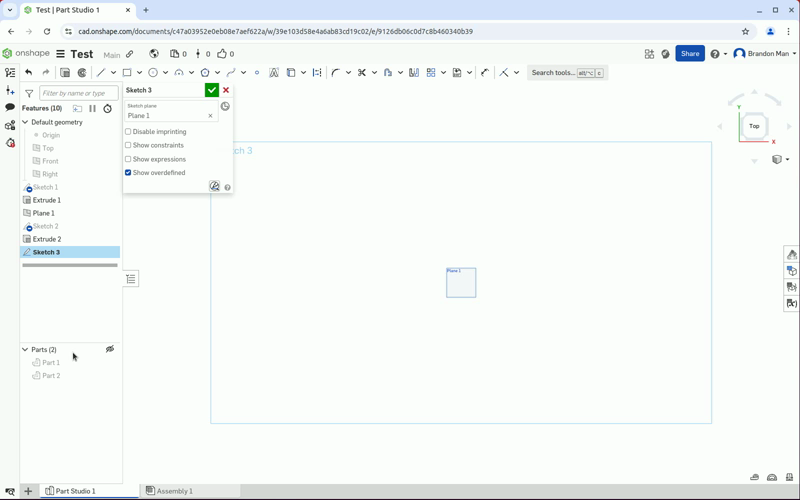
key(l)
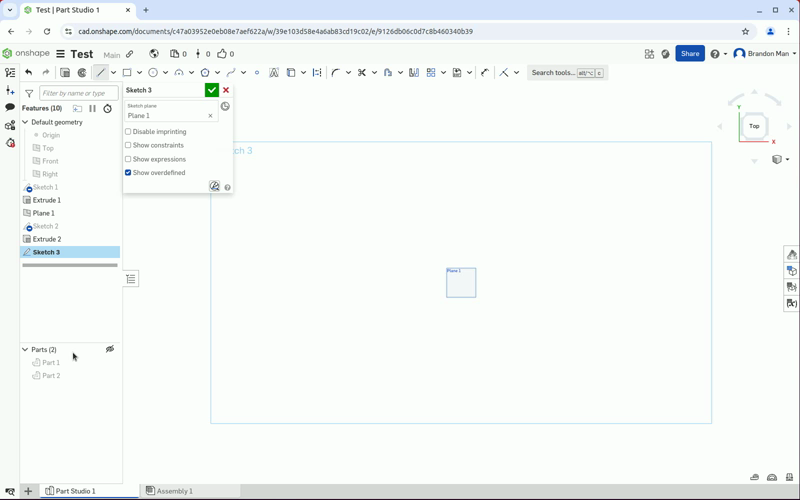
key_down(shift)
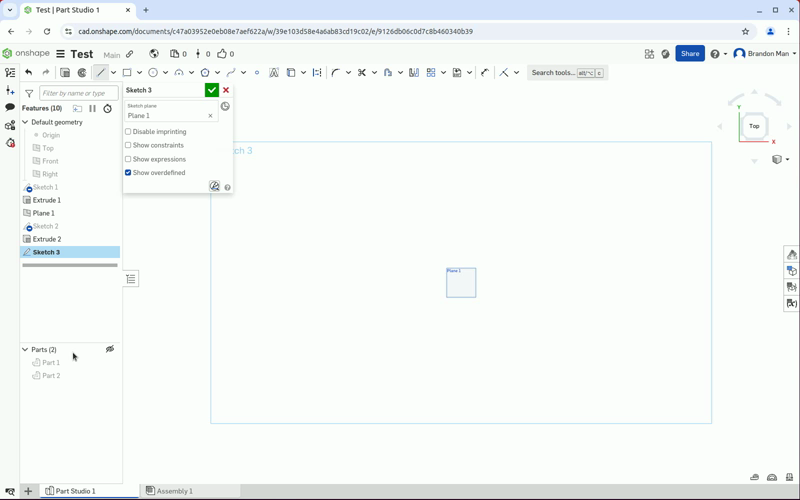
mouse_move(548, 328)
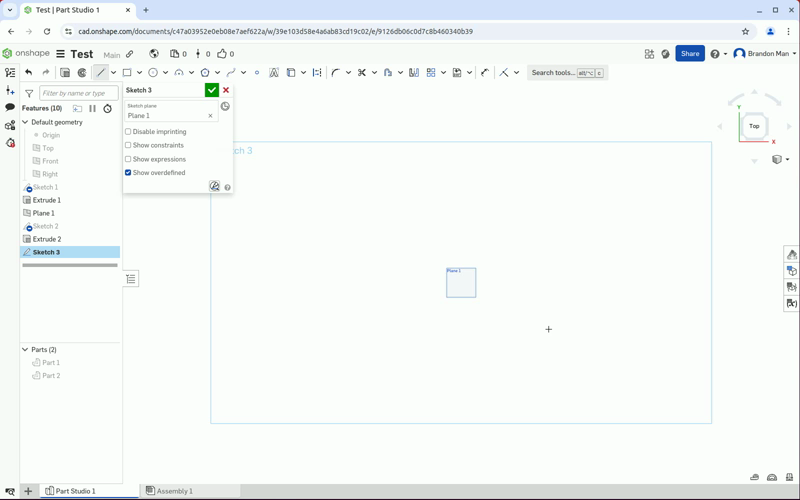
click(548, 328)
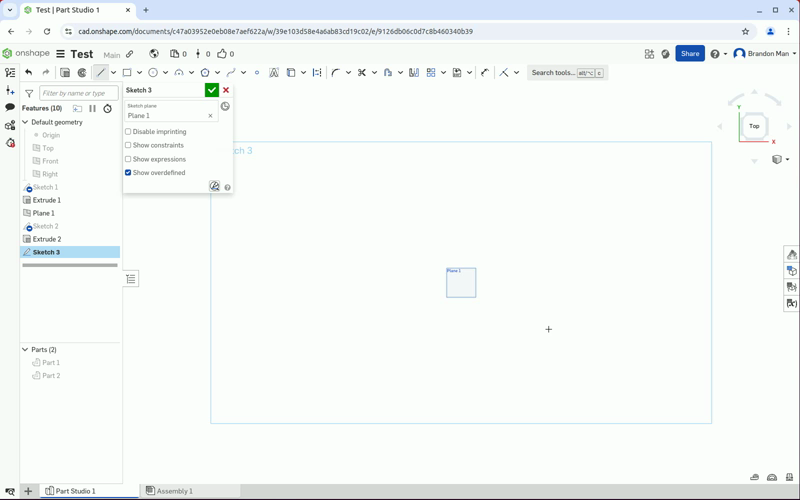
key_up(shift)
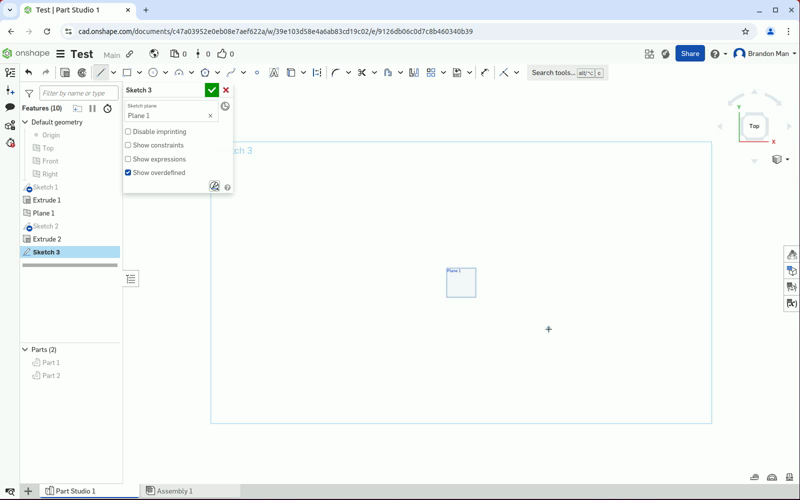
key_down(shift)
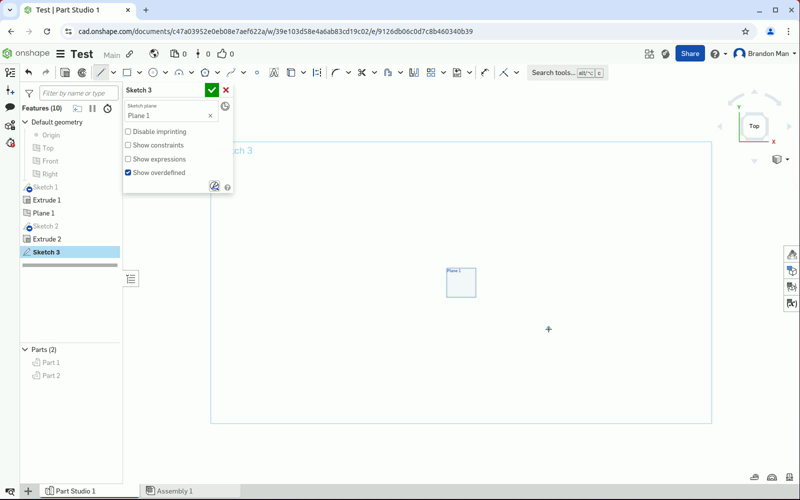
mouse_move(578, 328)
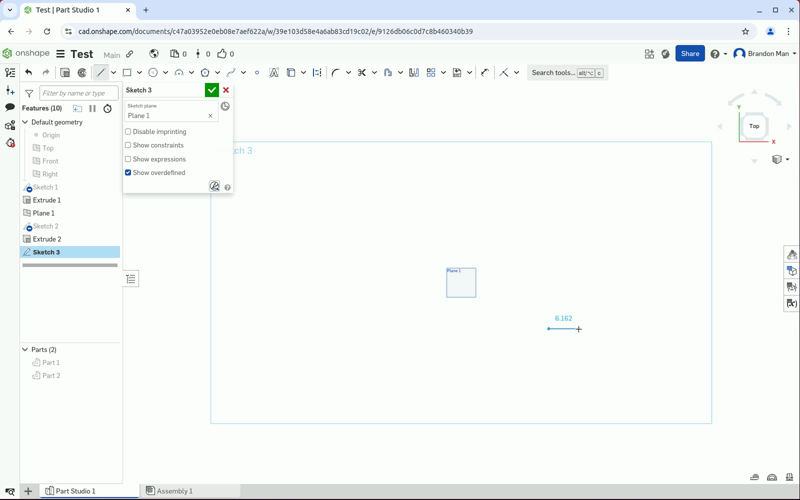
mouse_move(564, 328)
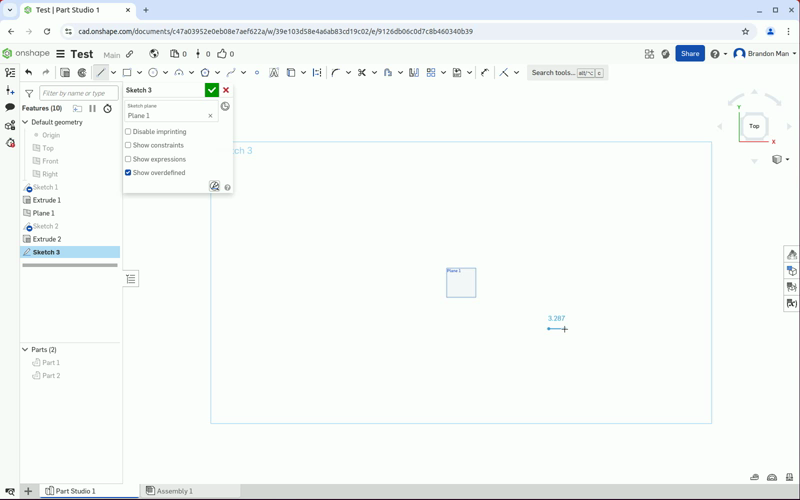
click(564, 328)
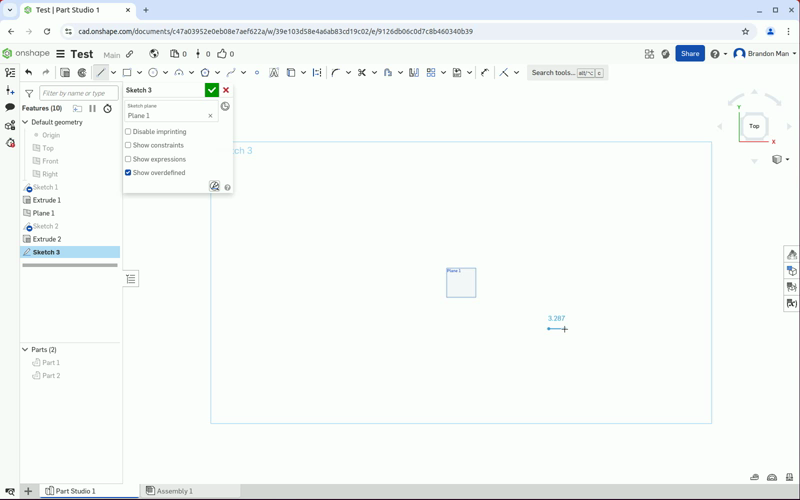
key_up(shift)
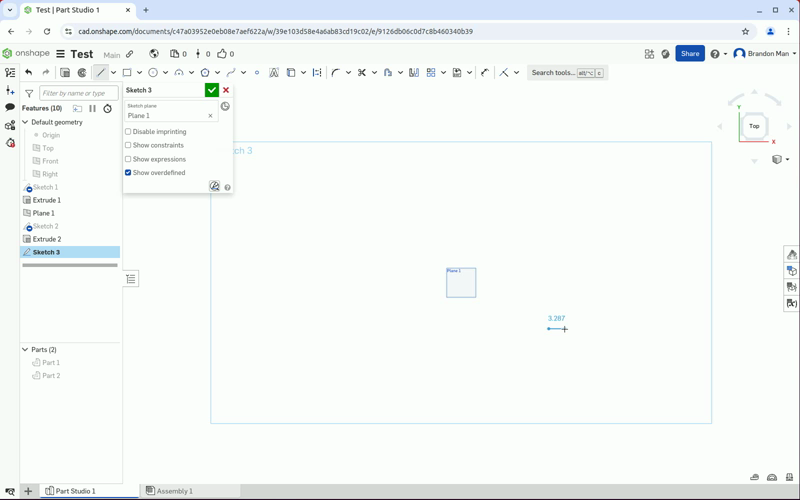
key_down(shift)
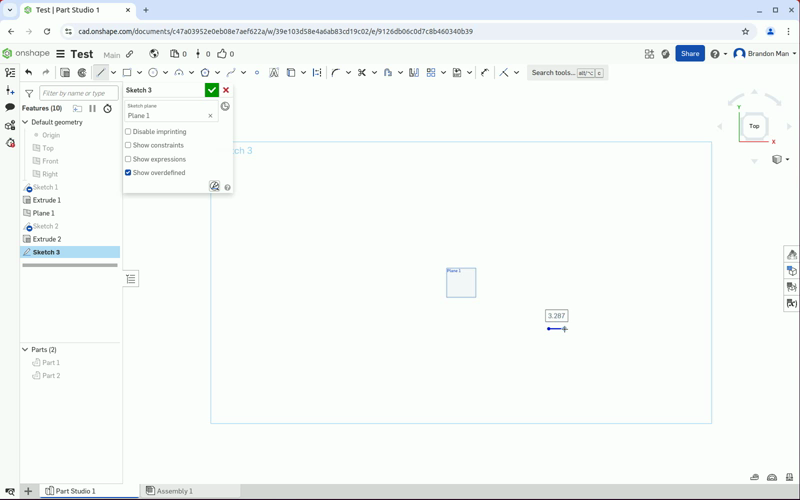
mouse_move(589, 328)
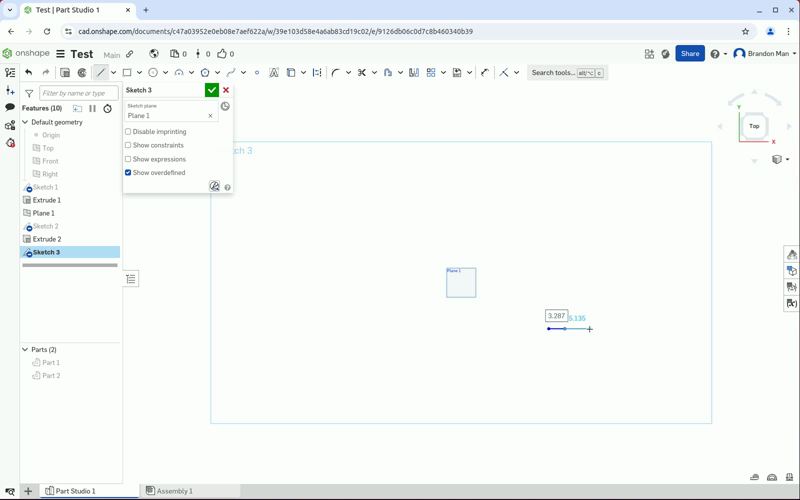
mouse_move(564, 314)
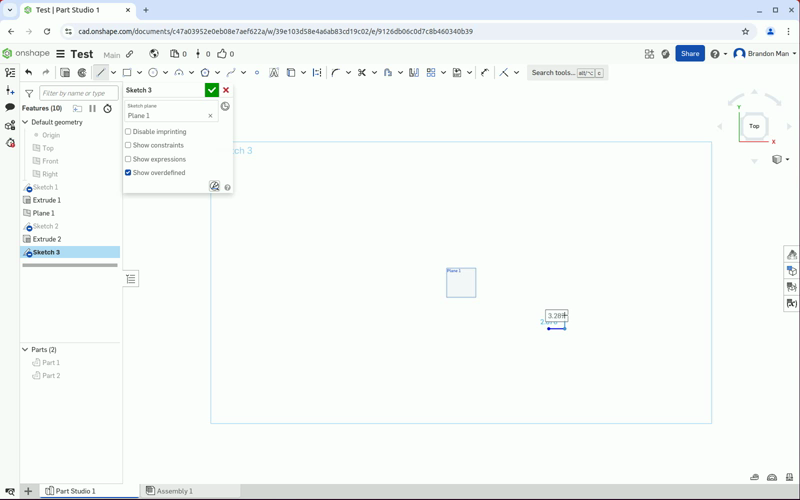
click(564, 314)
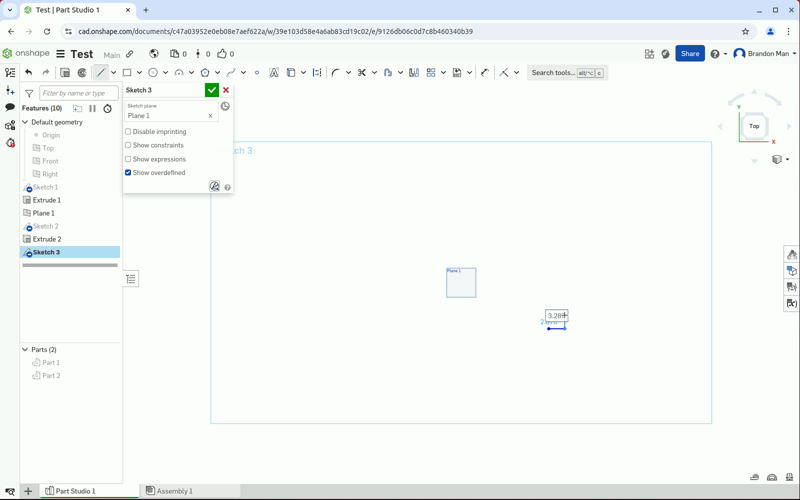
key_up(shift)
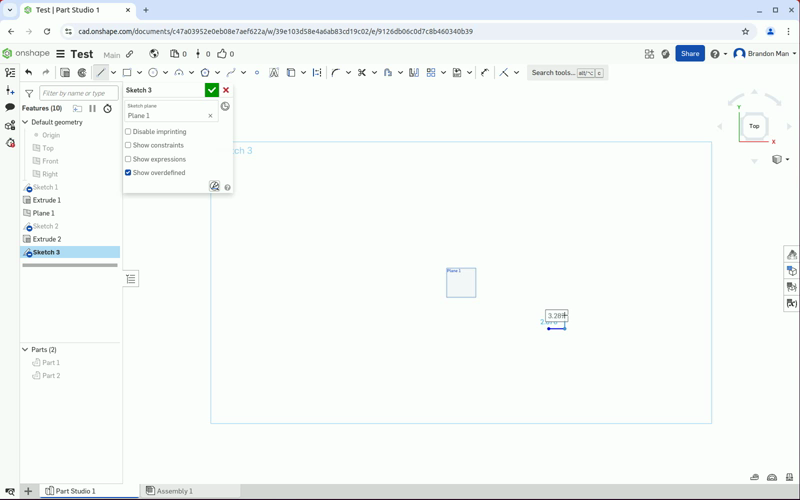
key_down(shift)
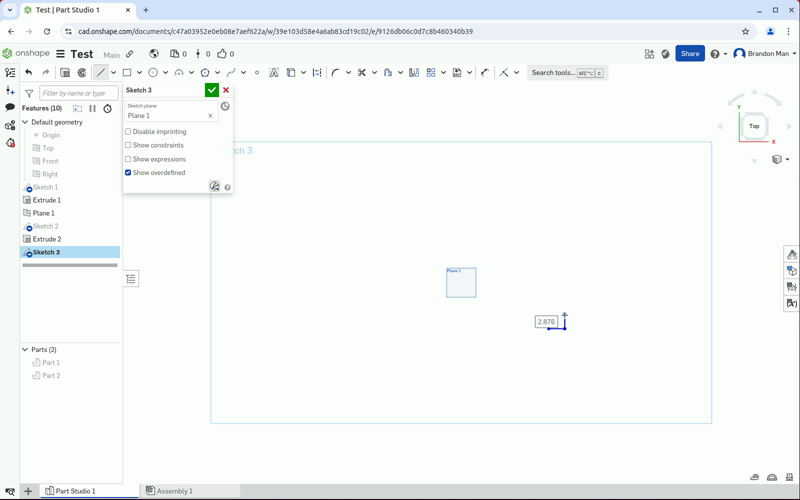
mouse_move(589, 314)
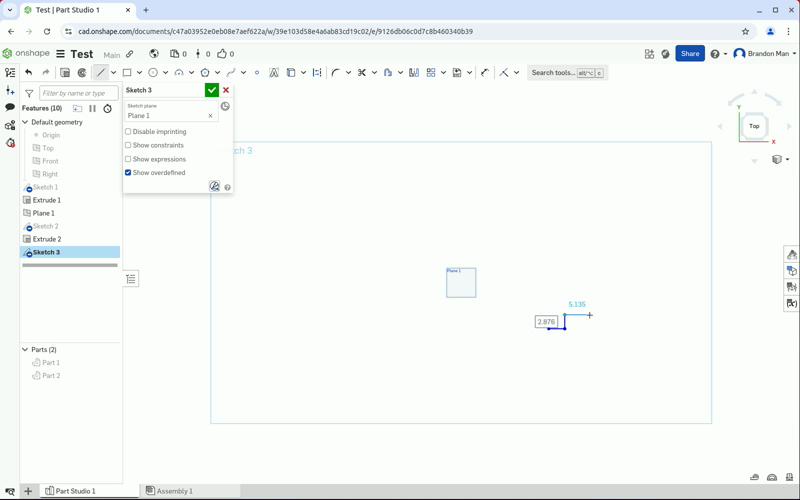
mouse_move(548, 314)
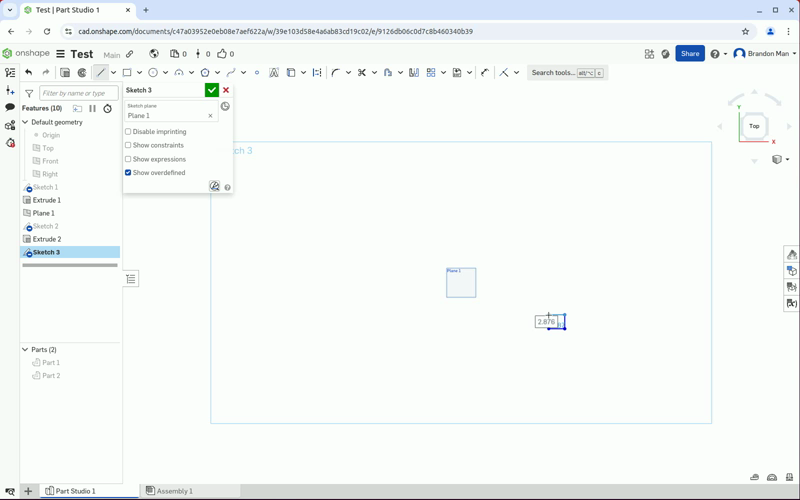
click(548, 314)
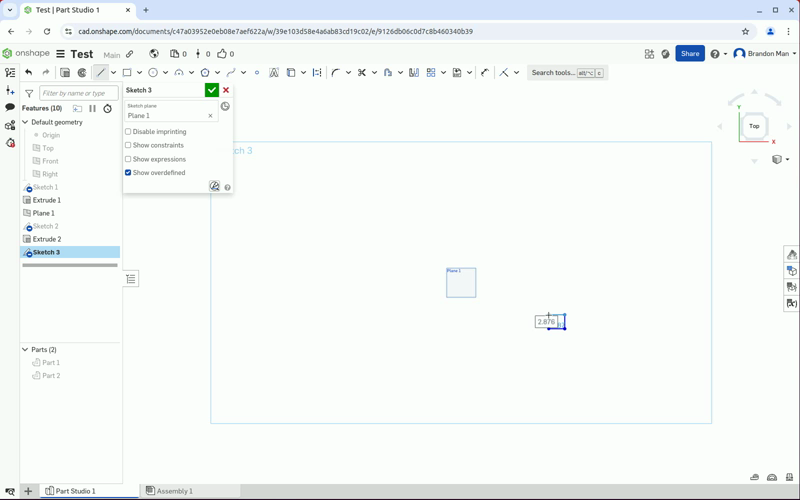
key_up(shift)
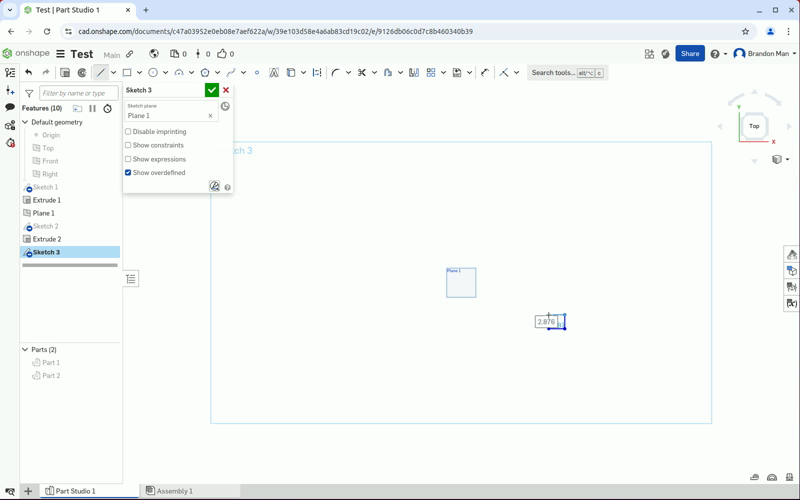
mouse_move(578, 314)
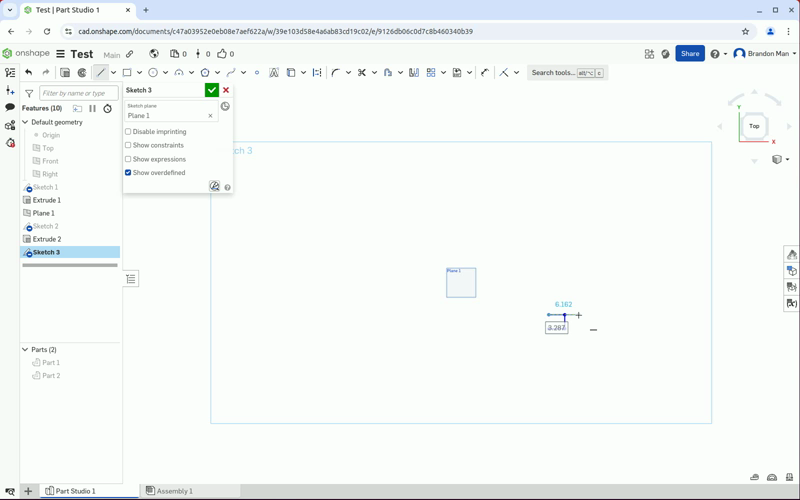
key_down(shift)
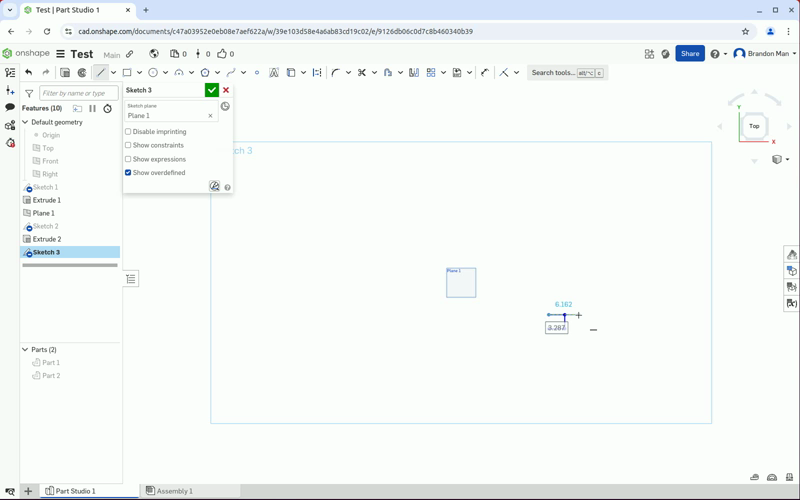
mouse_move(548, 328)
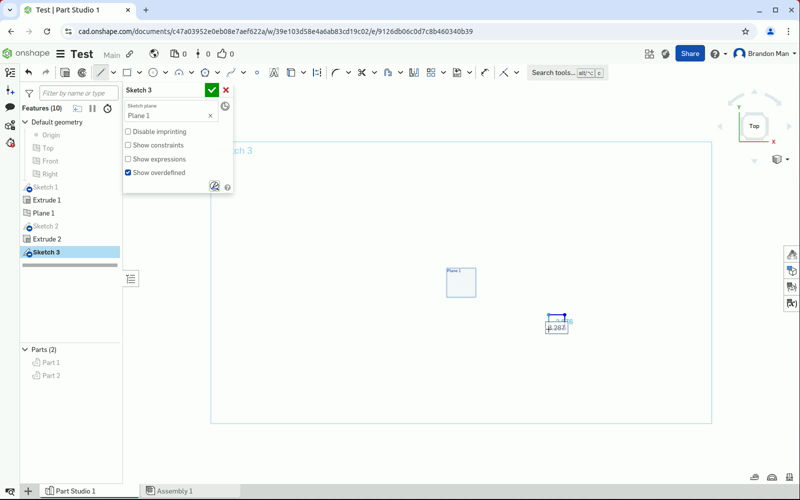
key_up(shift)
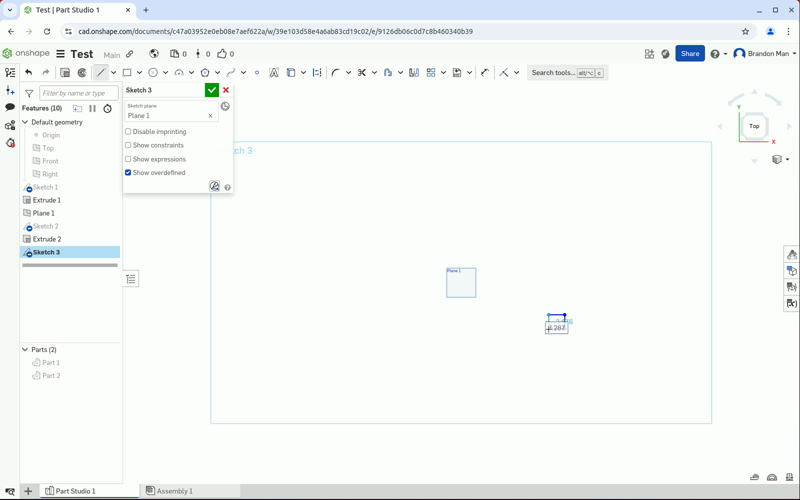
click(548, 328)
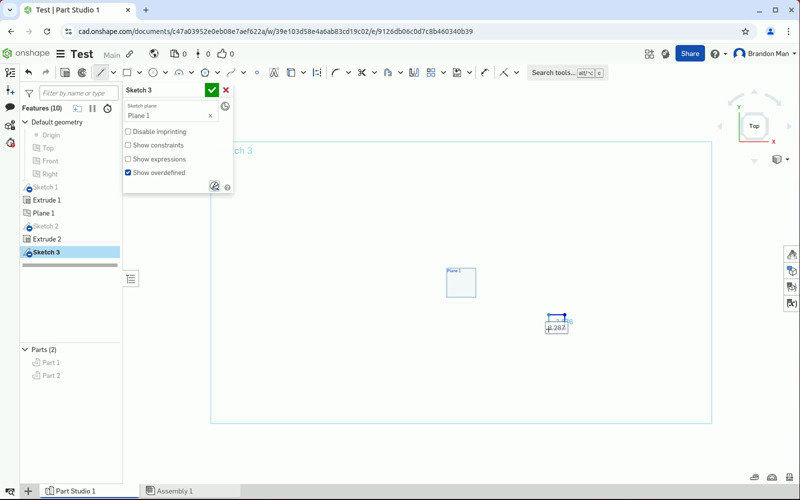
key(esc)
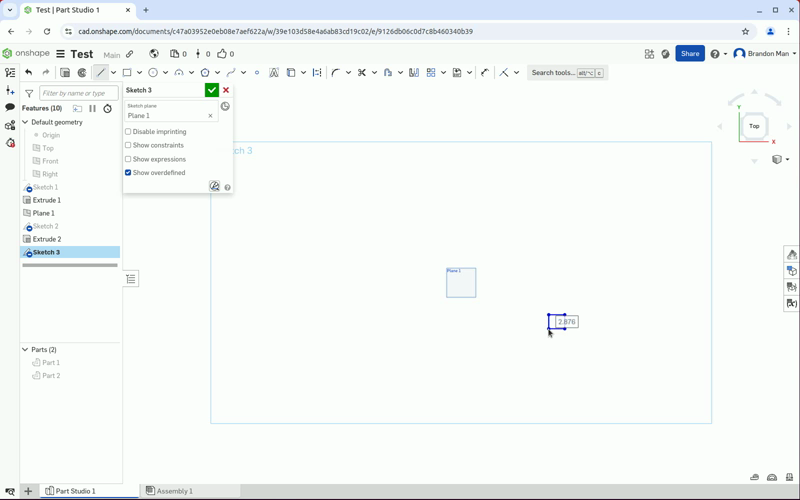
mouse_move(551, 325)
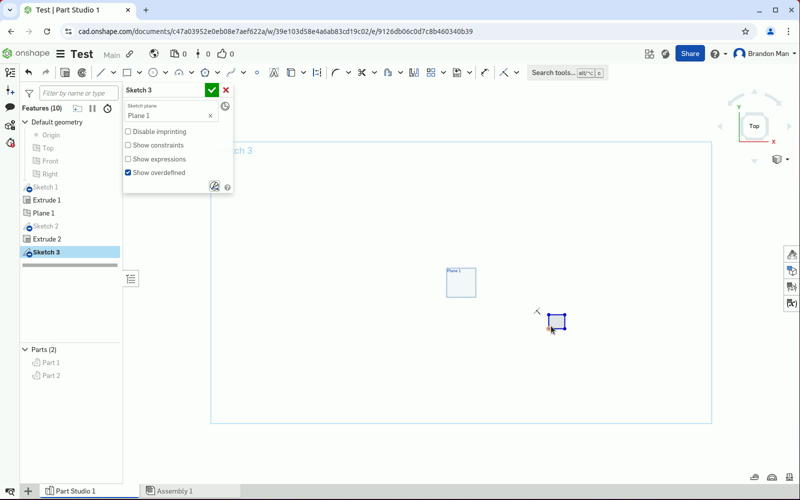
scroll(6)
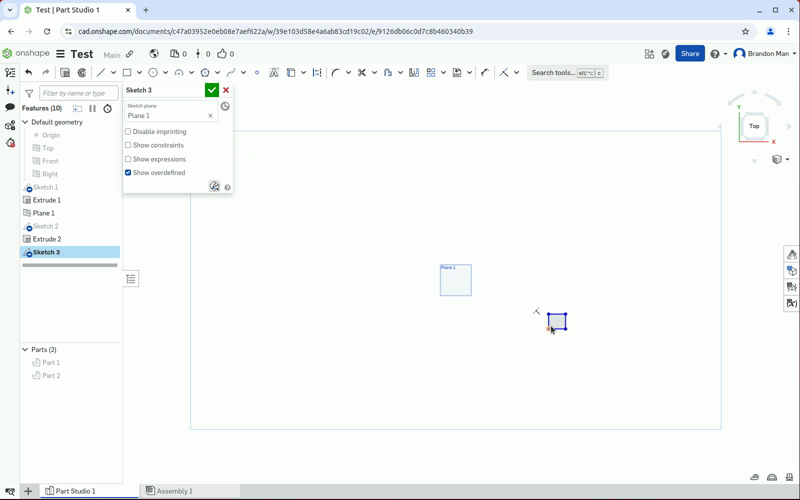
scroll(6)
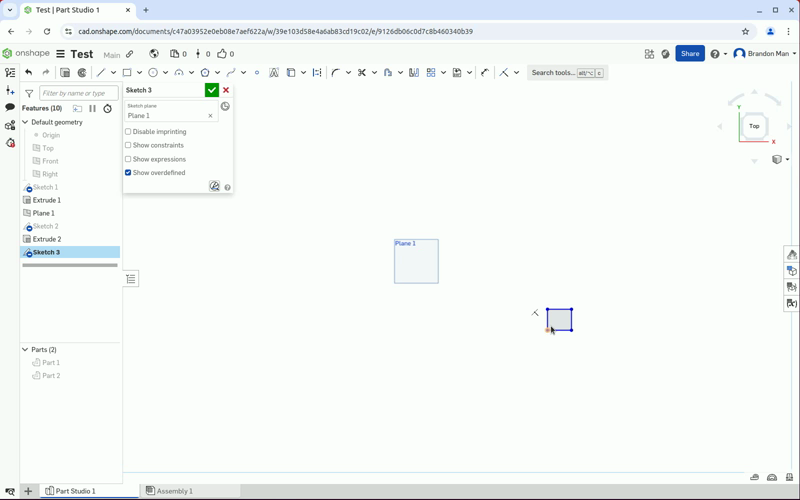
scroll(6)
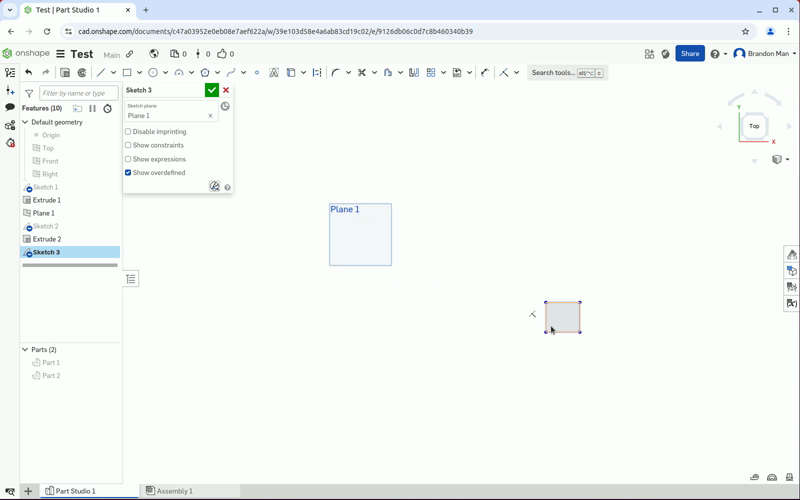
scroll(6)
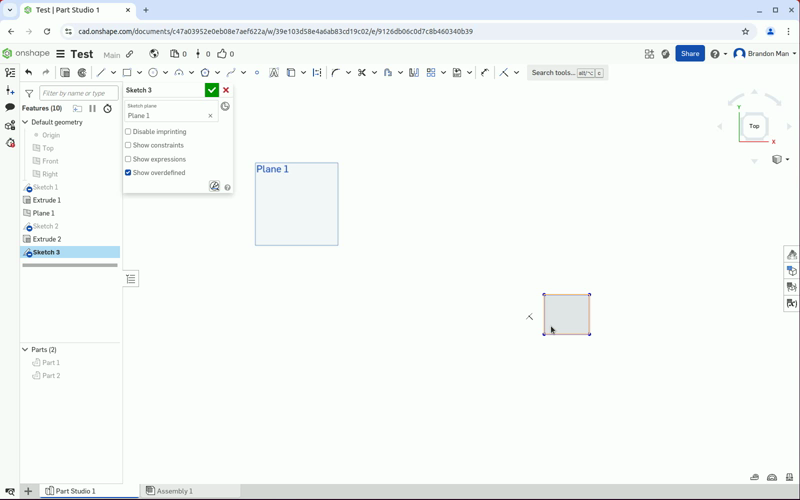
scroll(6)
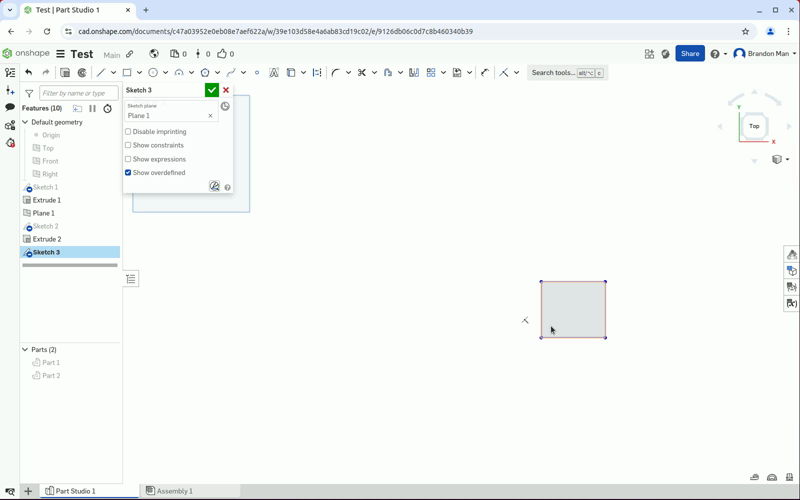
scroll(6)
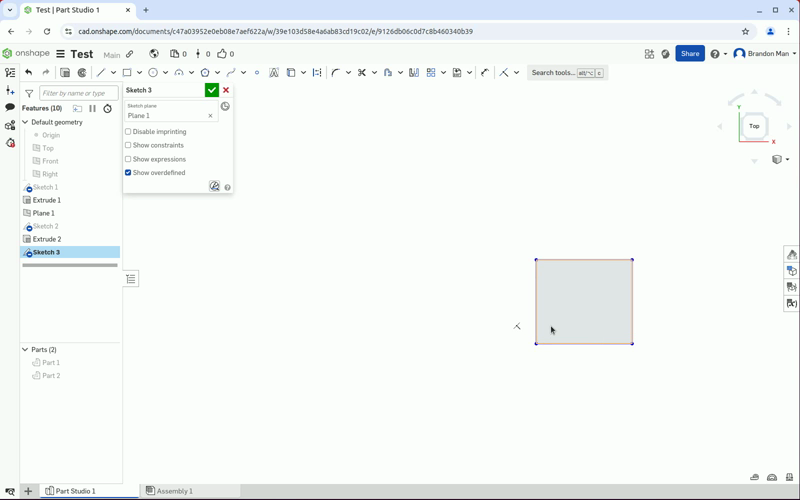
scroll(6)
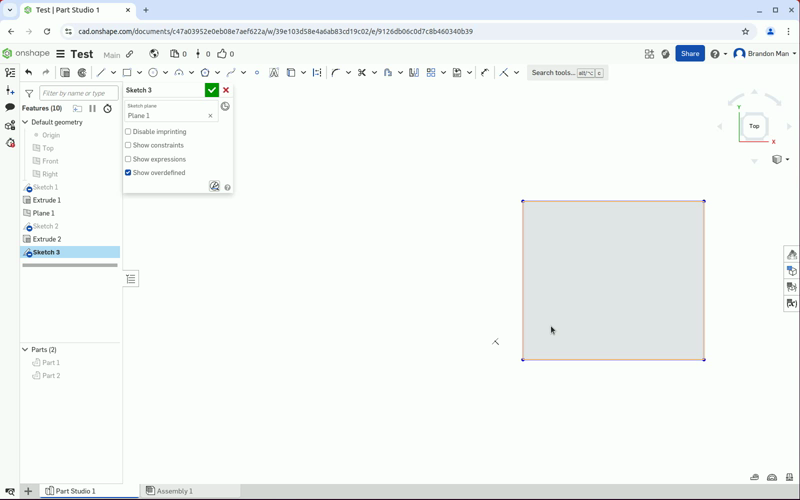
click(551, 325)
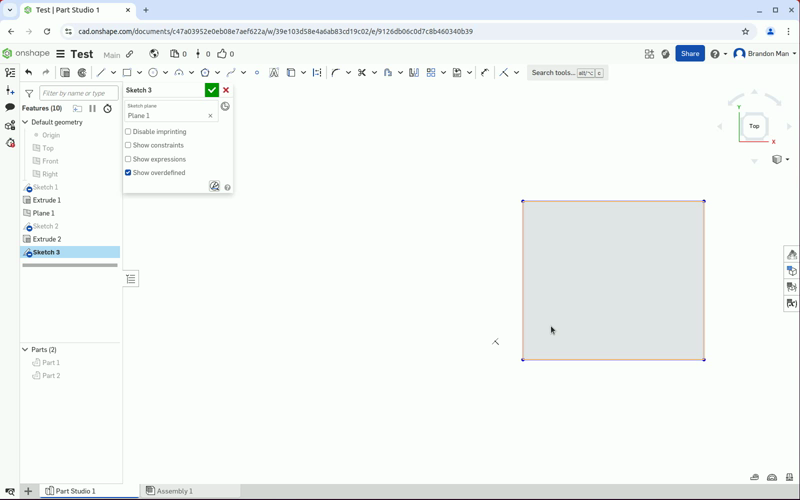
scroll(-6)
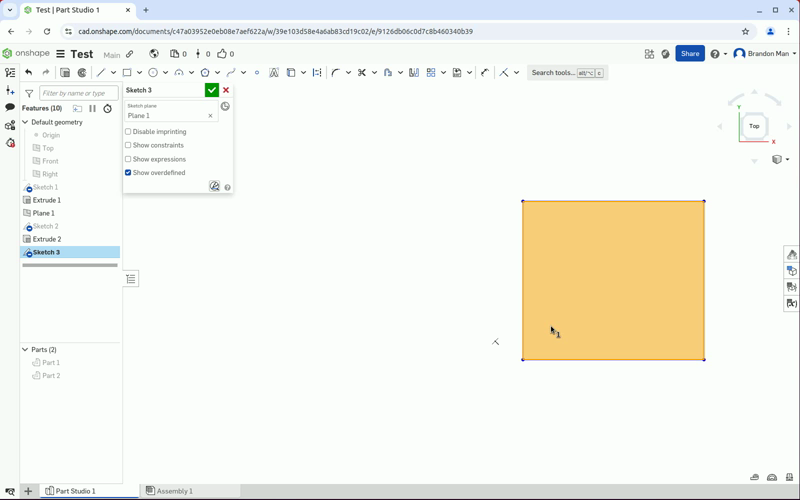
scroll(-6)
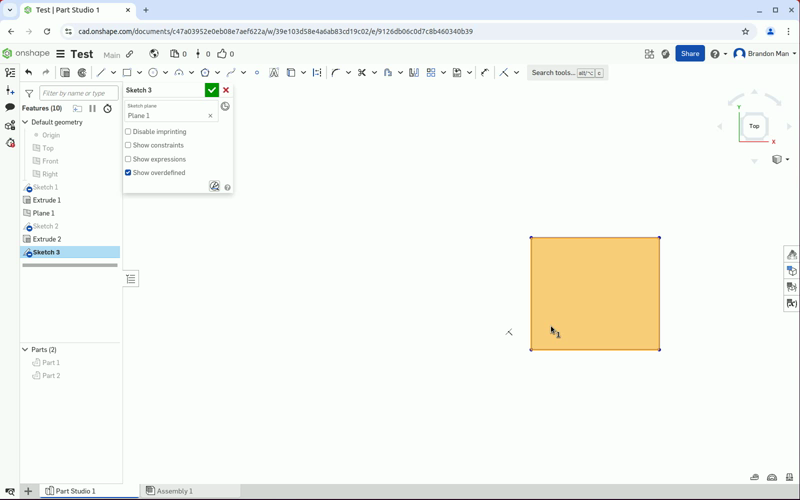
scroll(-6)
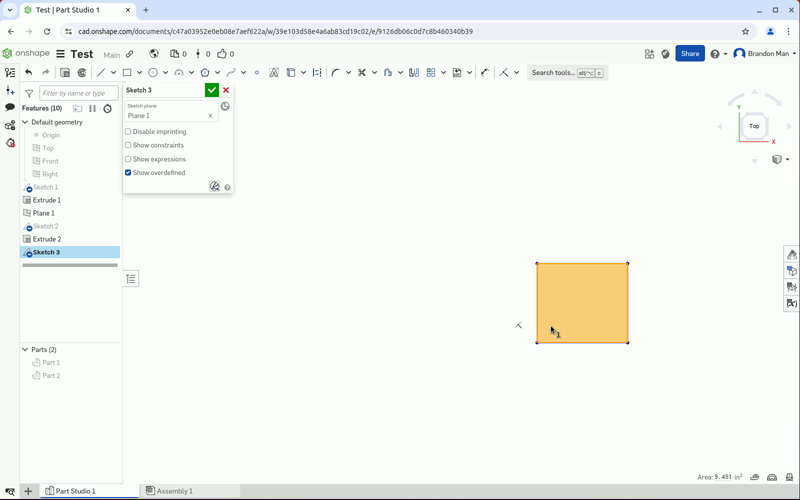
scroll(-6)
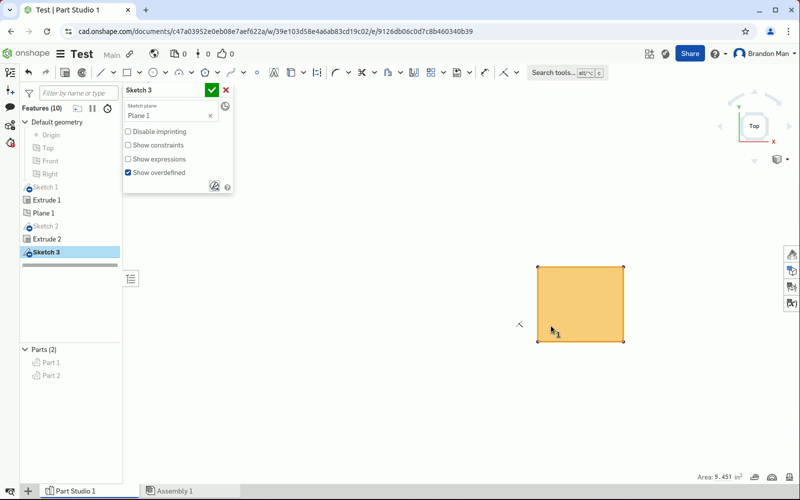
scroll(-6)
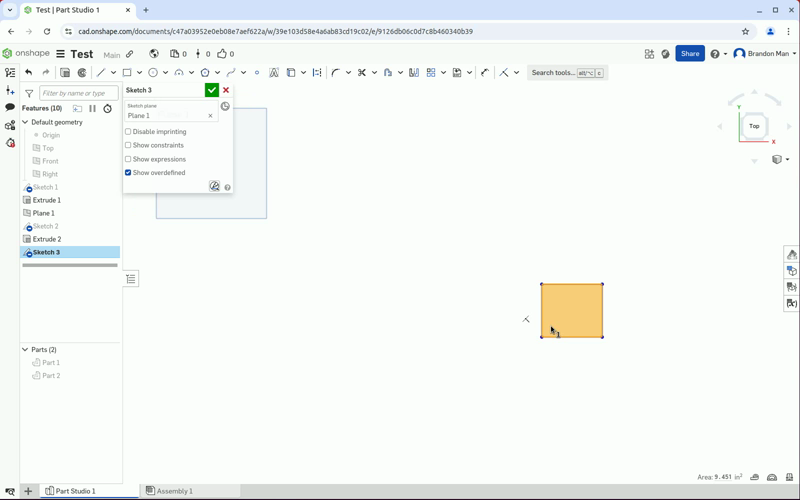
scroll(-6)
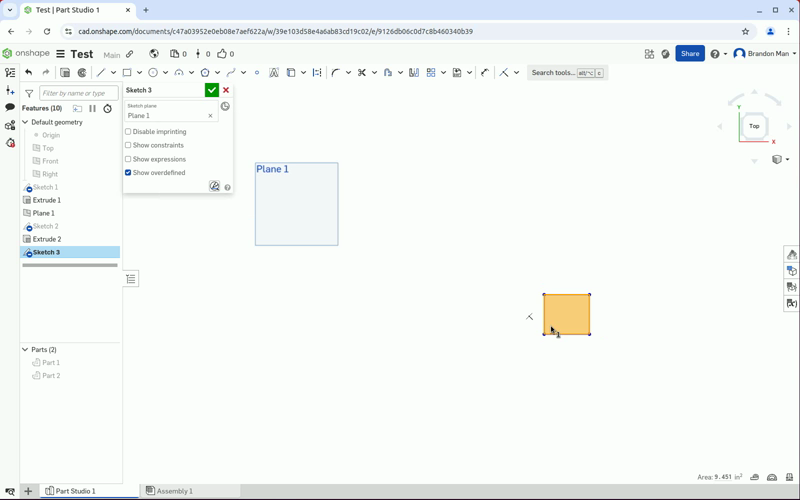
scroll(-6)
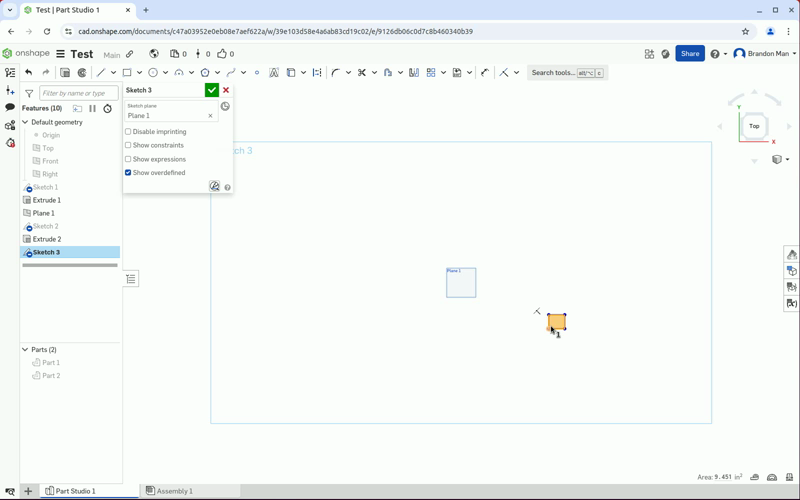
mouse_move(73, 352)
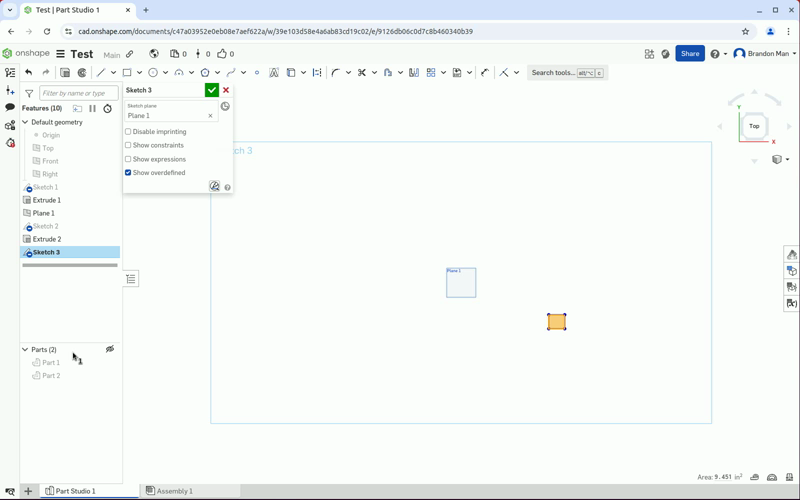
key(shift+y)
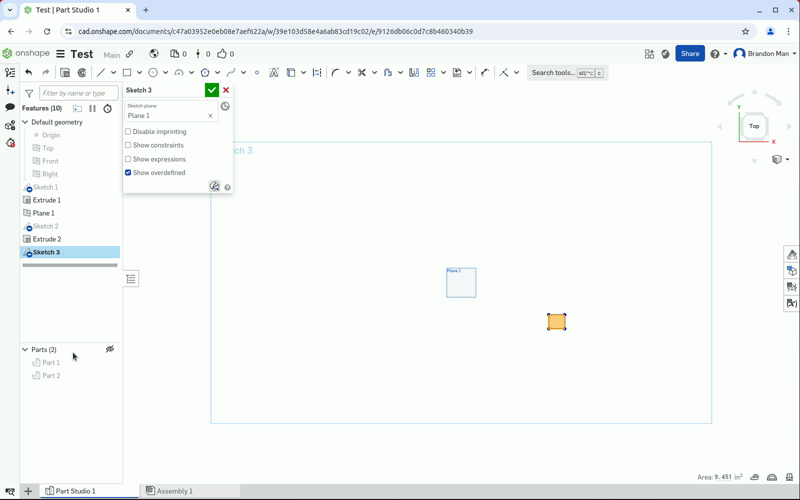
key(shift+e)
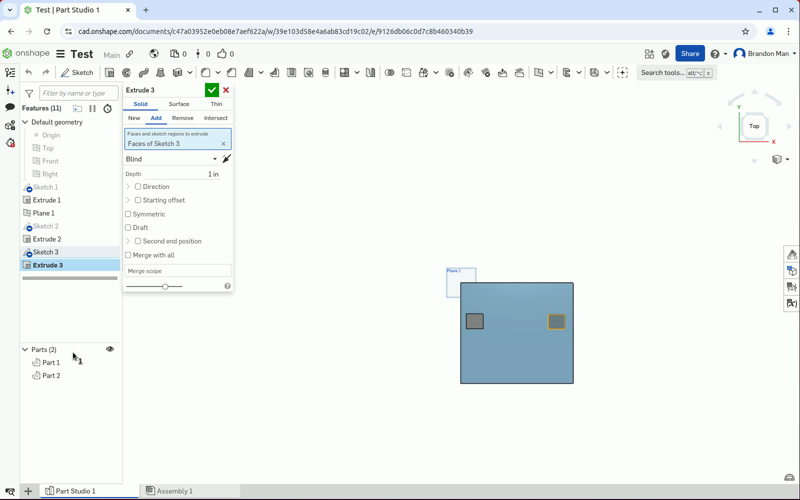
mouse_move(143, 106)
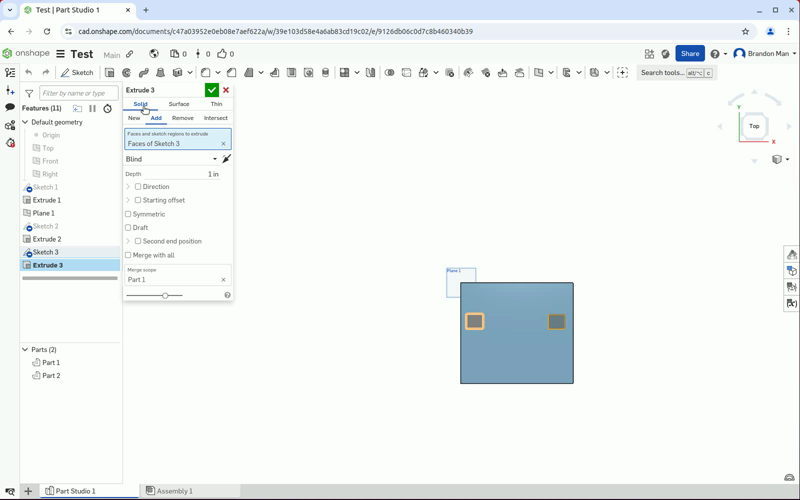
click(143, 106)
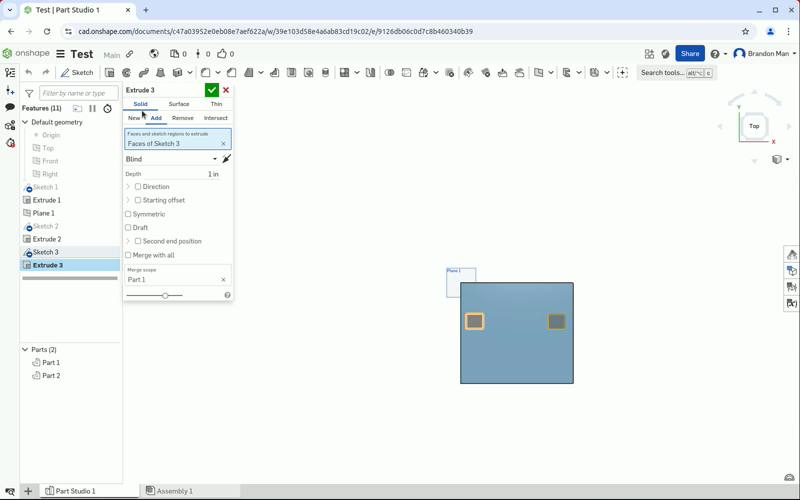
mouse_move(137, 120)
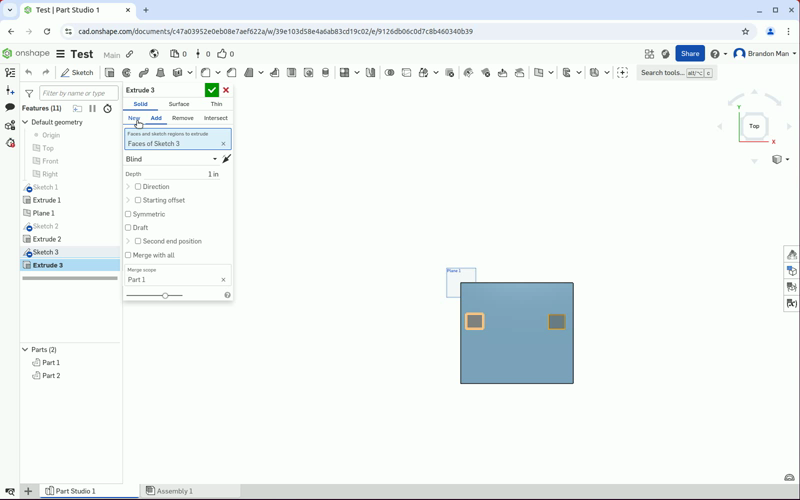
click(137, 120)
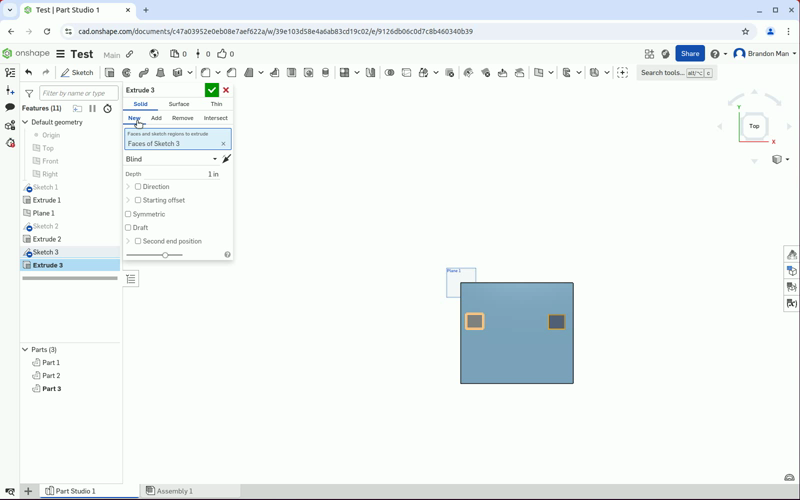
key(tab, 4)
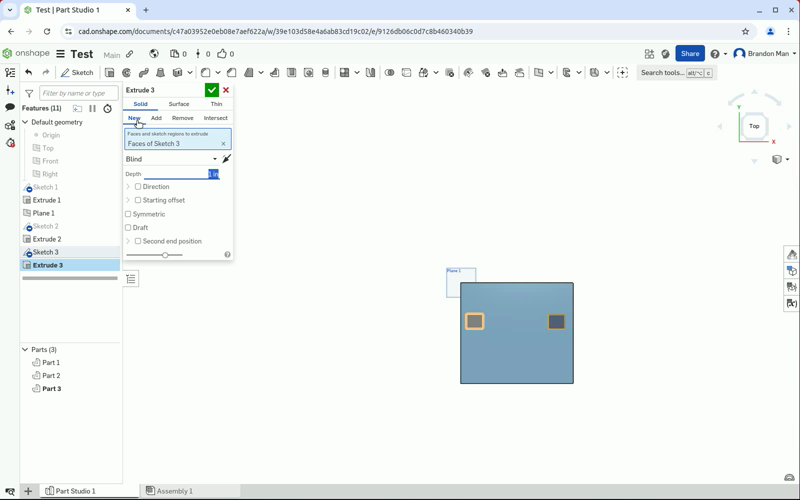
text(10.351)
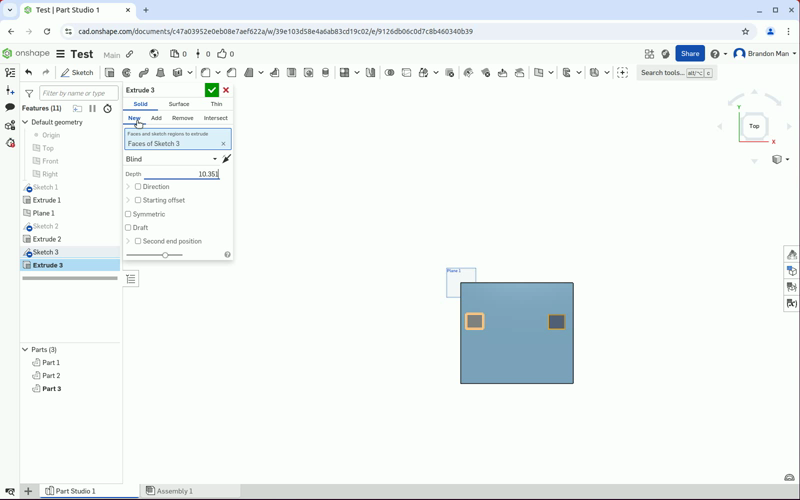
key(enter)
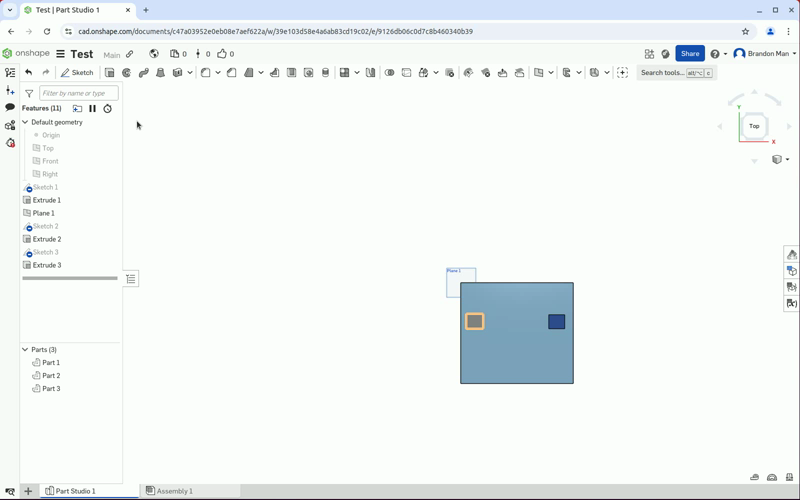
key(shift+h)
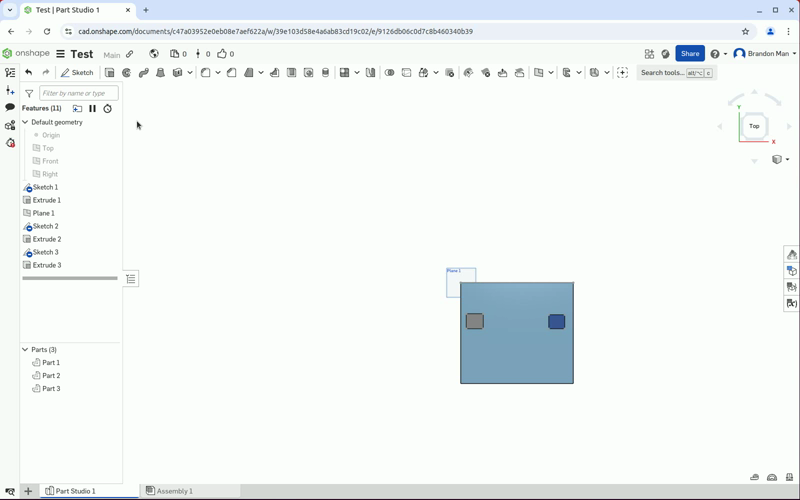
key(shift+h)
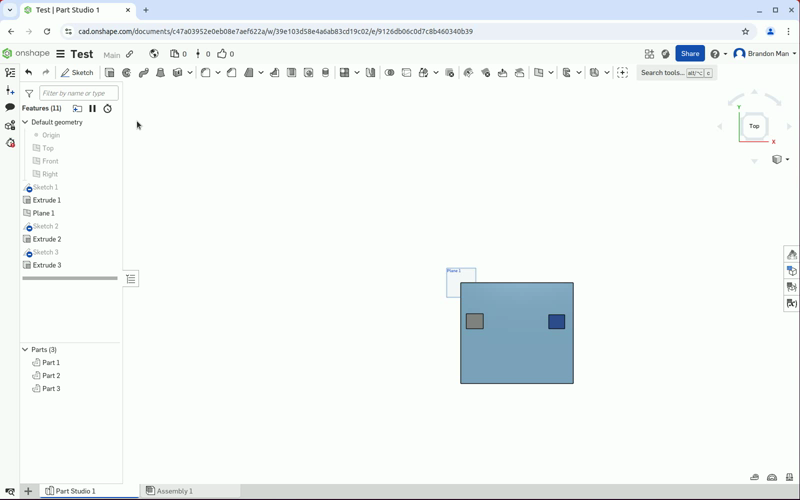
mouse_move(73, 189)
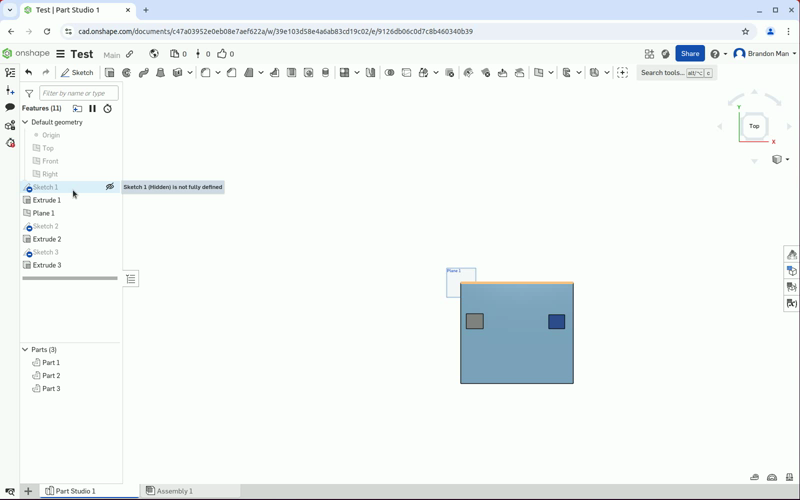
click(73, 189)
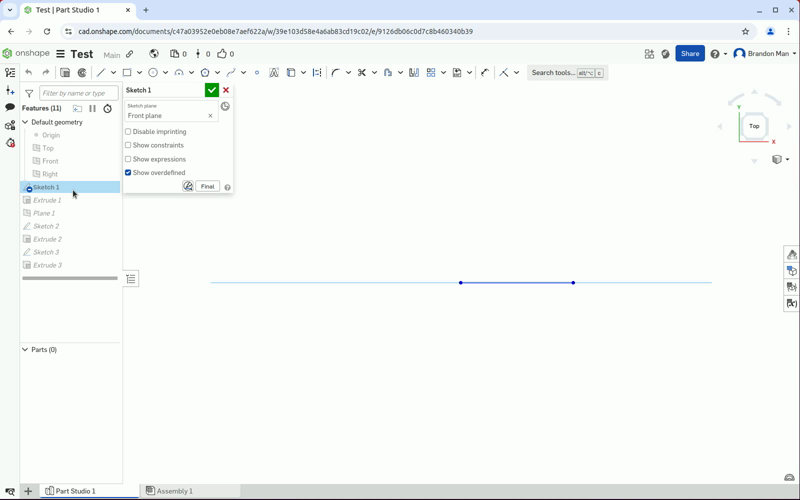
mouse_move(229, 92)
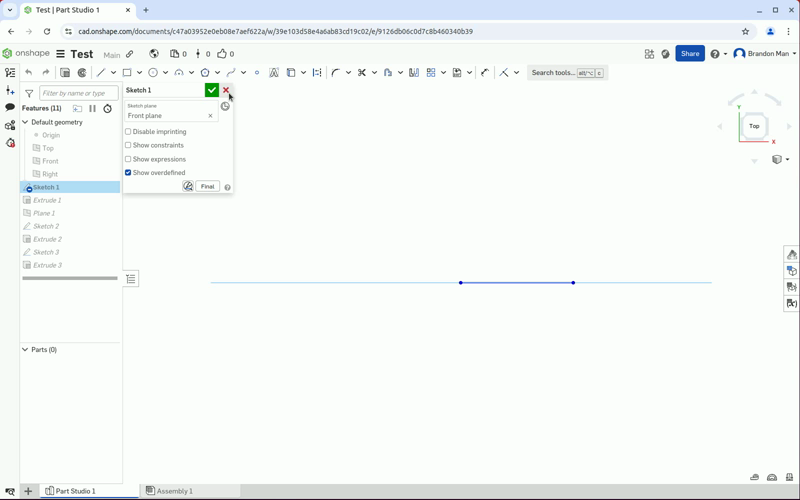
click(229, 92)
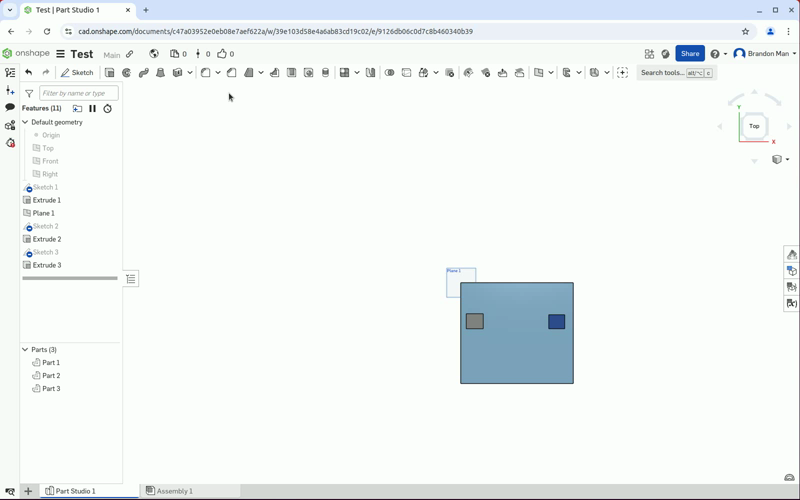
mouse_move(73, 352)
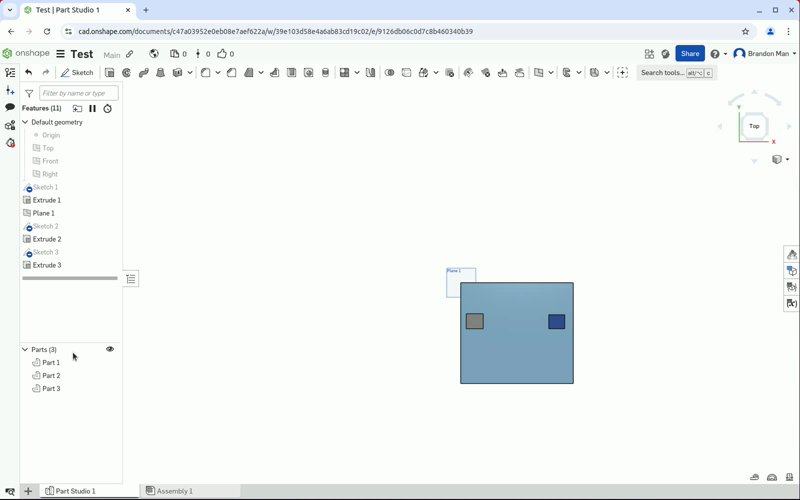
key(y)
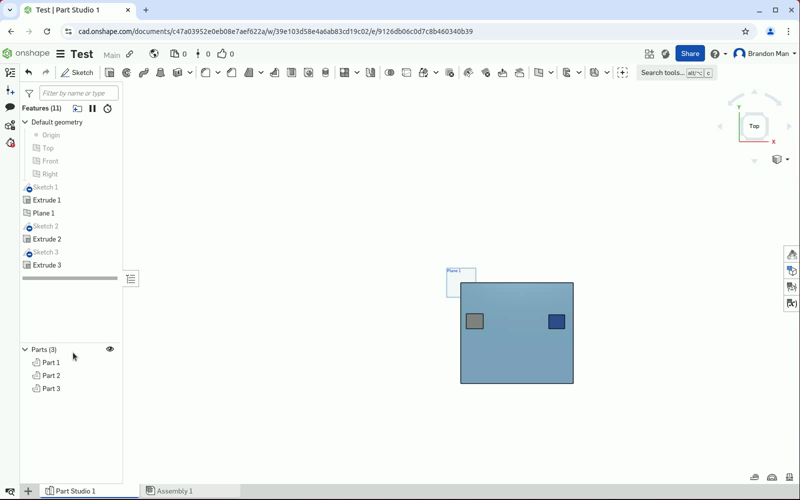
key(shift+p)
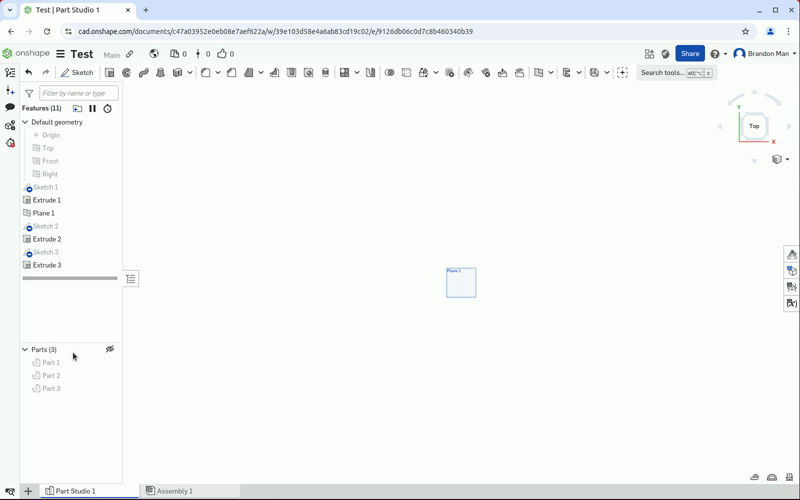
key(space)
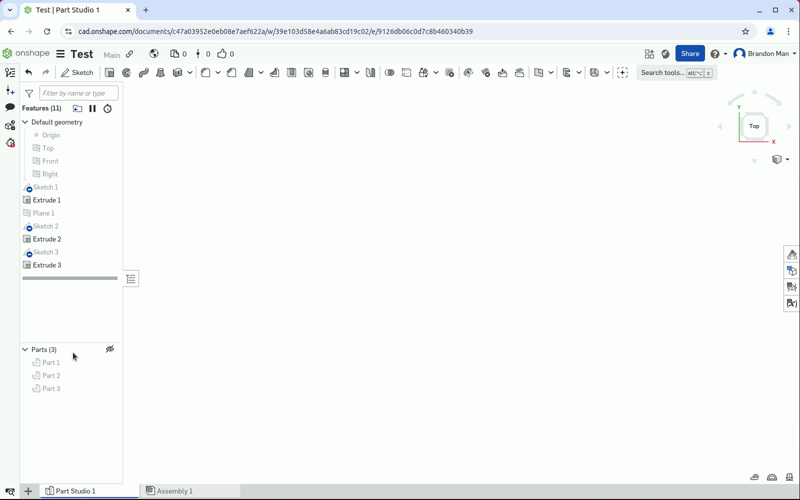
key_down(shift)
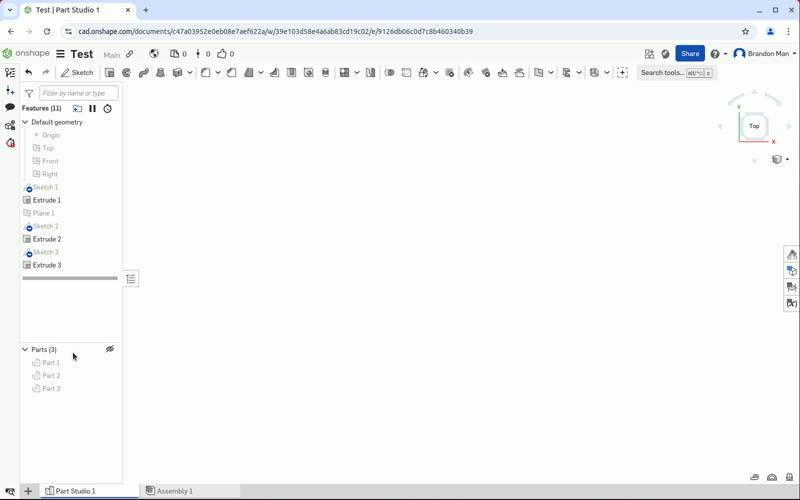
key(up)
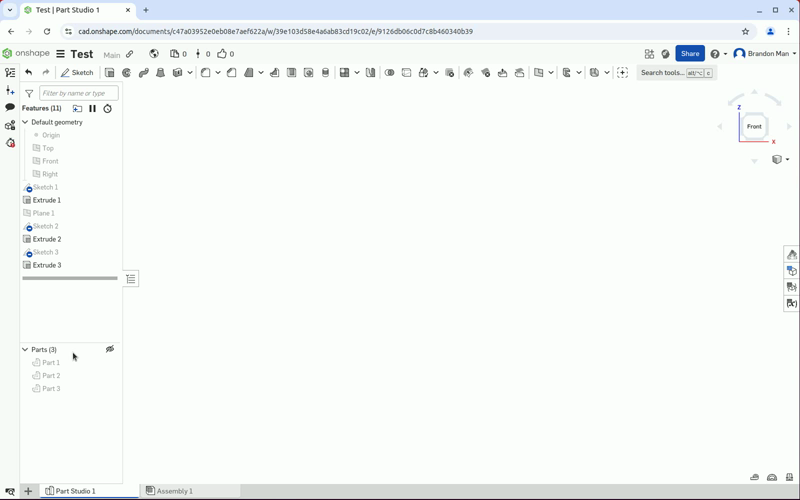
key_up(shift)
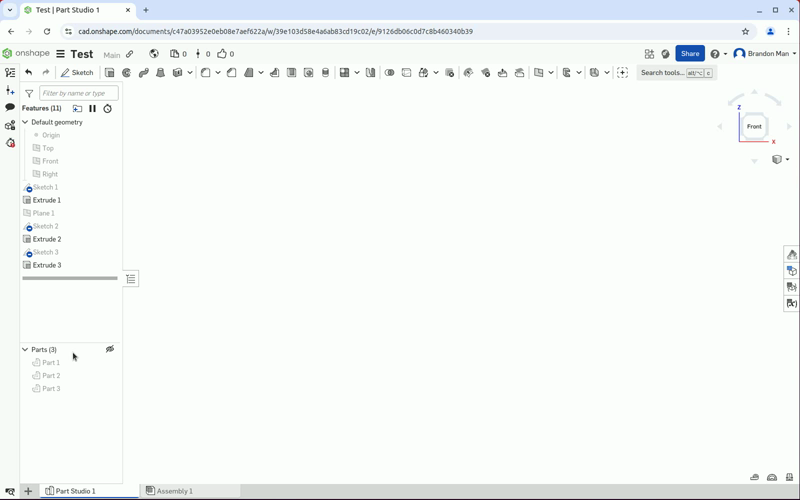
key(space)
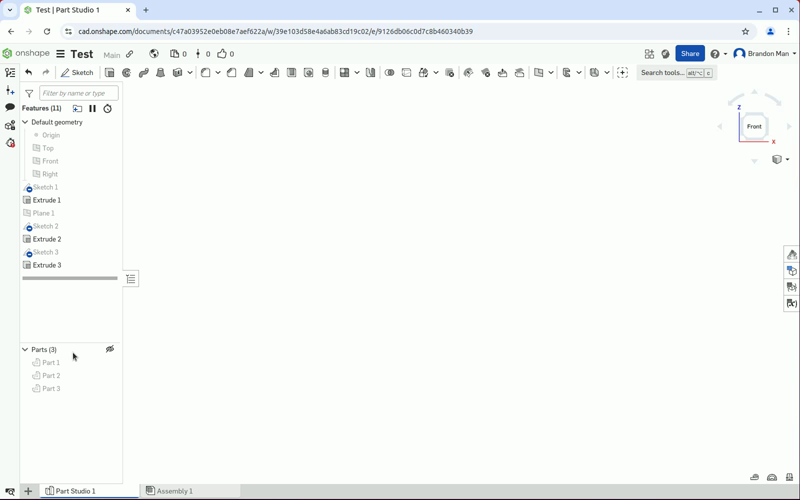
key_down(shift)
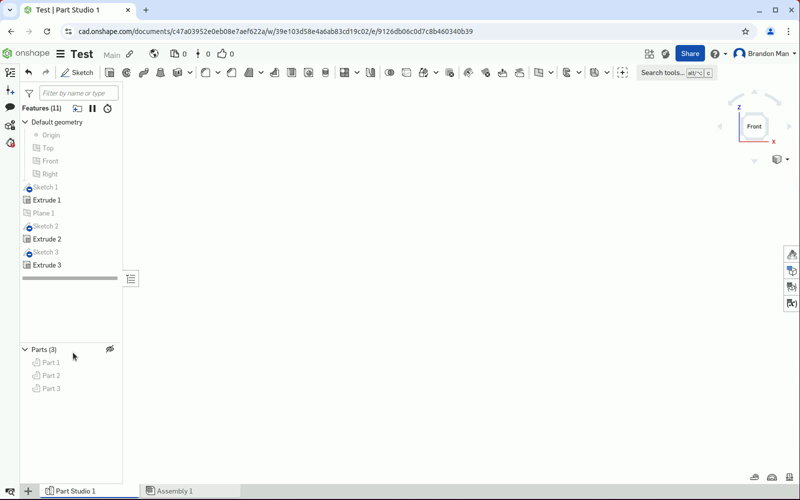
key(left)
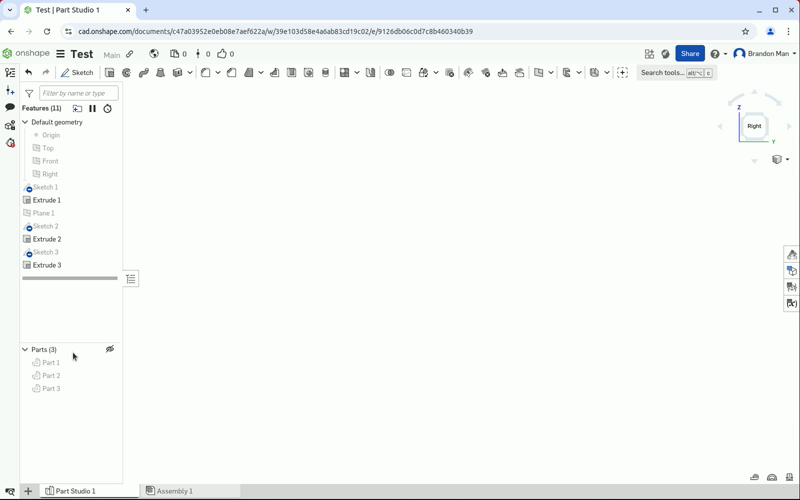
key_up(shift)
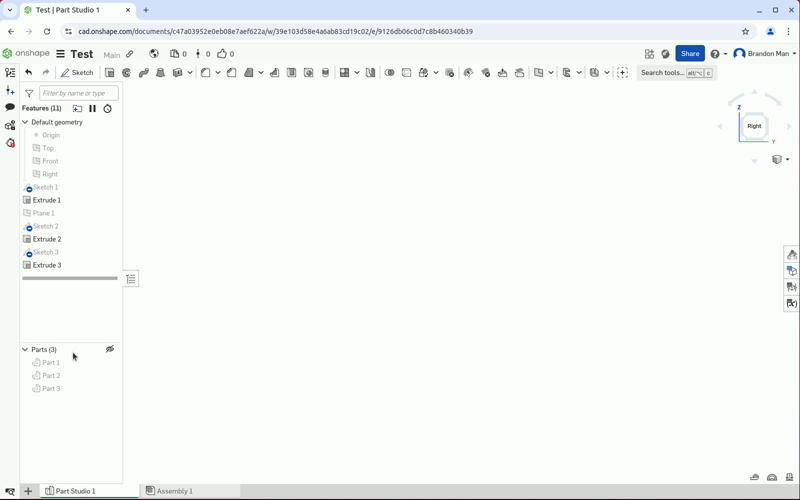
mouse_move(73, 352)
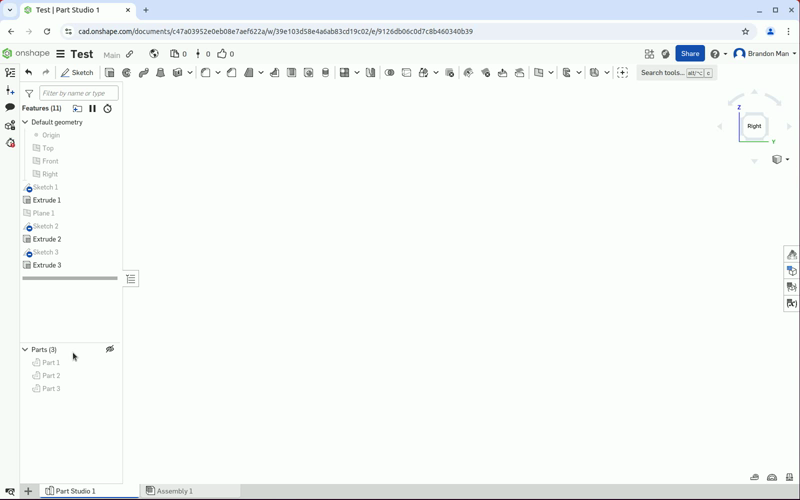
key(shift+y)
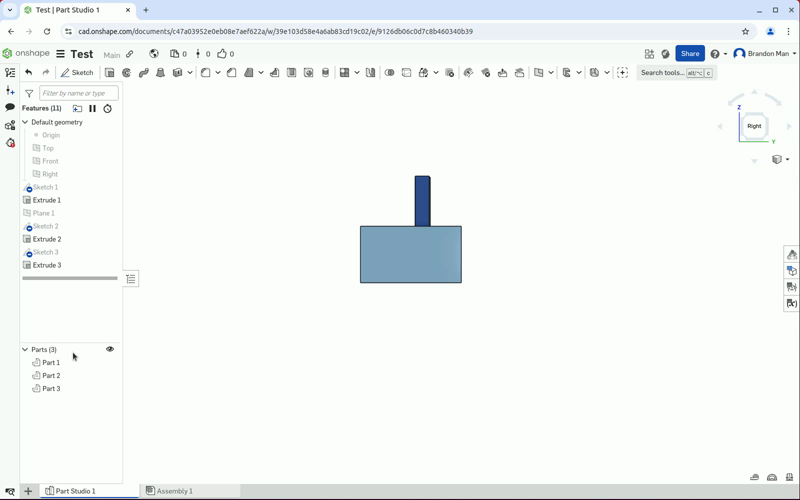
mouse_move(541, 75)
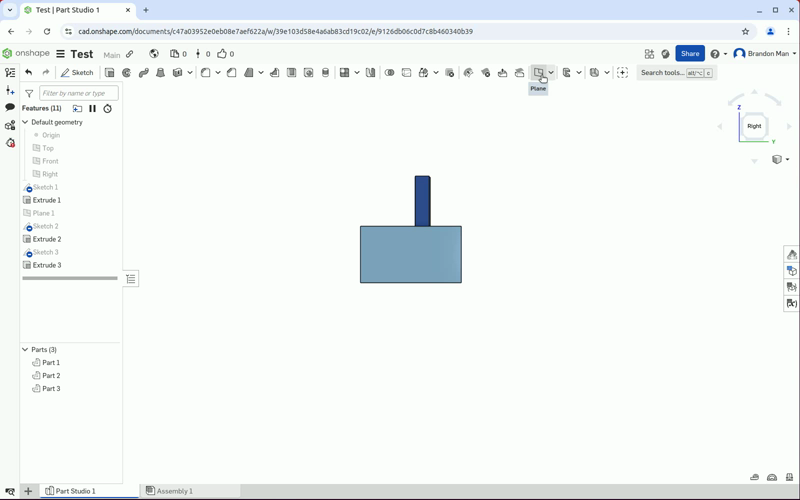
click(541, 75)
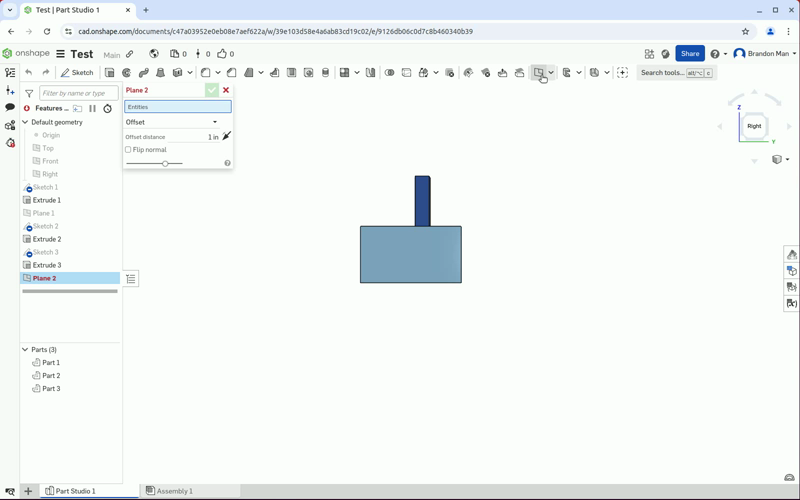
mouse_move(73, 176)
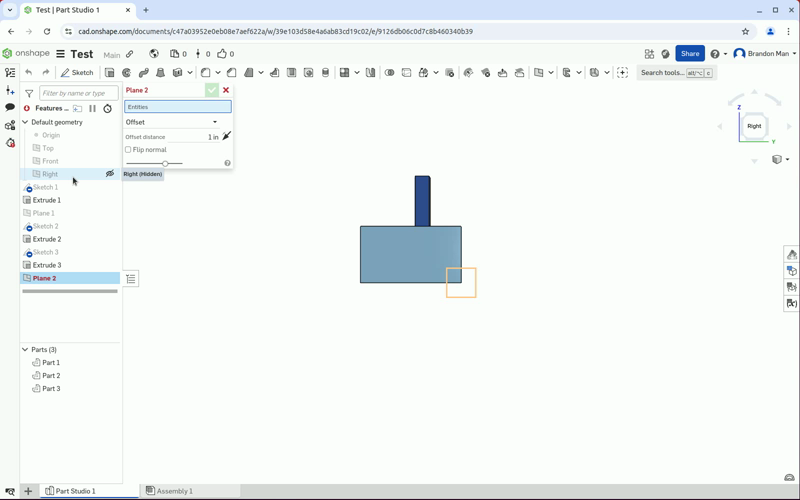
click(73, 176)
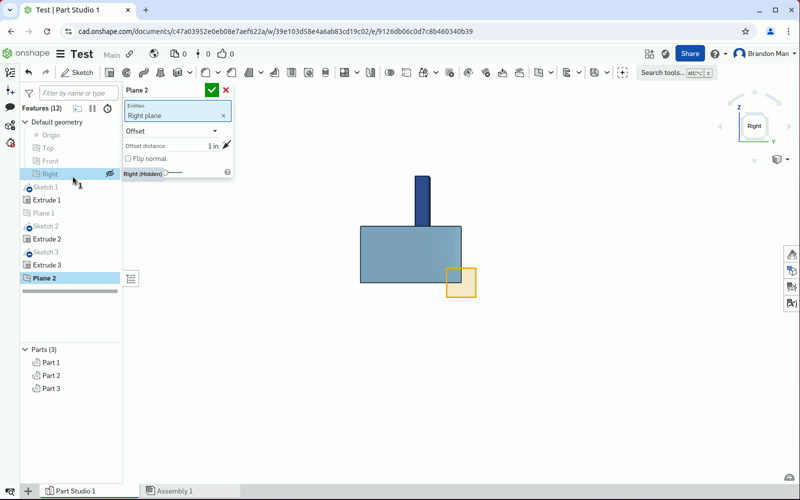
key(tab, 2)
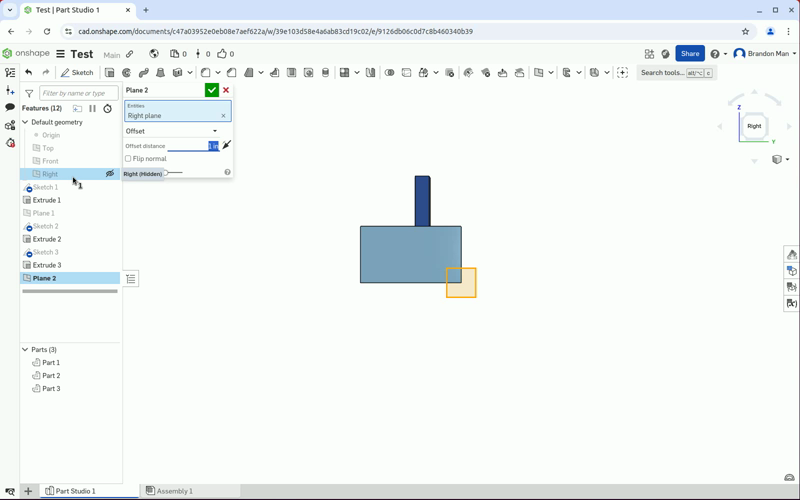
text(18.055)
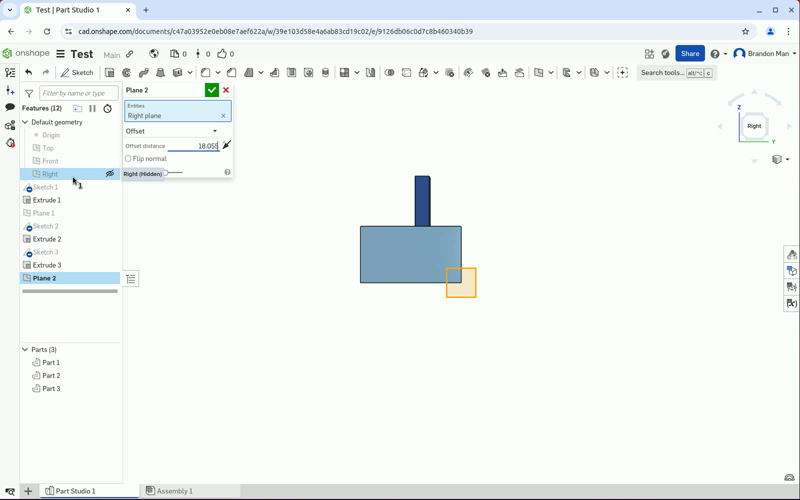
key(enter, 2)
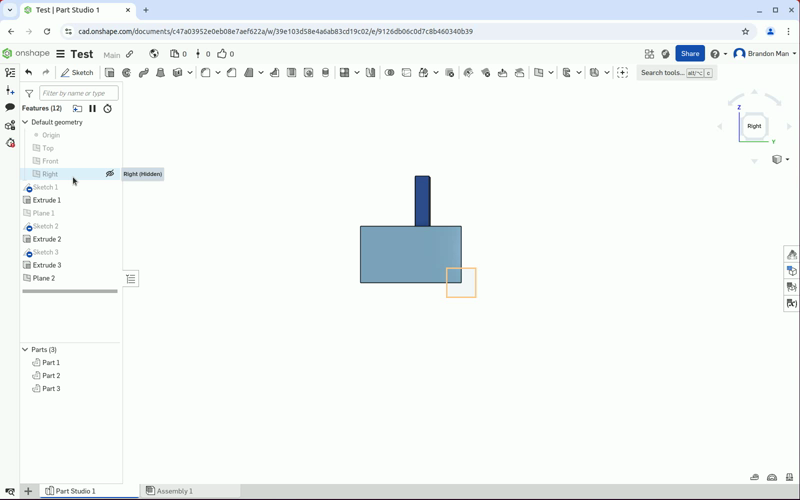
key(shift+s)
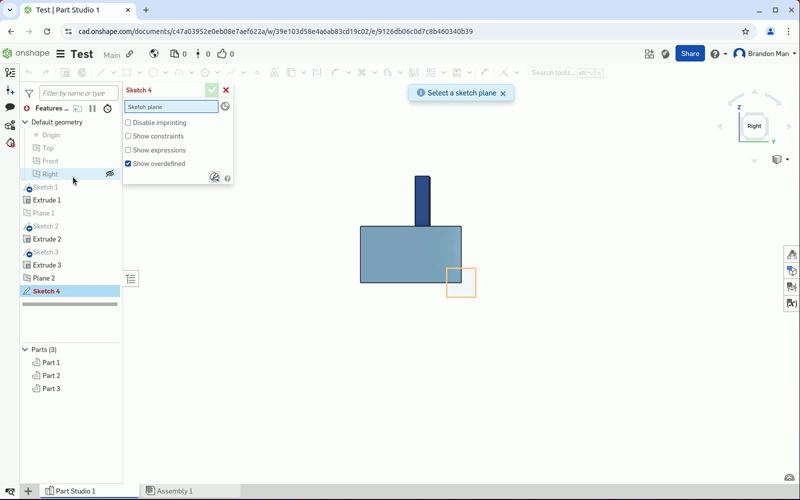
mouse_move(73, 280)
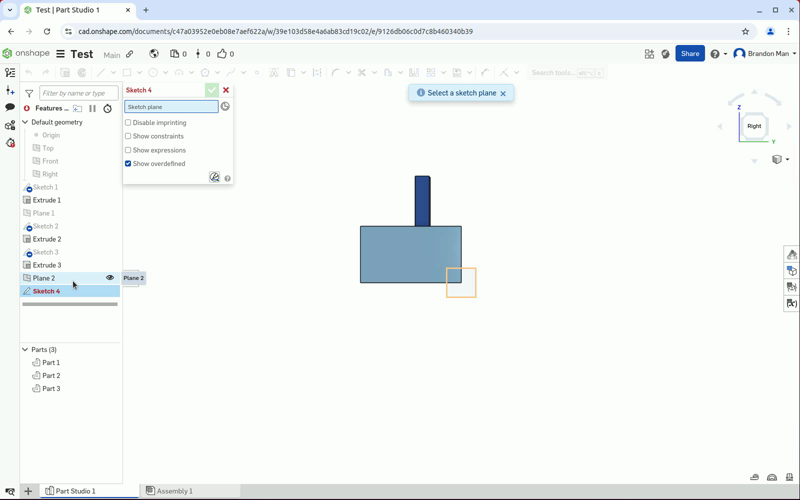
click(73, 280)
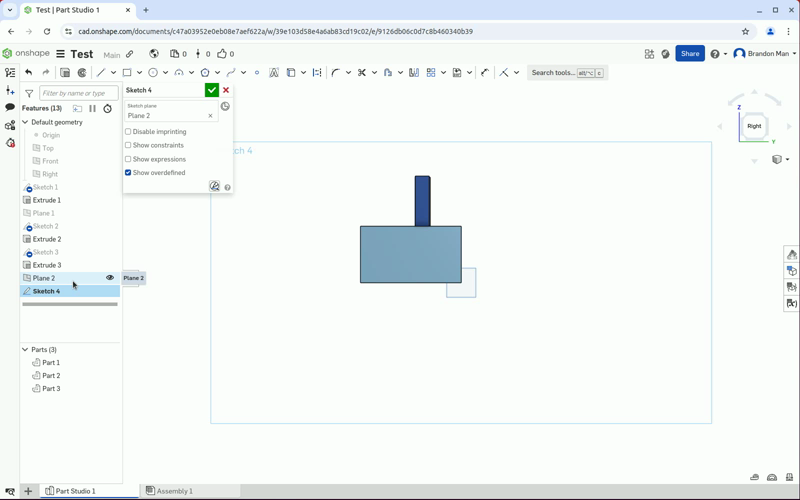
mouse_move(73, 352)
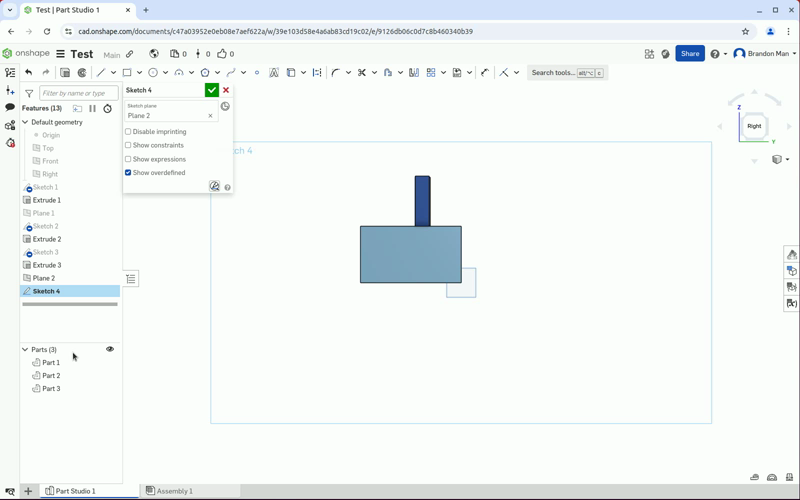
key(y)
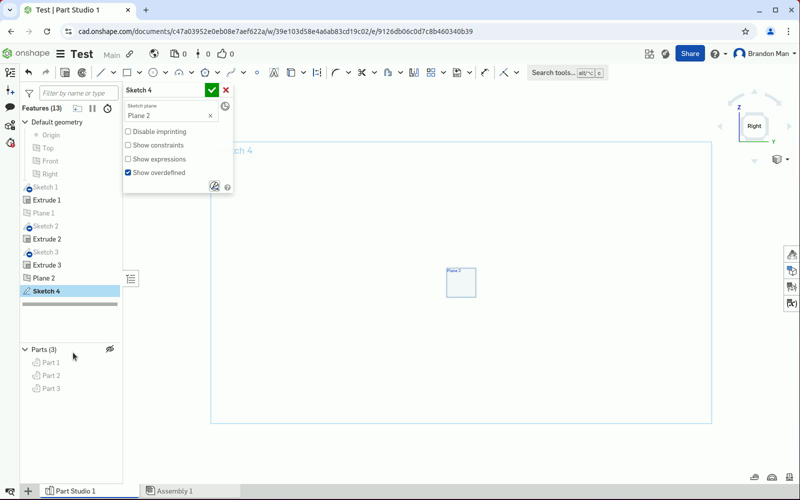
key(l)
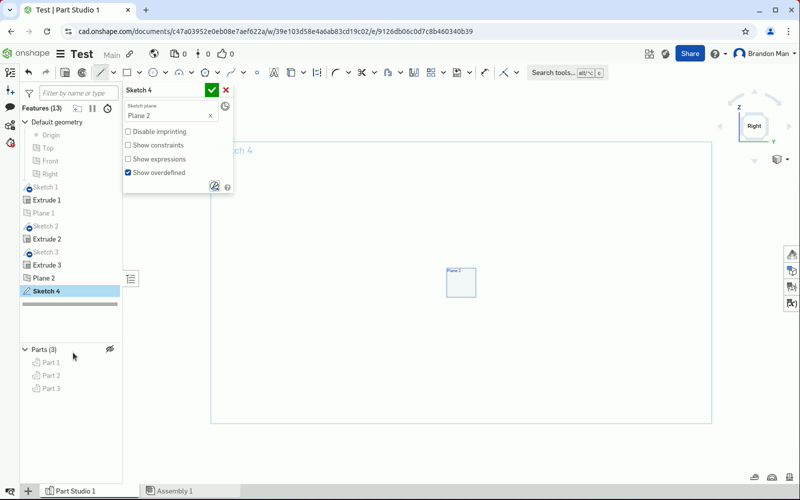
key_down(shift)
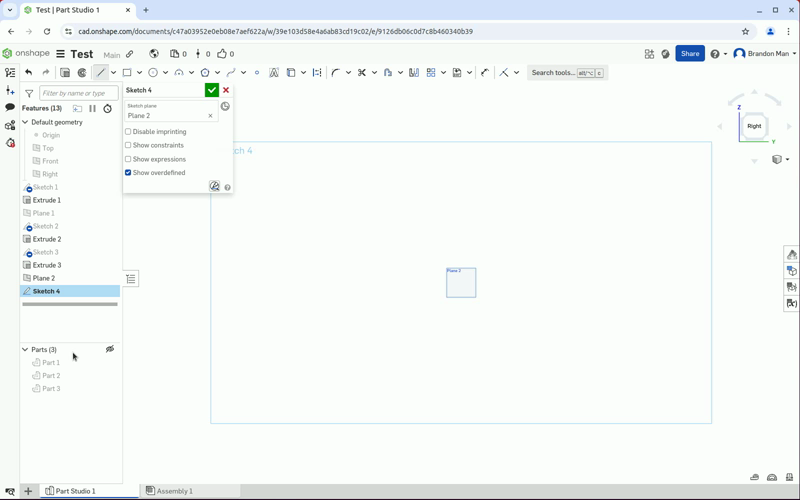
mouse_move(414, 191)
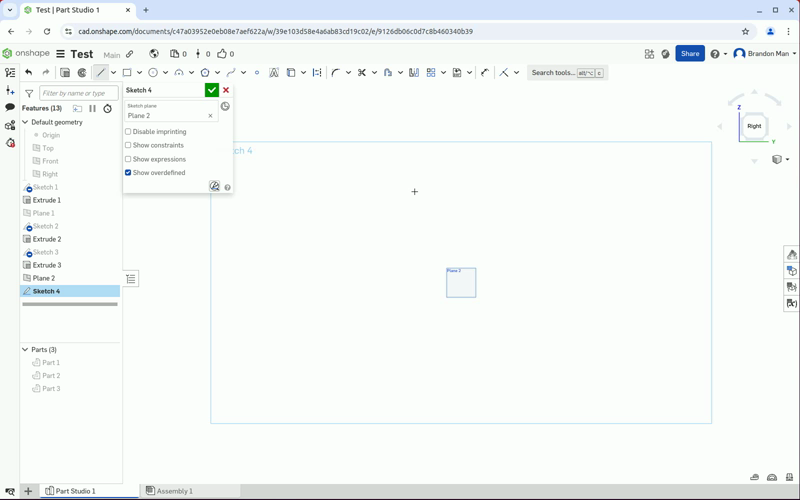
click(414, 191)
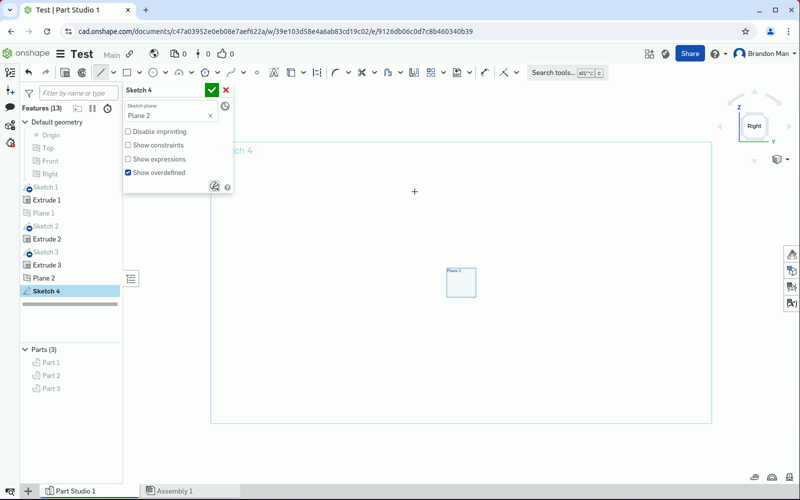
key_up(shift)
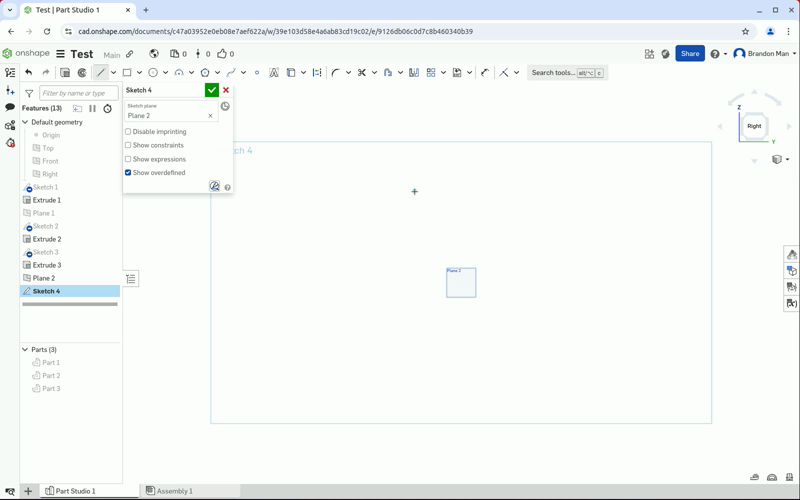
key_down(shift)
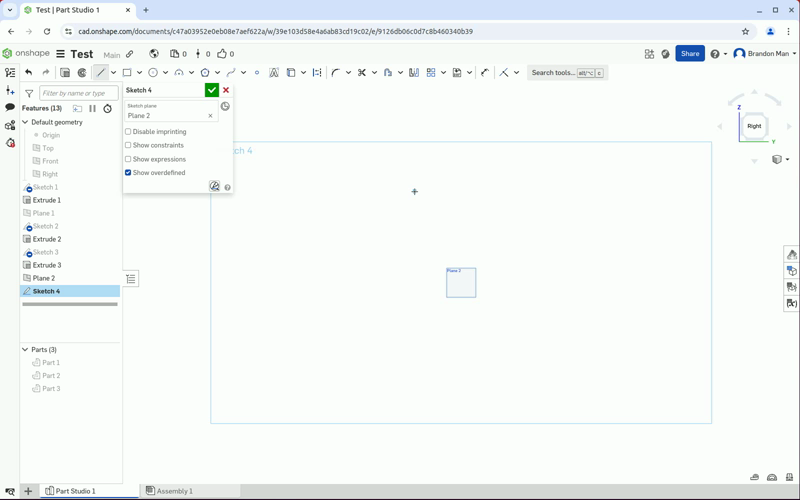
mouse_move(444, 191)
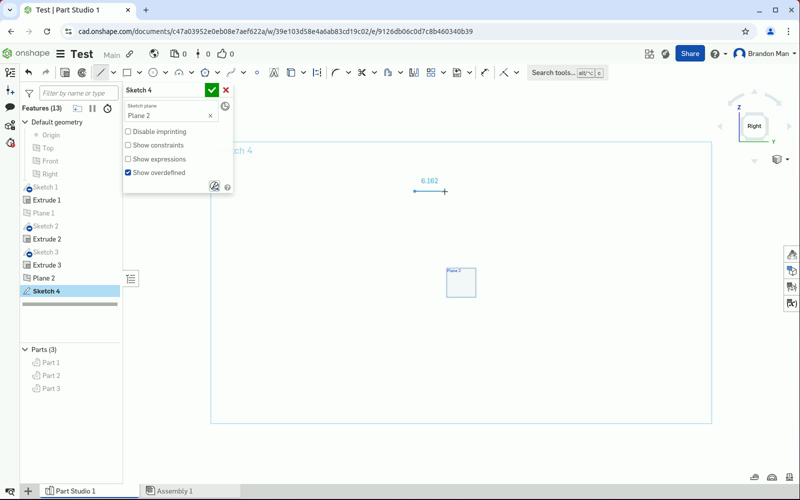
mouse_move(430, 191)
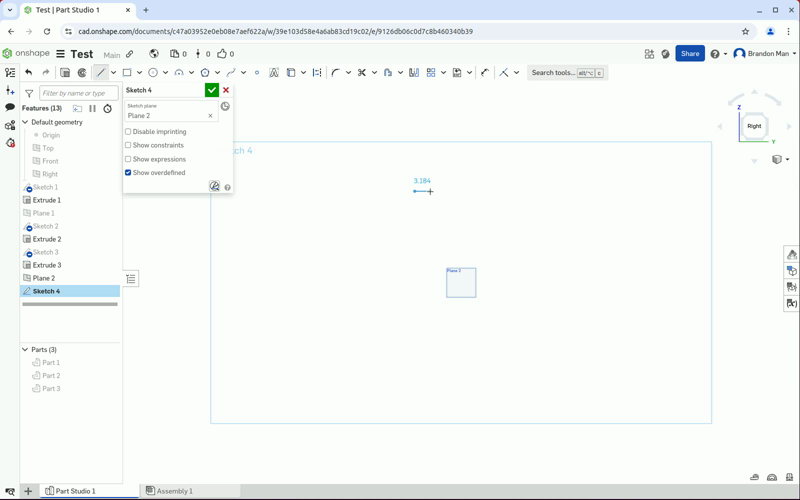
click(430, 191)
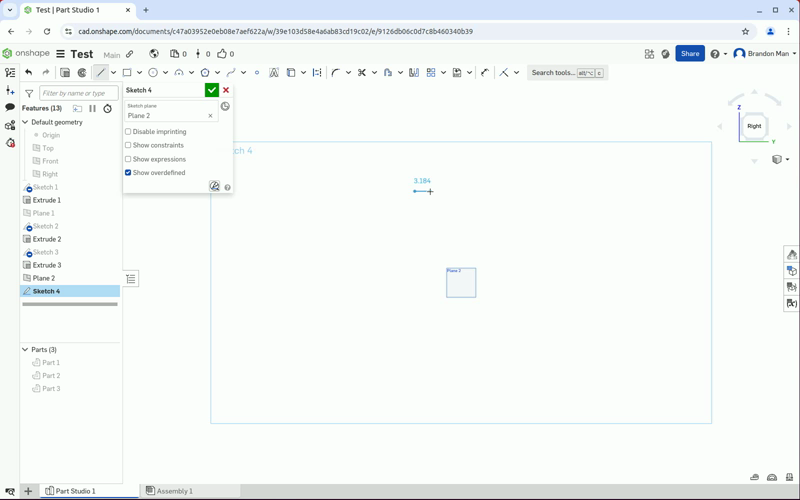
key_up(shift)
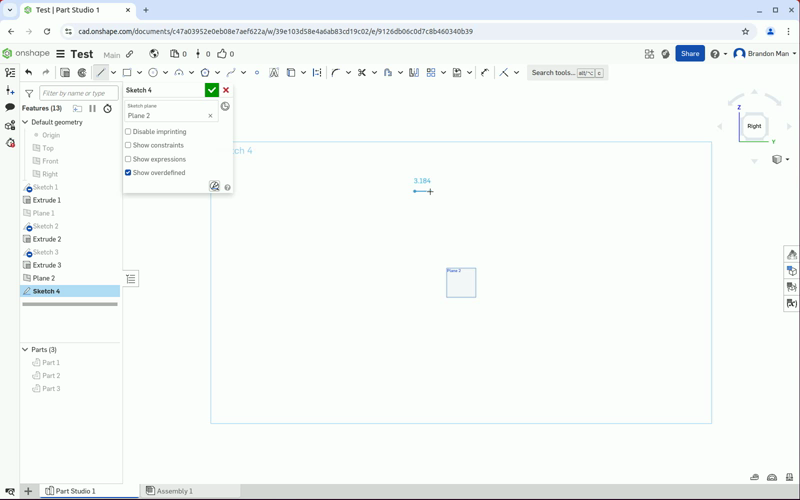
key_down(shift)
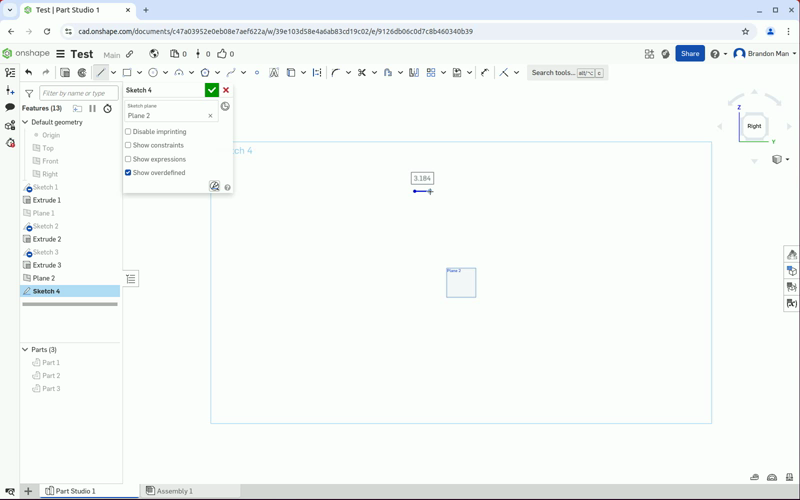
mouse_move(460, 191)
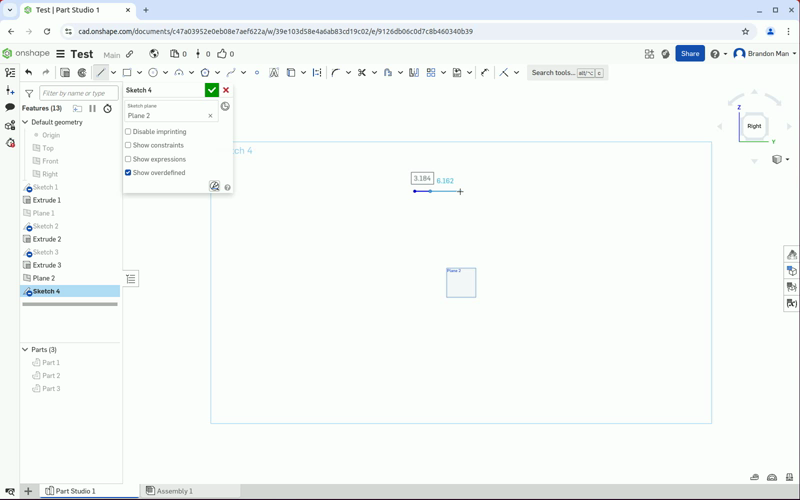
mouse_move(430, 184)
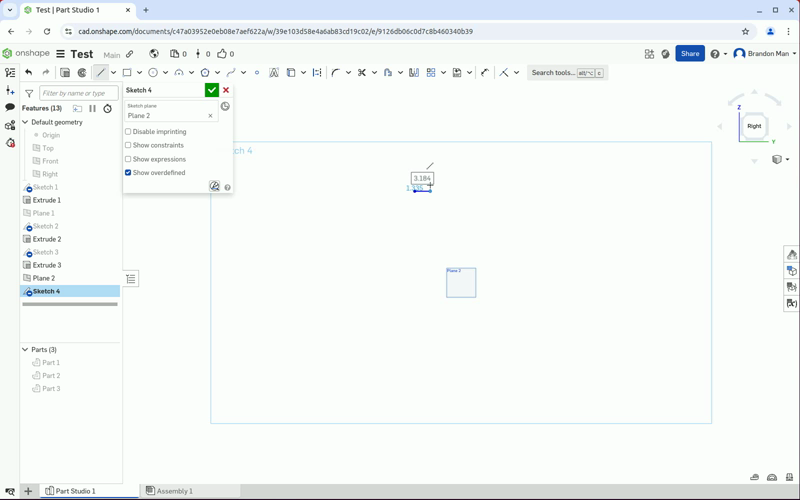
scroll(6)
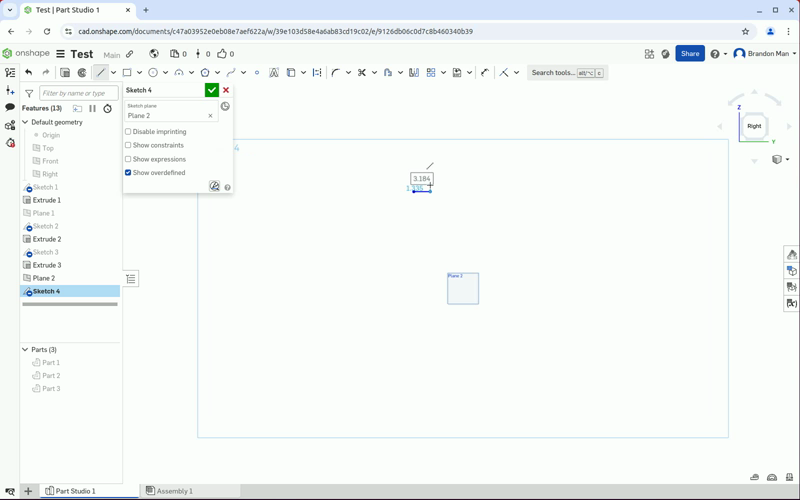
scroll(6)
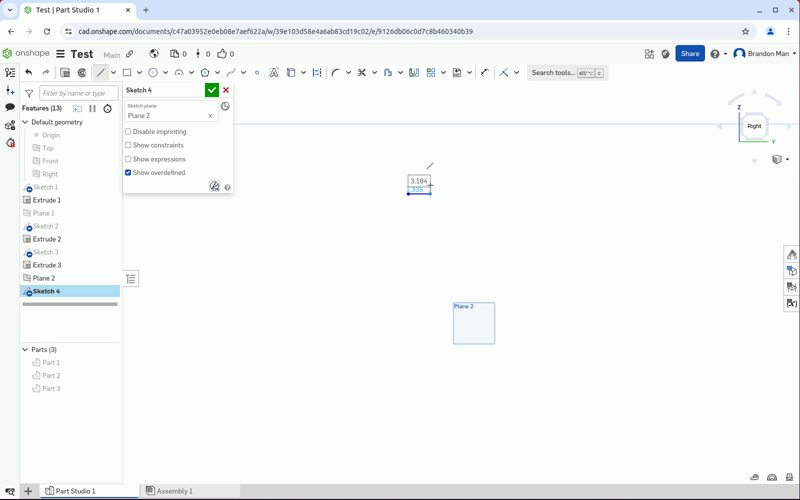
scroll(6)
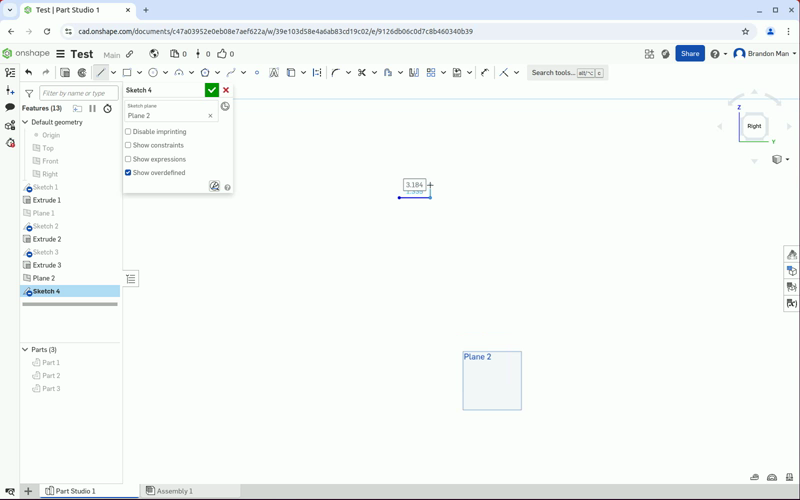
scroll(6)
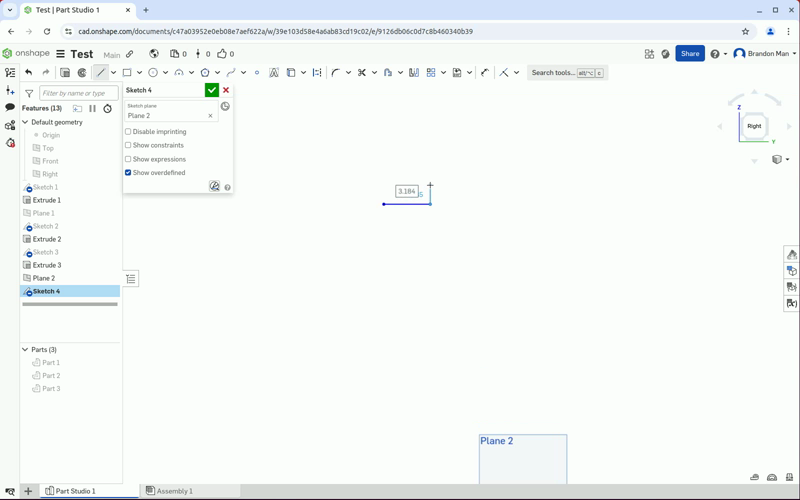
scroll(6)
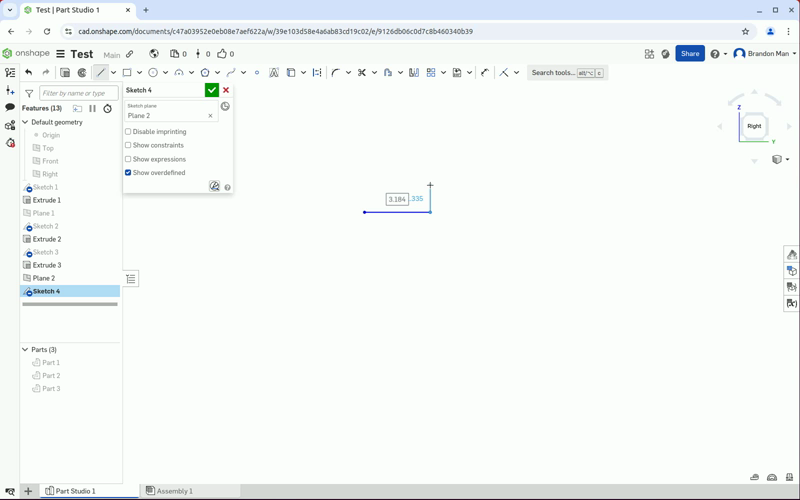
scroll(6)
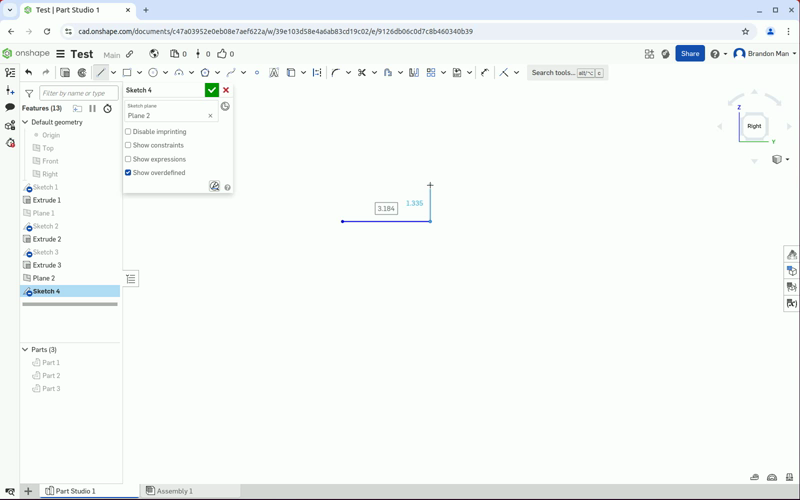
scroll(6)
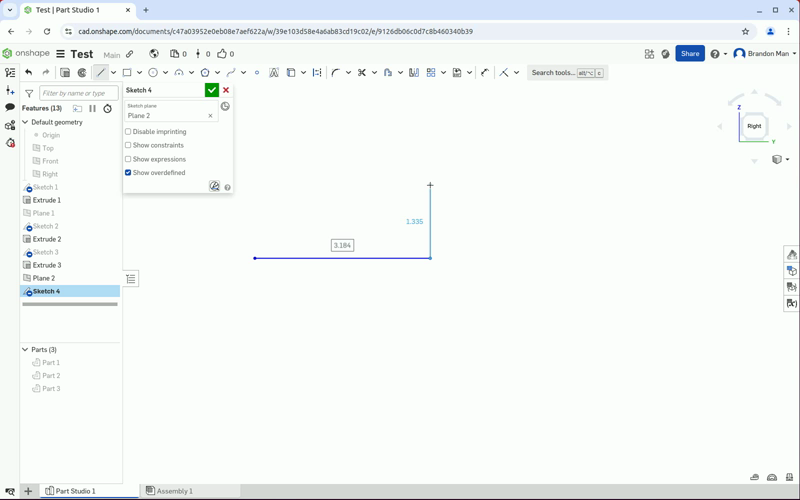
click(430, 184)
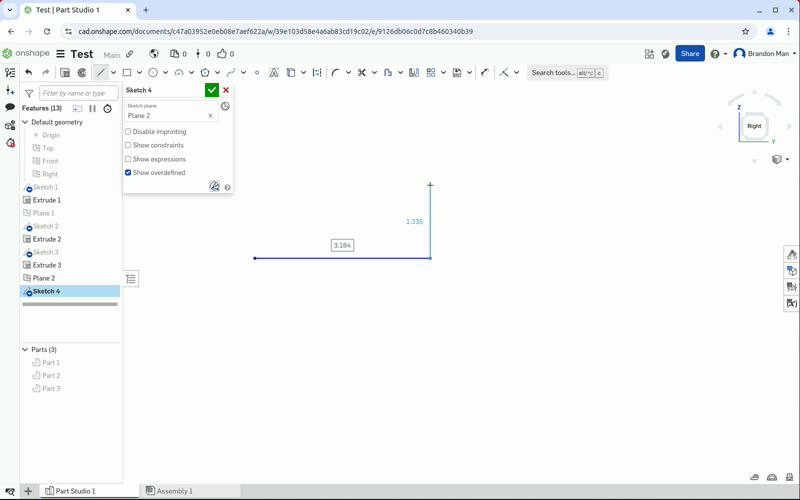
scroll(-6)
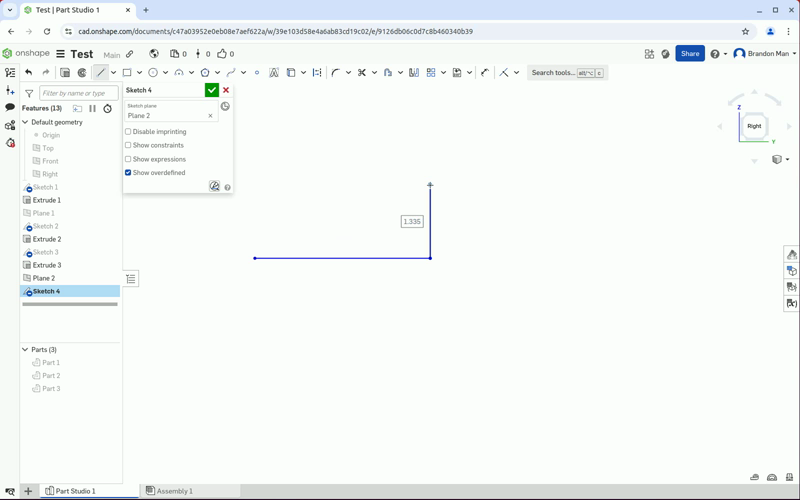
scroll(-6)
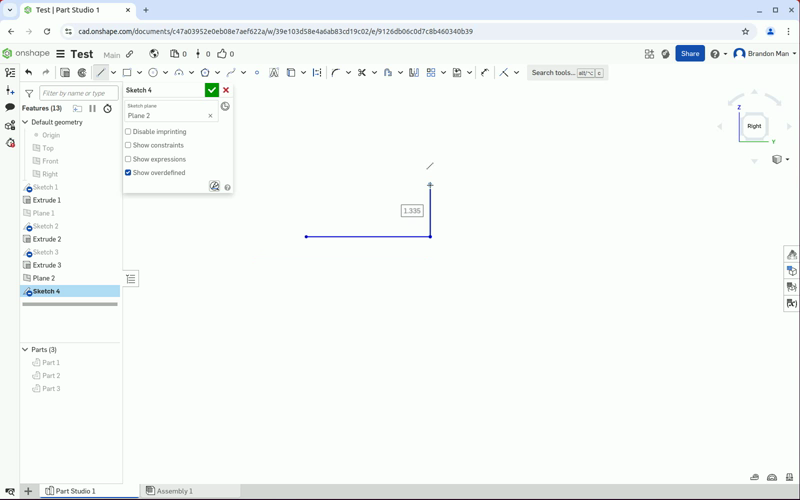
scroll(-6)
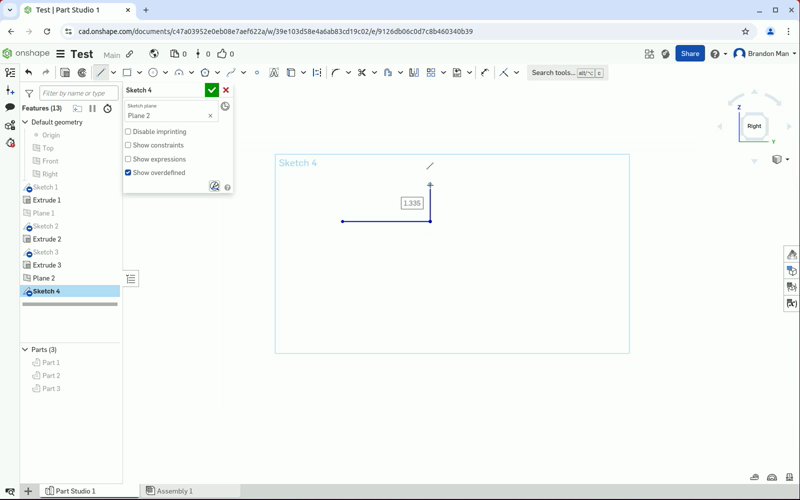
scroll(-6)
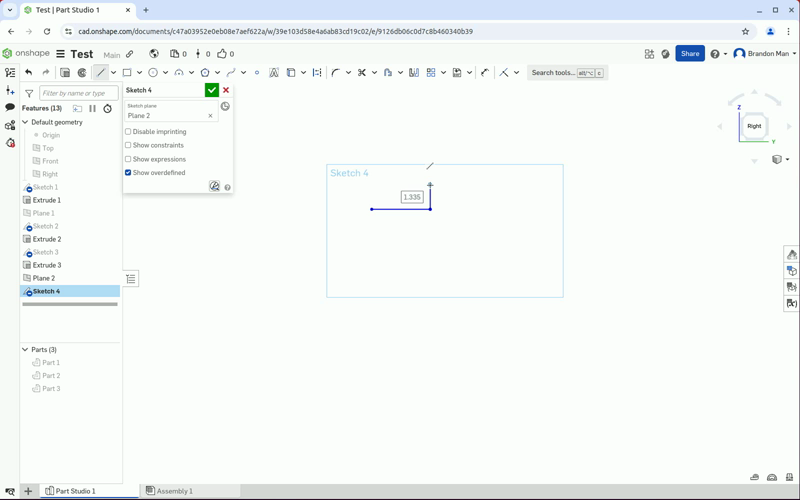
scroll(-6)
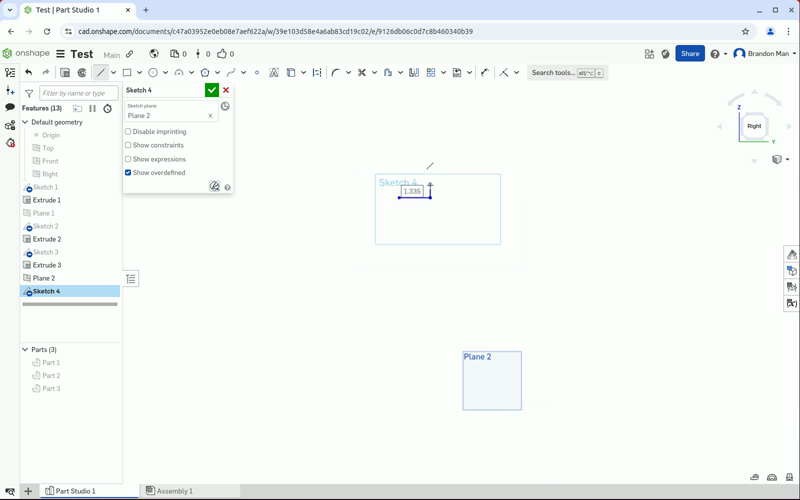
scroll(-6)
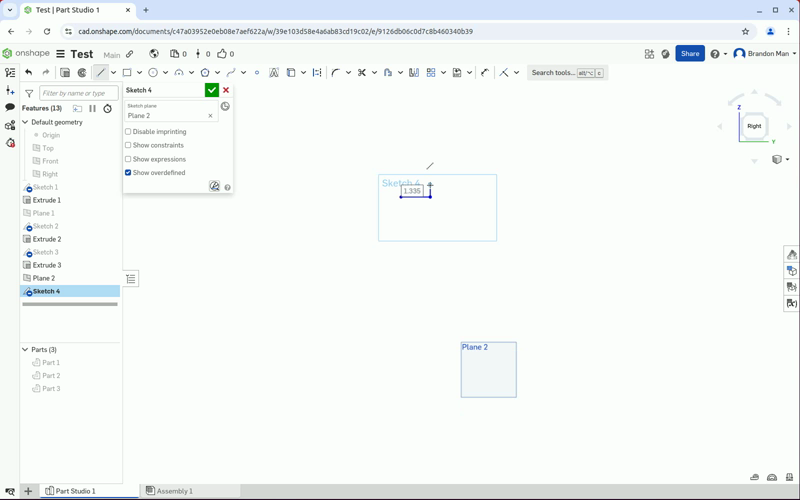
scroll(-6)
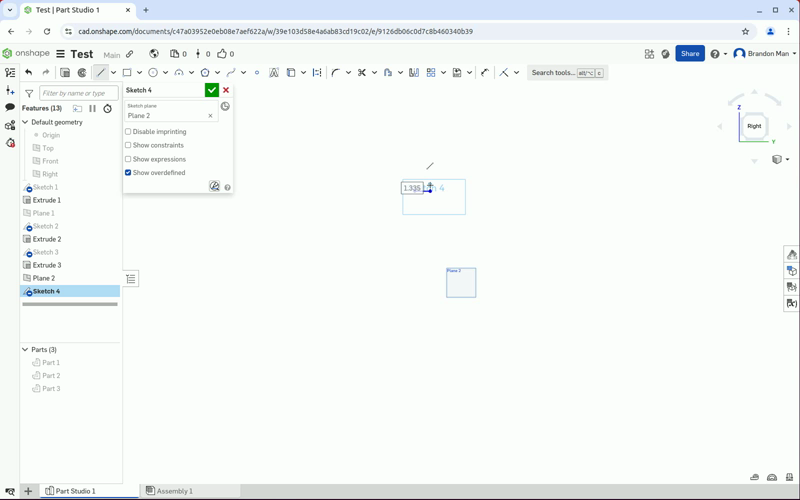
key_up(shift)
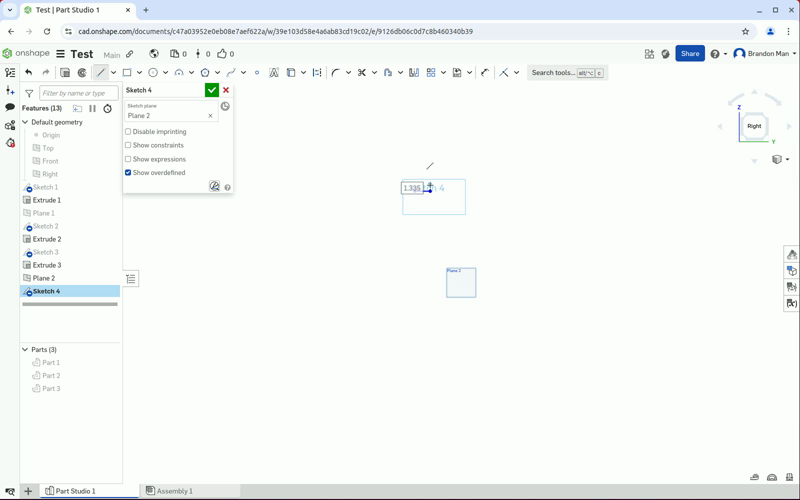
key_down(shift)
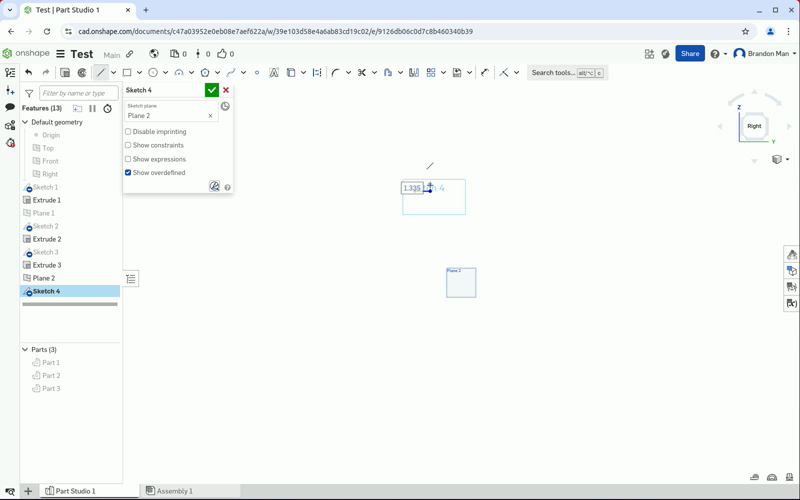
mouse_move(460, 184)
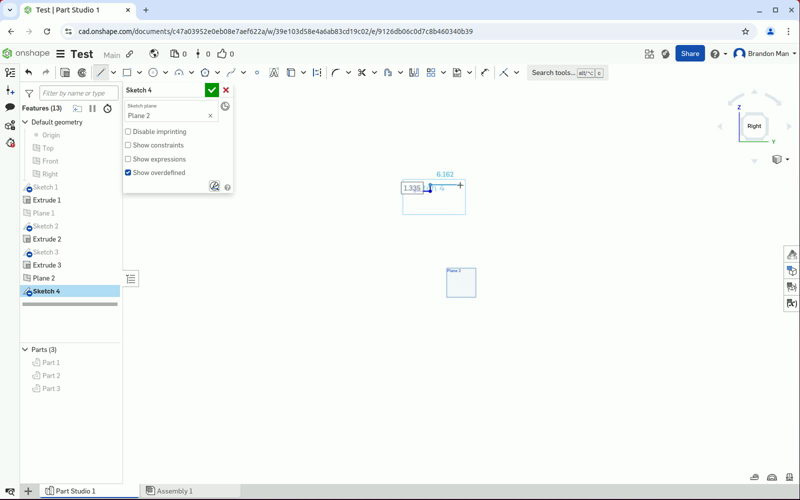
mouse_move(414, 184)
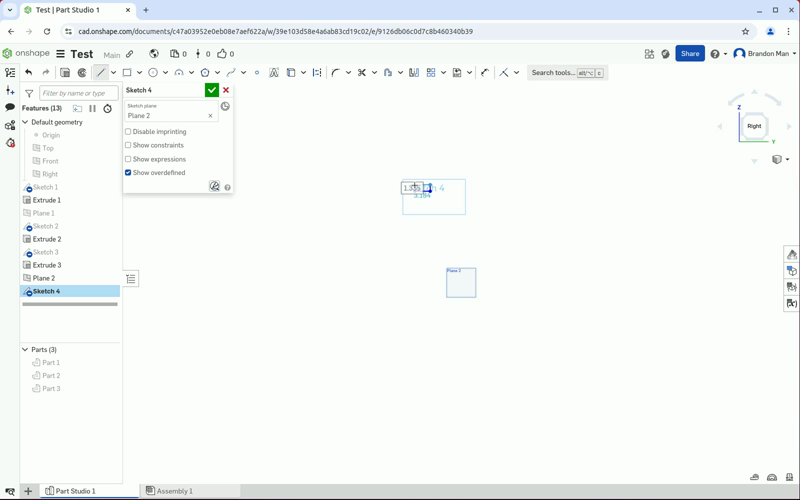
click(414, 184)
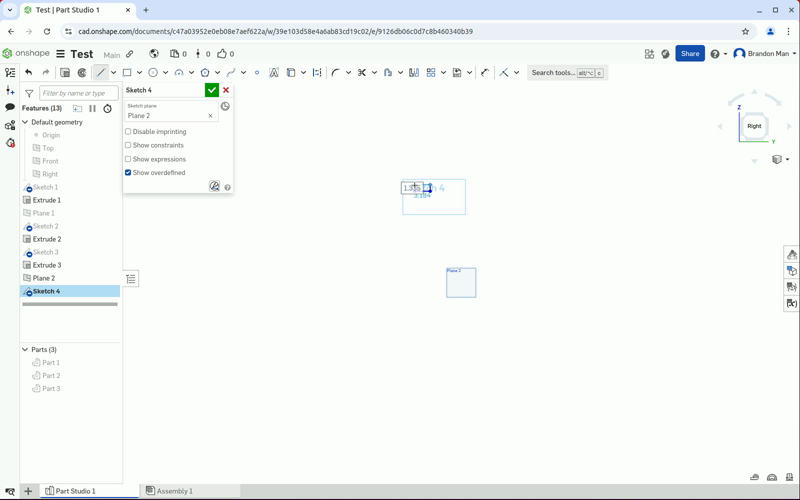
key_up(shift)
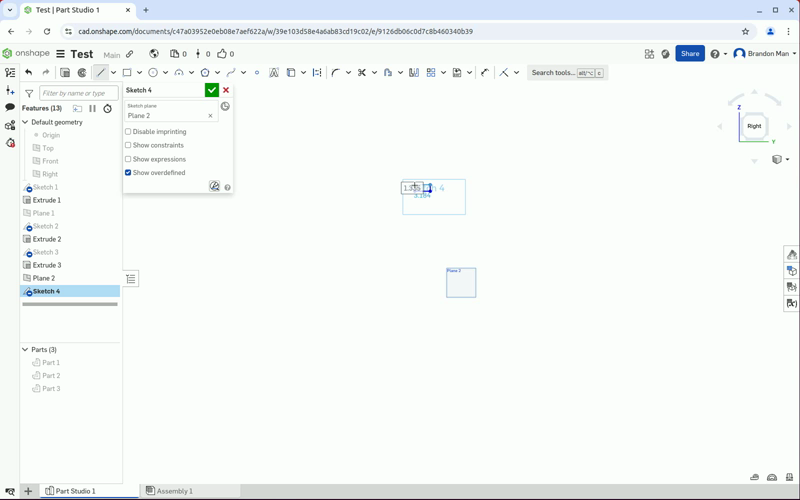
mouse_move(444, 184)
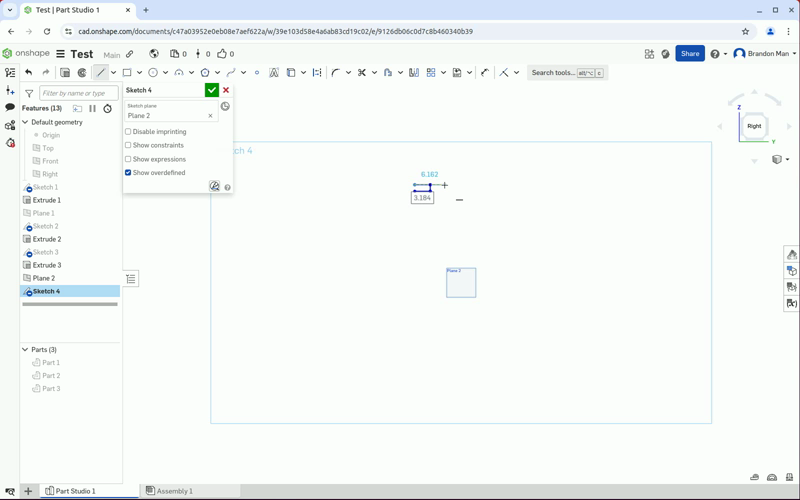
key_down(shift)
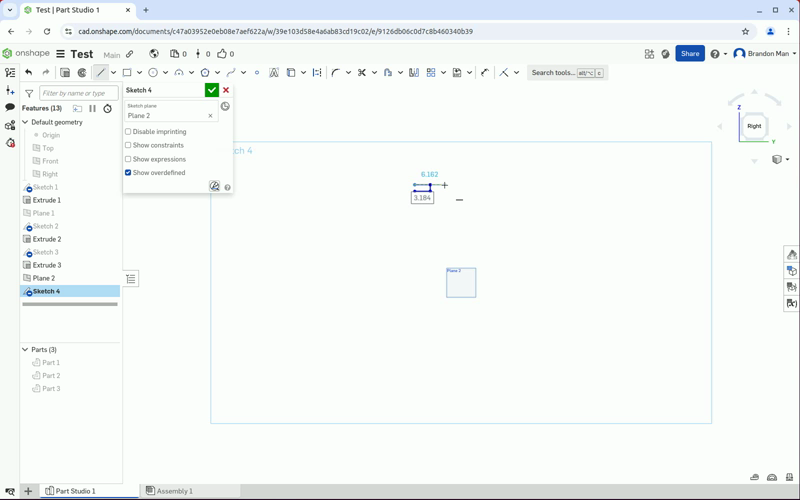
mouse_move(414, 191)
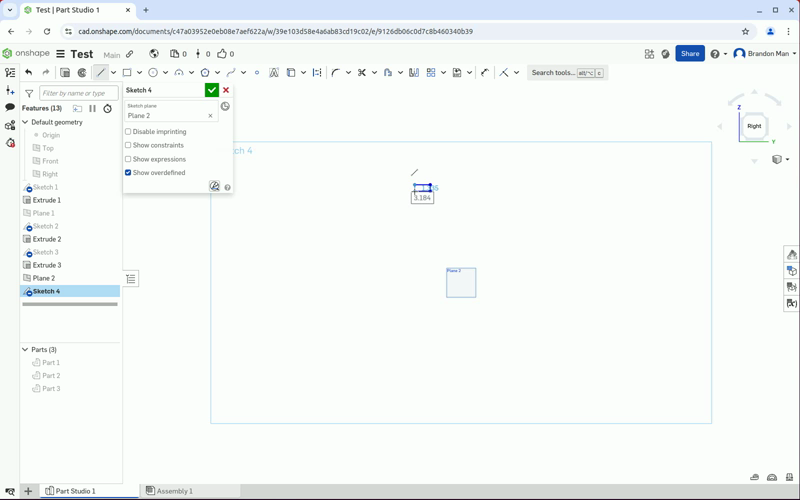
scroll(6)
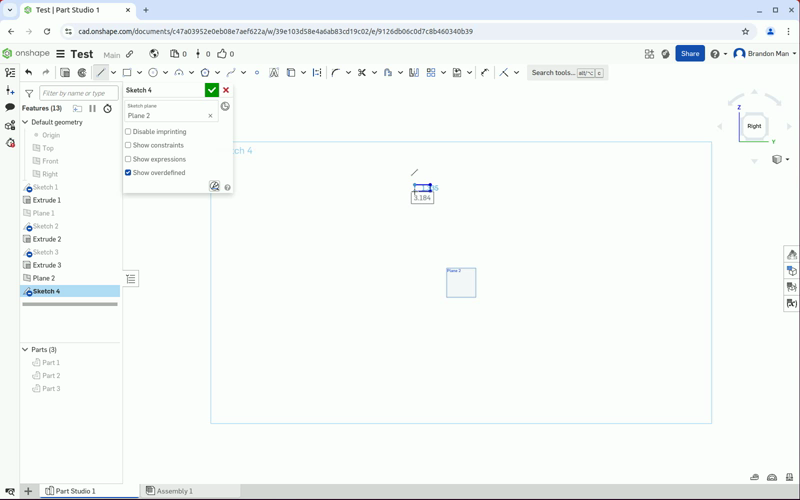
scroll(6)
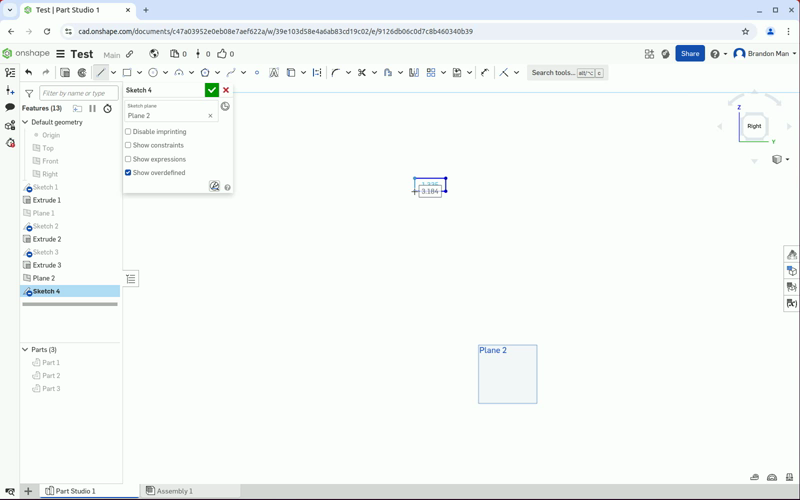
scroll(6)
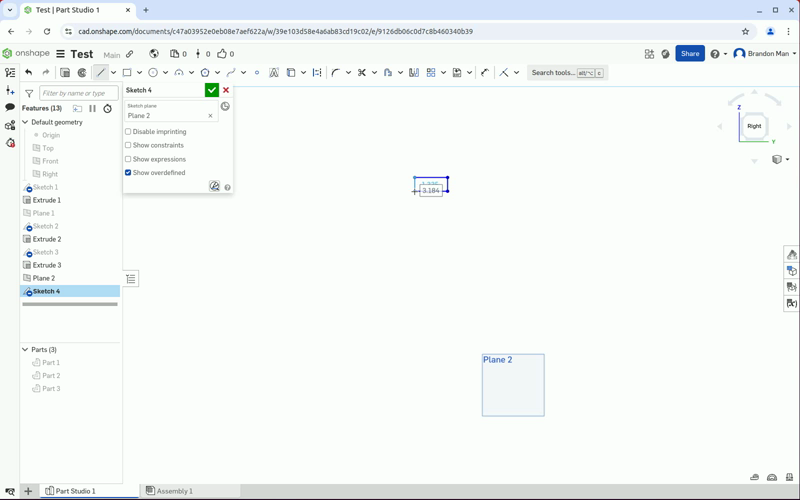
scroll(6)
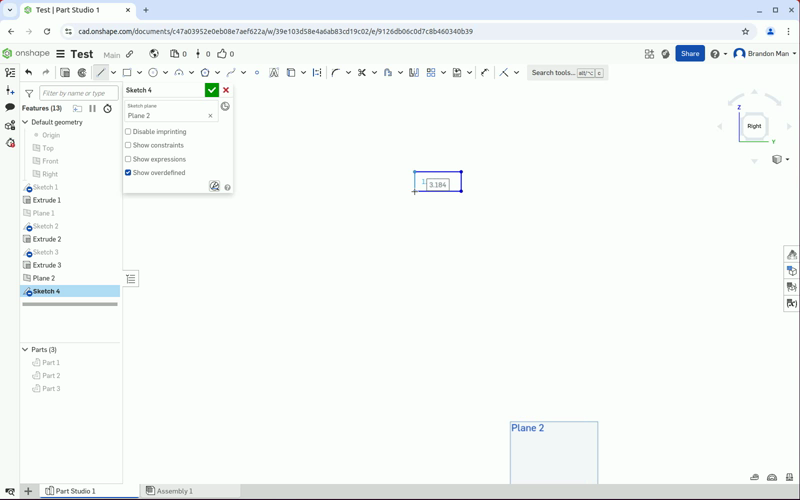
scroll(6)
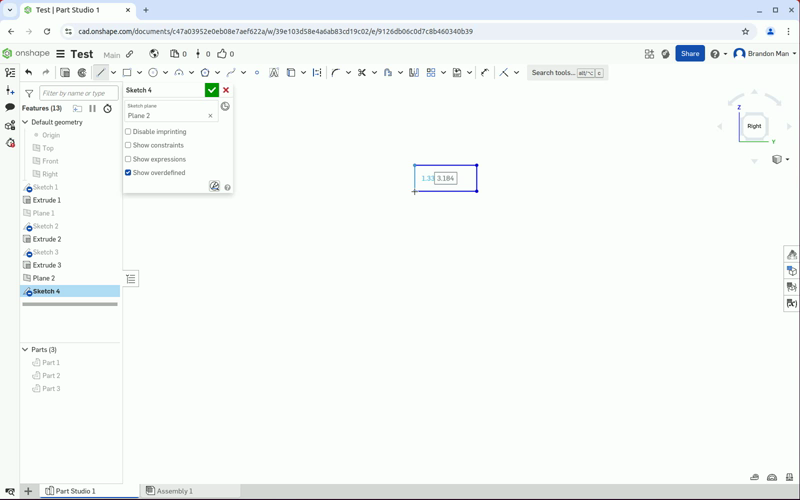
scroll(6)
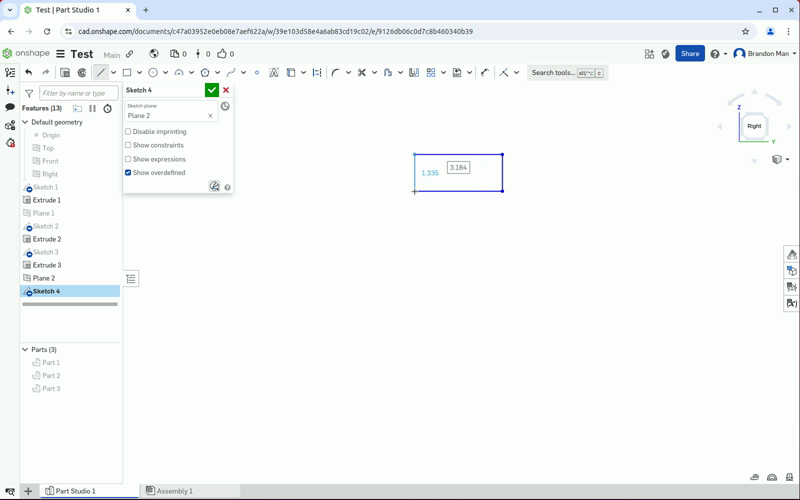
scroll(6)
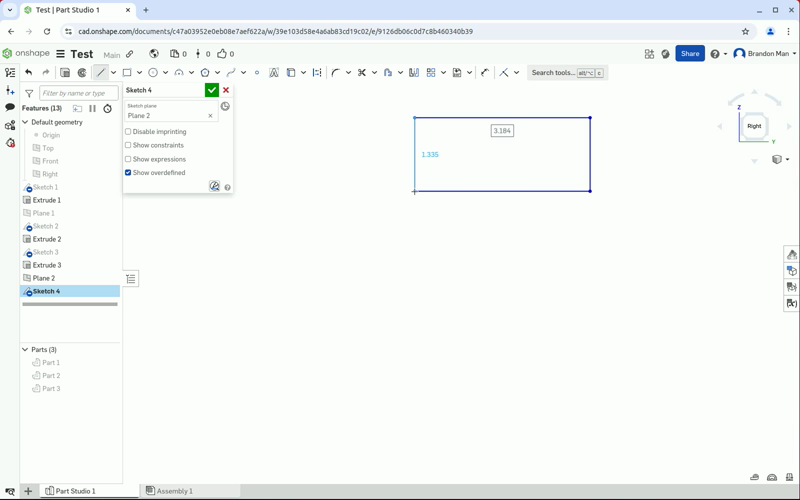
key_up(shift)
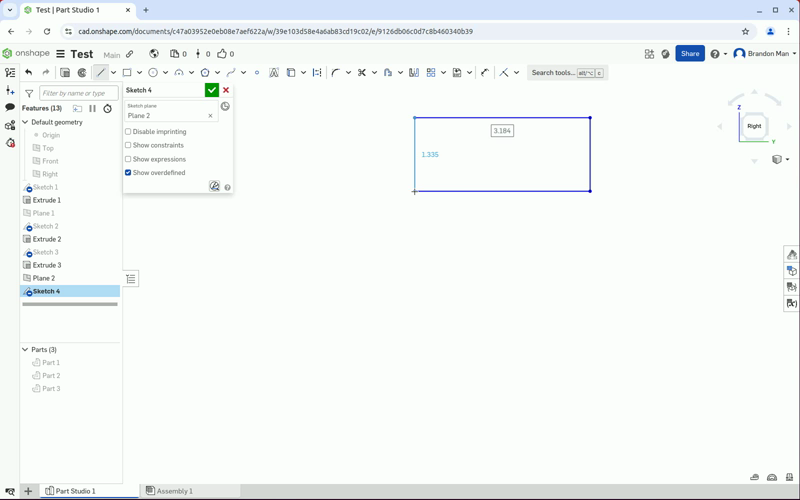
click(414, 191)
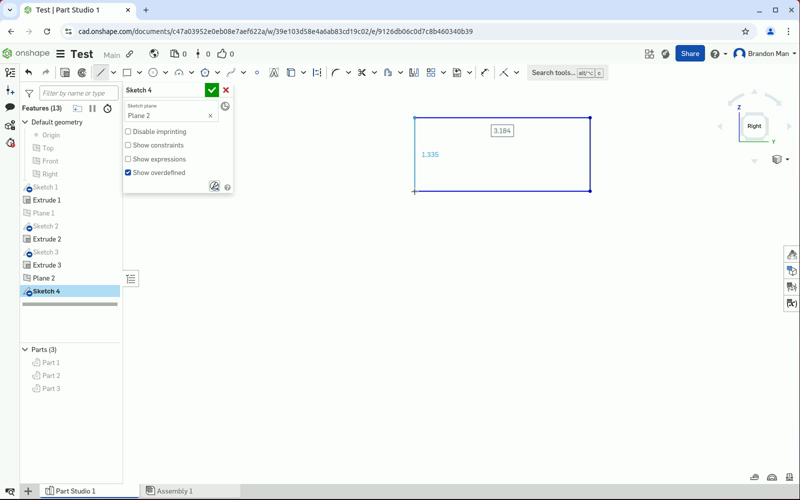
scroll(-6)
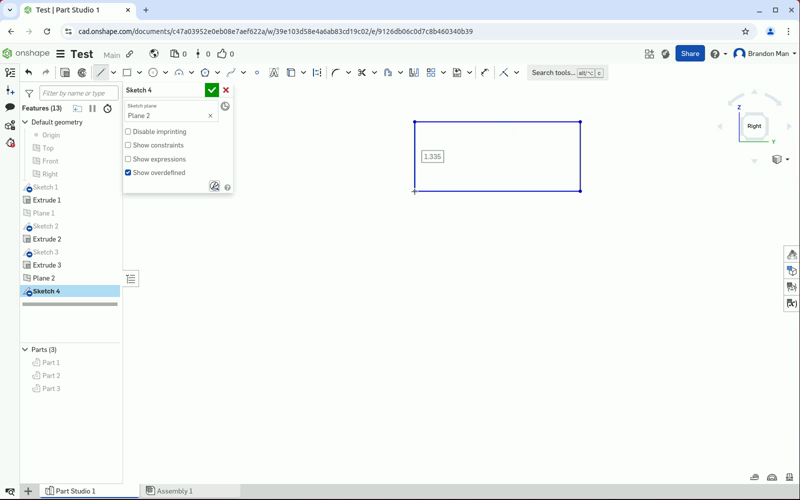
scroll(-6)
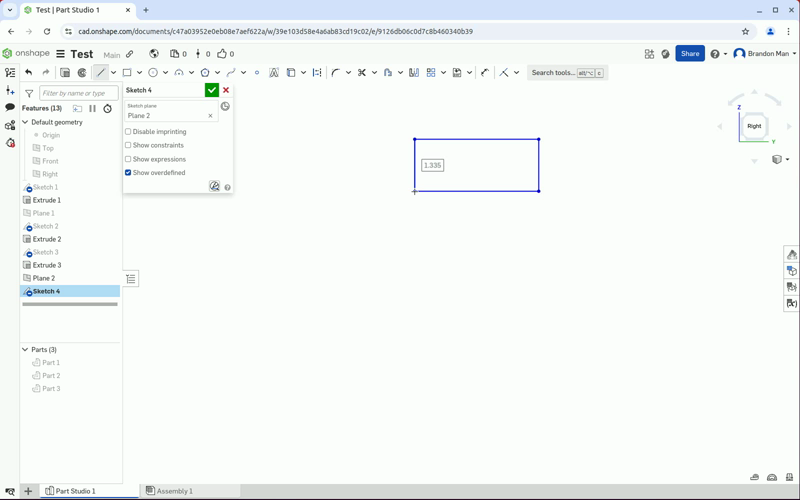
scroll(-6)
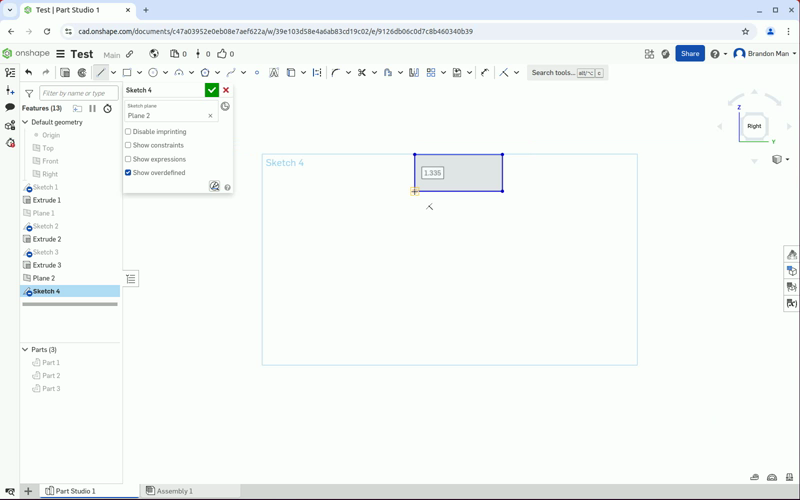
scroll(-6)
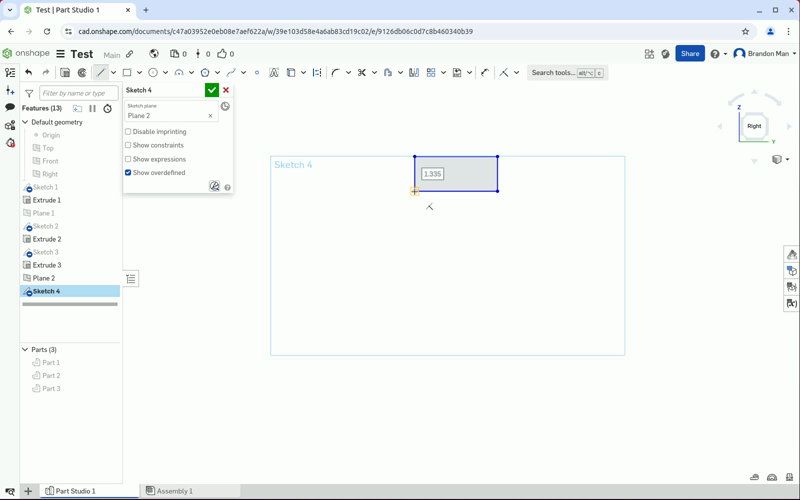
scroll(-6)
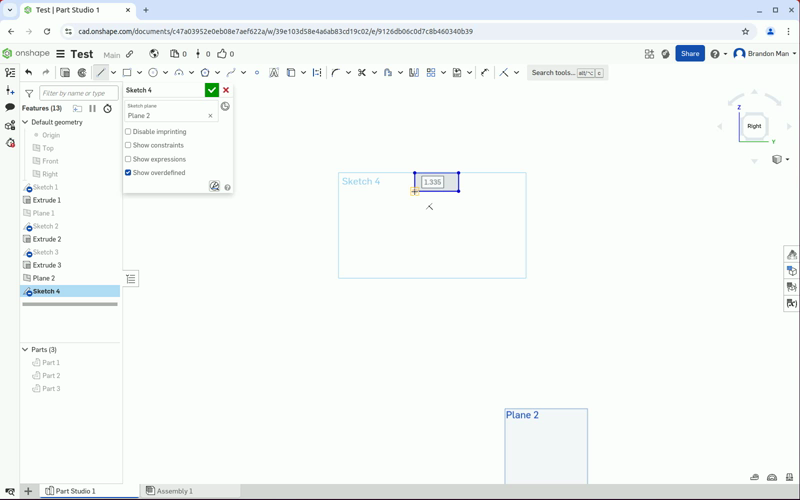
scroll(-6)
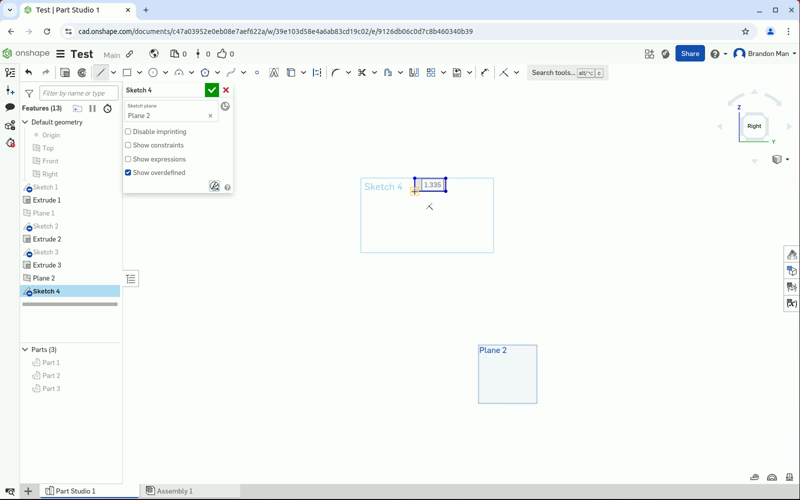
scroll(-6)
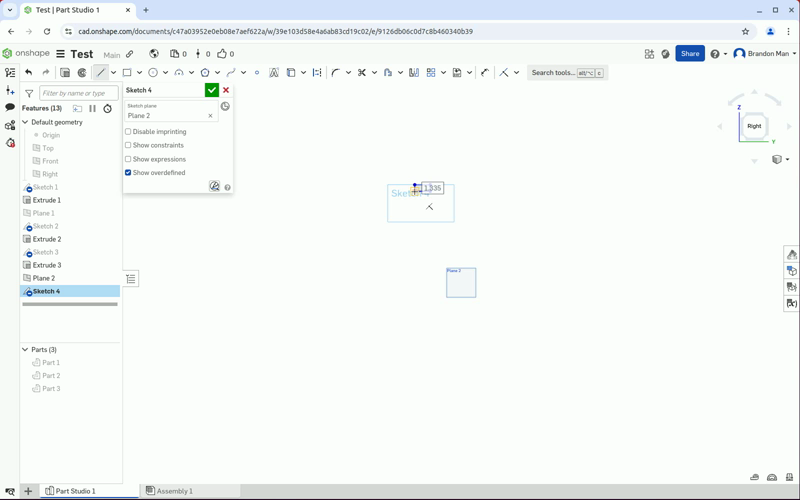
key(esc)
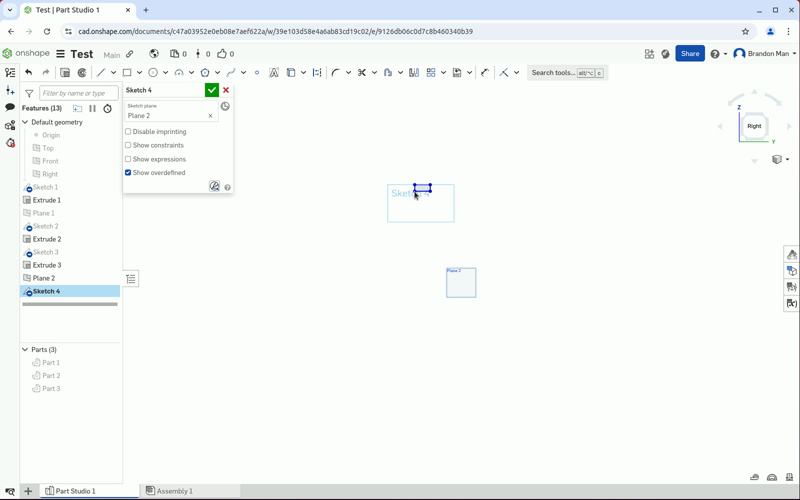
mouse_move(418, 190)
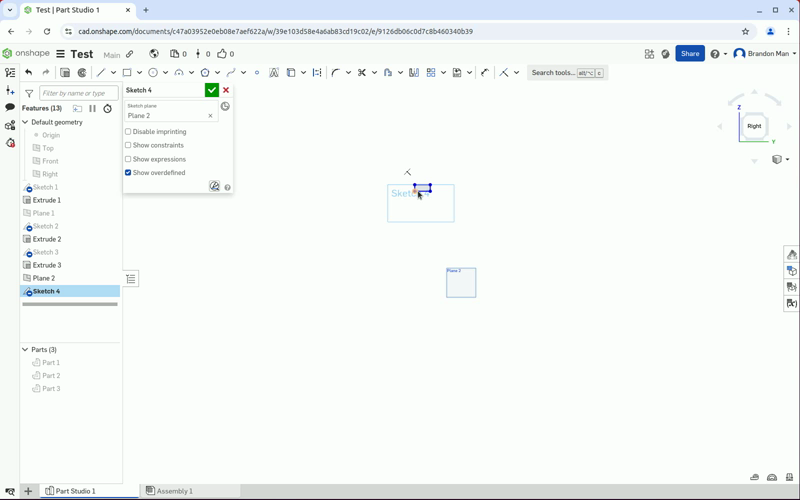
scroll(6)
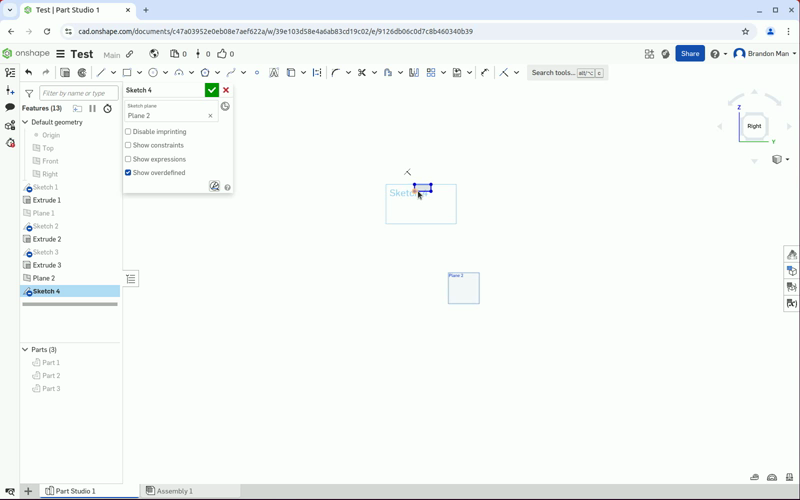
scroll(6)
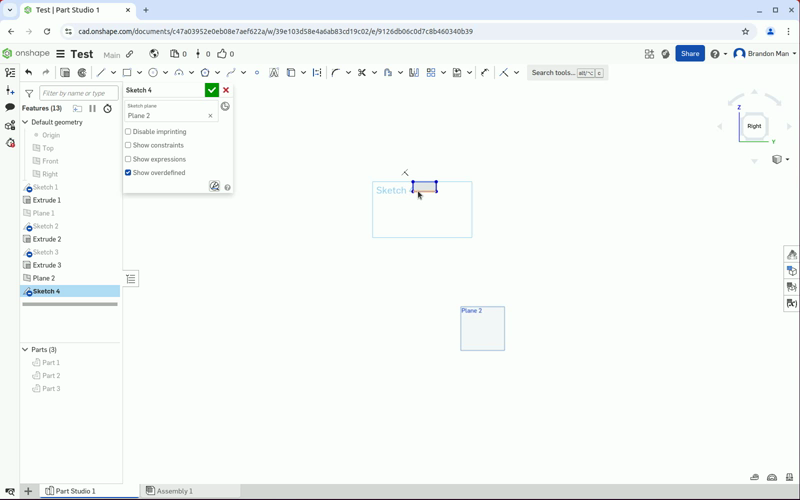
scroll(6)
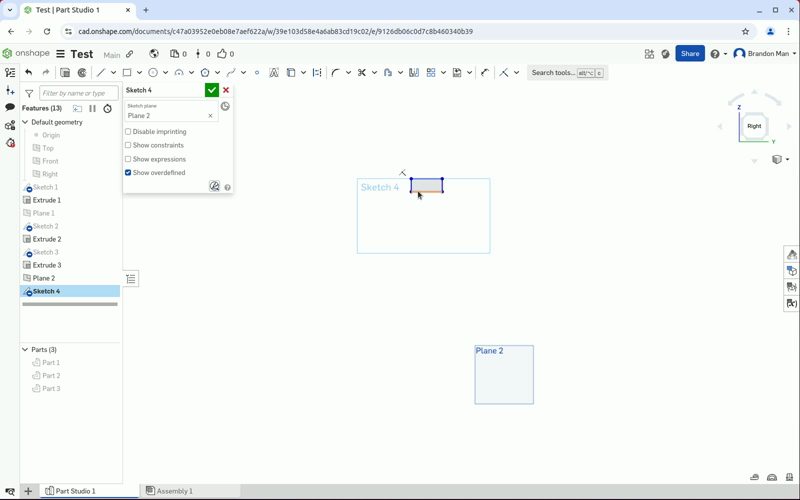
scroll(6)
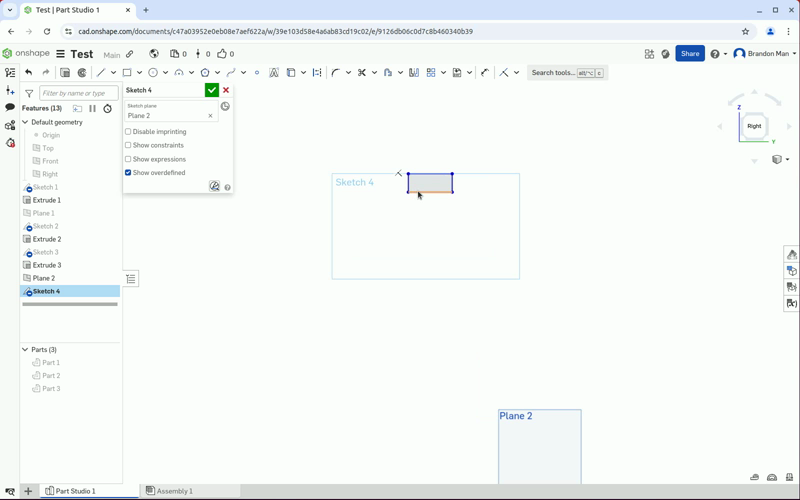
scroll(6)
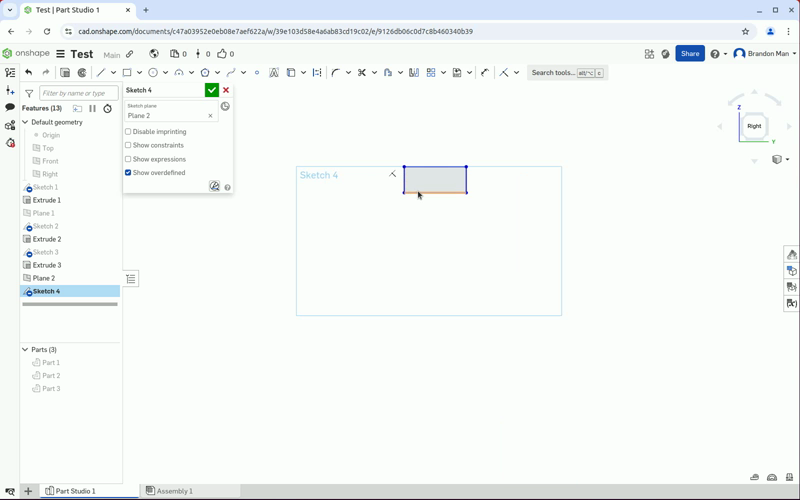
scroll(6)
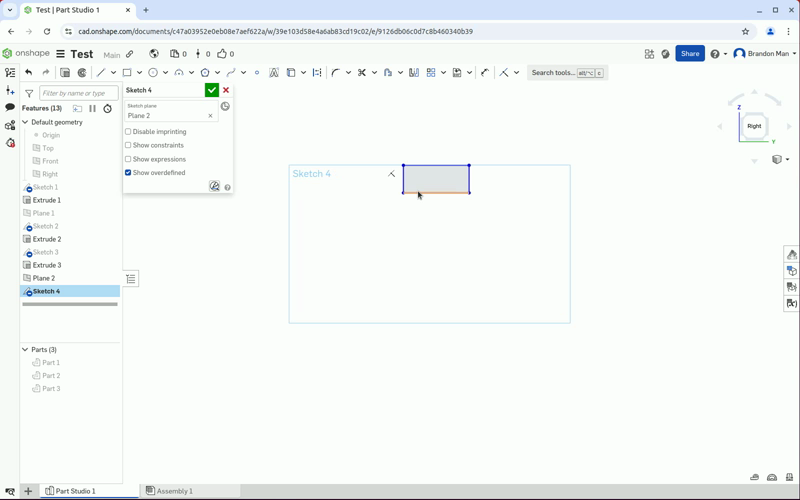
scroll(6)
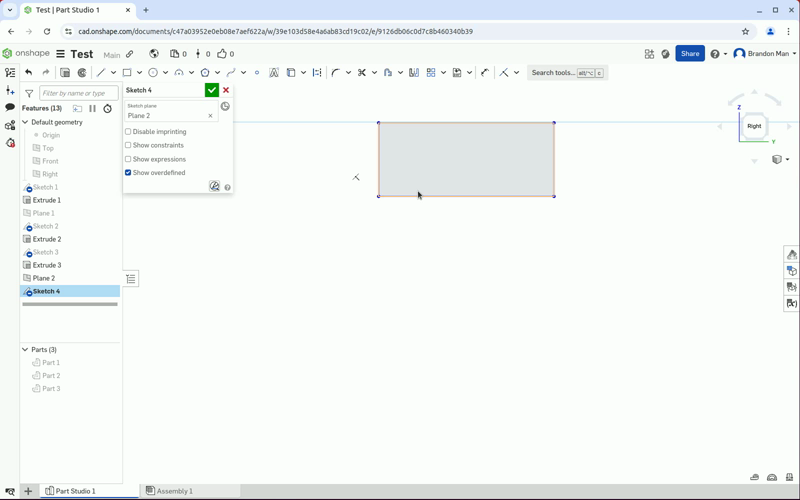
click(418, 190)
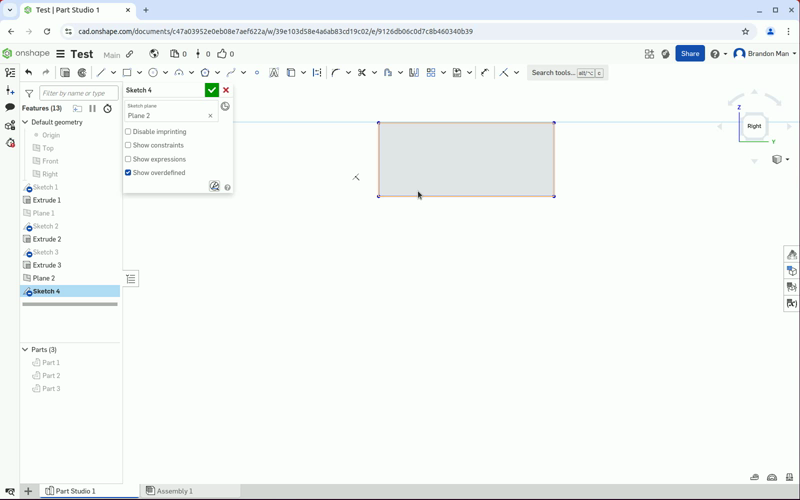
scroll(-6)
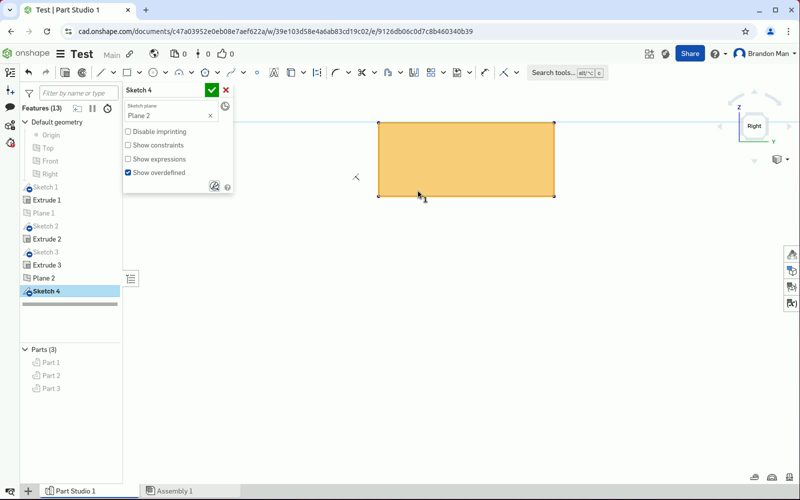
scroll(-6)
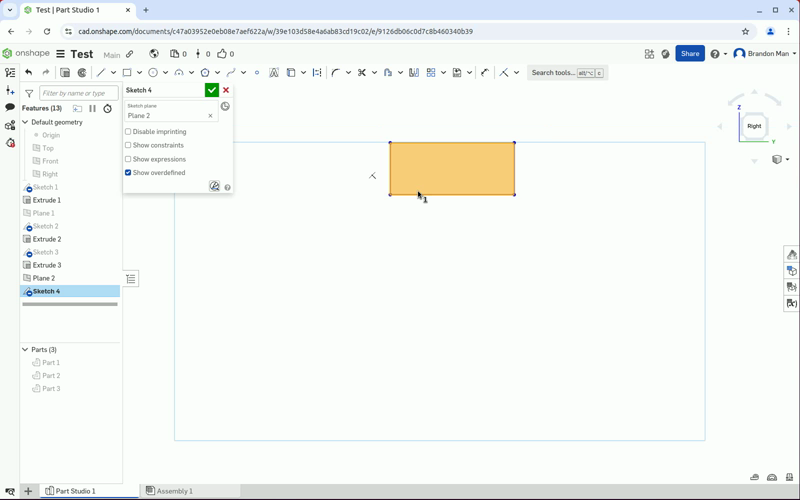
scroll(-6)
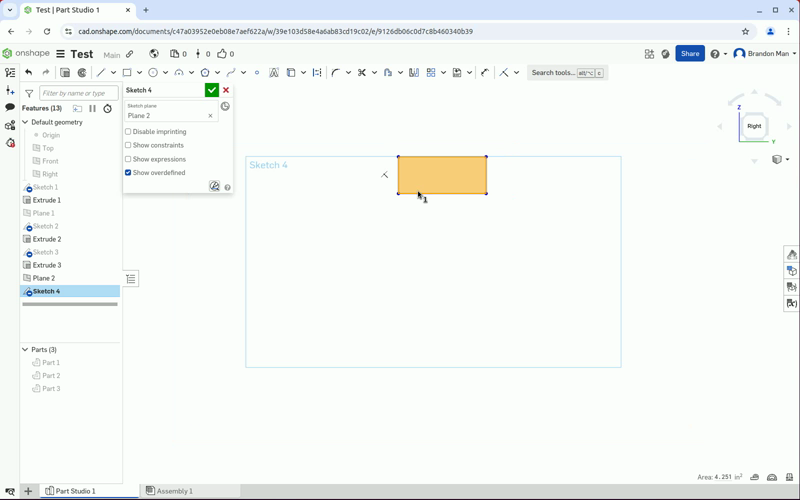
scroll(-6)
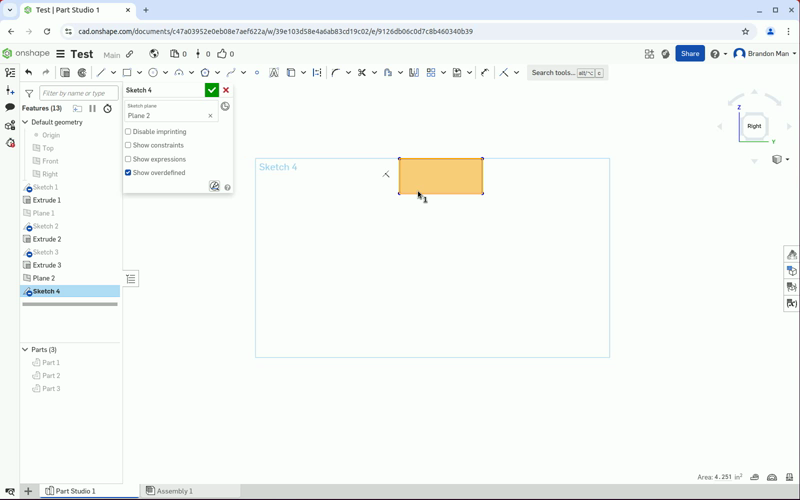
scroll(-6)
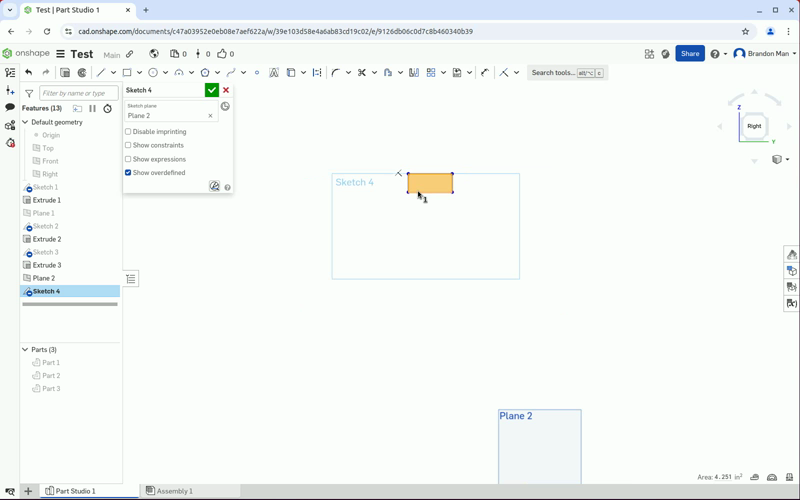
scroll(-6)
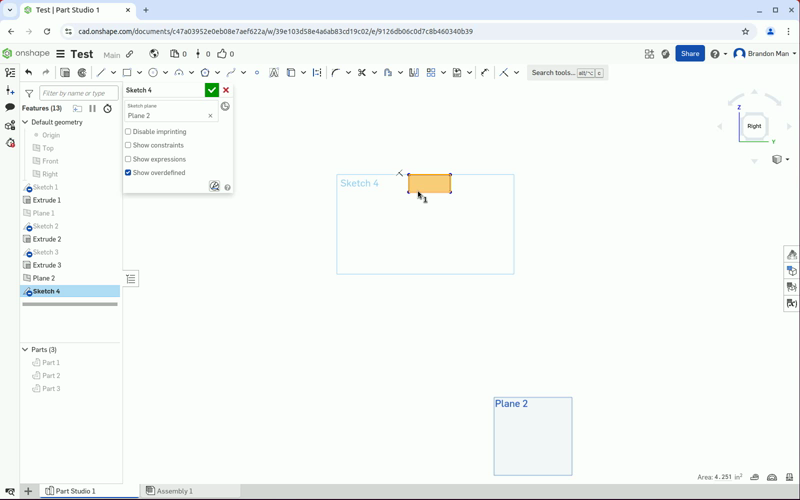
scroll(-6)
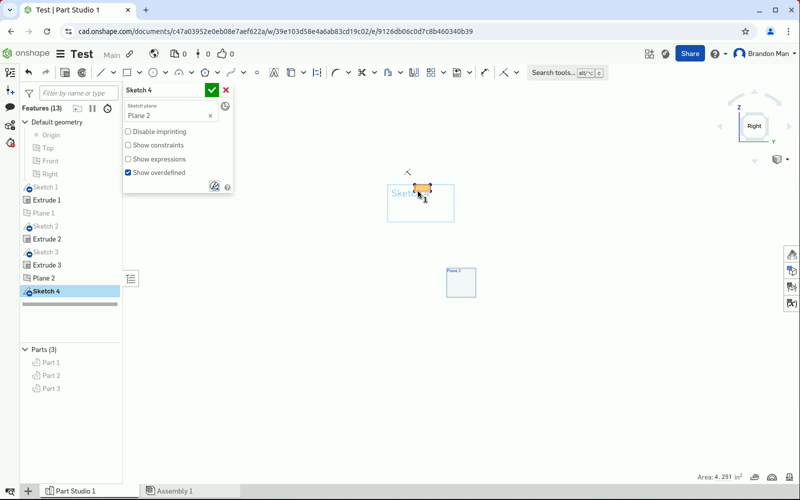
mouse_move(73, 352)
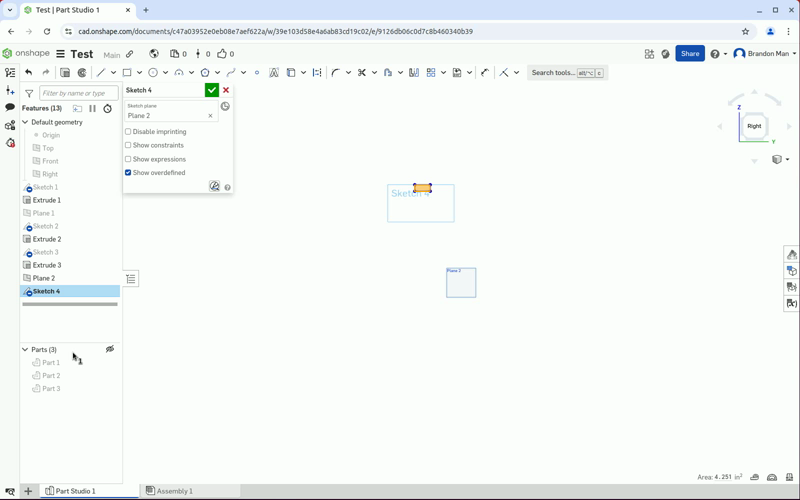
key(shift+y)
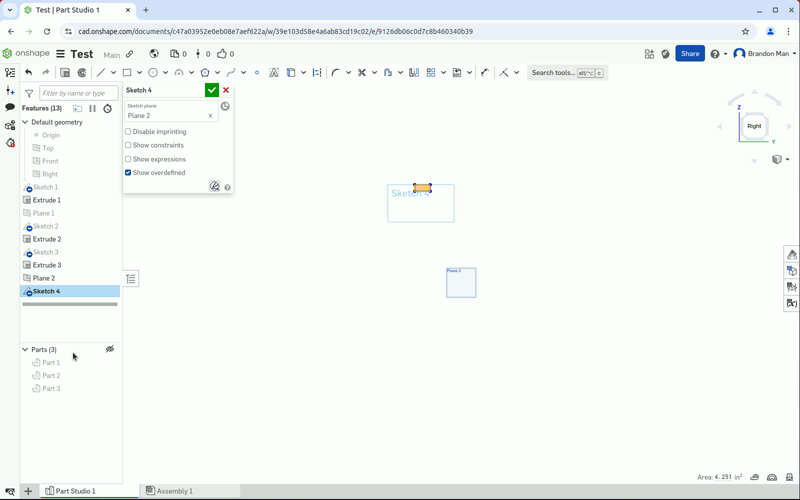
key(shift+e)
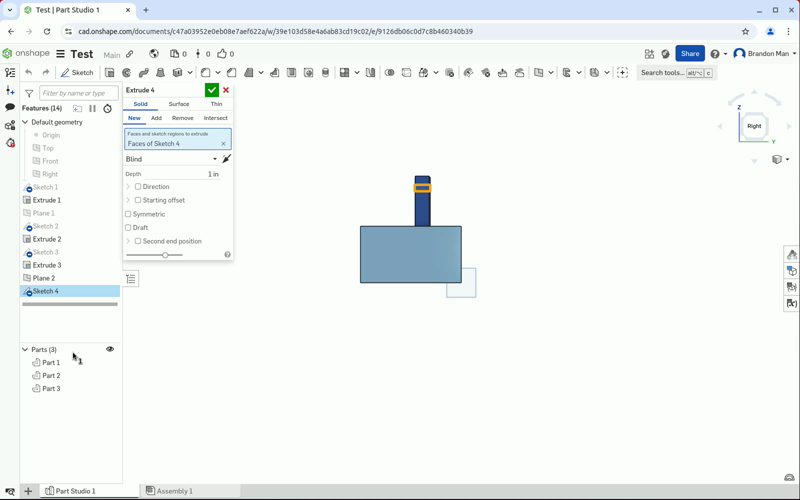
mouse_move(143, 106)
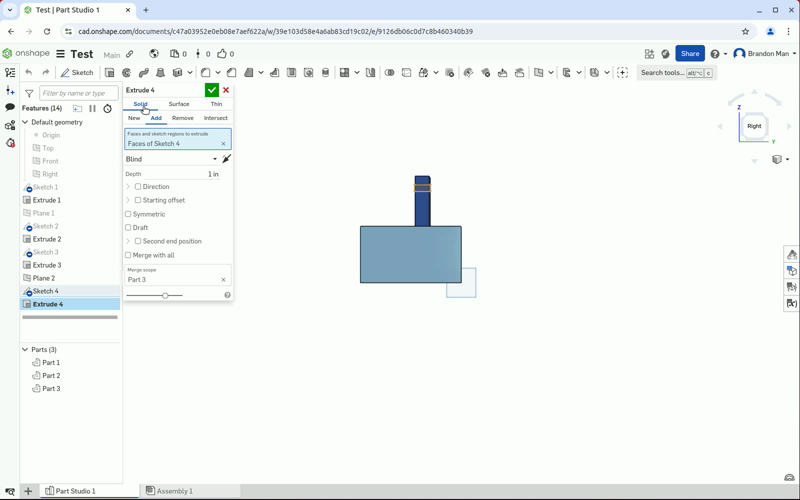
click(143, 106)
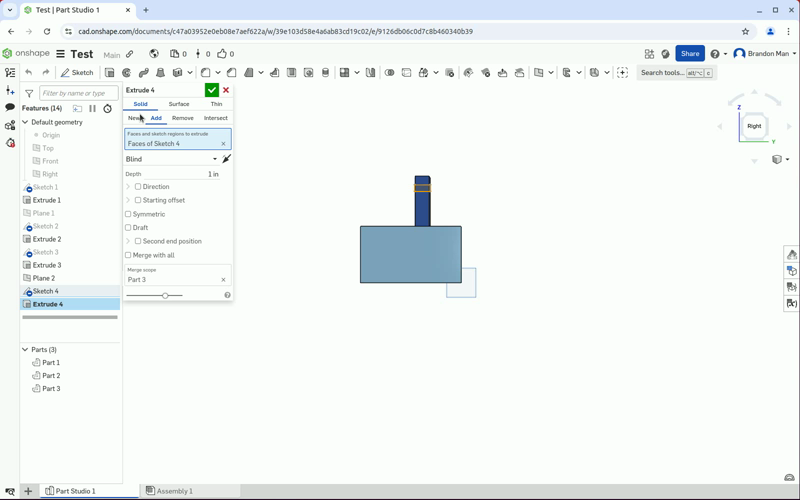
mouse_move(137, 120)
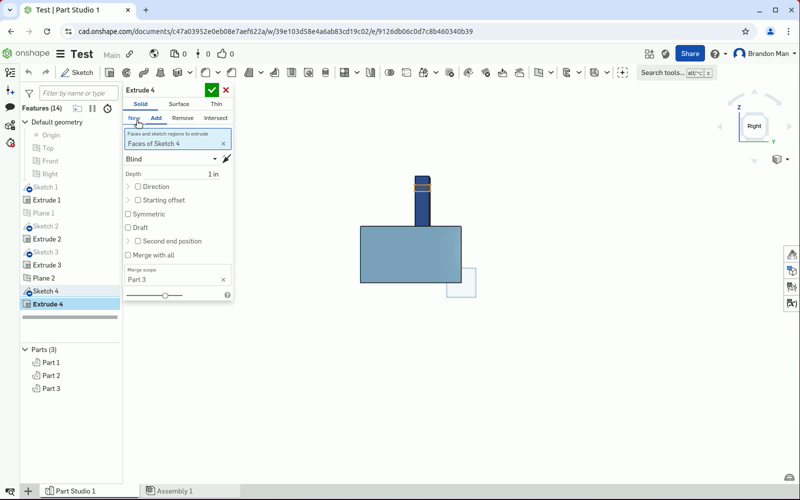
click(137, 120)
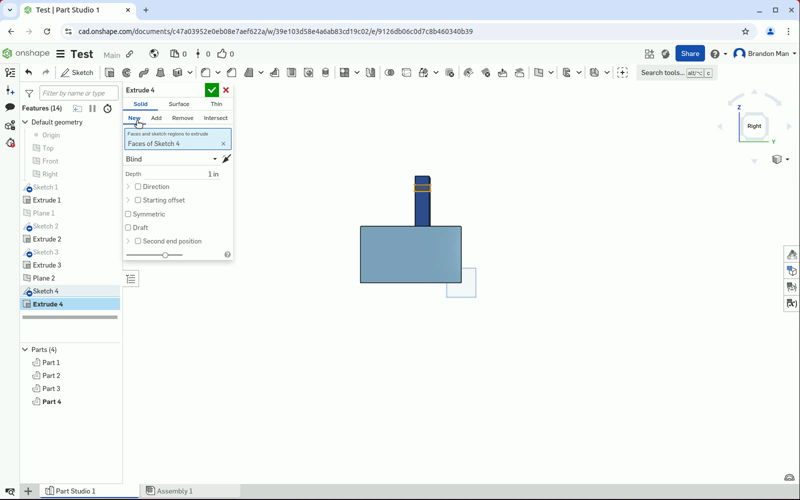
key(tab, 4)
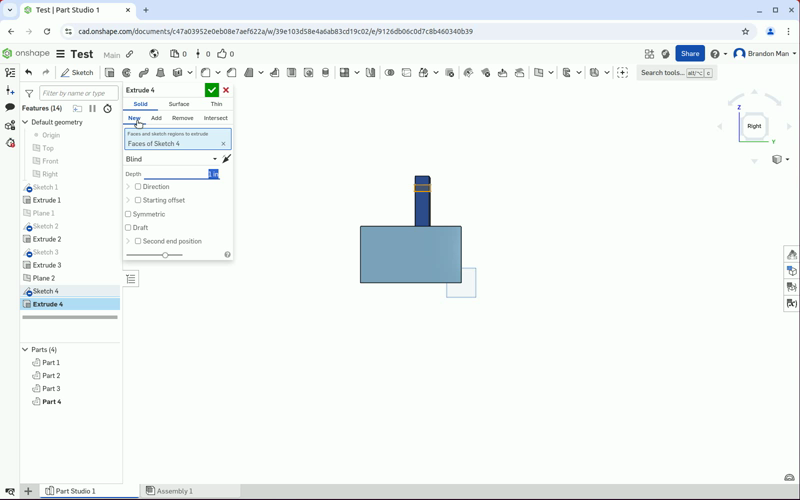
text(1.926)
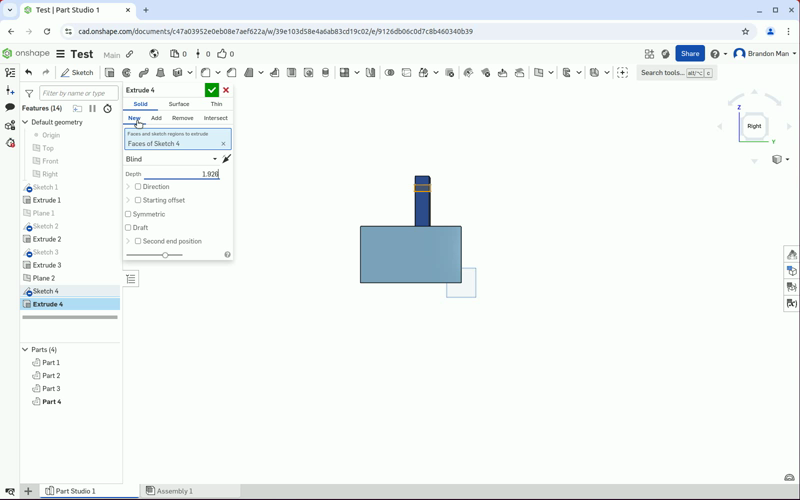
key(enter)
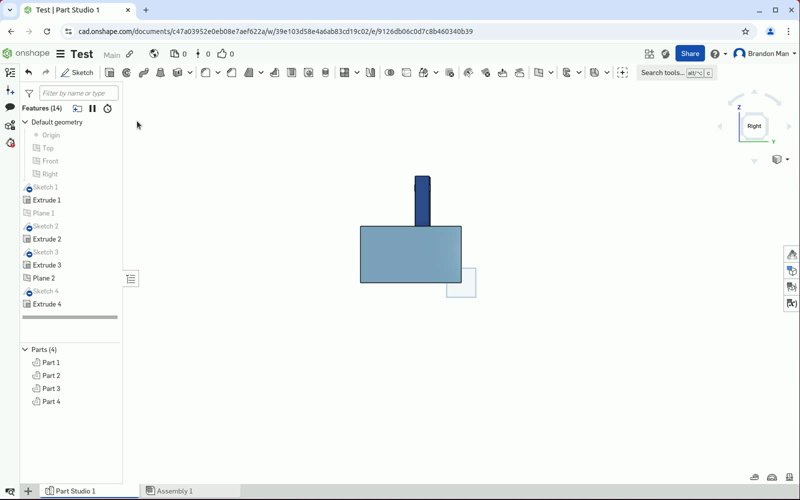
key(shift+h)
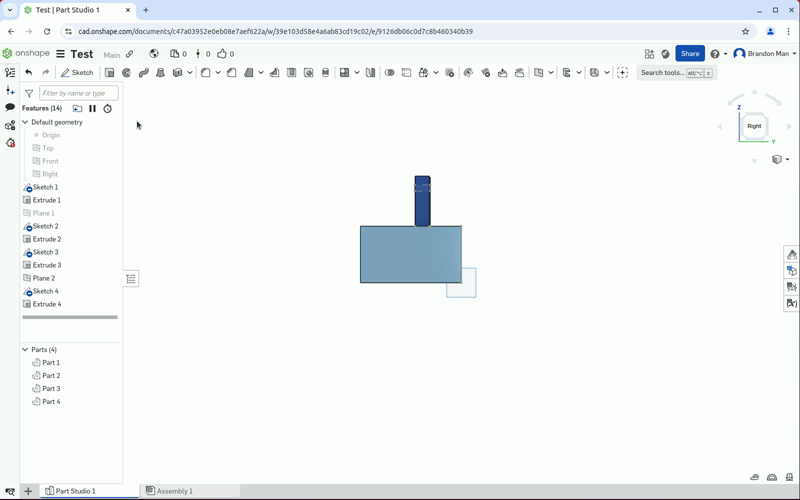
key(shift+h)
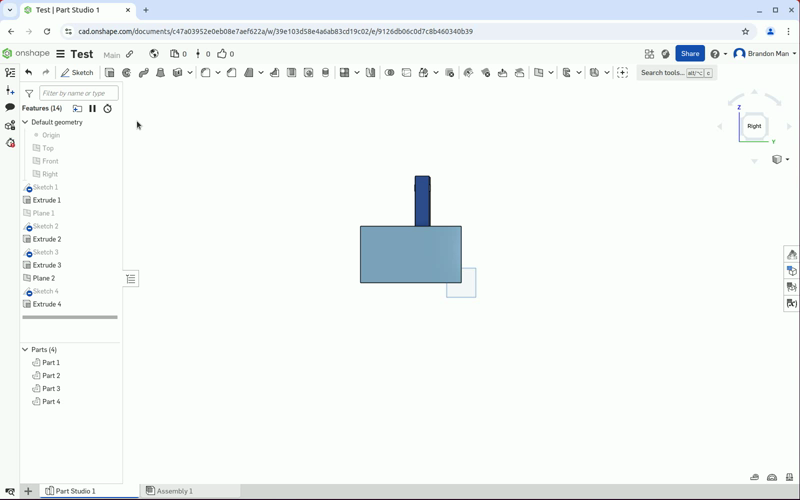
mouse_move(73, 189)
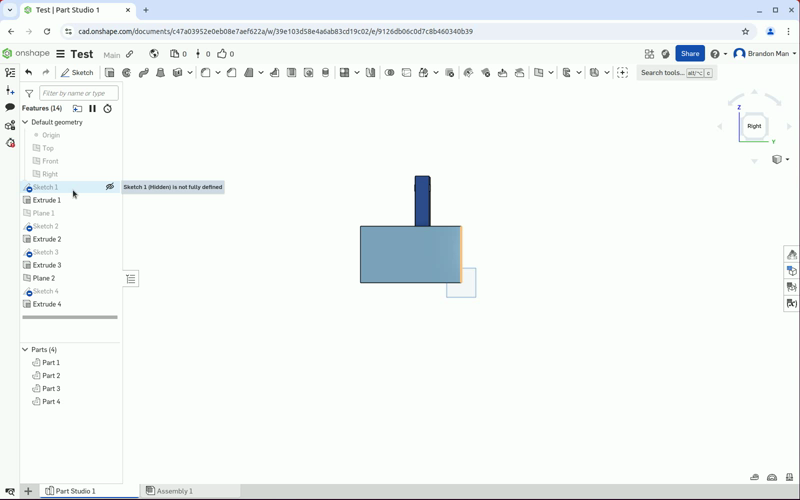
click(73, 189)
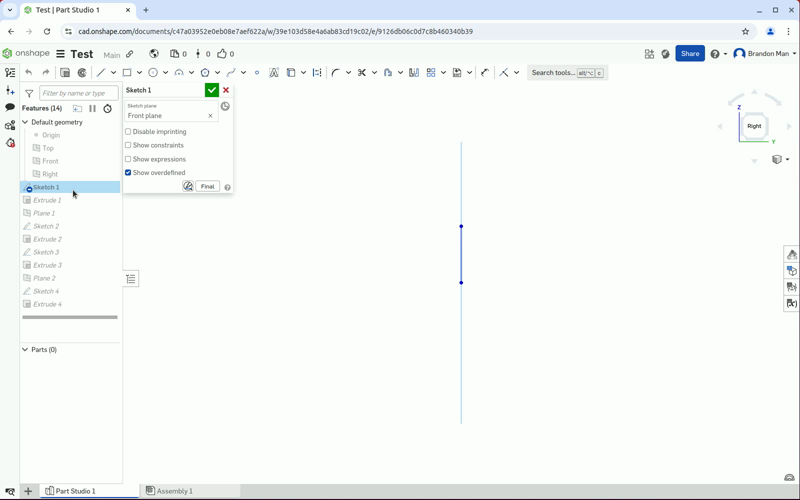
mouse_move(229, 92)
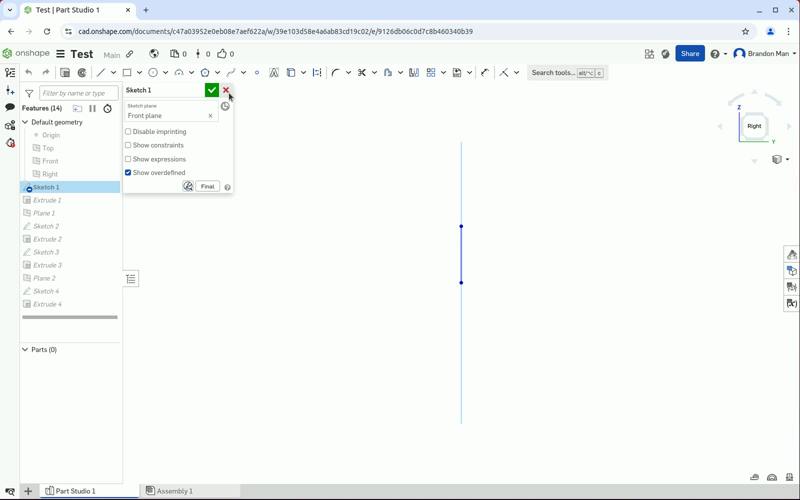
click(229, 92)
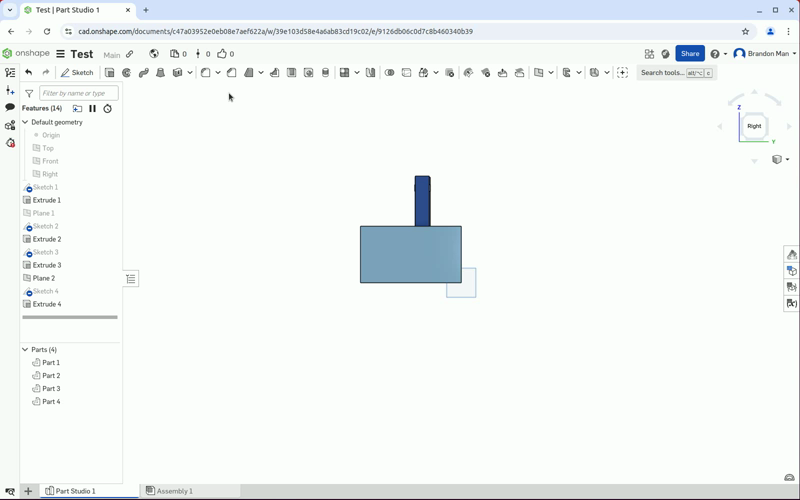
mouse_move(541, 75)
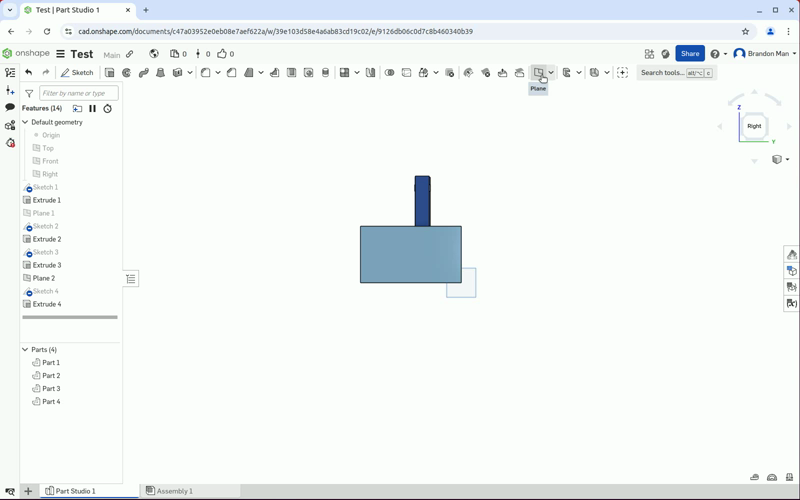
click(541, 75)
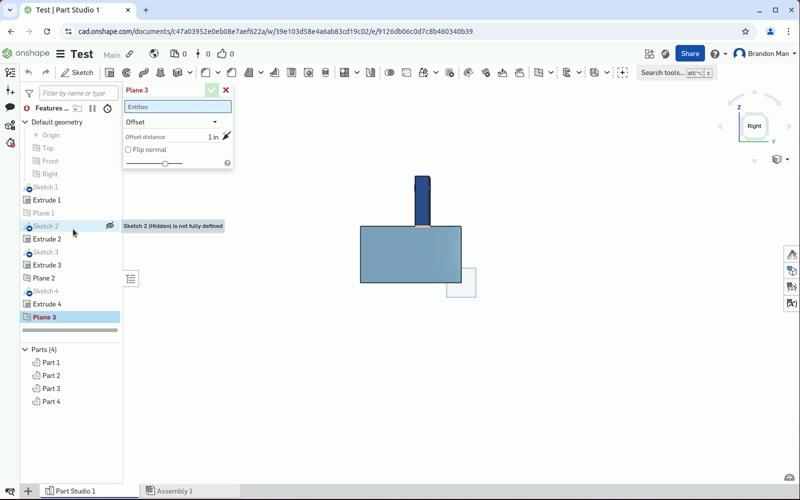
scroll(3)
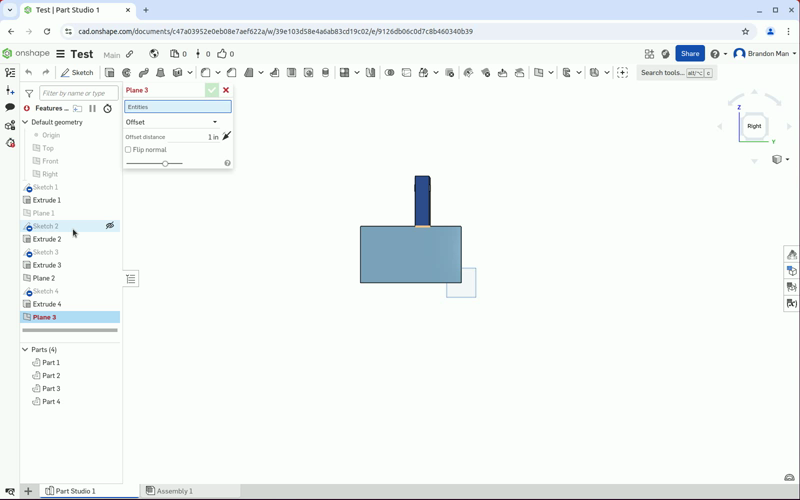
mouse_move(73, 176)
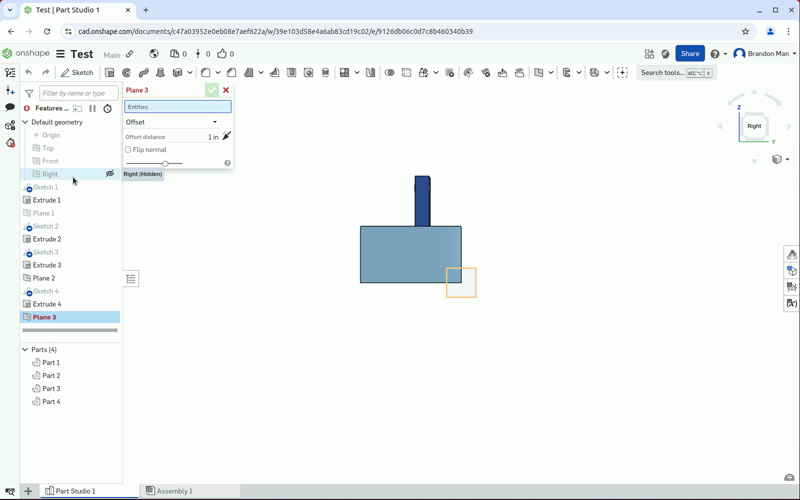
click(73, 176)
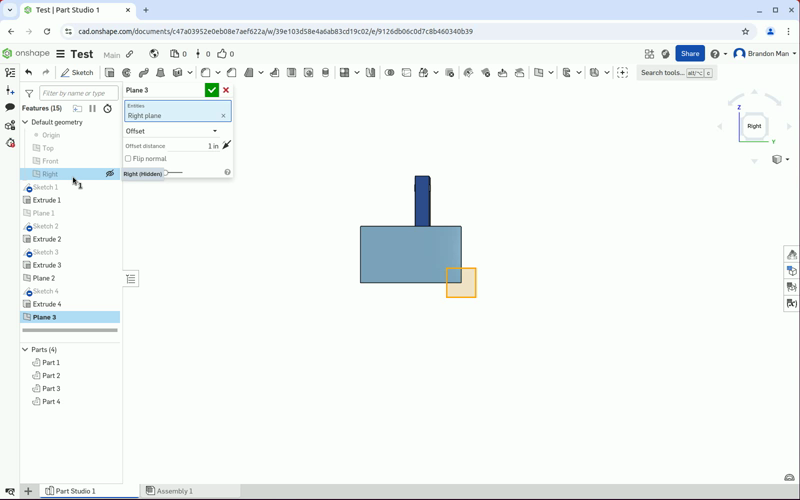
key(tab, 2)
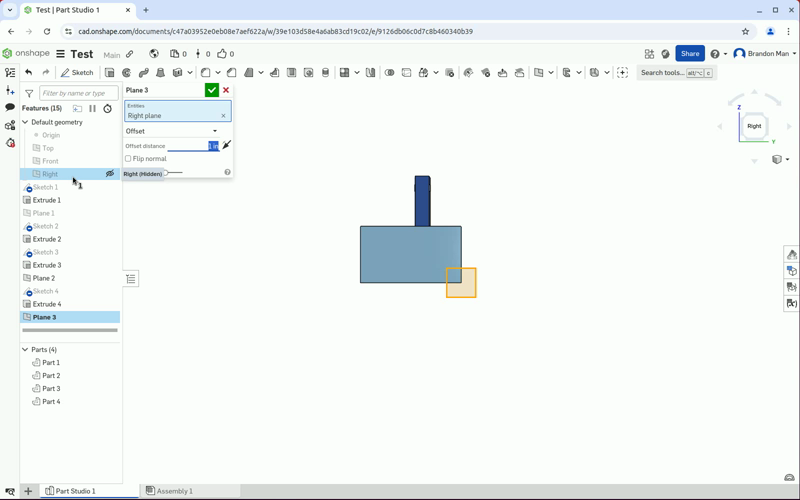
text(4.344)
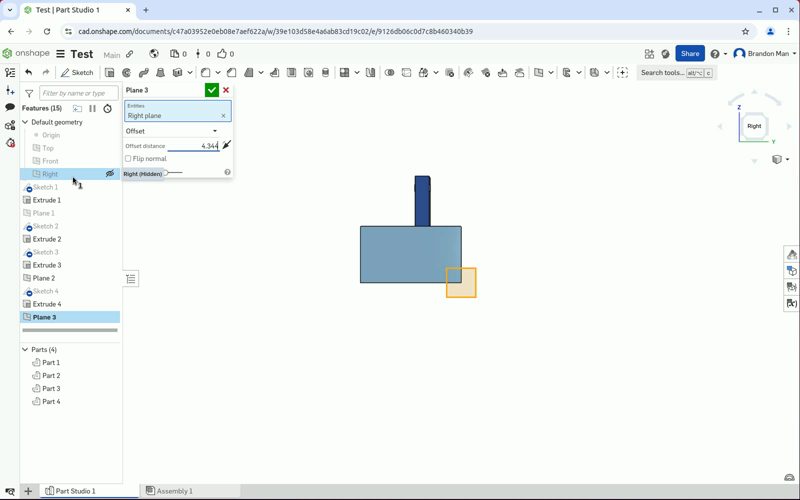
key(enter, 2)
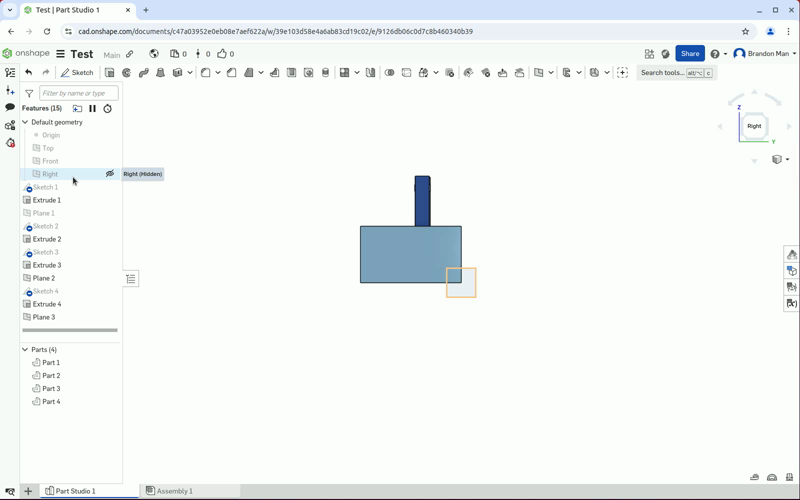
key(shift+s)
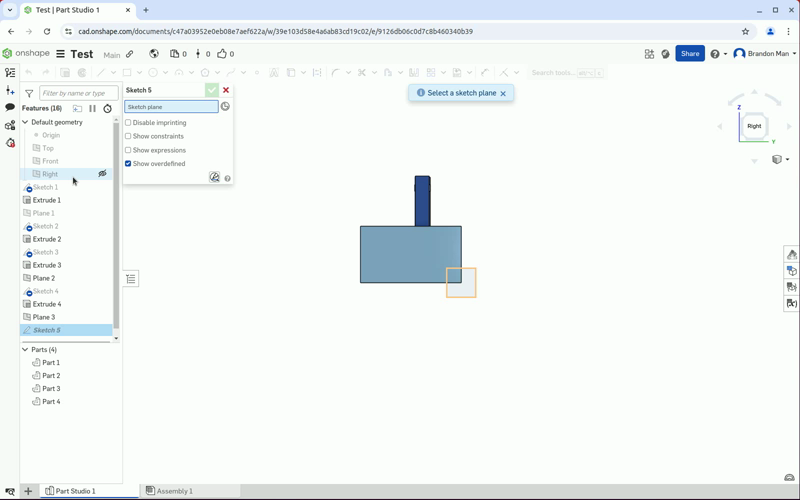
mouse_move(69, 319)
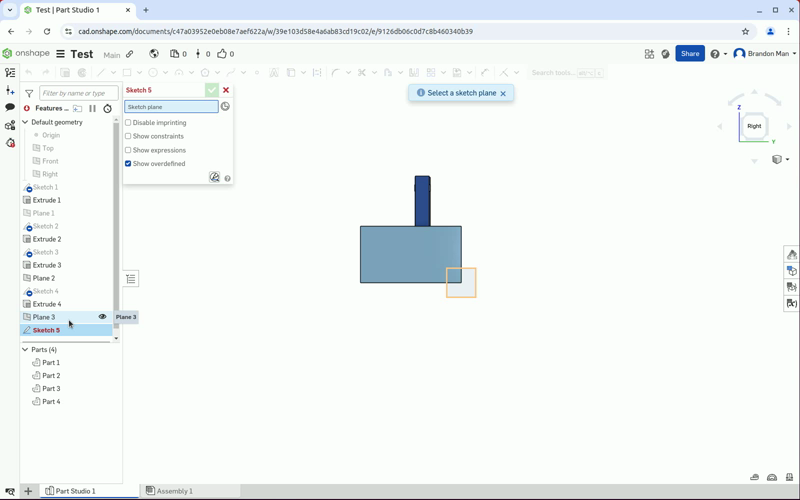
click(69, 319)
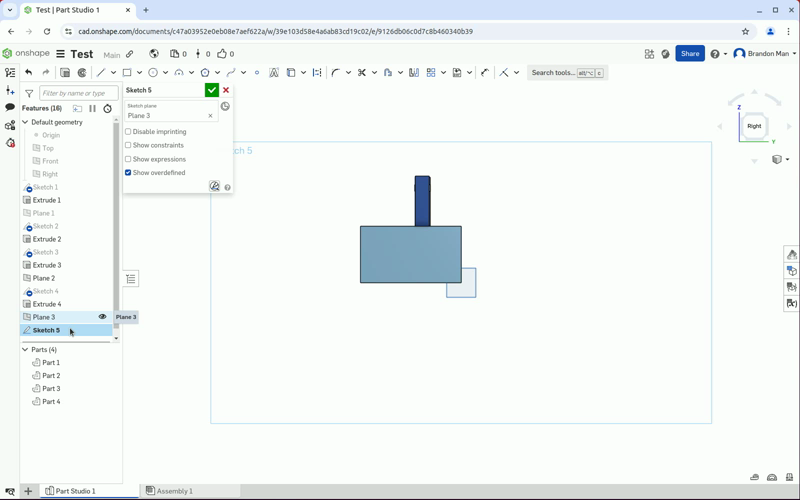
mouse_move(73, 352)
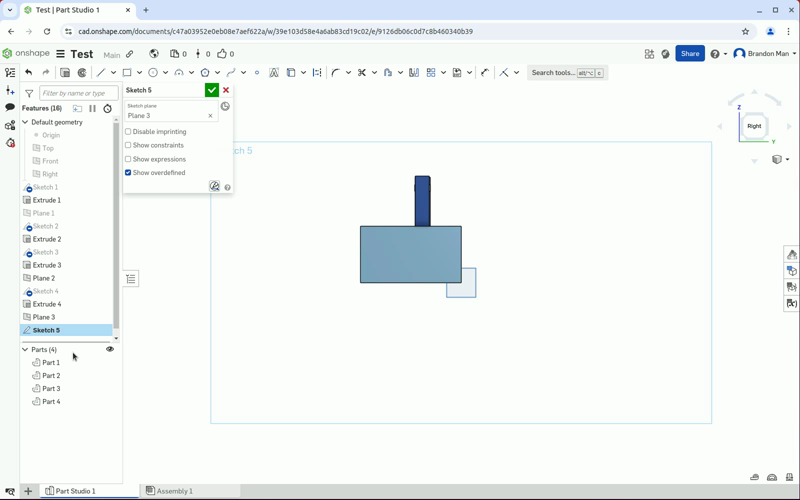
key(y)
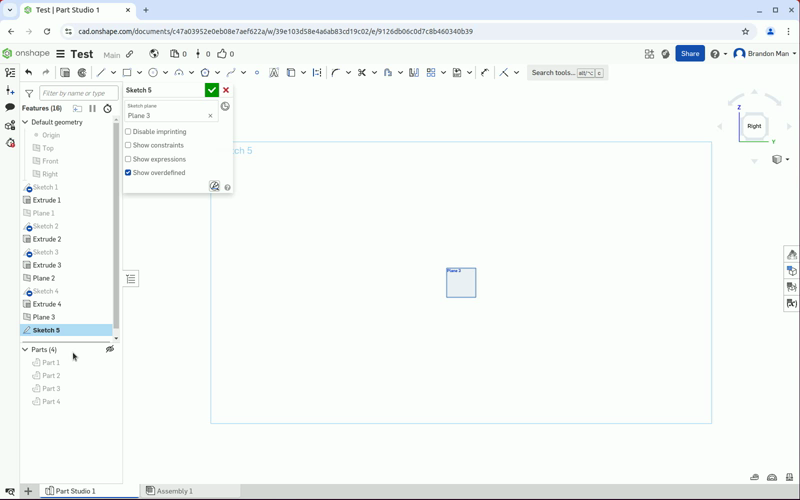
key(l)
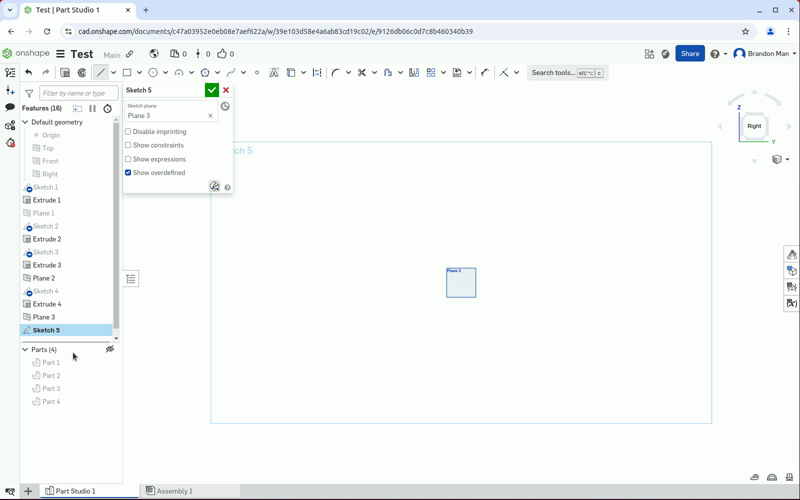
key_down(shift)
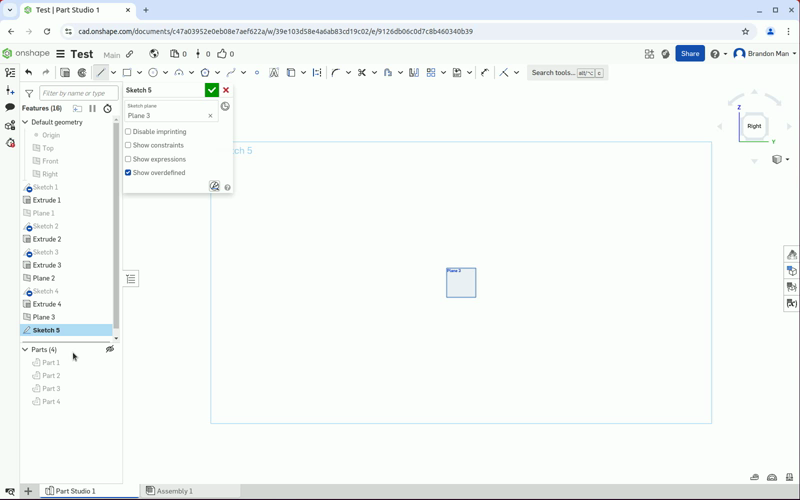
mouse_move(414, 193)
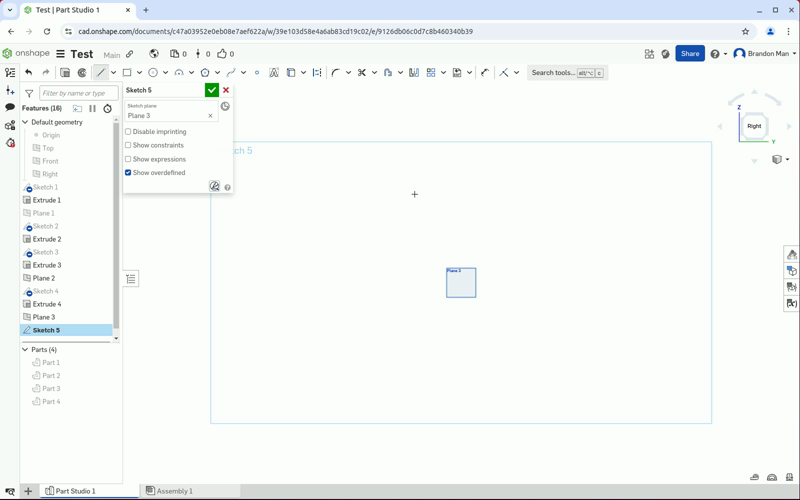
click(414, 193)
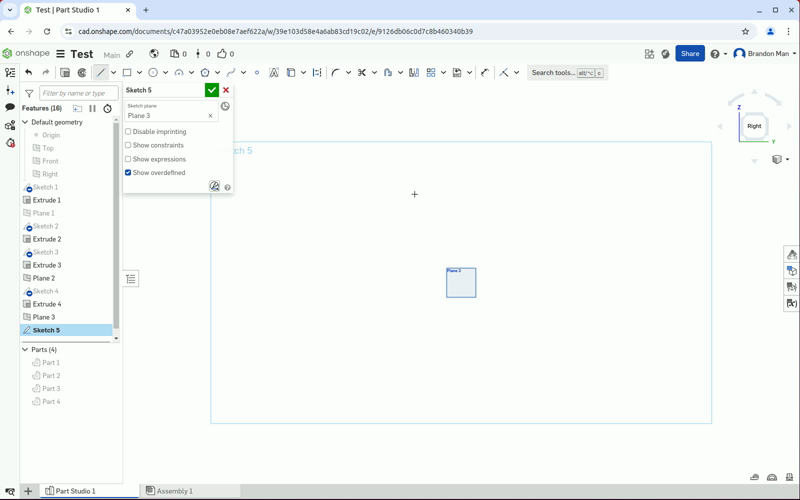
key_up(shift)
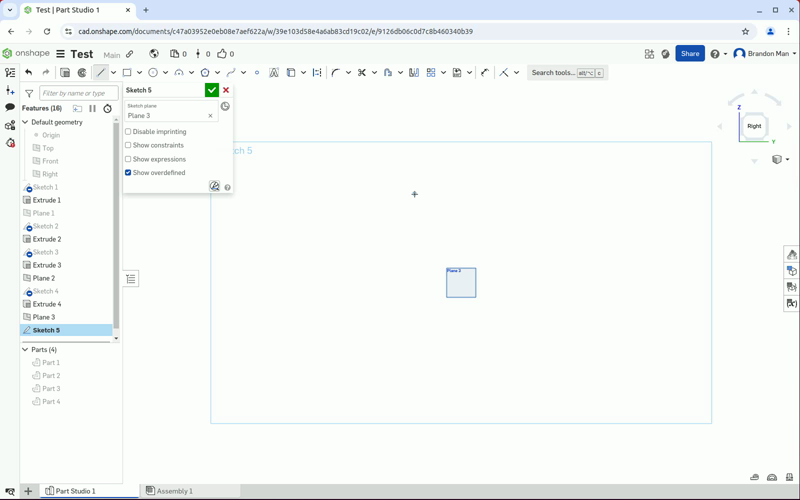
key_down(shift)
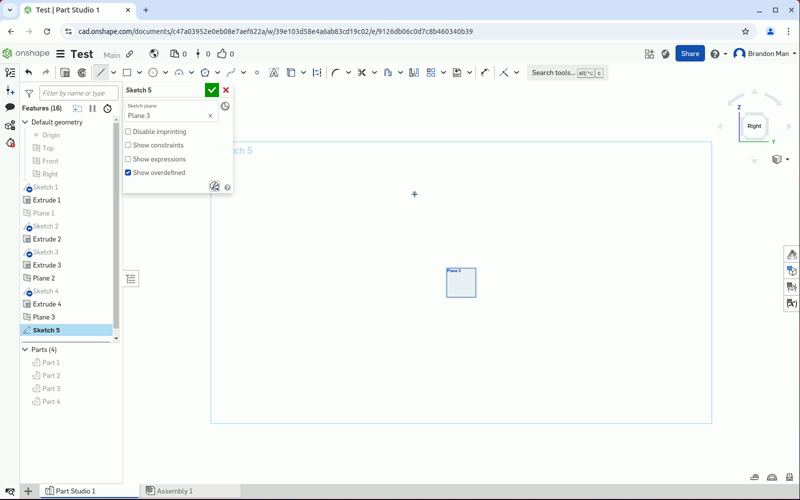
mouse_move(444, 193)
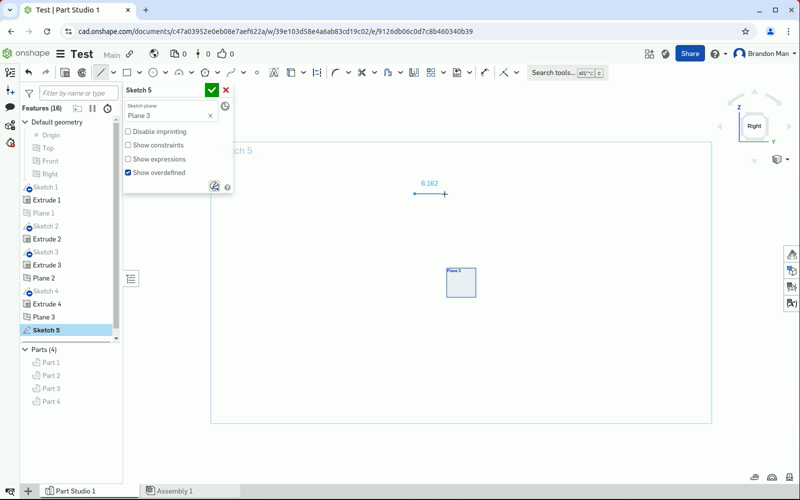
mouse_move(430, 193)
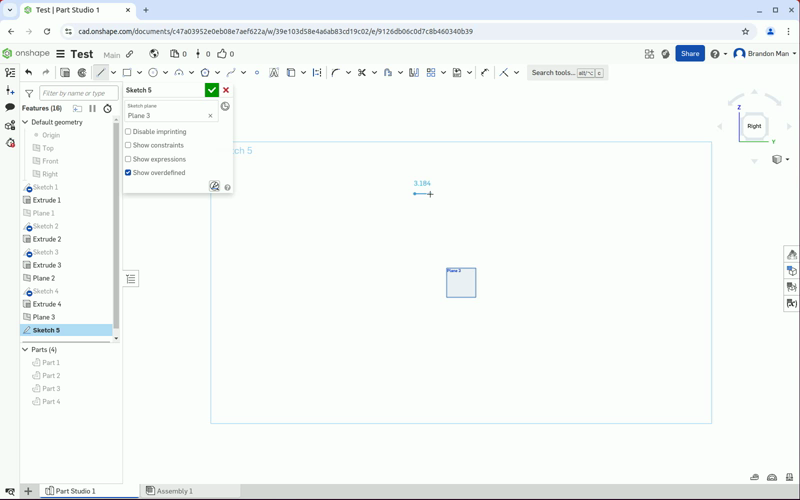
click(430, 193)
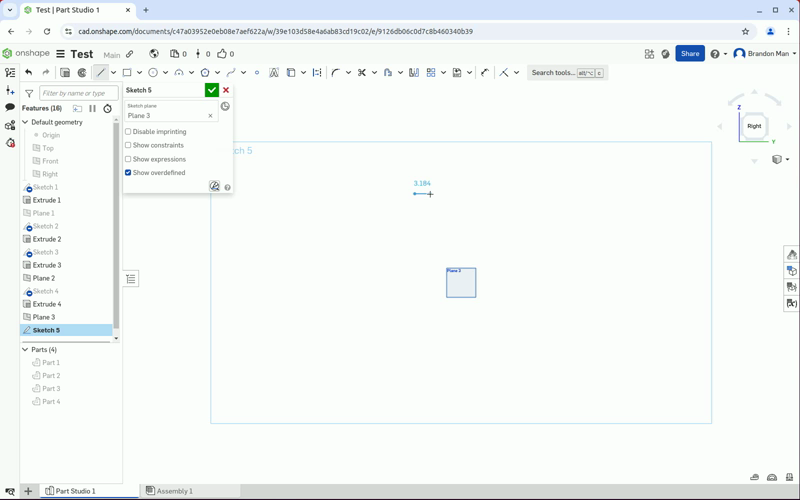
key_up(shift)
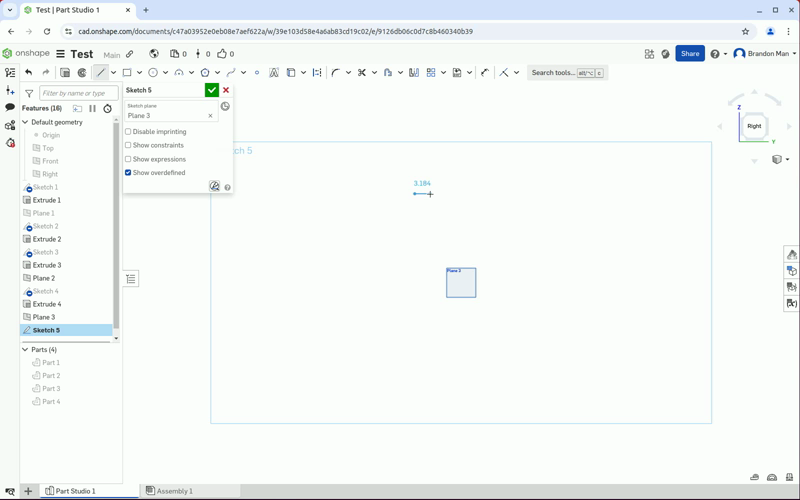
key_down(shift)
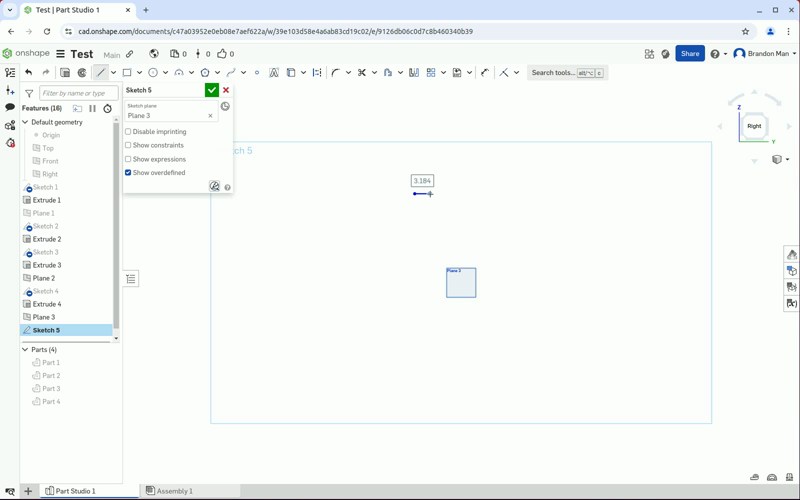
mouse_move(460, 193)
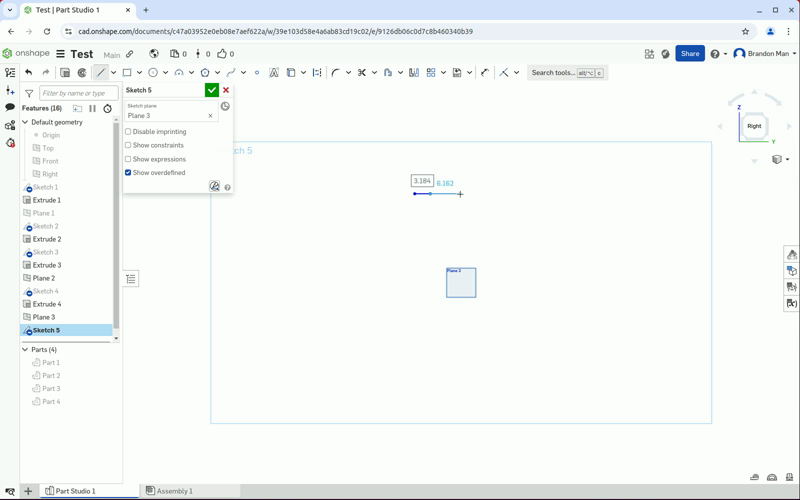
mouse_move(430, 187)
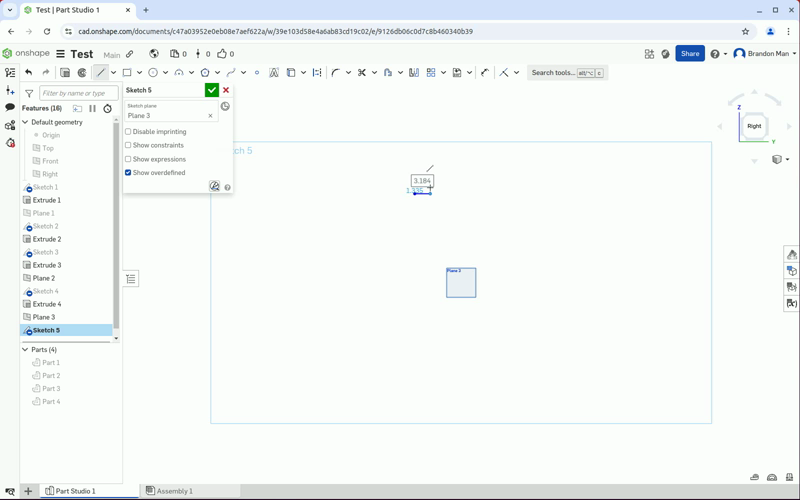
scroll(6)
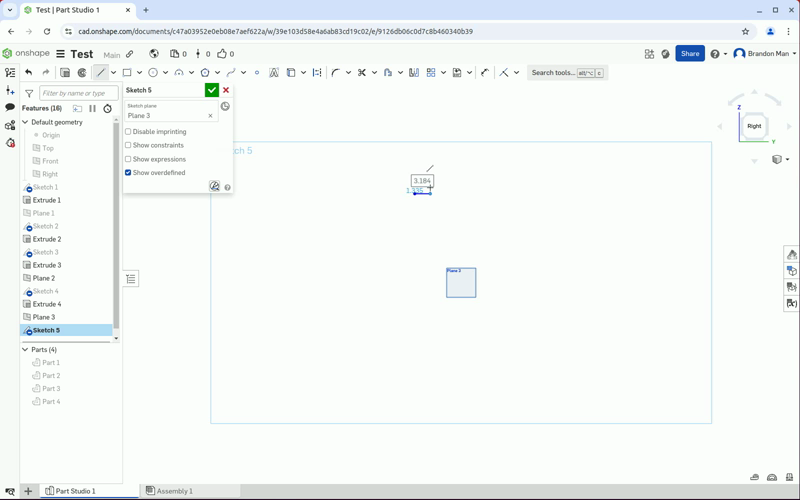
scroll(6)
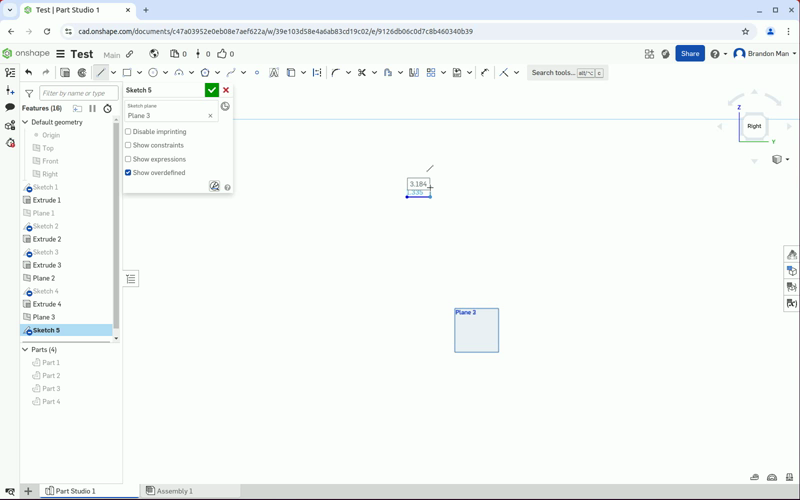
scroll(6)
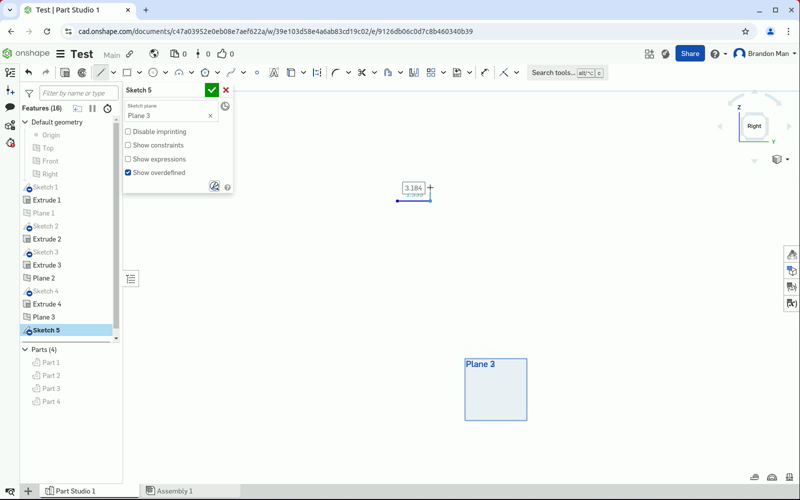
scroll(6)
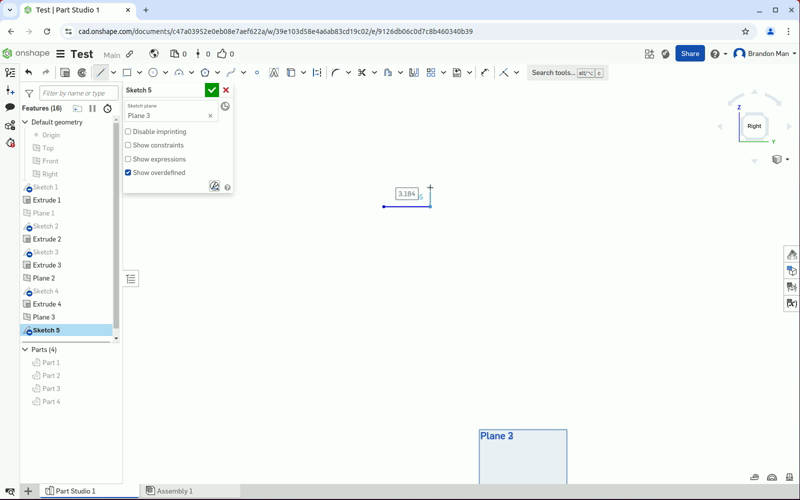
scroll(6)
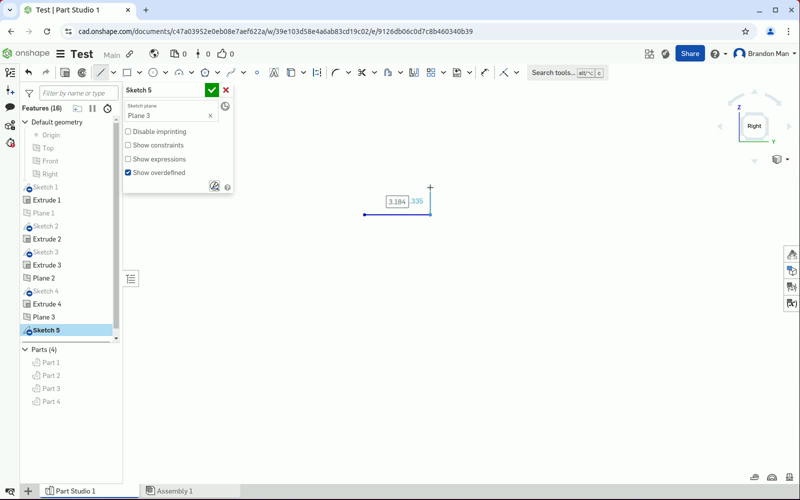
scroll(6)
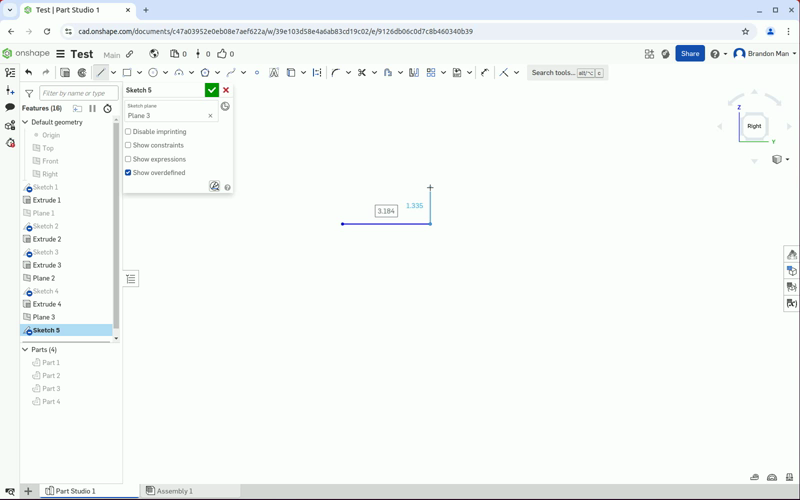
scroll(6)
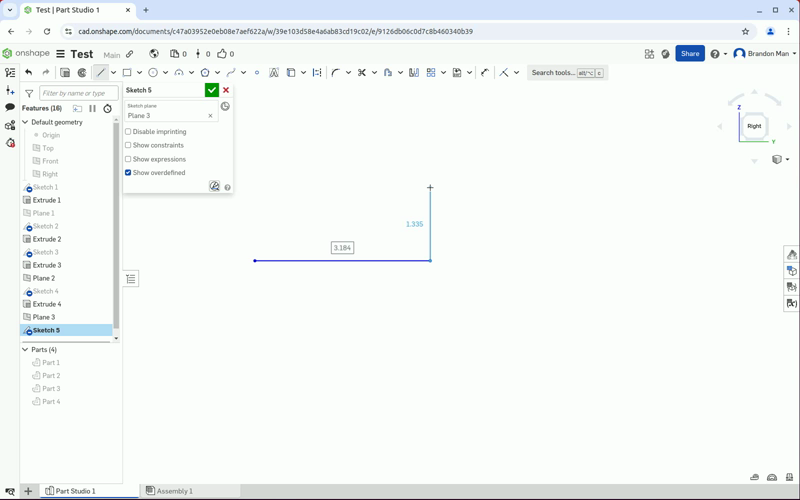
click(430, 187)
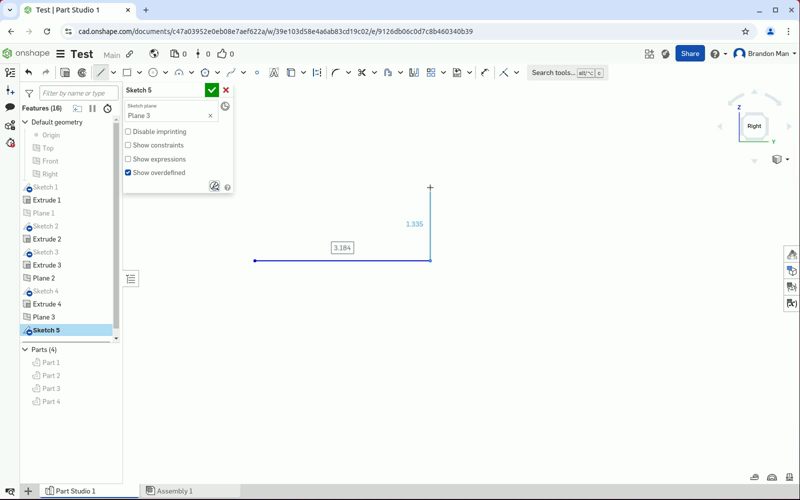
scroll(-6)
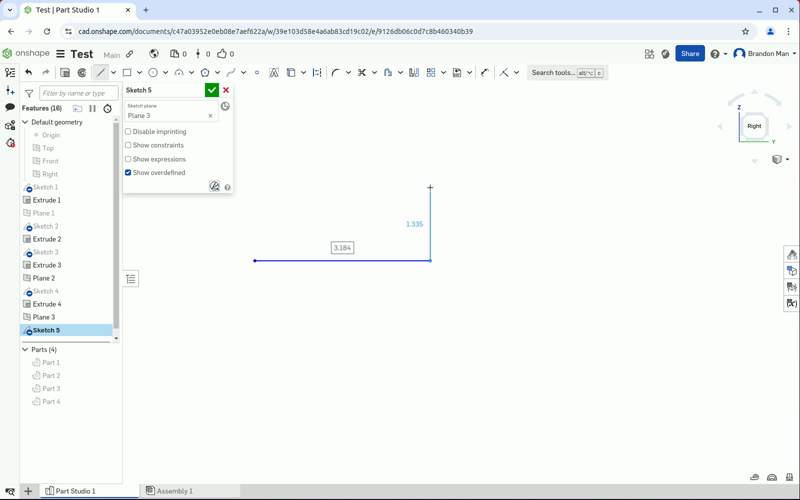
scroll(-6)
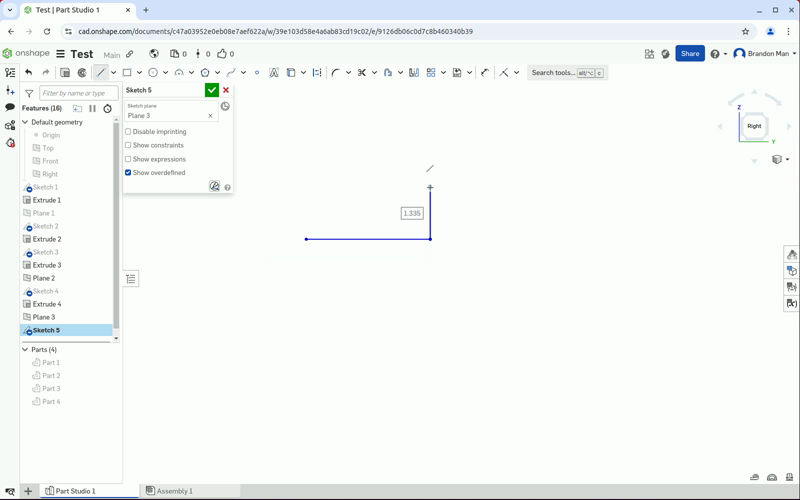
scroll(-6)
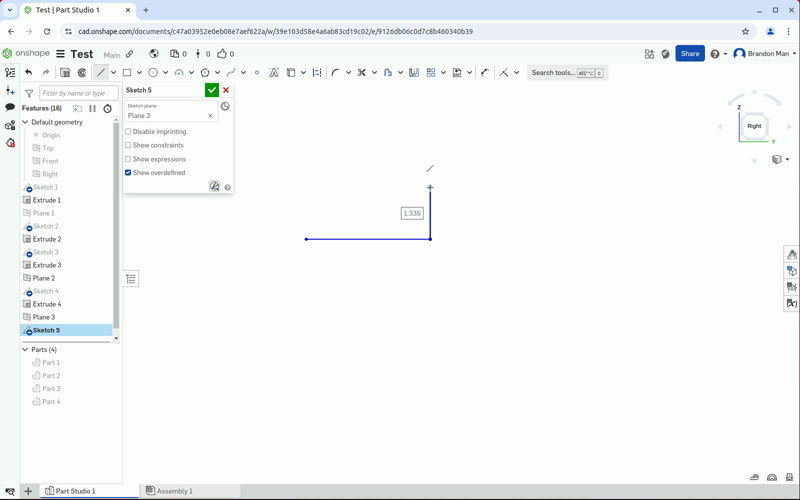
scroll(-6)
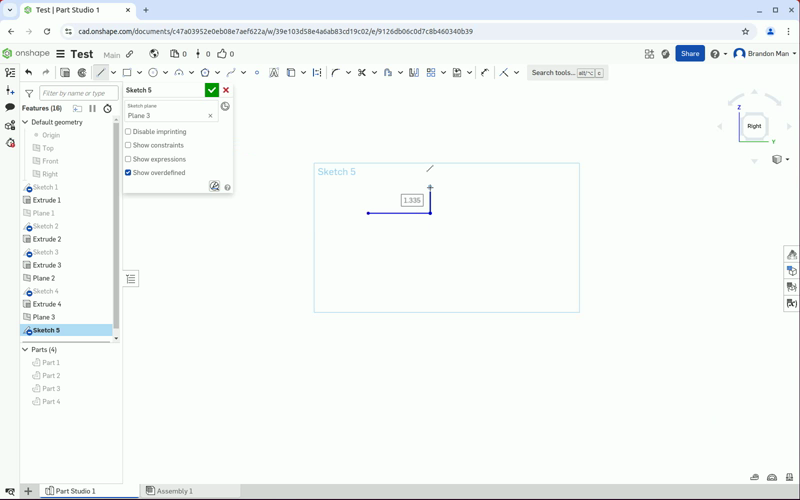
scroll(-6)
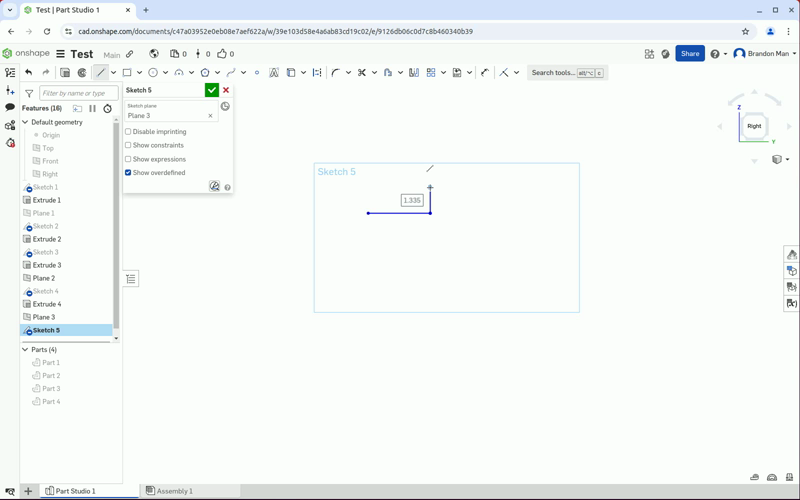
scroll(-6)
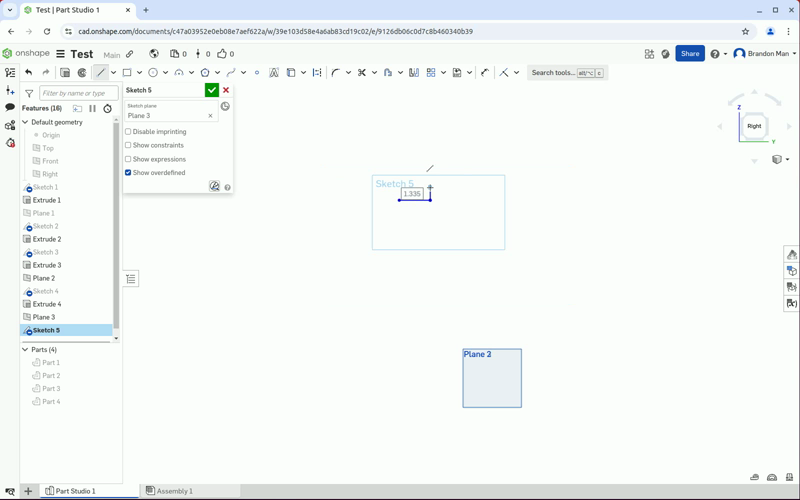
scroll(-6)
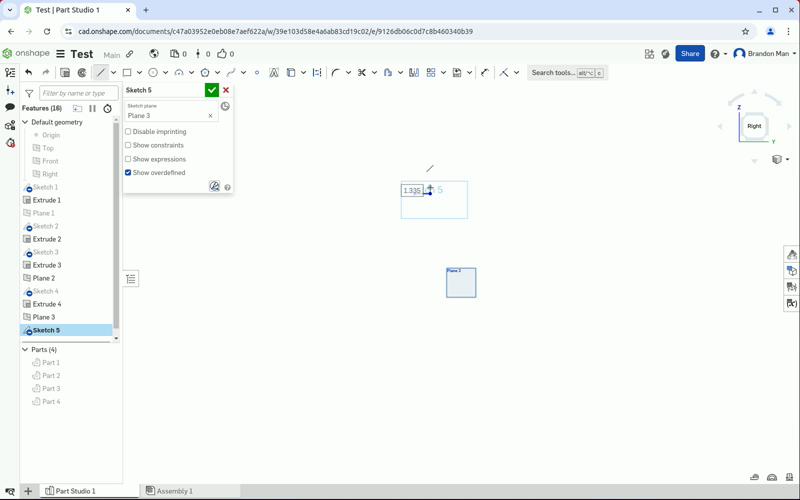
key_up(shift)
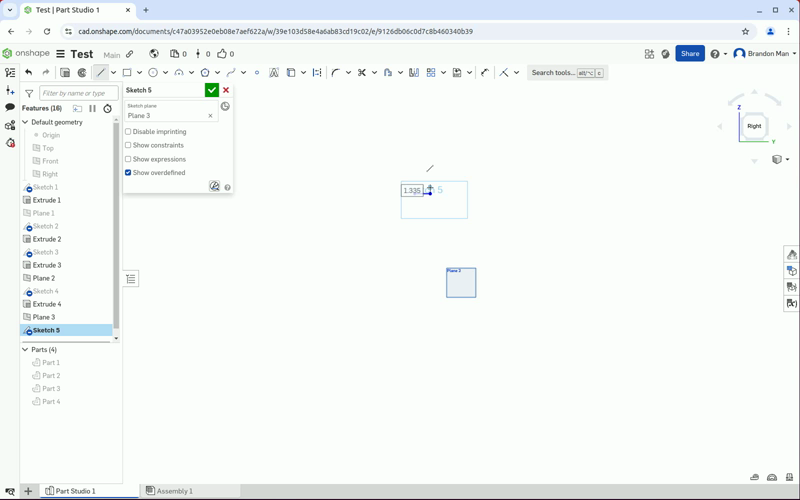
key_down(shift)
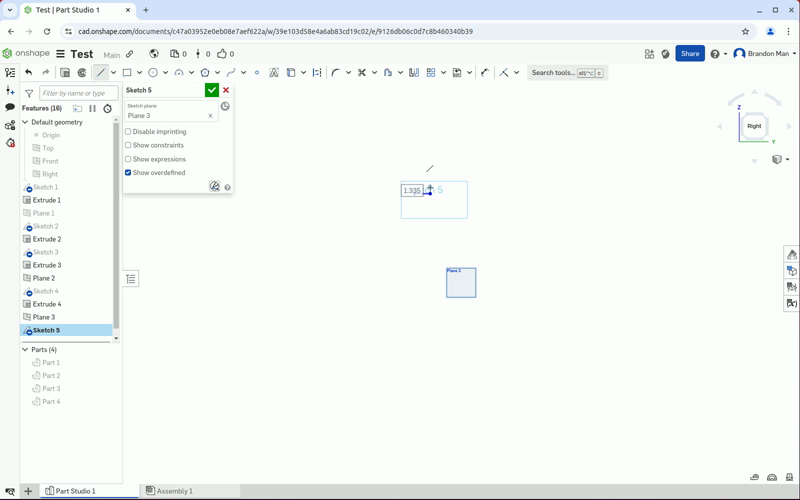
mouse_move(460, 187)
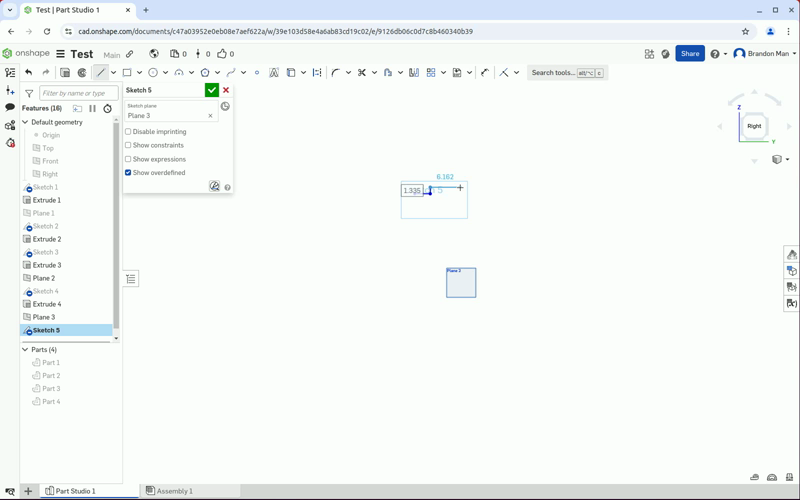
mouse_move(414, 187)
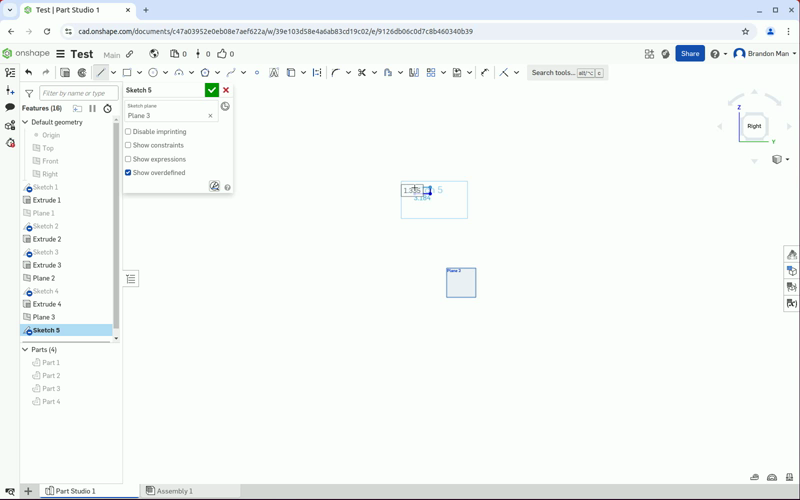
click(414, 187)
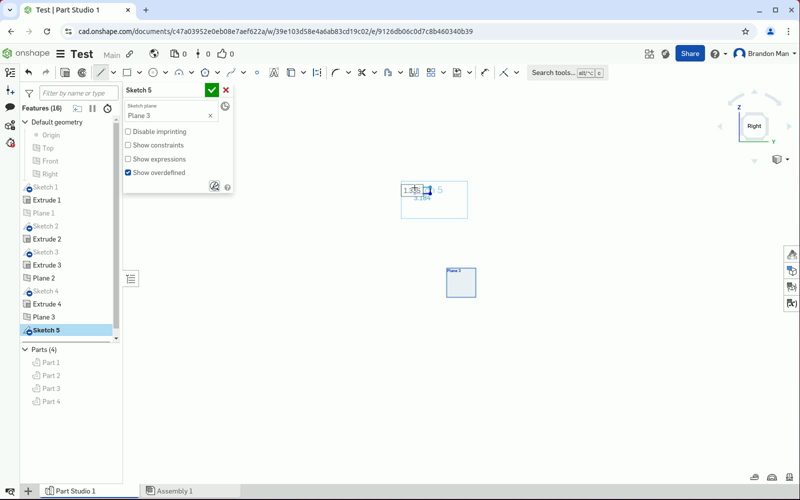
key_up(shift)
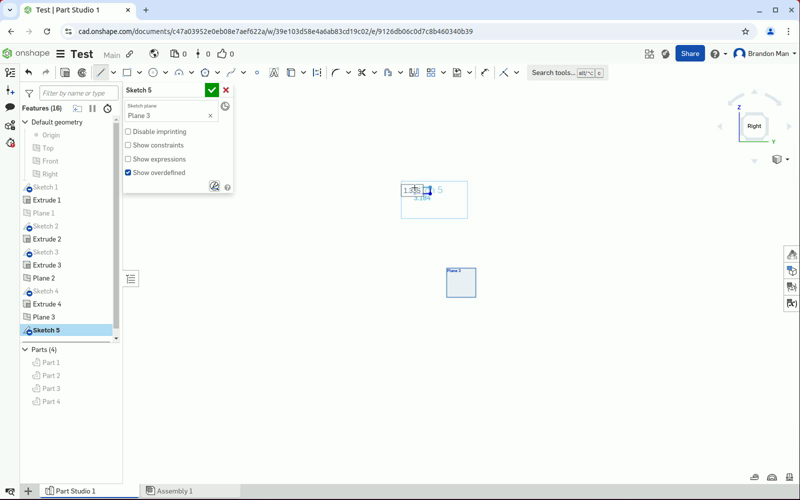
mouse_move(444, 187)
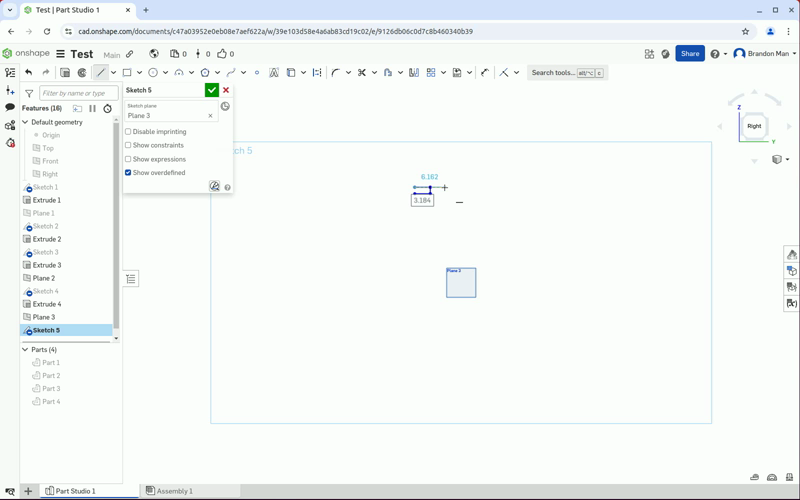
key_down(shift)
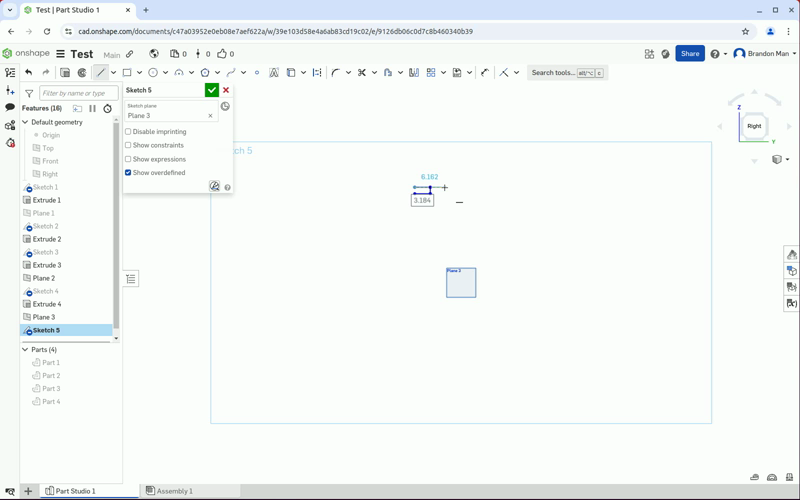
mouse_move(414, 193)
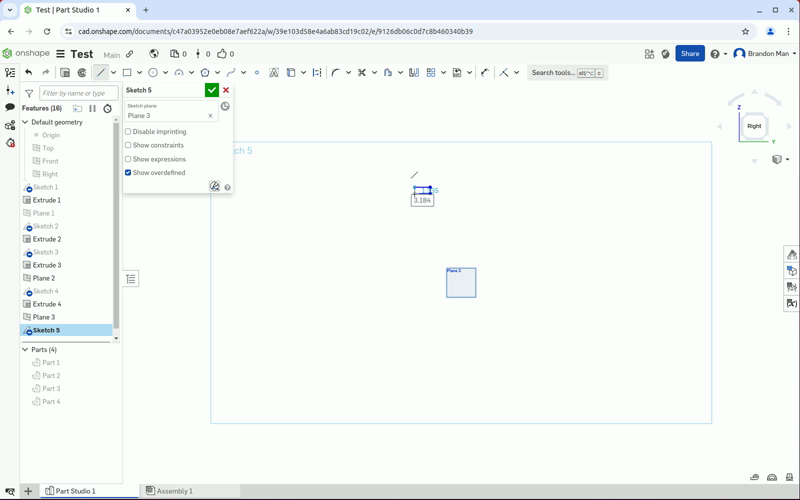
scroll(6)
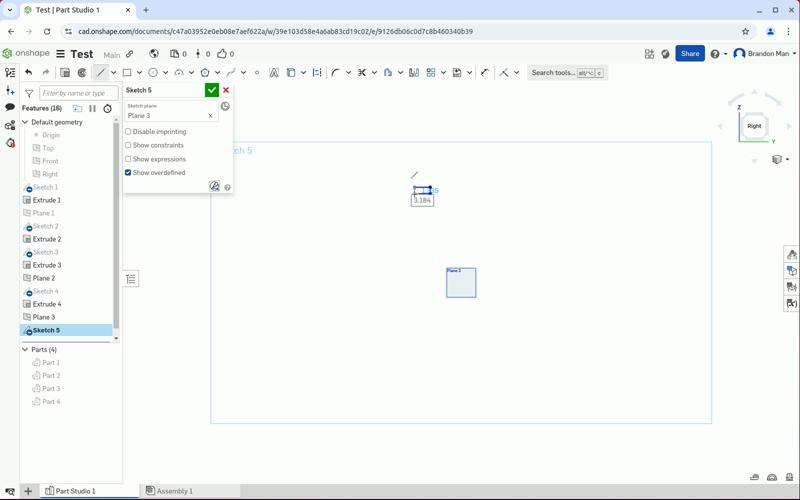
scroll(6)
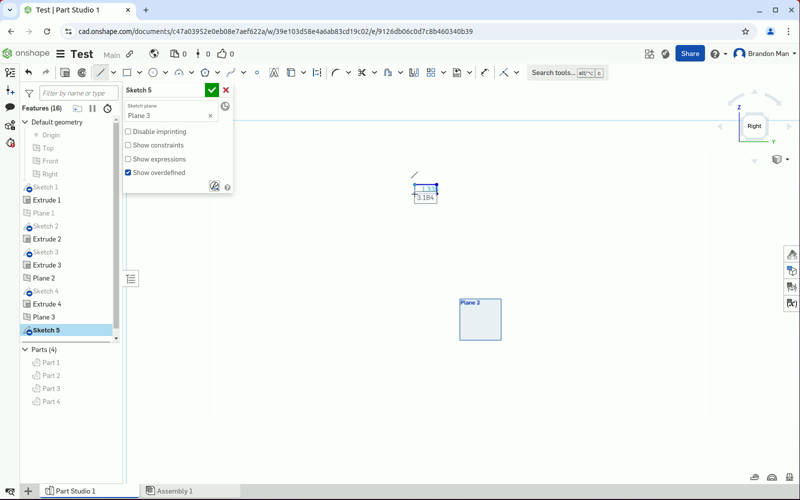
scroll(6)
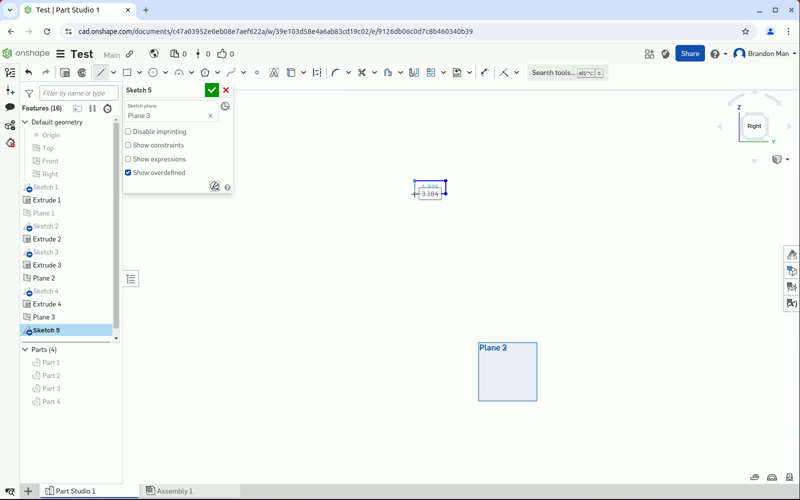
scroll(6)
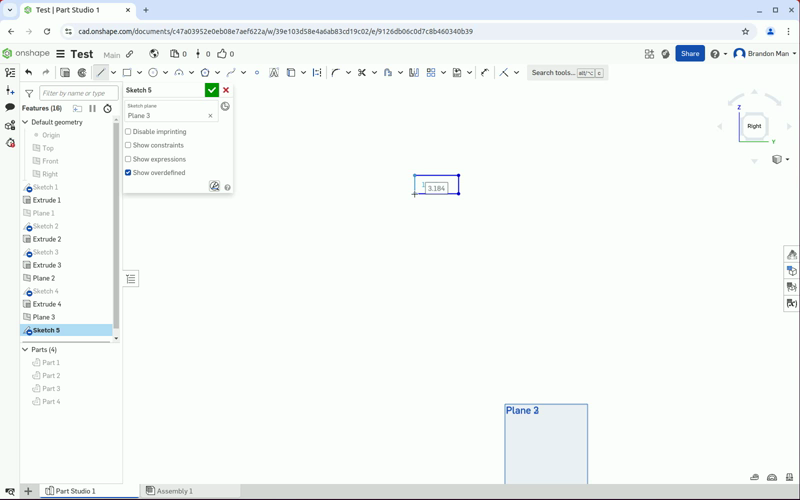
scroll(6)
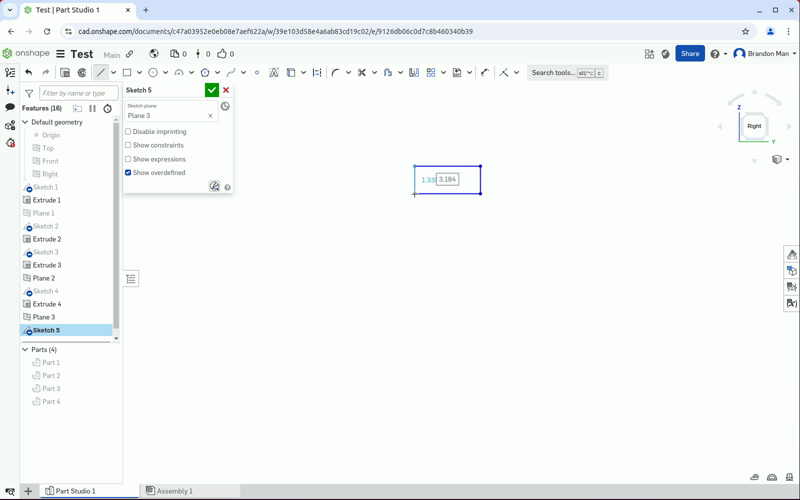
scroll(6)
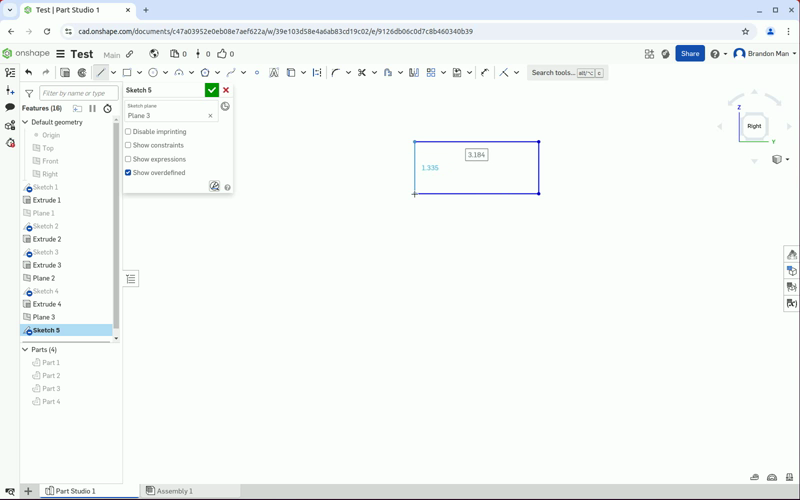
scroll(6)
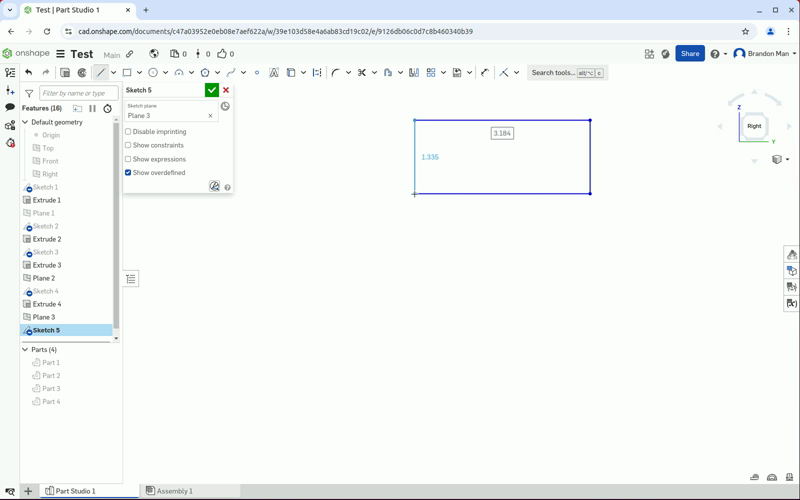
key_up(shift)
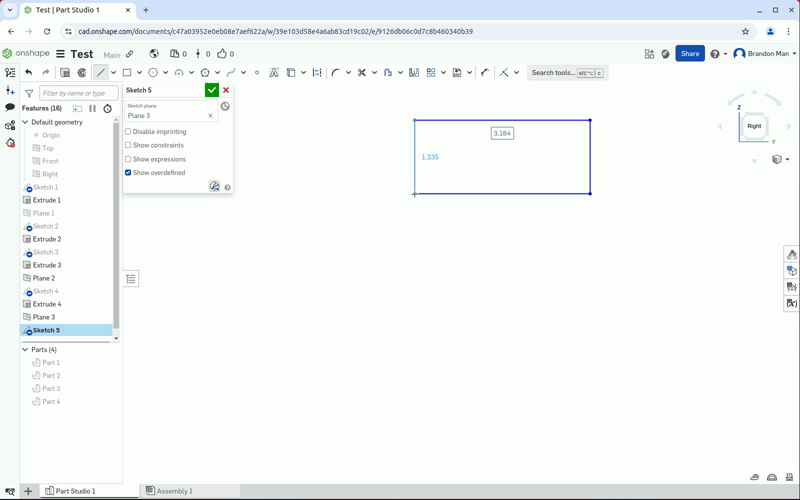
click(414, 193)
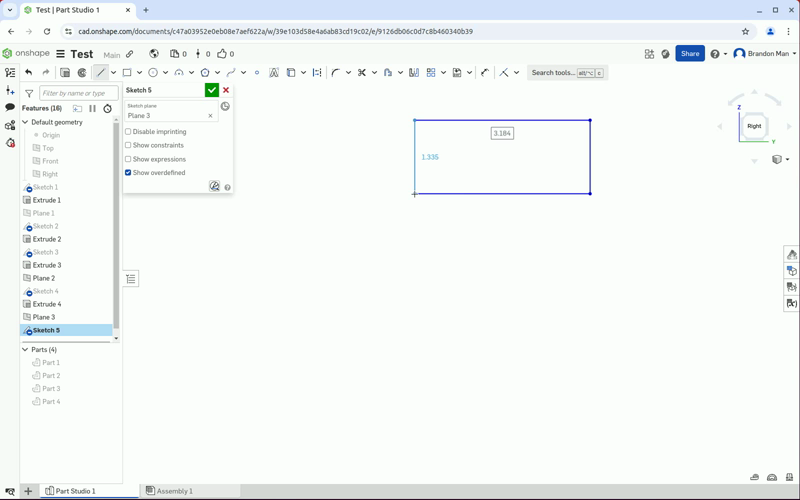
scroll(-6)
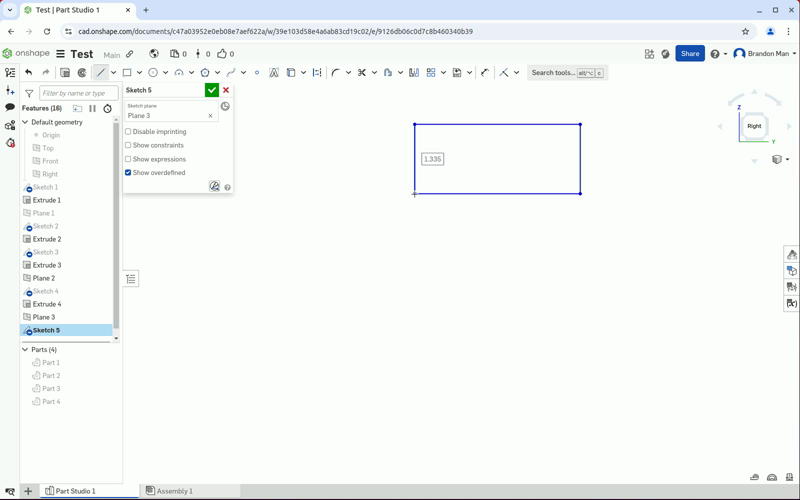
scroll(-6)
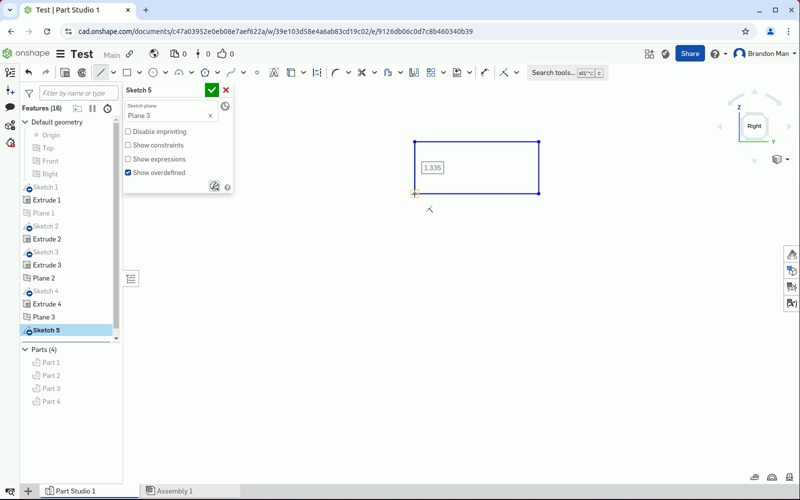
scroll(-6)
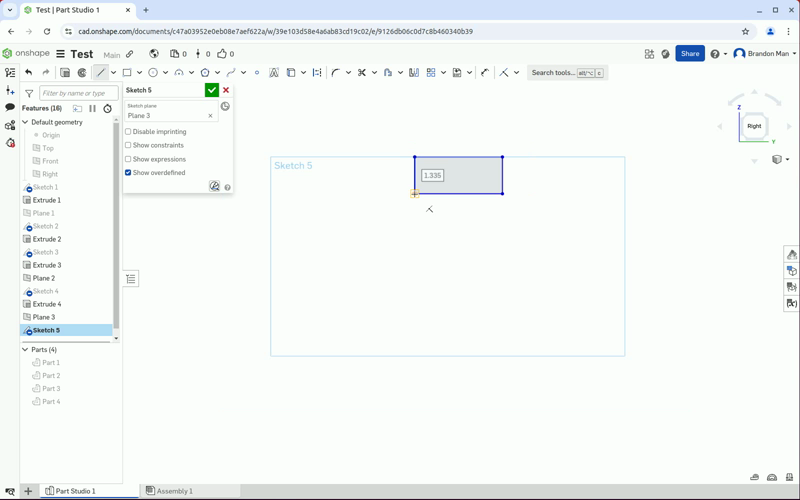
scroll(-6)
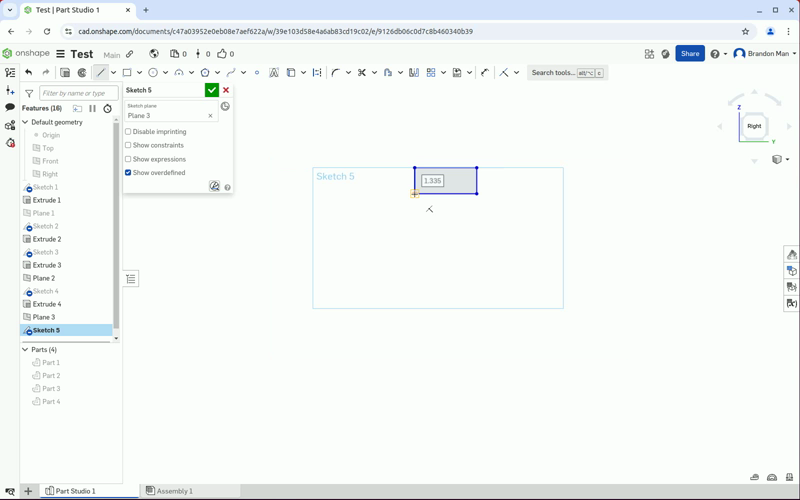
scroll(-6)
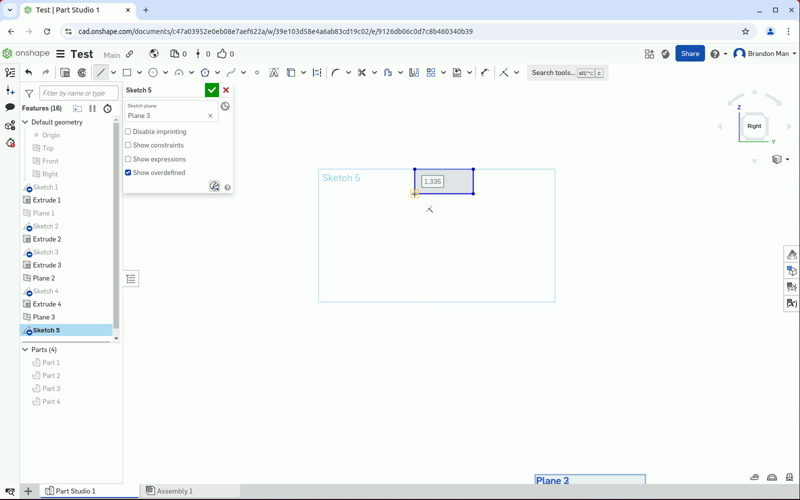
scroll(-6)
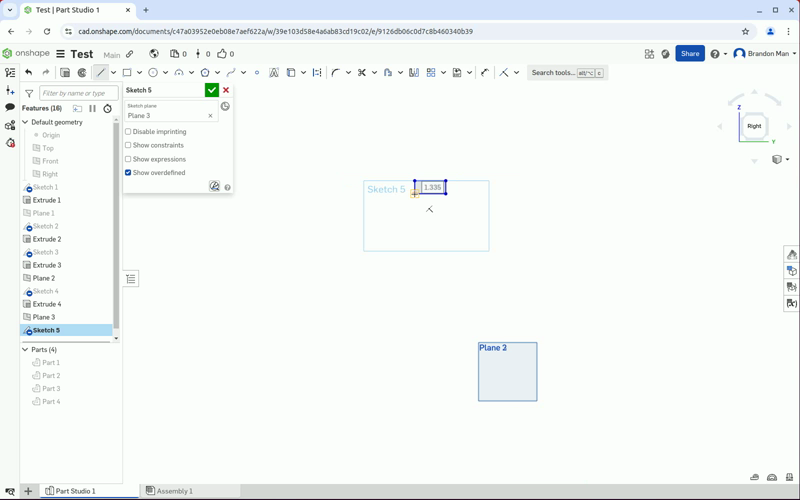
scroll(-6)
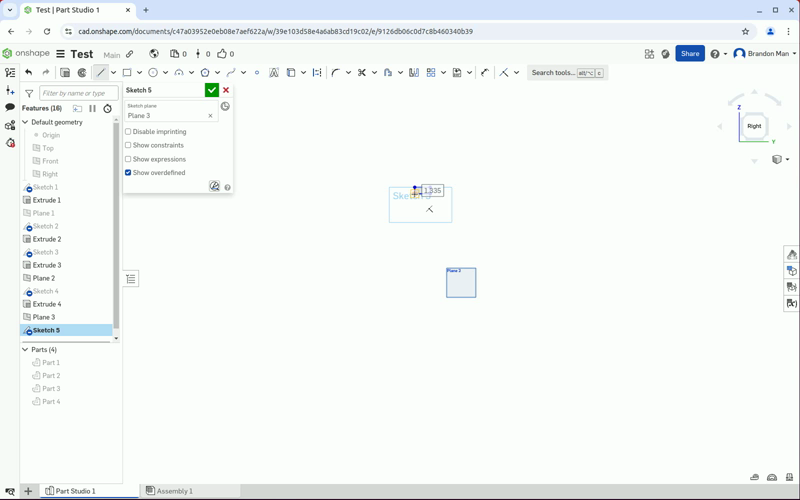
key(esc)
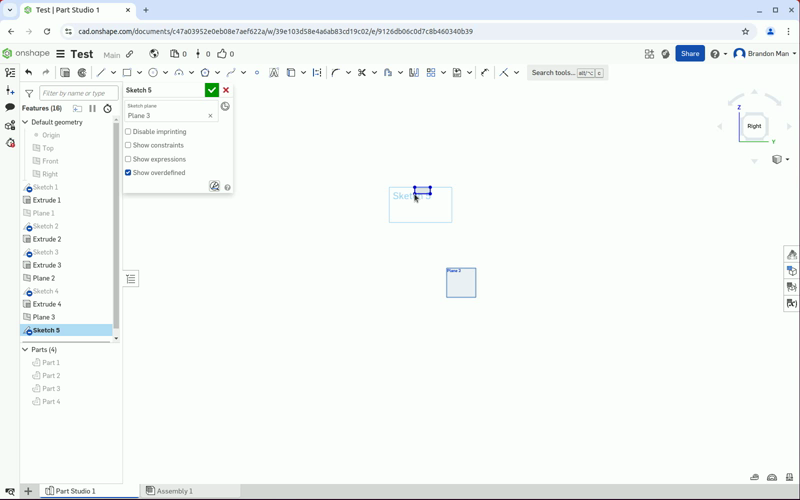
mouse_move(423, 187)
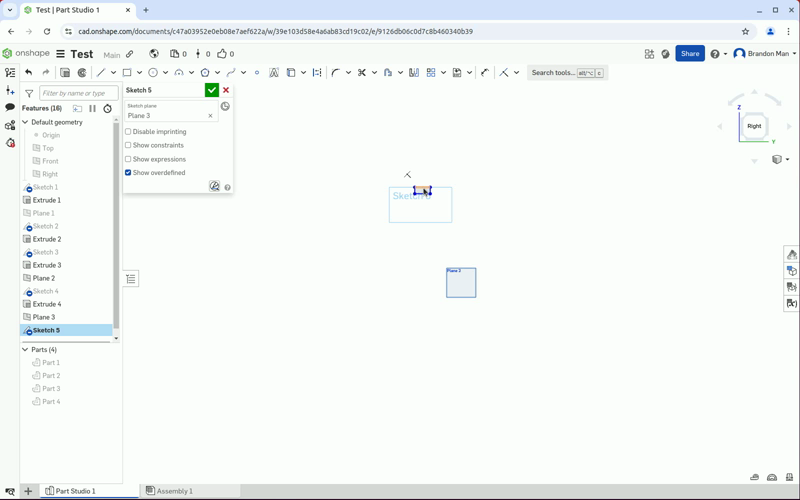
scroll(6)
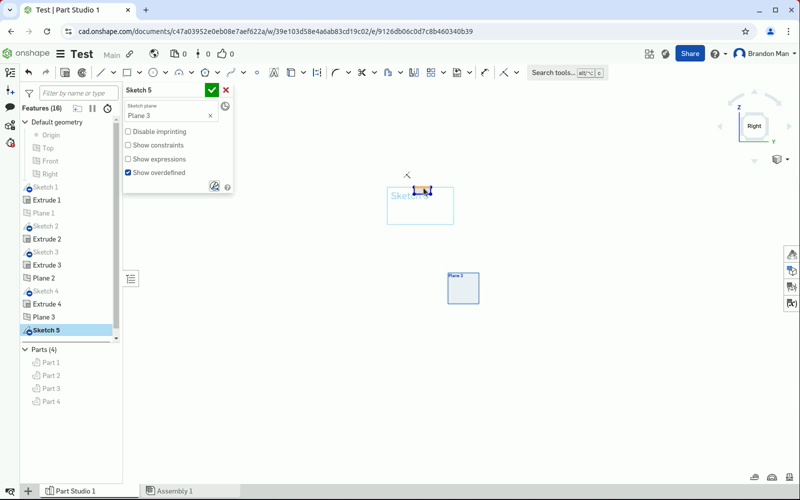
scroll(6)
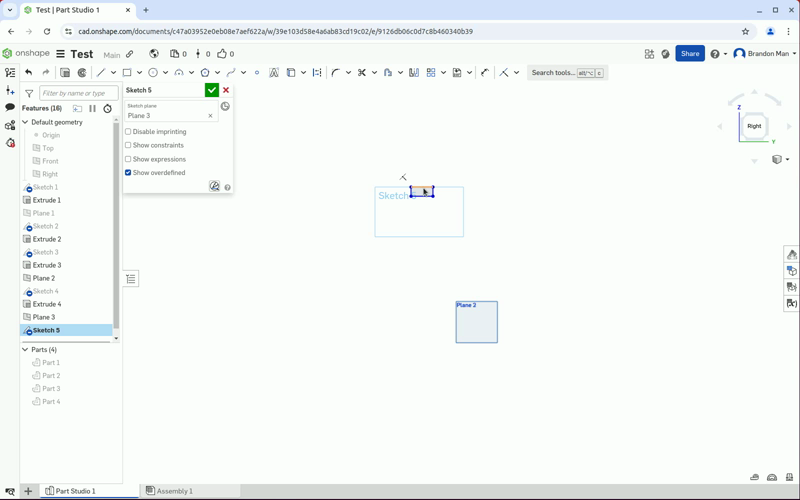
scroll(6)
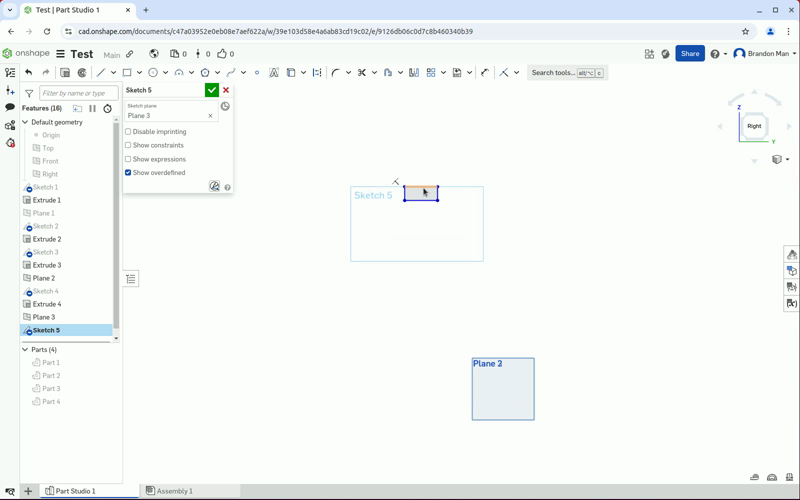
scroll(6)
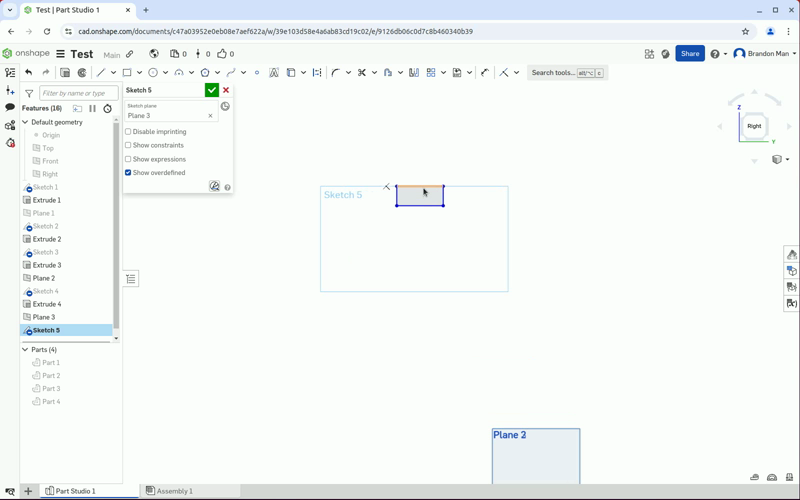
scroll(6)
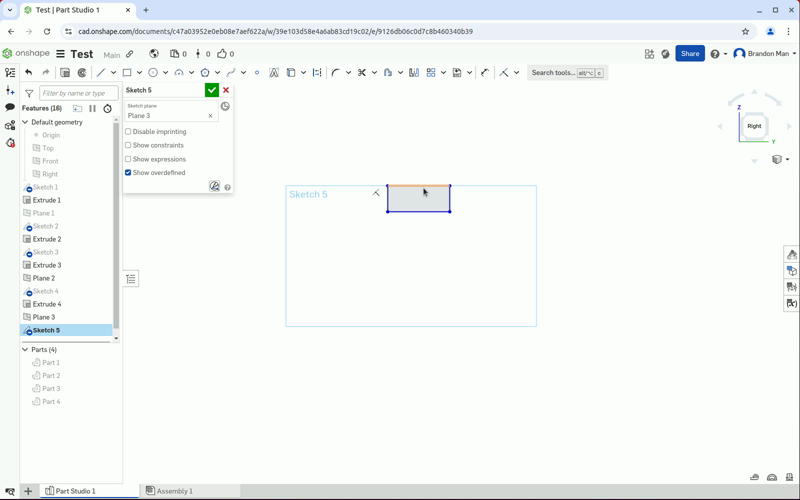
scroll(6)
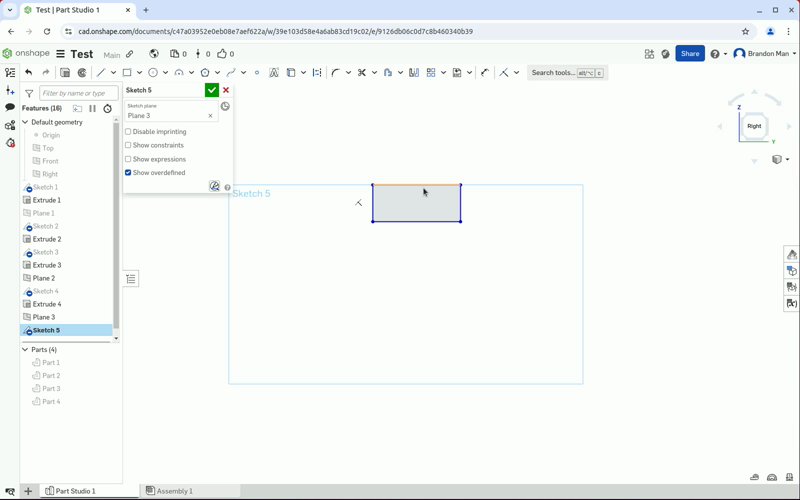
scroll(6)
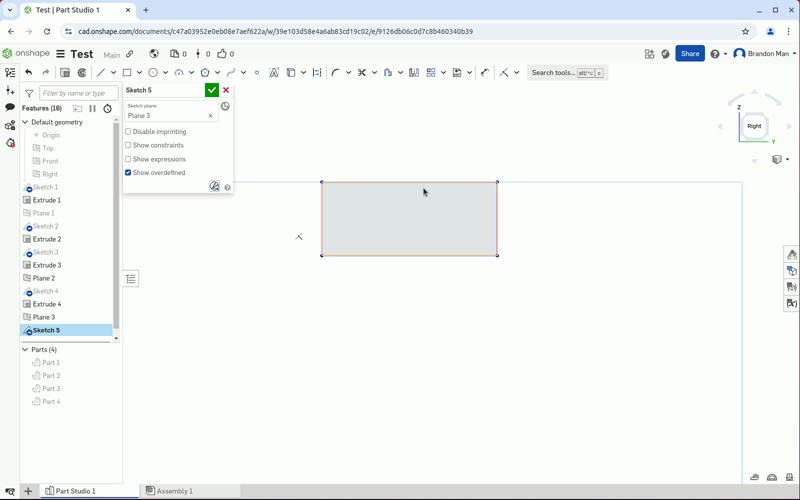
click(423, 187)
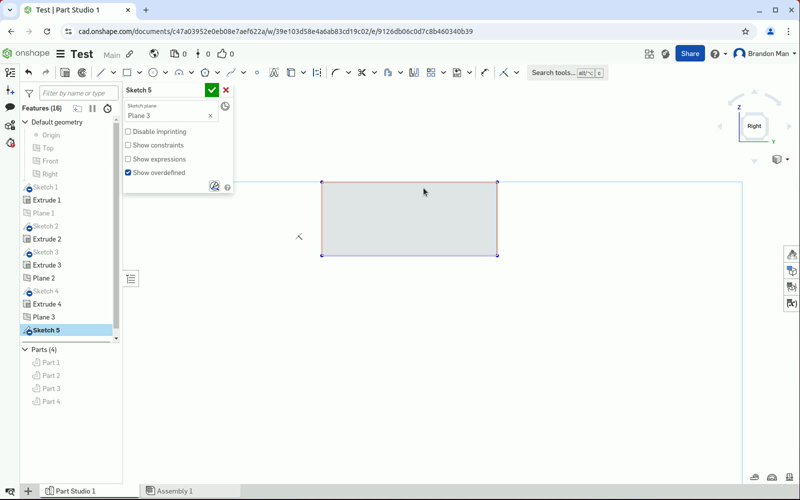
scroll(-6)
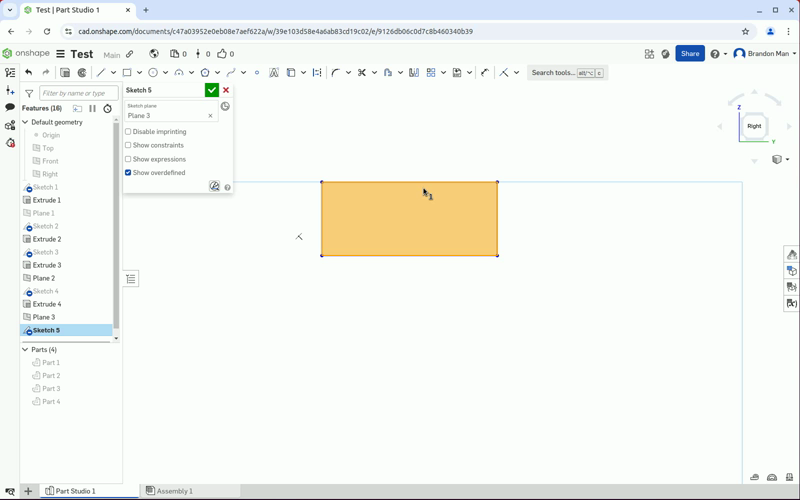
scroll(-6)
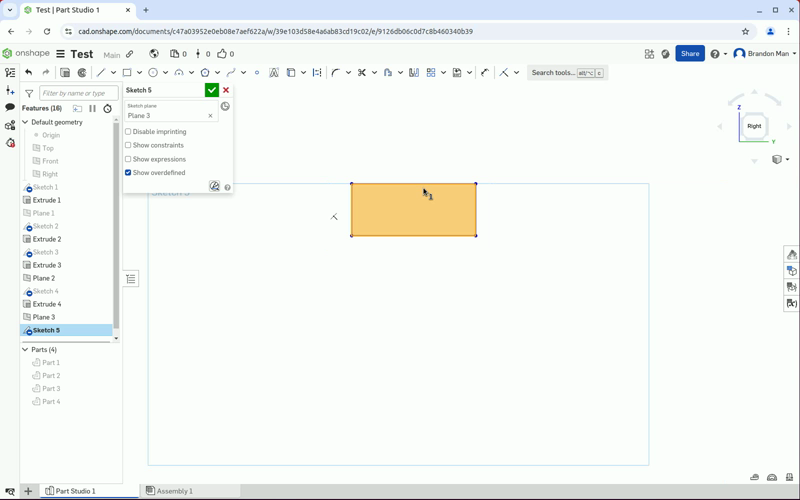
scroll(-6)
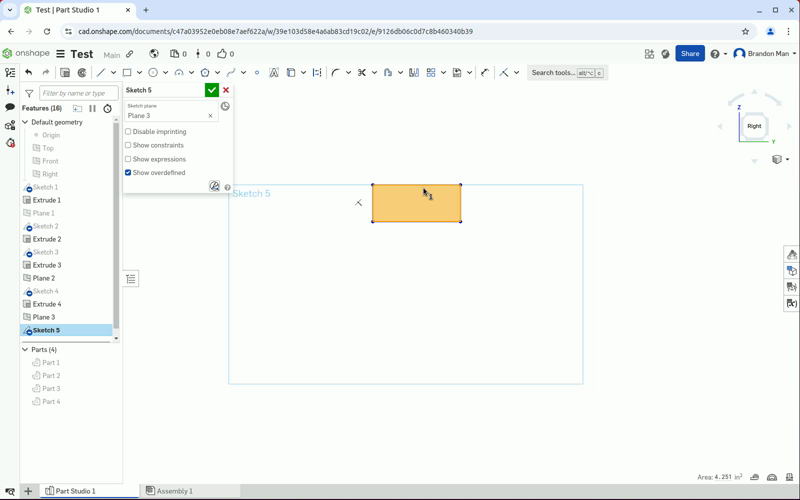
scroll(-6)
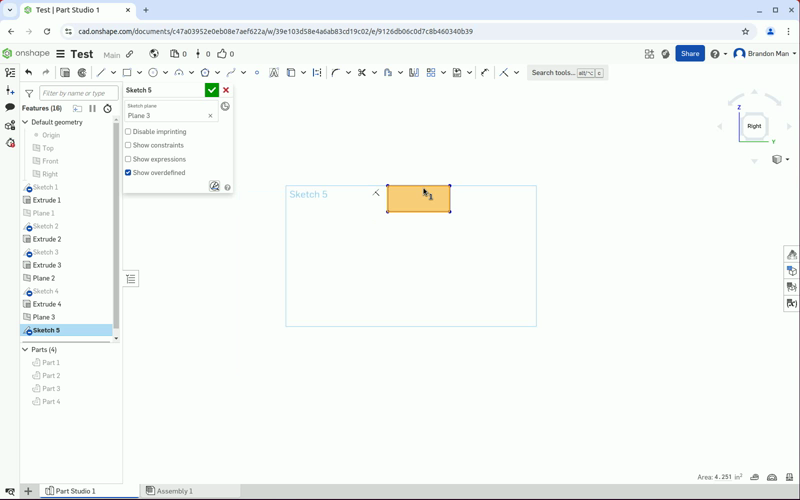
scroll(-6)
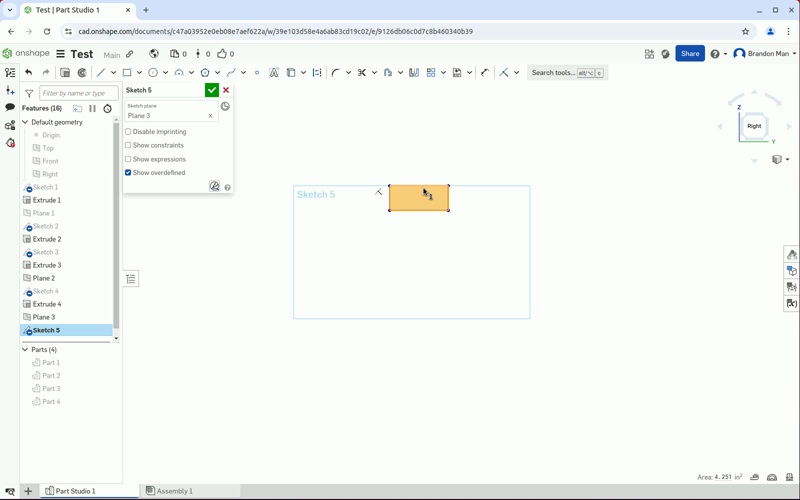
scroll(-6)
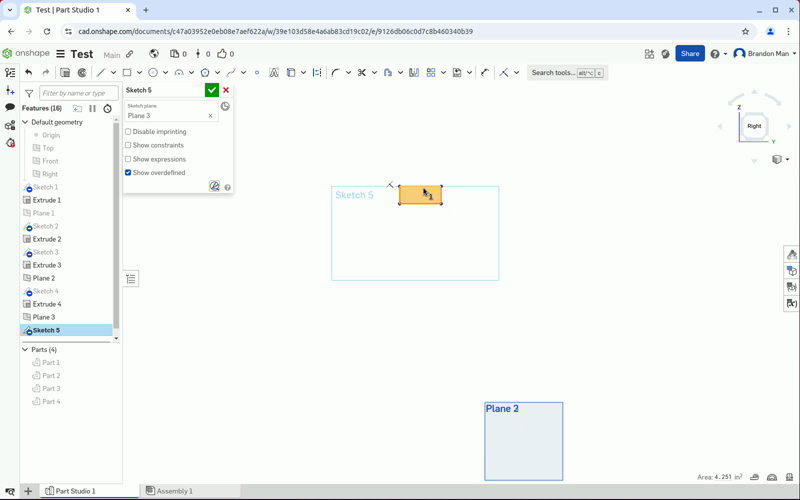
scroll(-6)
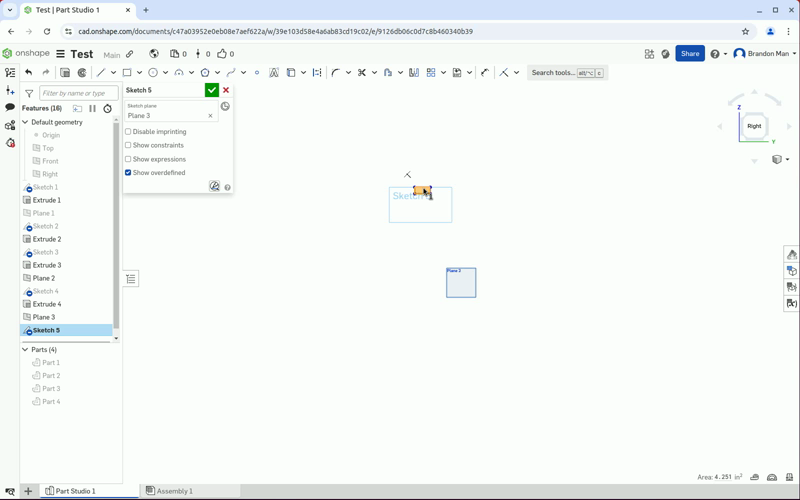
mouse_move(73, 352)
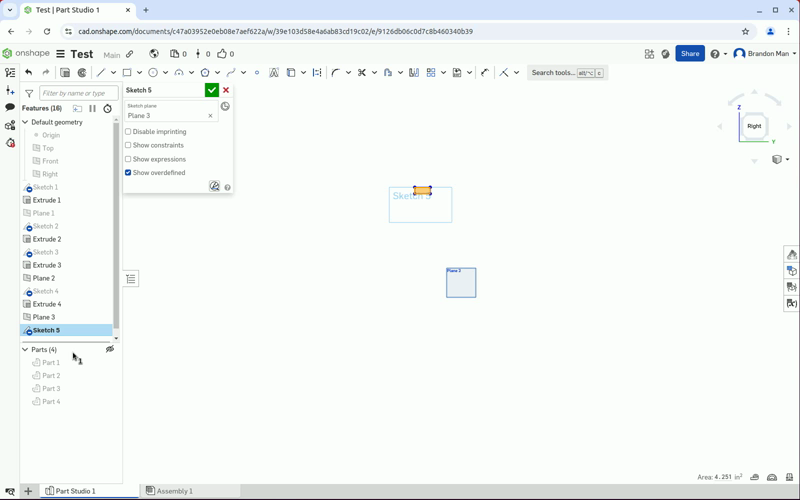
key(shift+y)
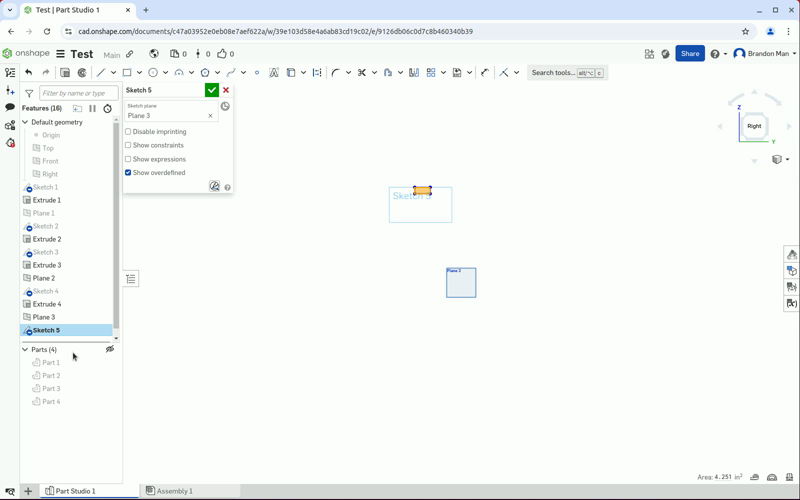
key(shift+e)
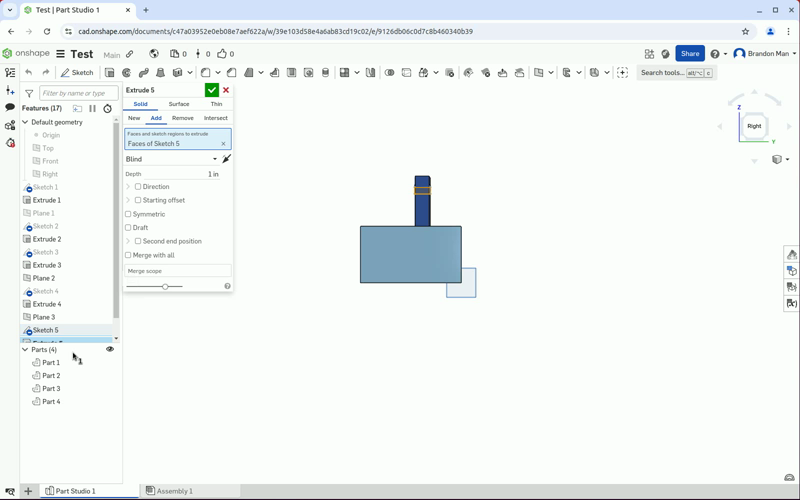
mouse_move(143, 106)
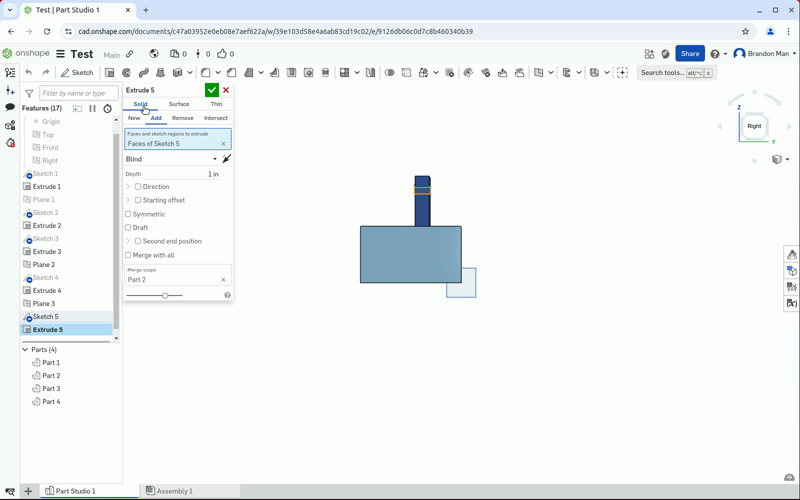
click(143, 106)
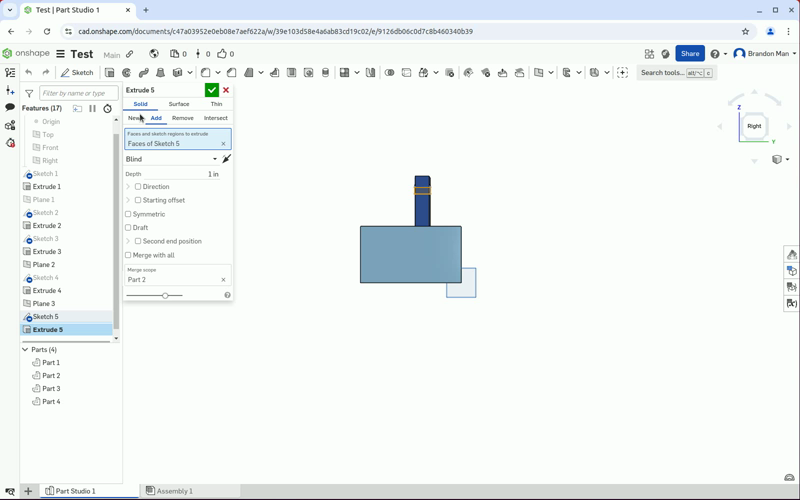
mouse_move(137, 120)
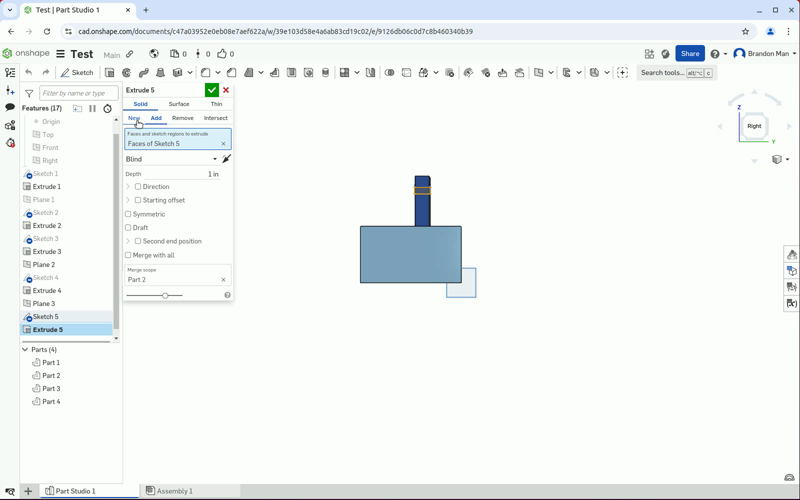
click(137, 120)
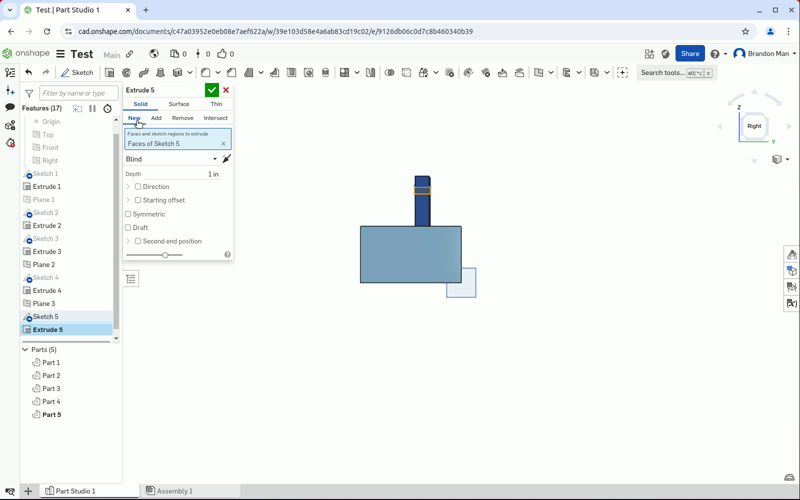
key(tab, 4)
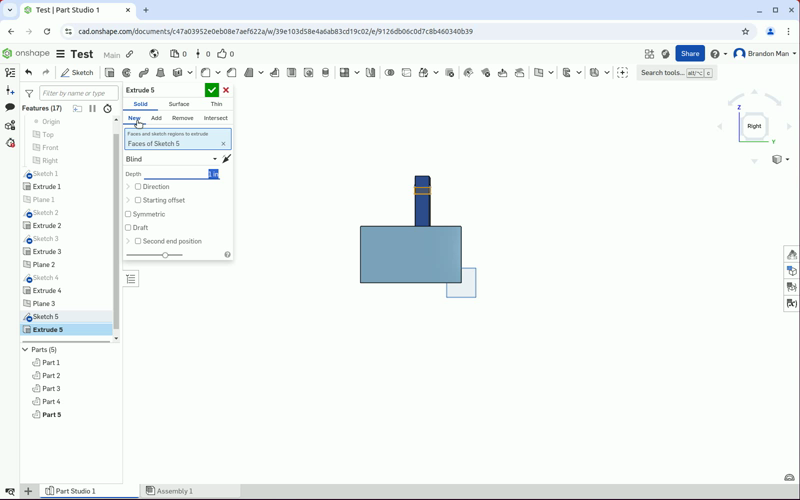
text(1.926)
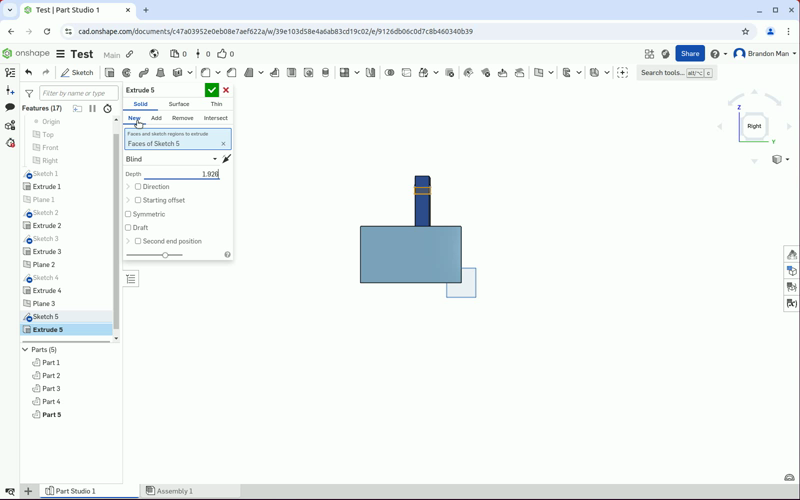
key(enter)
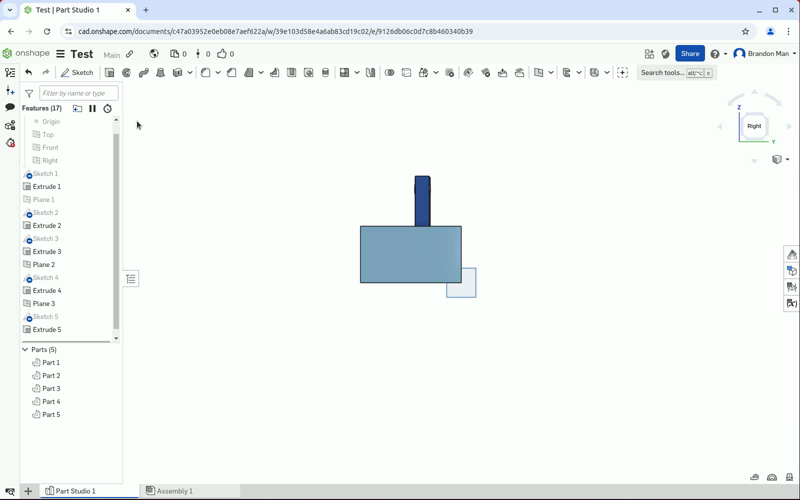
key(shift+h)
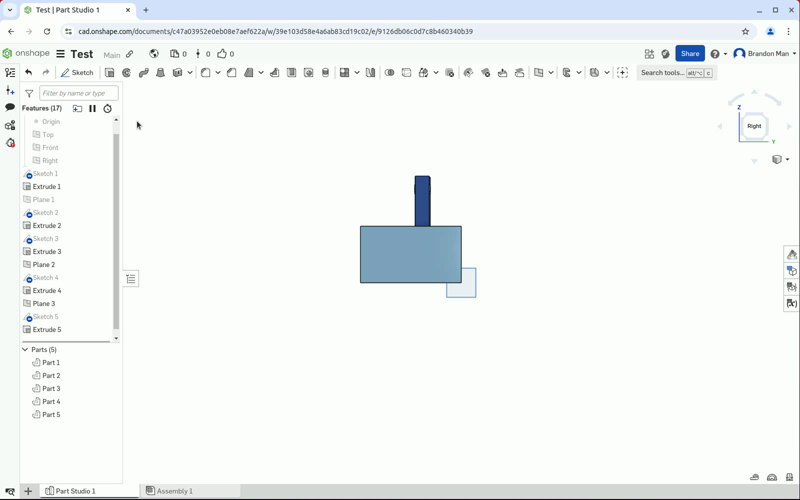
key(shift+h)
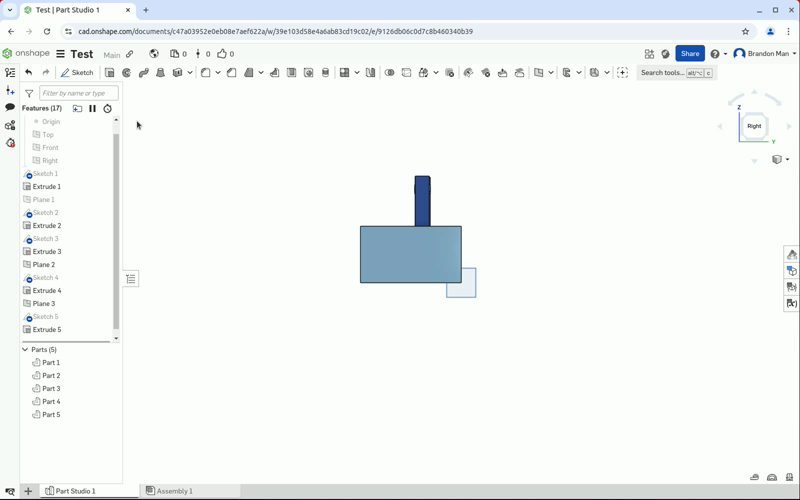
mouse_move(69, 176)
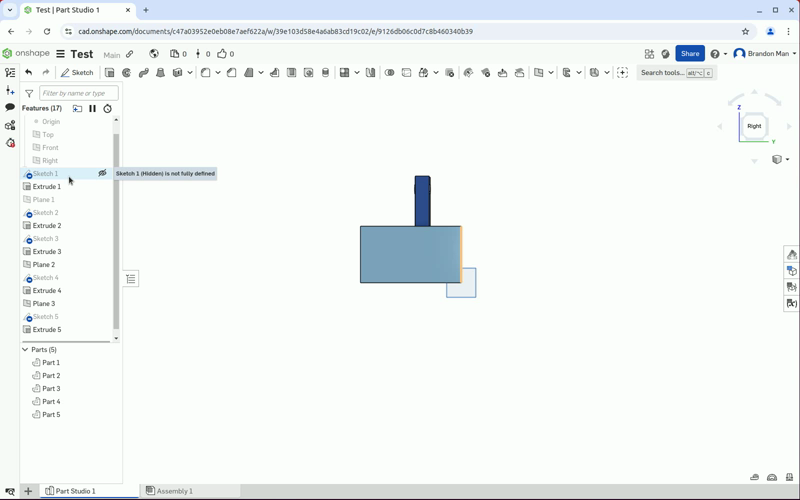
click(69, 176)
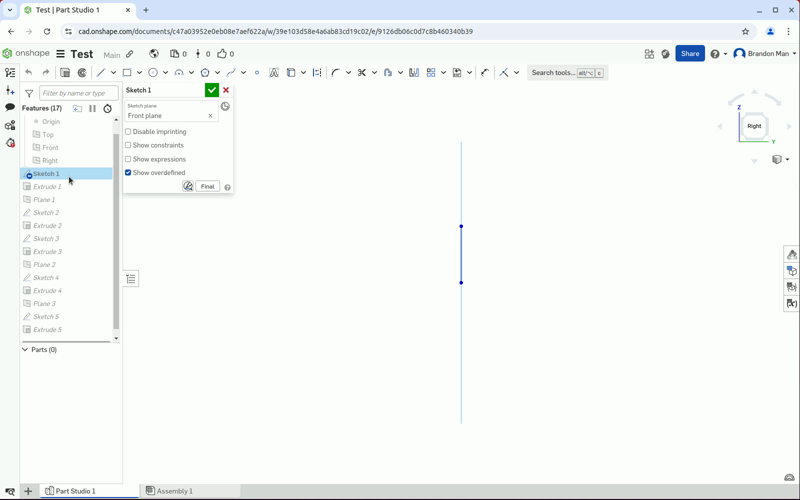
mouse_move(229, 92)
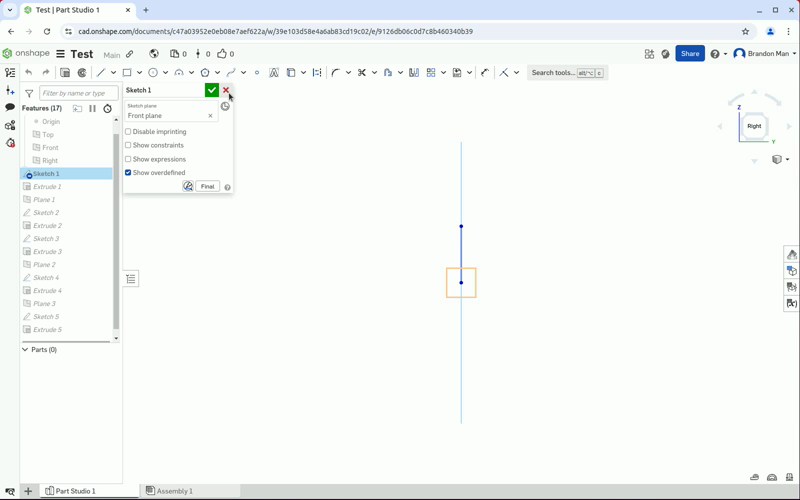
click(229, 92)
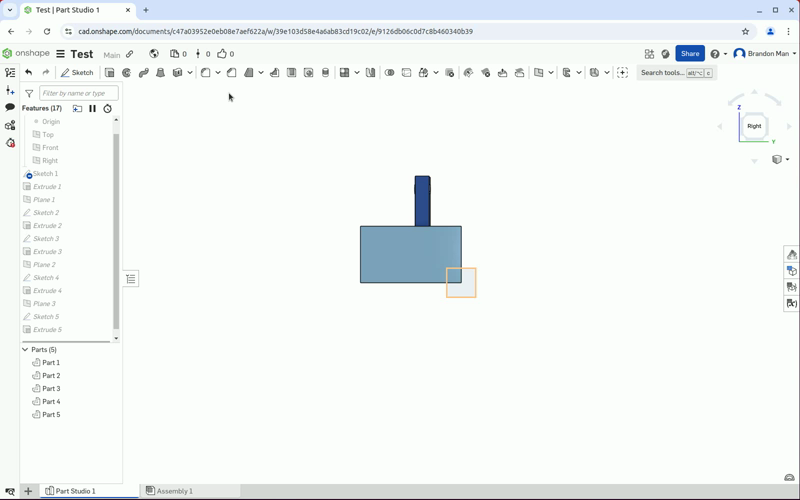
mouse_move(73, 352)
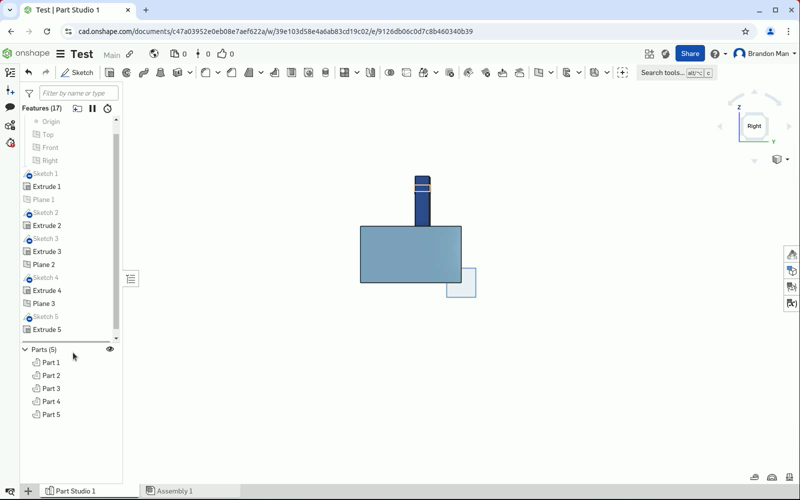
key(y)
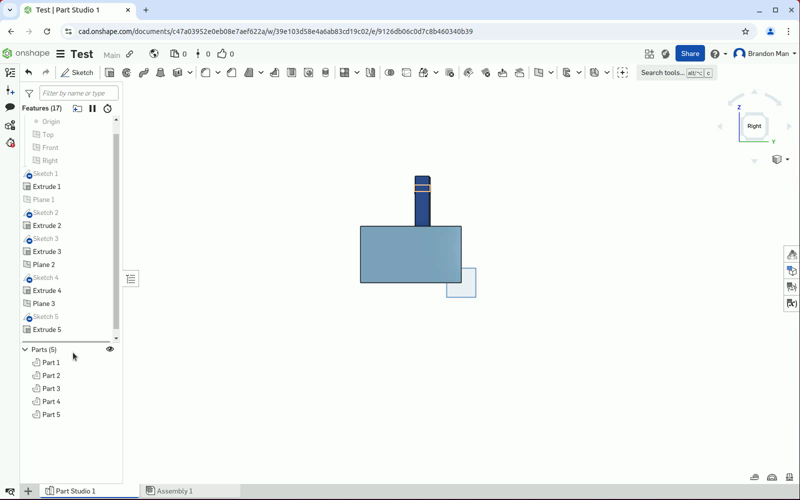
key(shift+p)
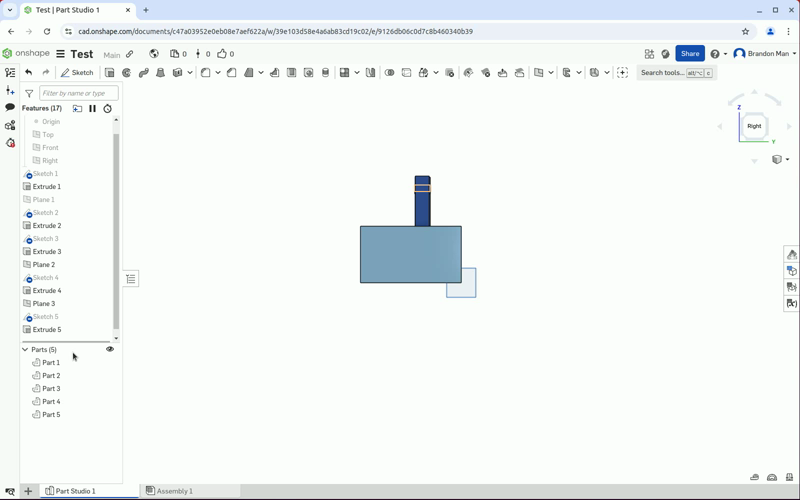
key(space)
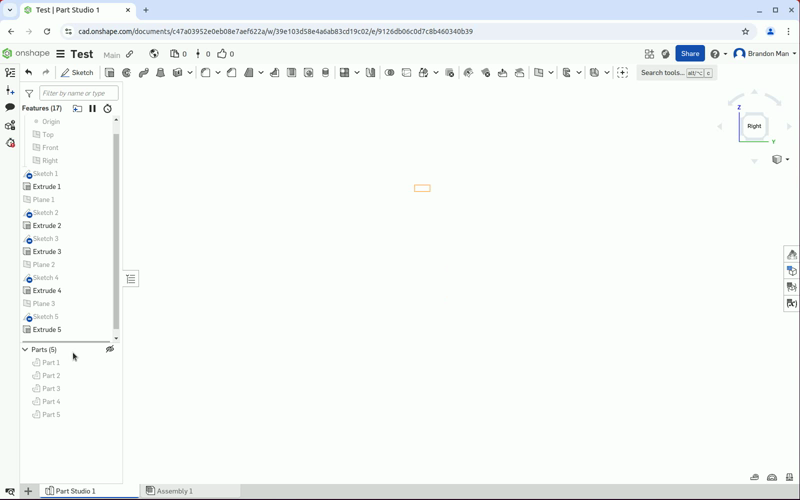
key_down(shift)
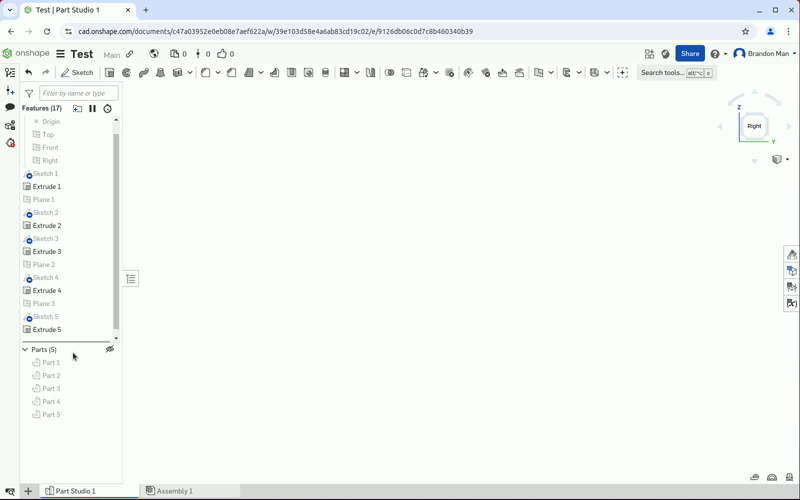
key(right)
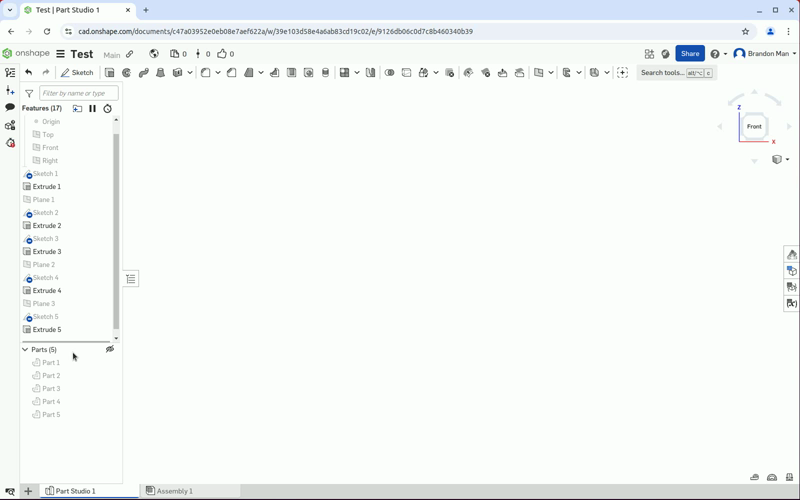
key_up(shift)
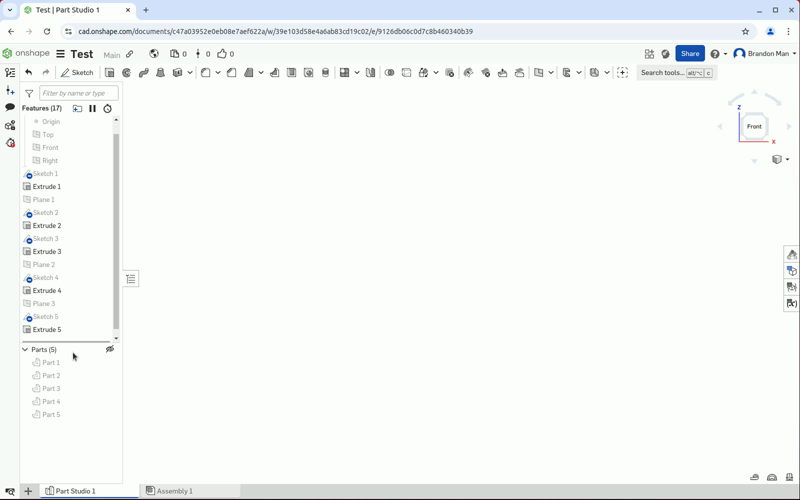
mouse_move(73, 352)
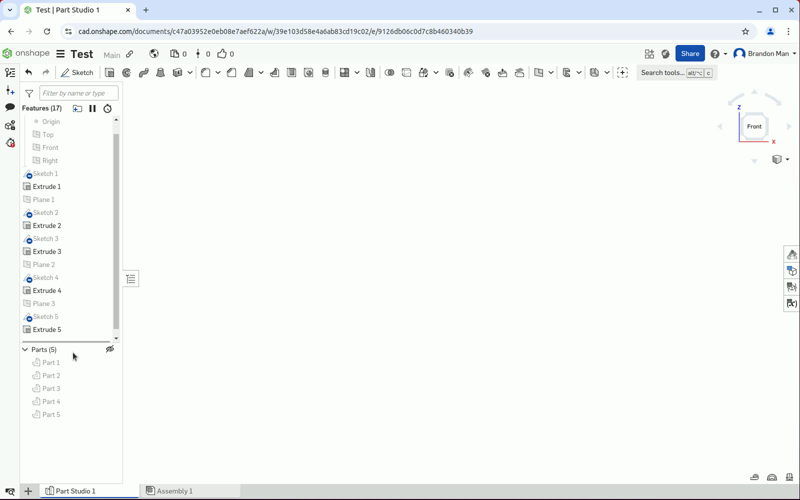
key(shift+y)
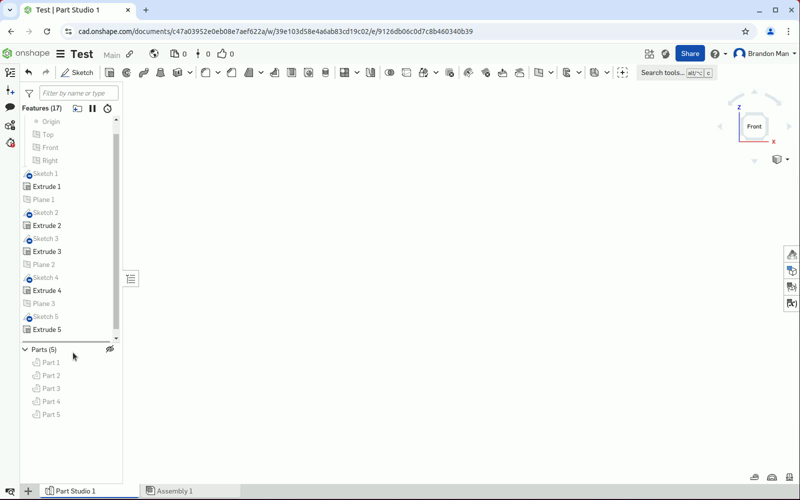
key(shift+s)
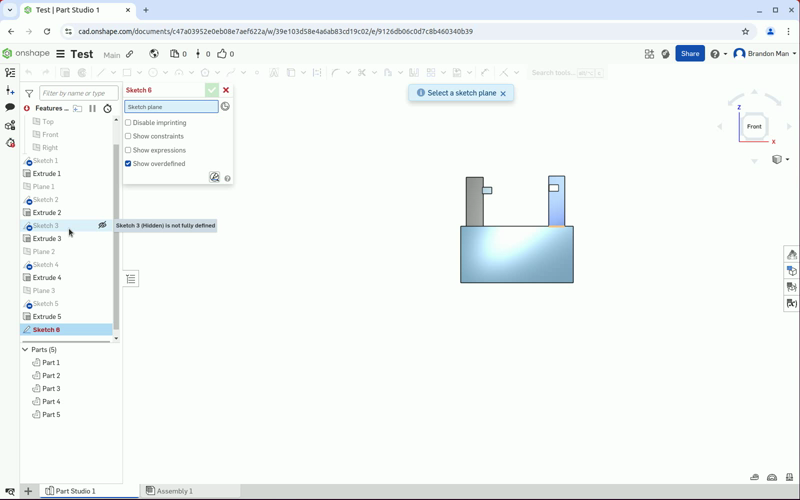
scroll(3)
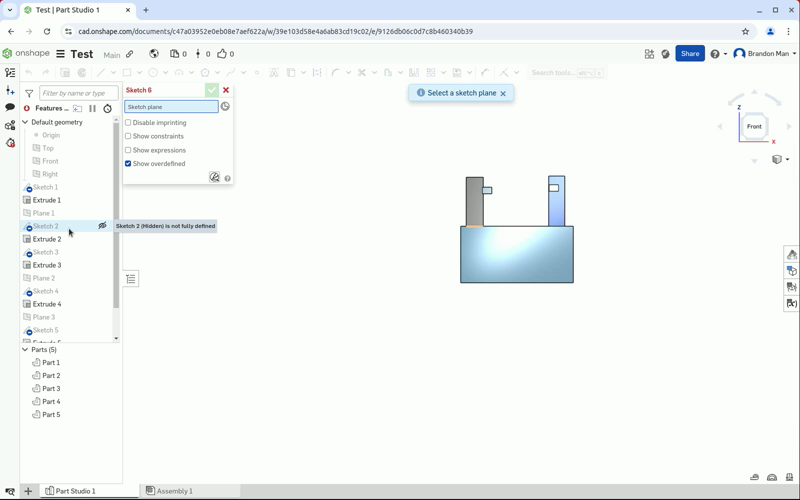
mouse_move(69, 163)
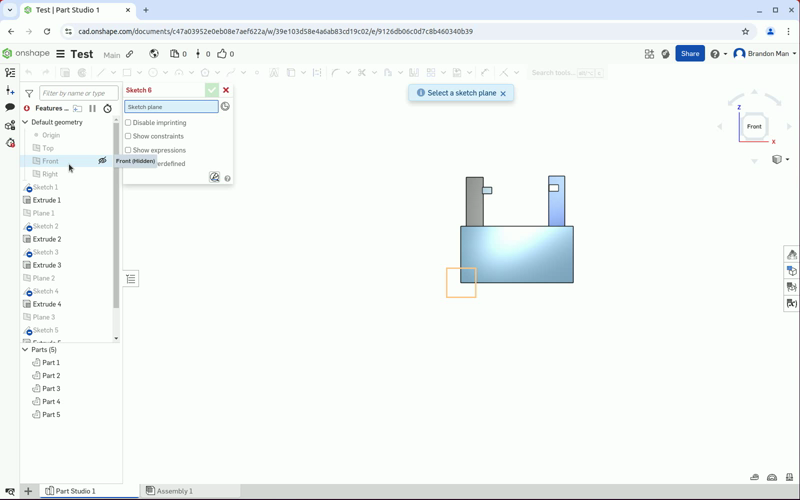
click(69, 163)
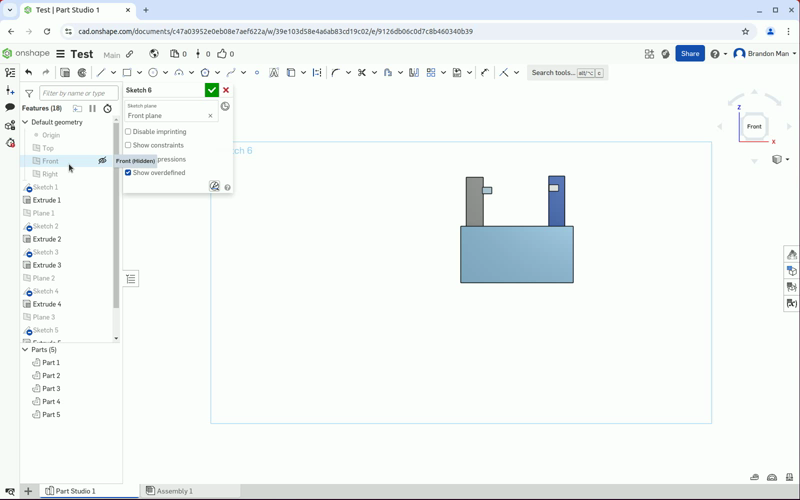
mouse_move(73, 352)
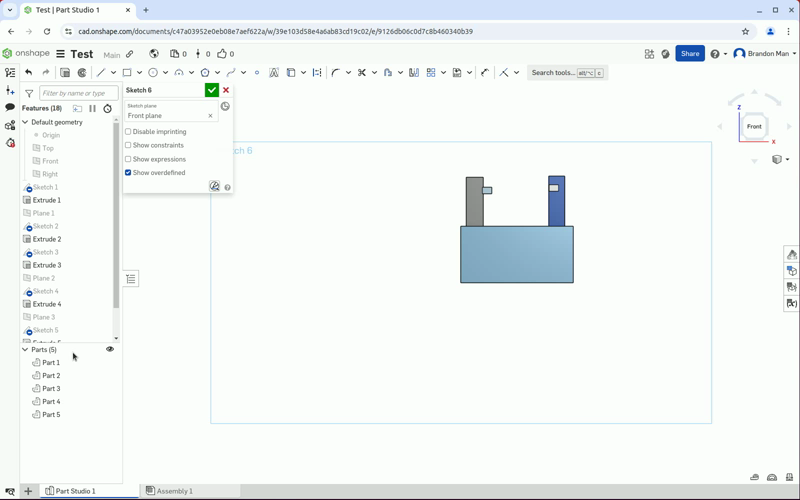
key(y)
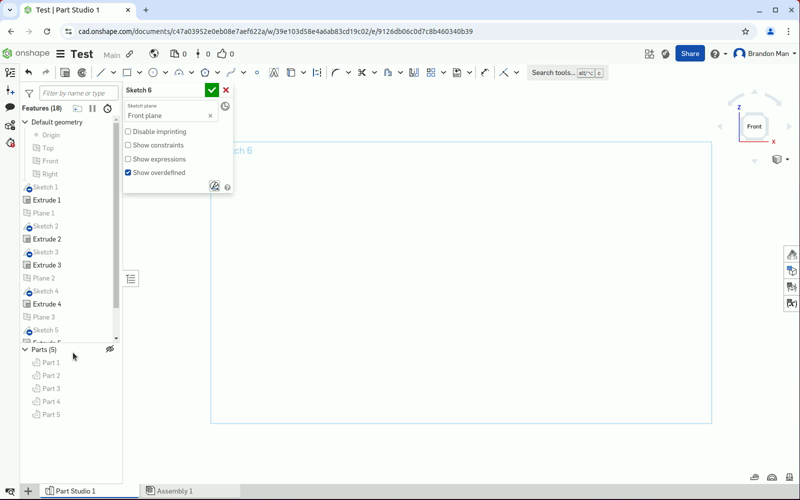
key(c)
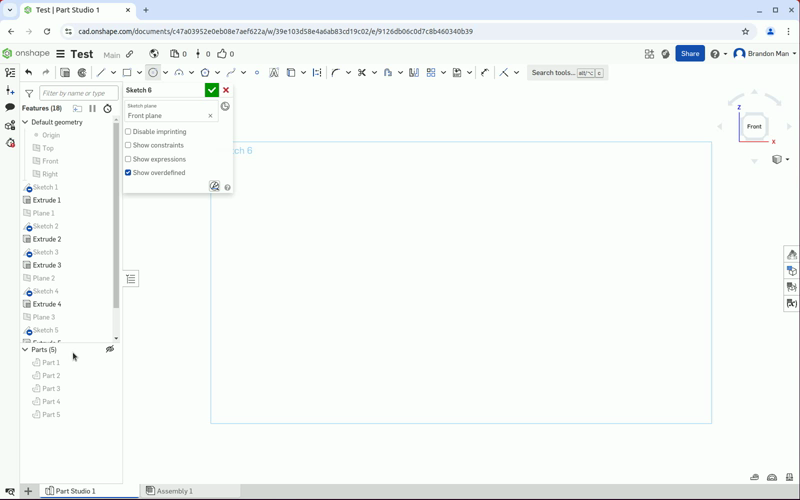
key_down(shift)
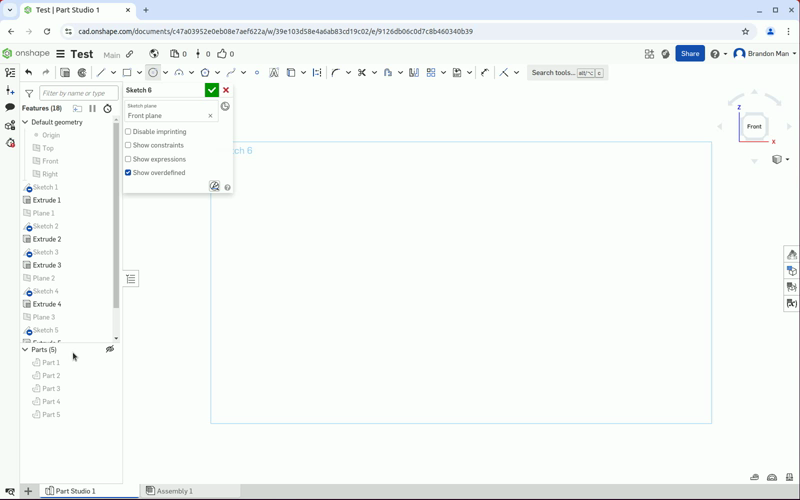
mouse_move(513, 190)
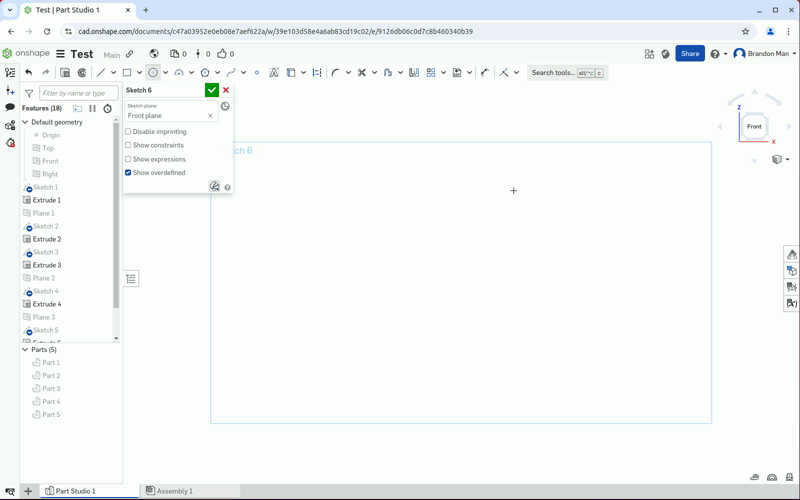
click(513, 190)
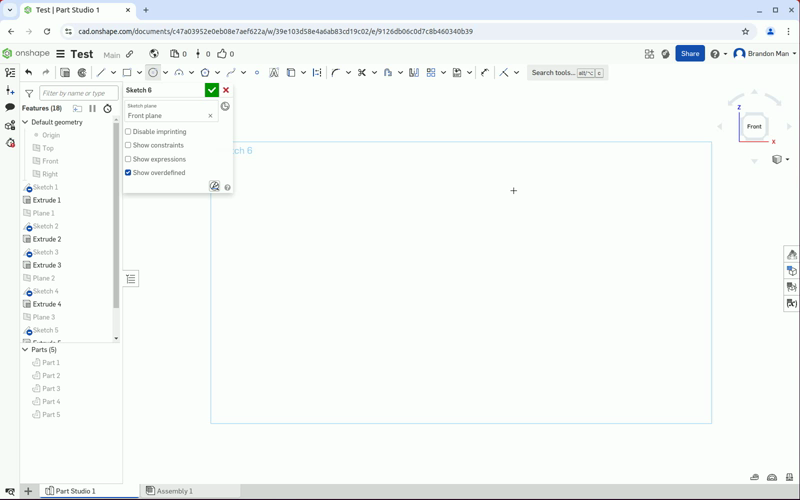
key_up(shift)
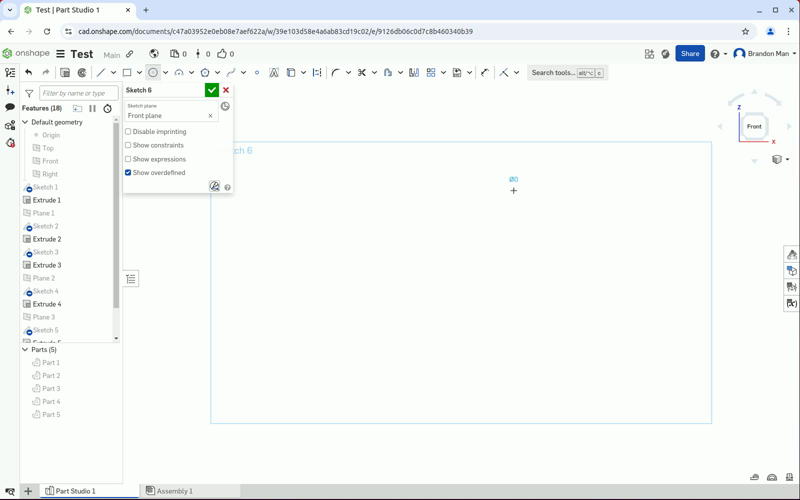
mouse_move(533, 190)
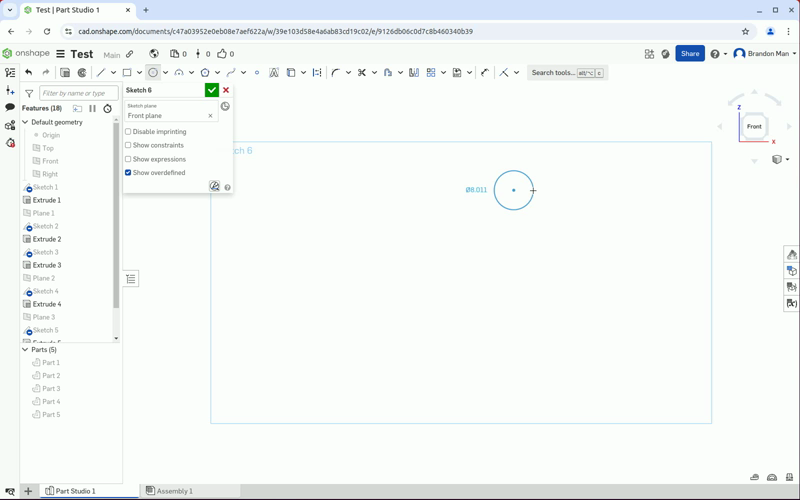
click(533, 190)
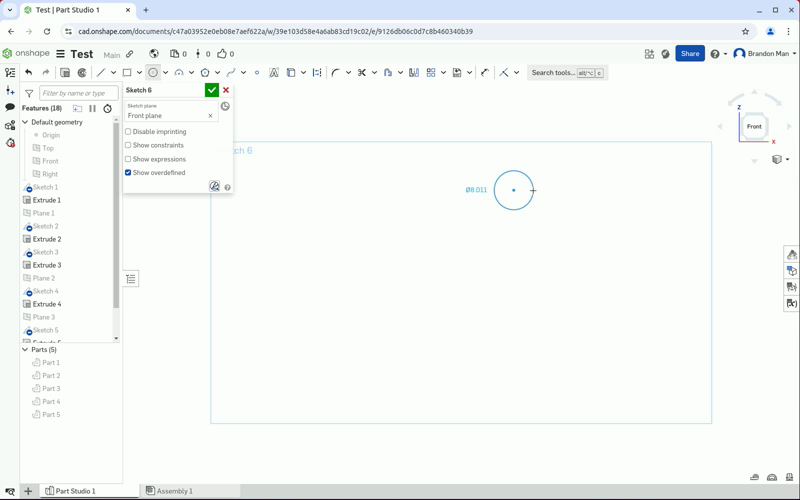
key(esc)
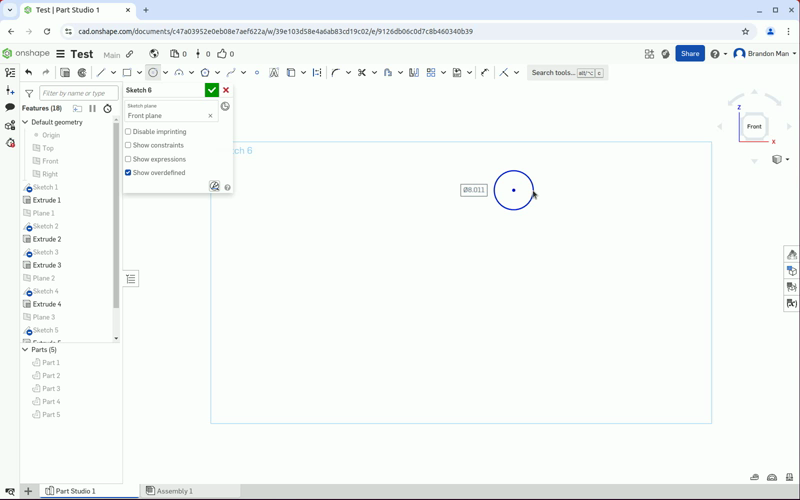
mouse_move(518, 175)
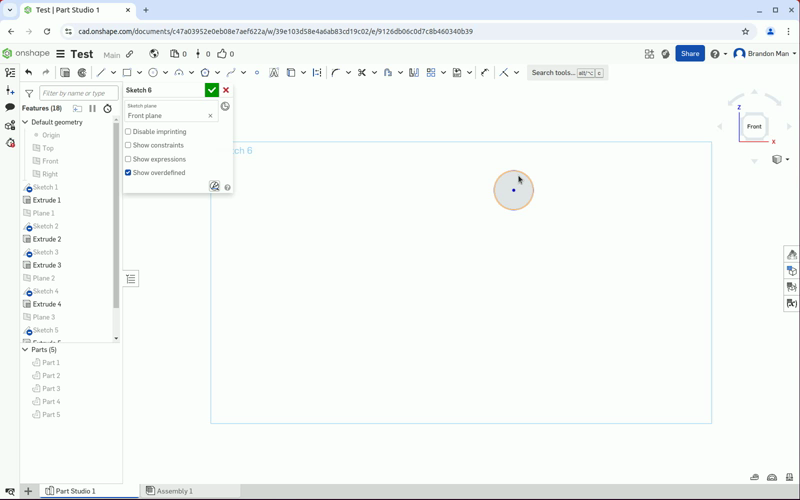
scroll(6)
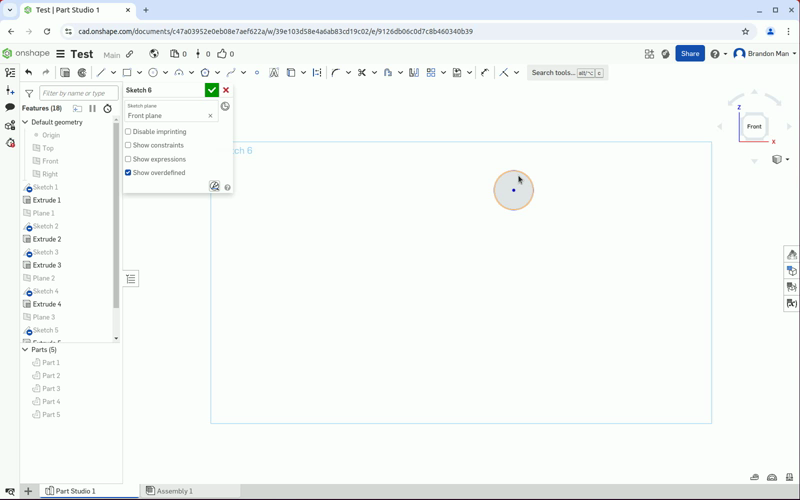
scroll(6)
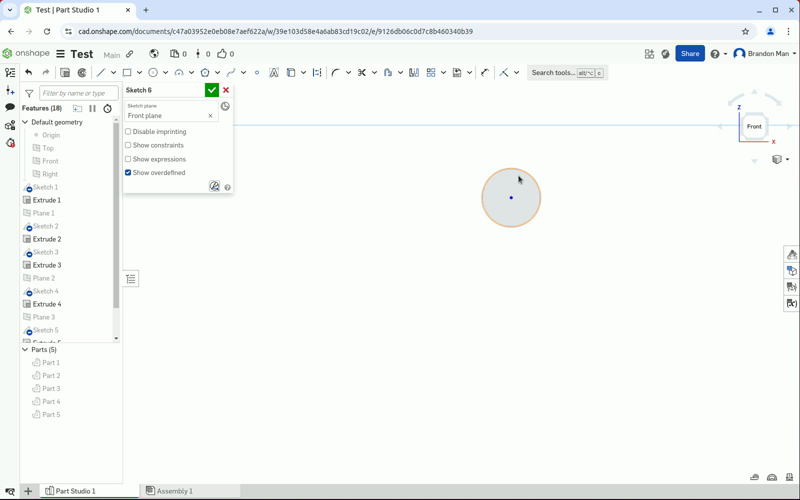
scroll(6)
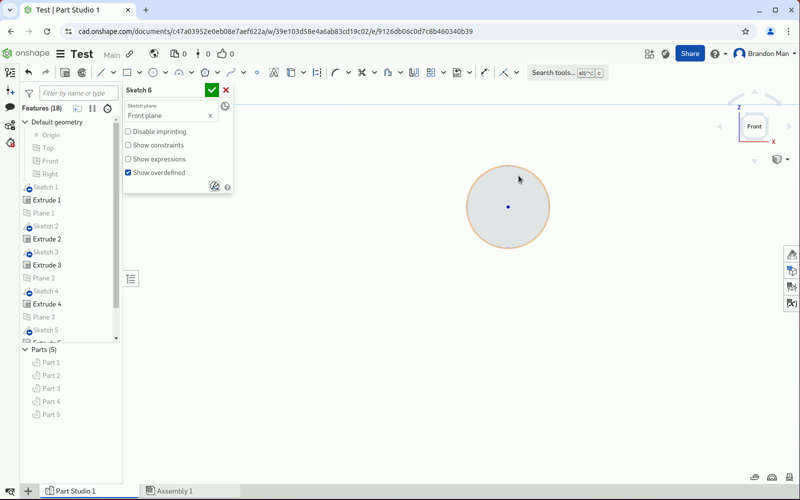
scroll(6)
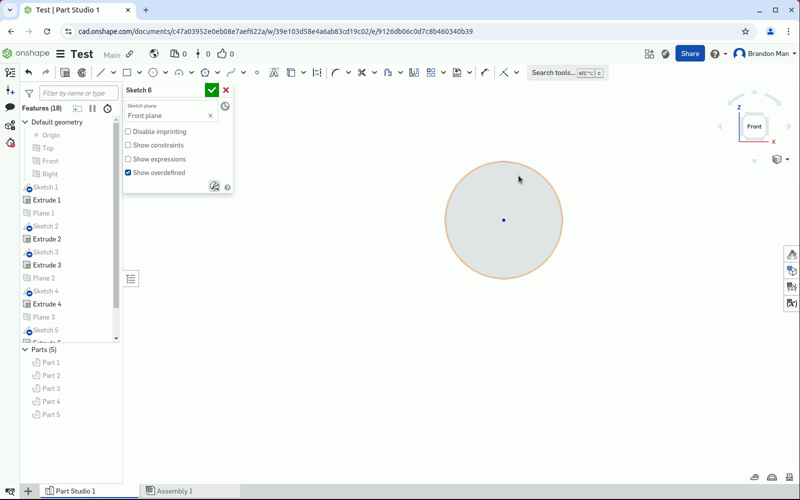
scroll(6)
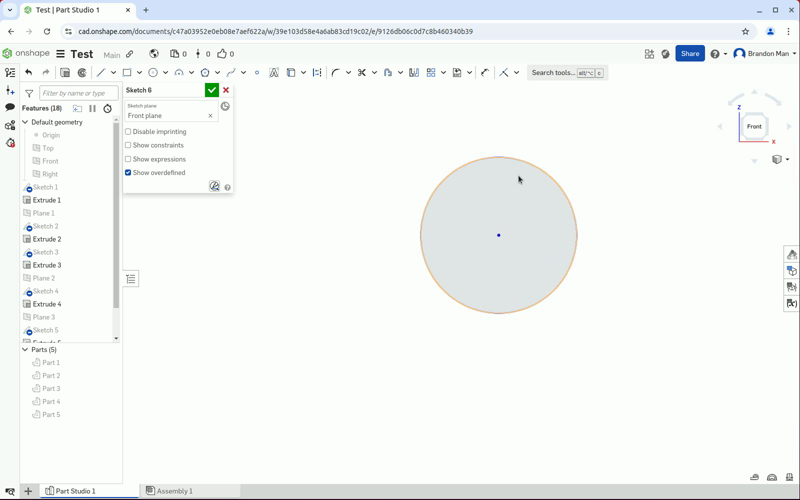
scroll(6)
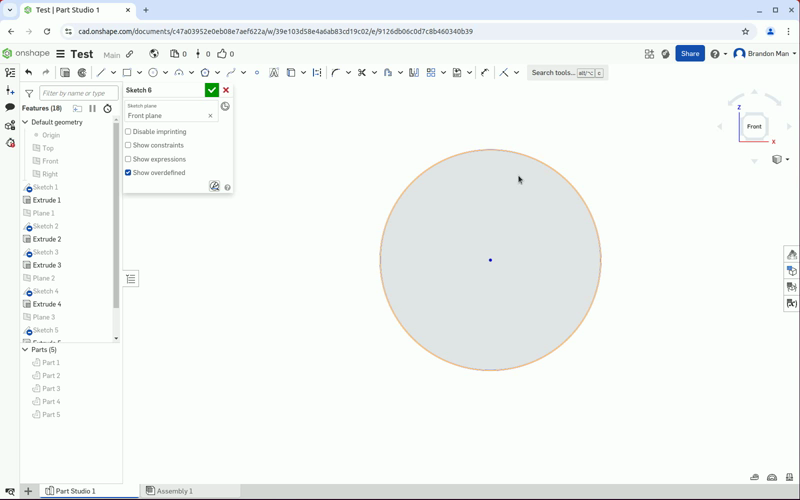
scroll(6)
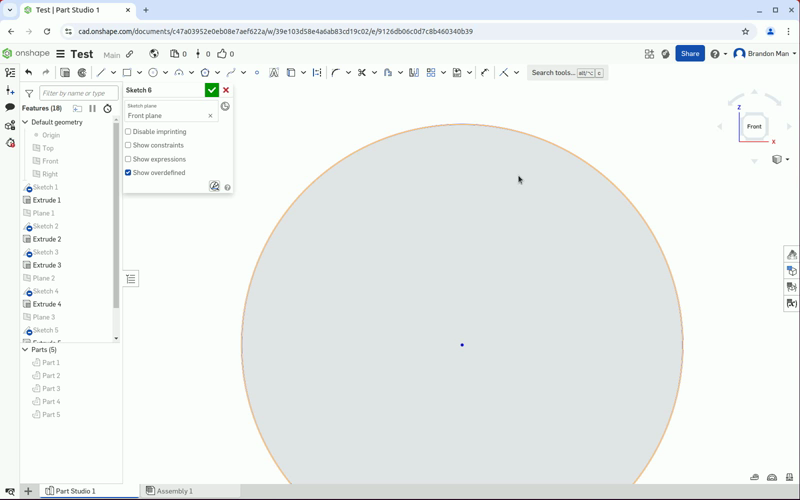
click(518, 175)
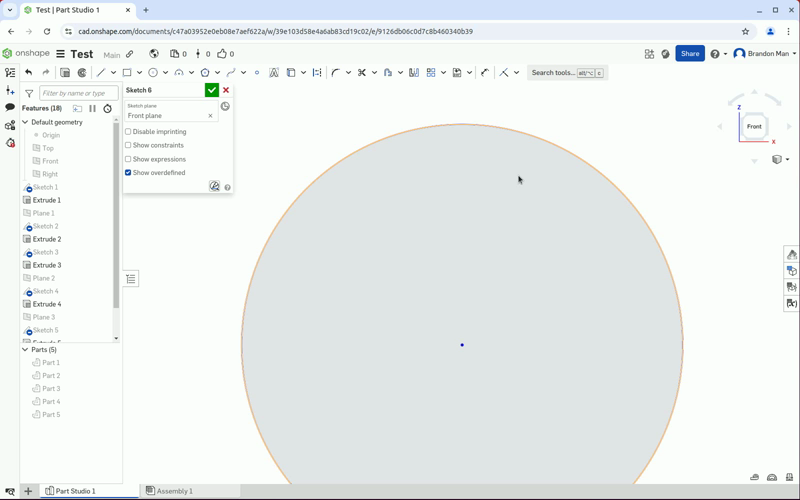
scroll(-6)
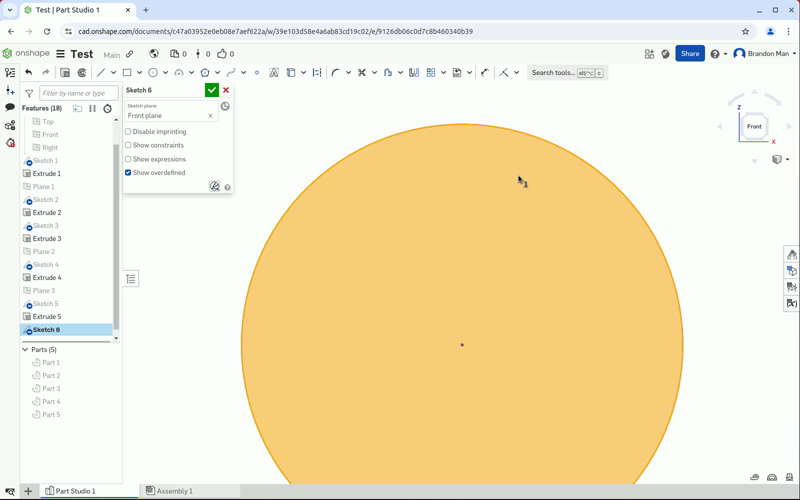
scroll(-6)
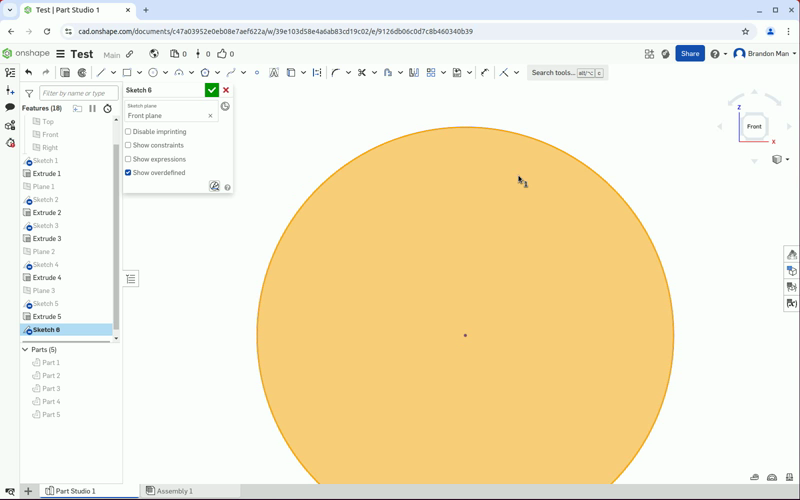
scroll(-6)
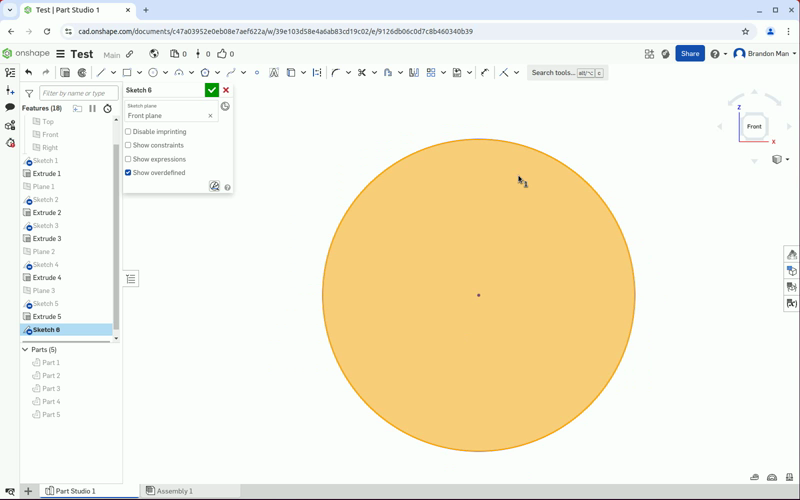
scroll(-6)
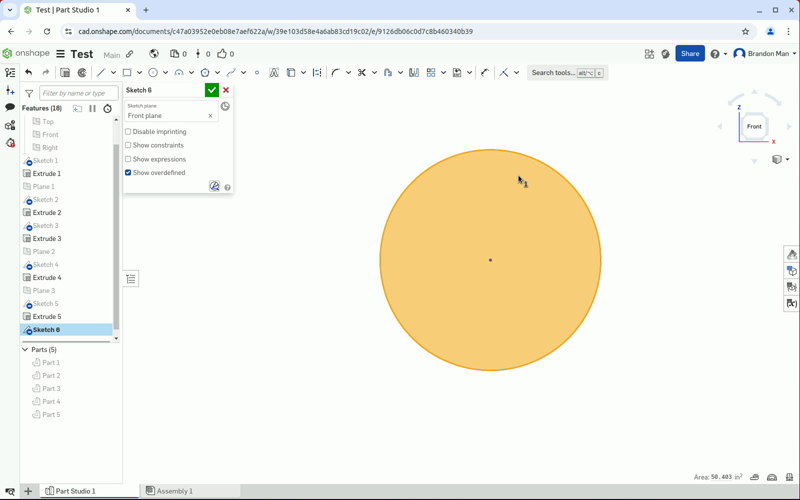
scroll(-6)
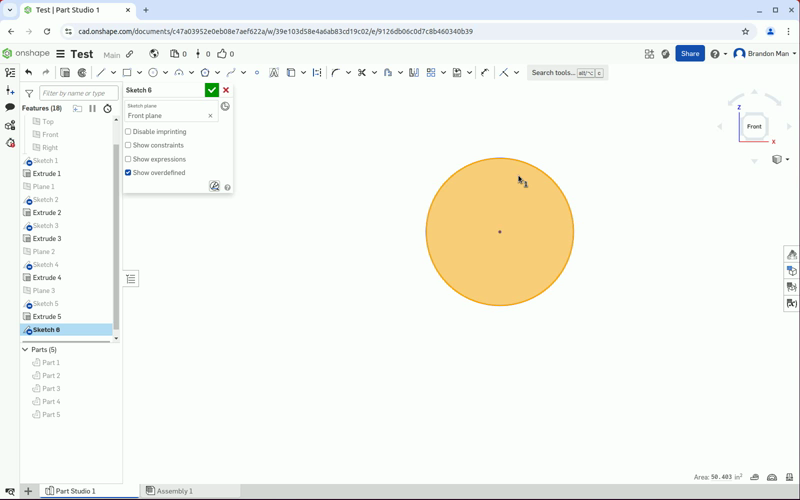
scroll(-6)
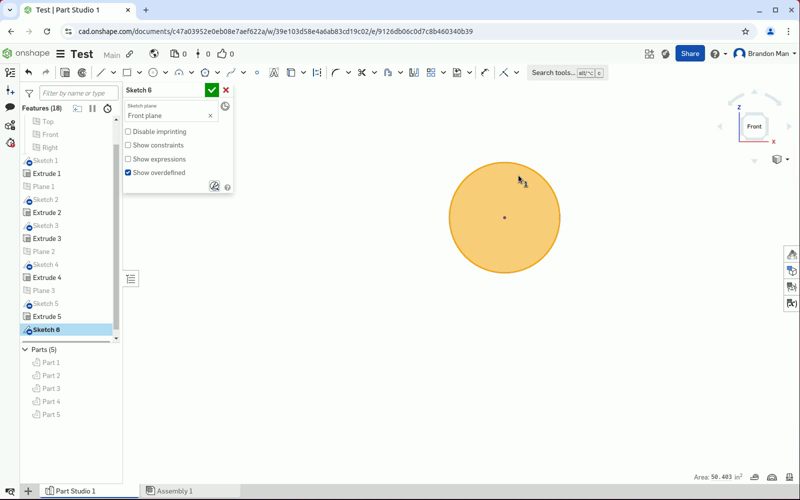
scroll(-6)
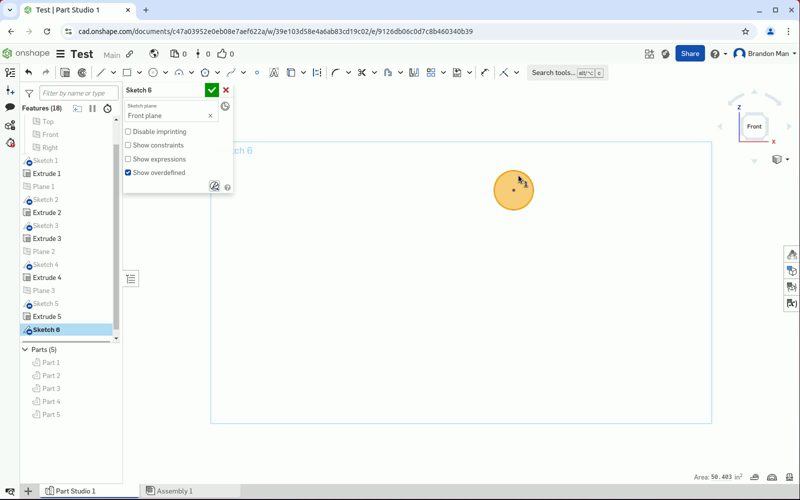
mouse_move(73, 352)
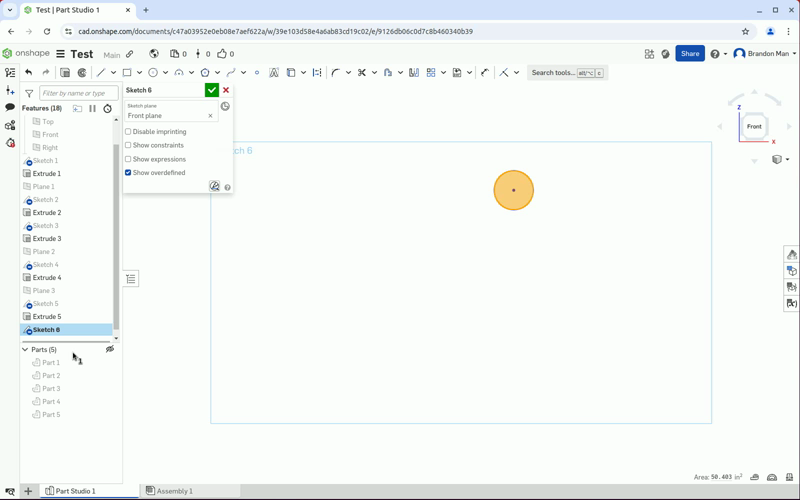
key(shift+y)
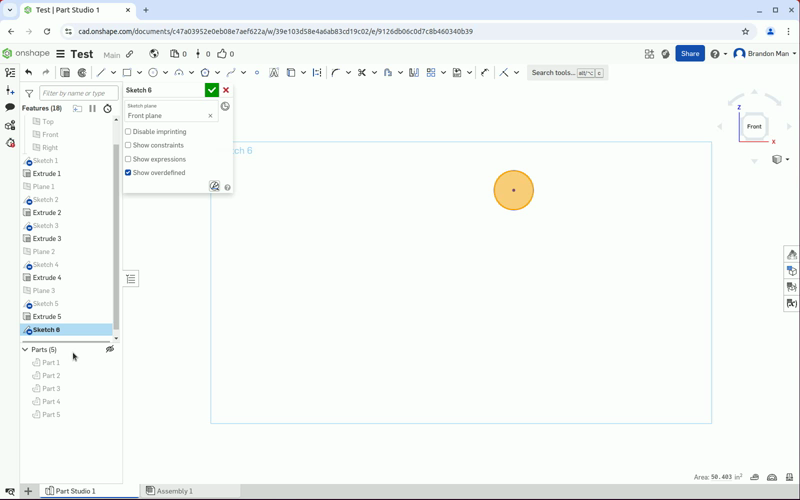
key(shift+e)
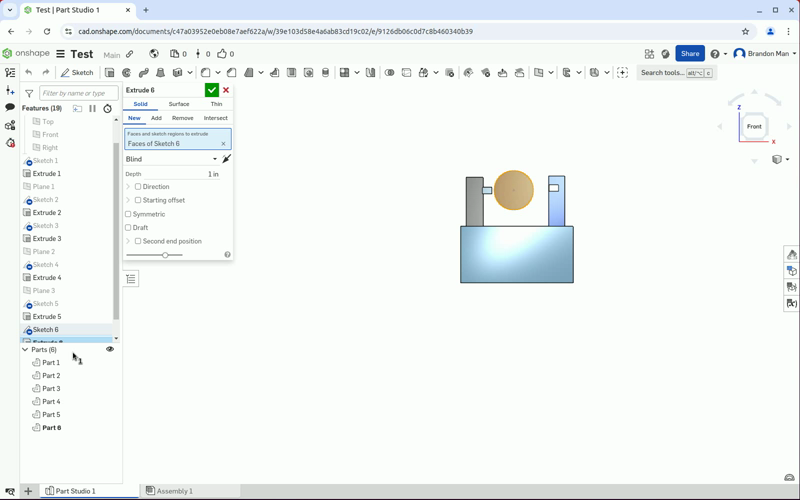
mouse_move(143, 106)
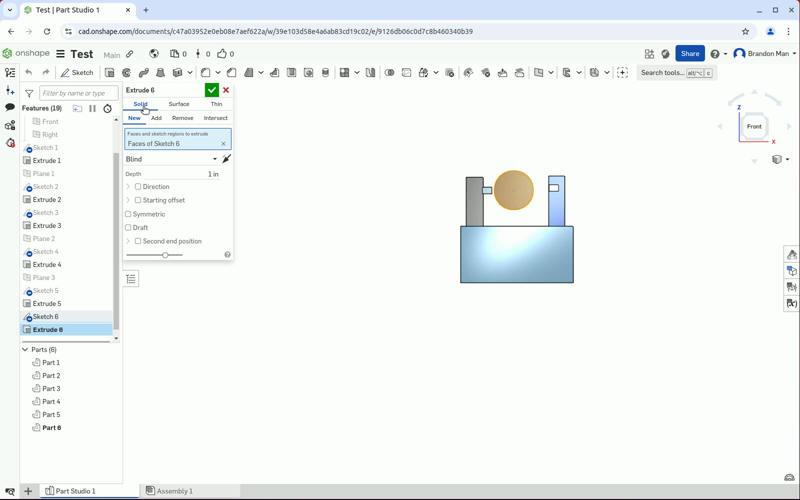
click(143, 106)
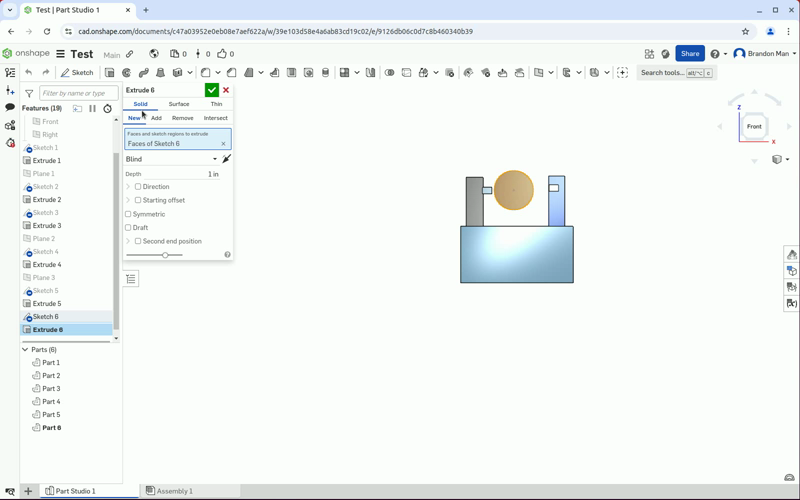
mouse_move(137, 120)
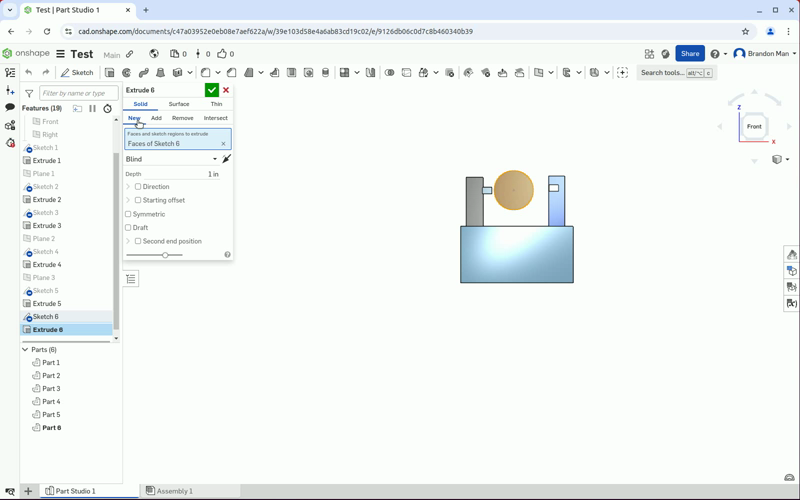
click(137, 120)
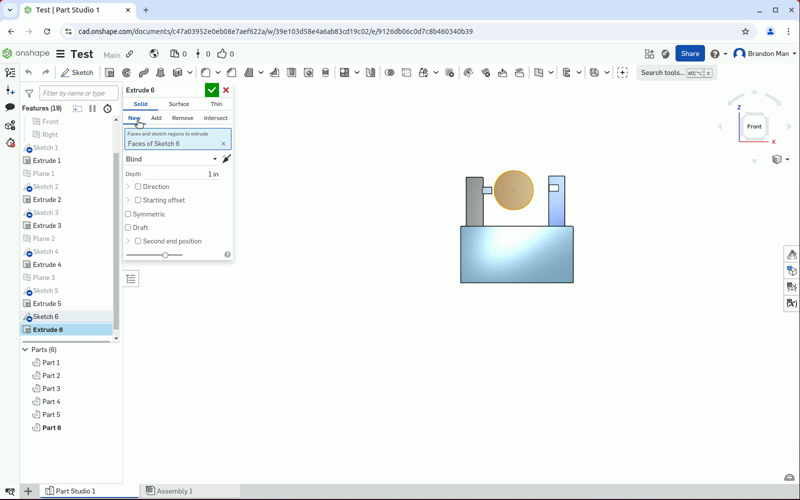
key(tab, 4)
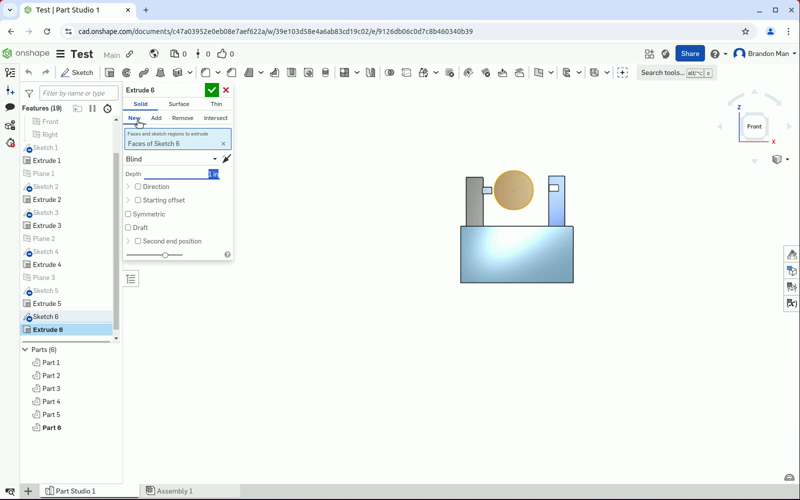
text(11.554)
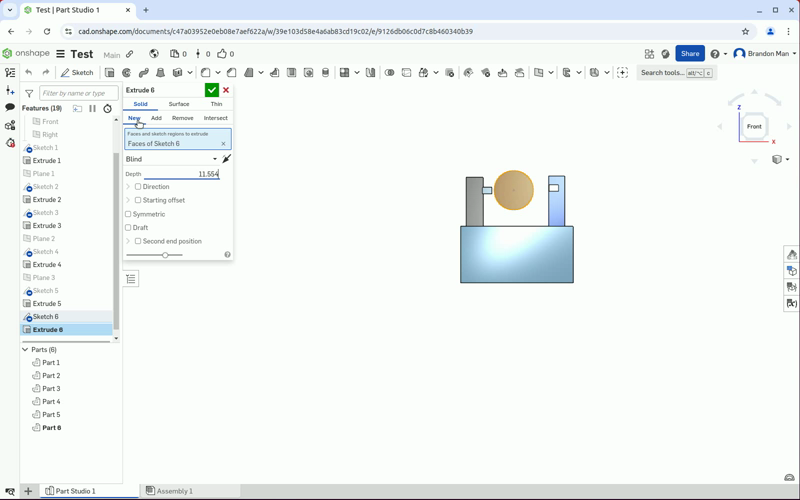
key(enter)
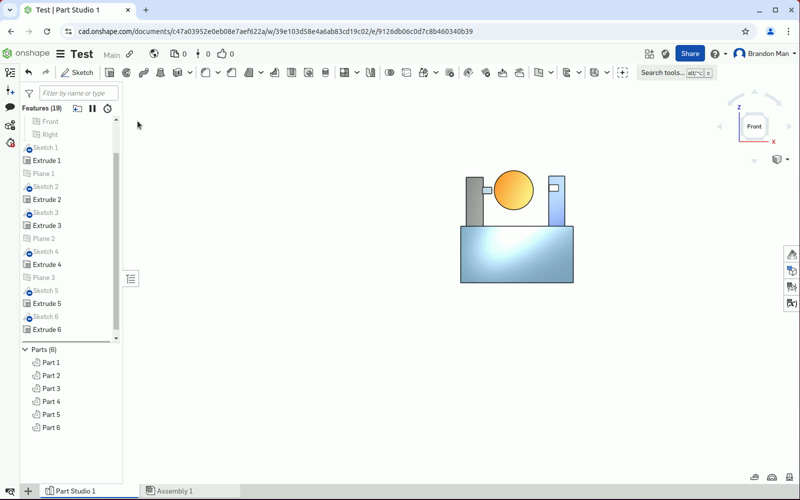
key(shift+h)
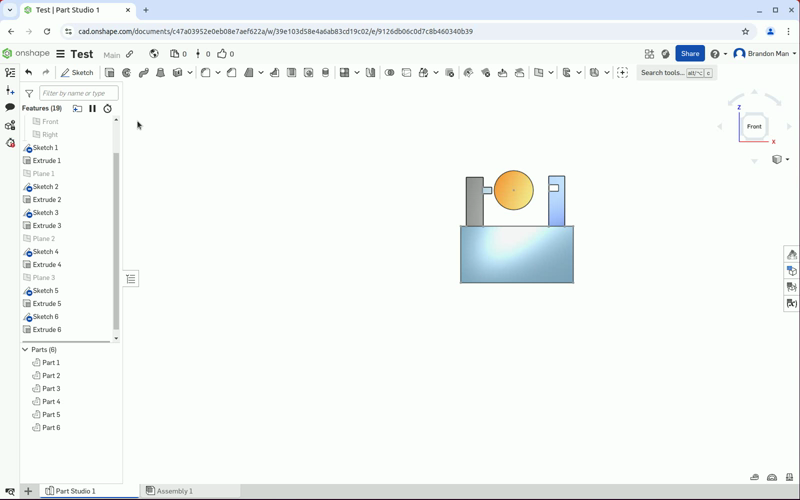
key(shift+h)
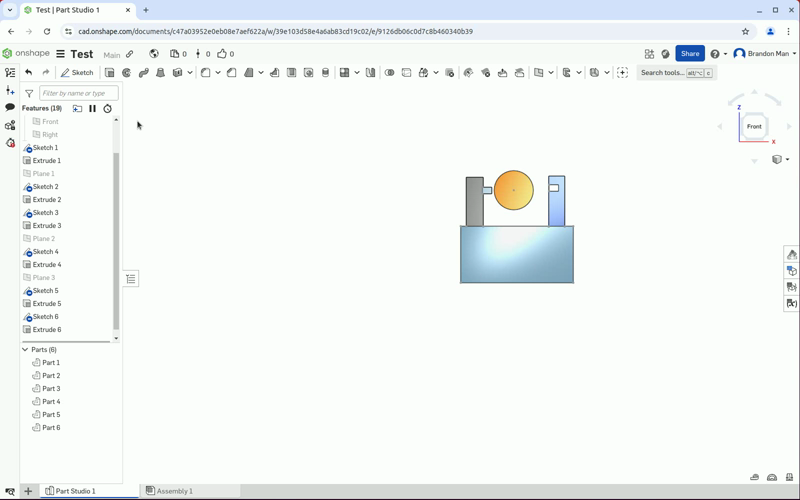
key(shift+7)
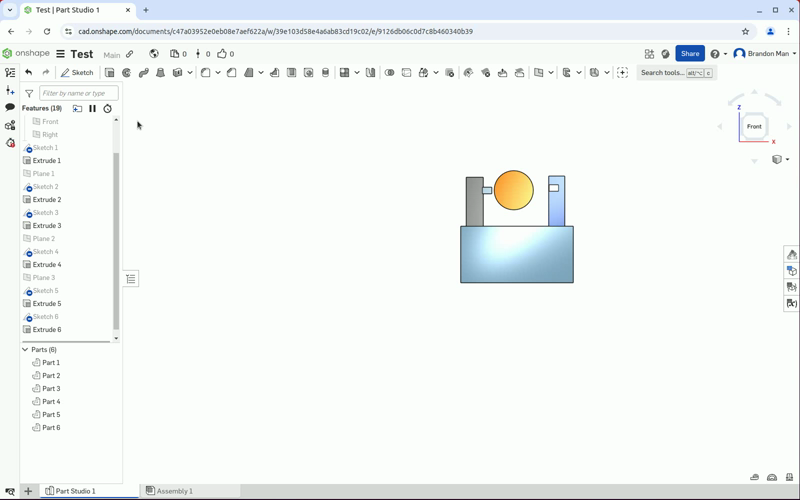
key(left, 2)
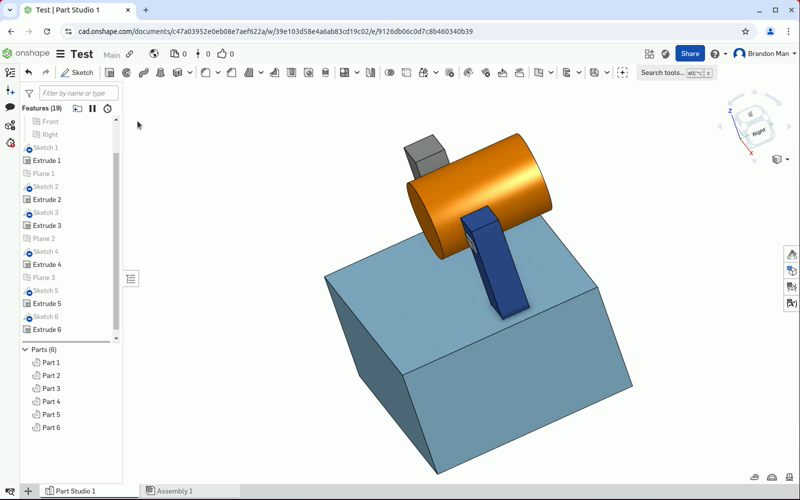
key(down, 2)
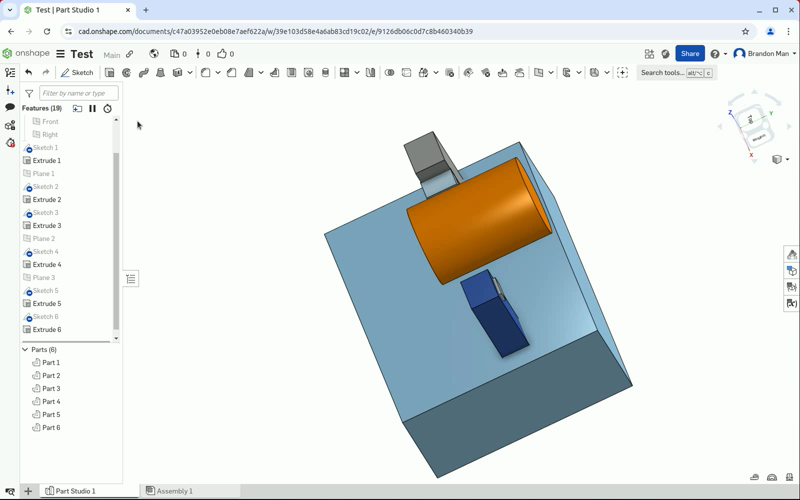
key(up, 2)
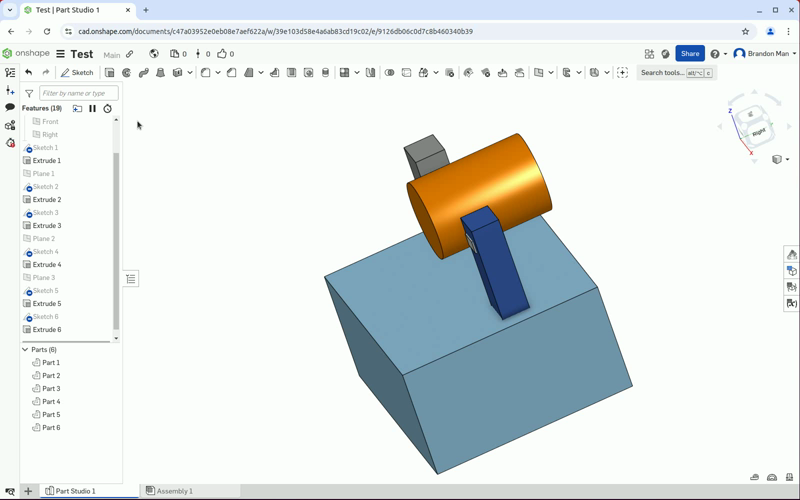
key(right, 2)
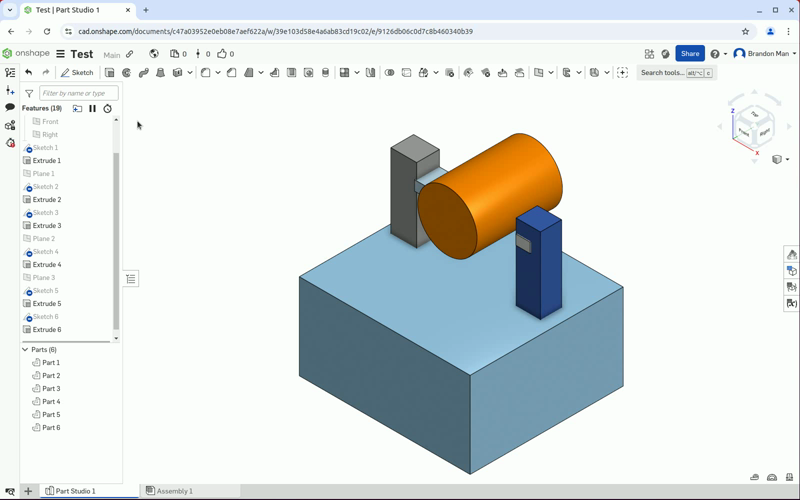
mouse_move(69, 150)
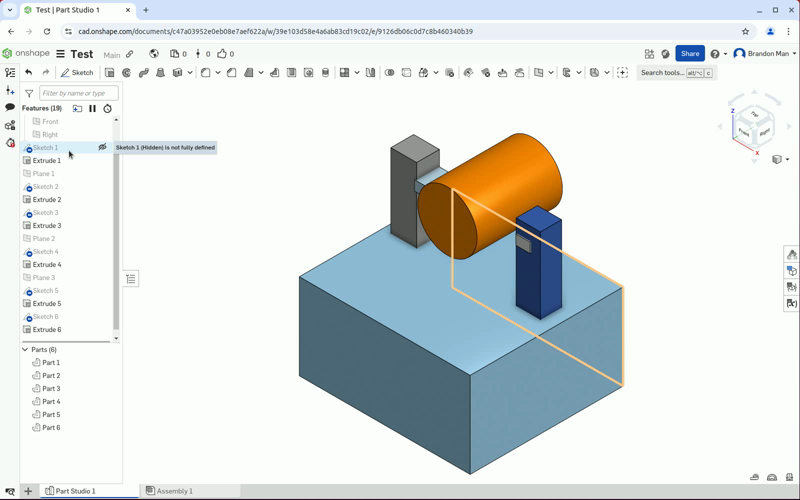
click(69, 150)